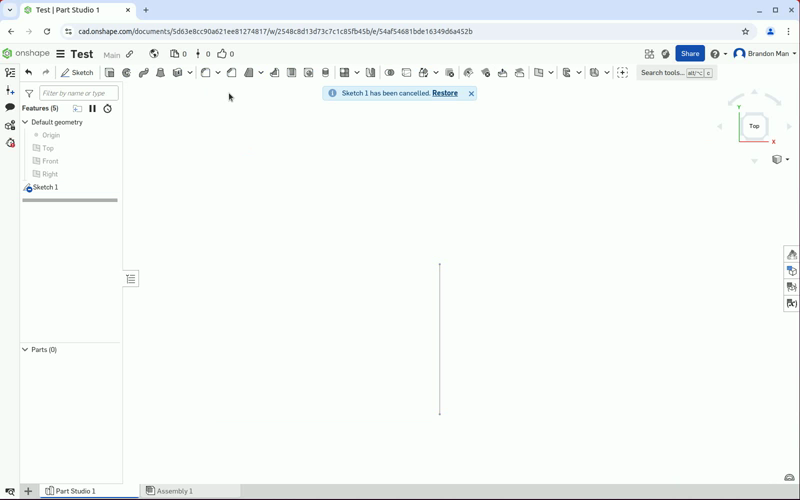
key(shift+h)
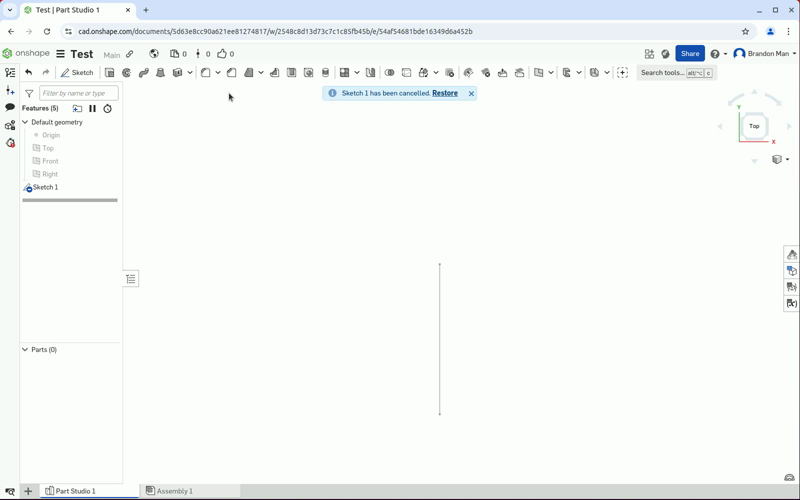
key(shift+s)
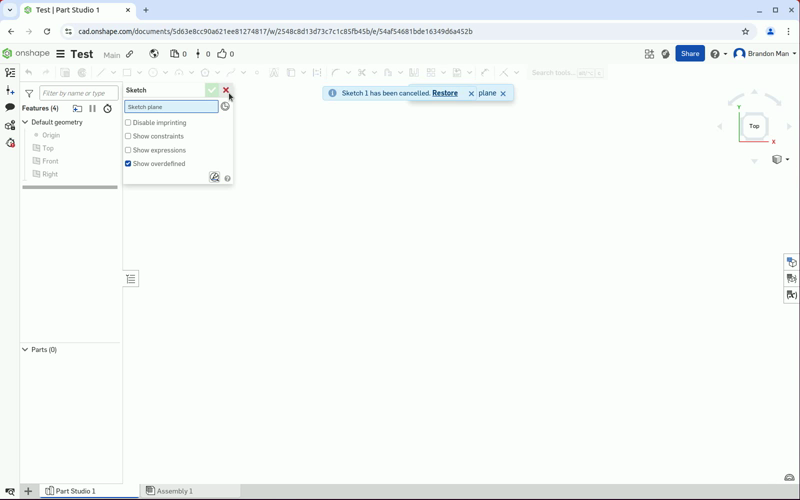
mouse_move(73, 150)
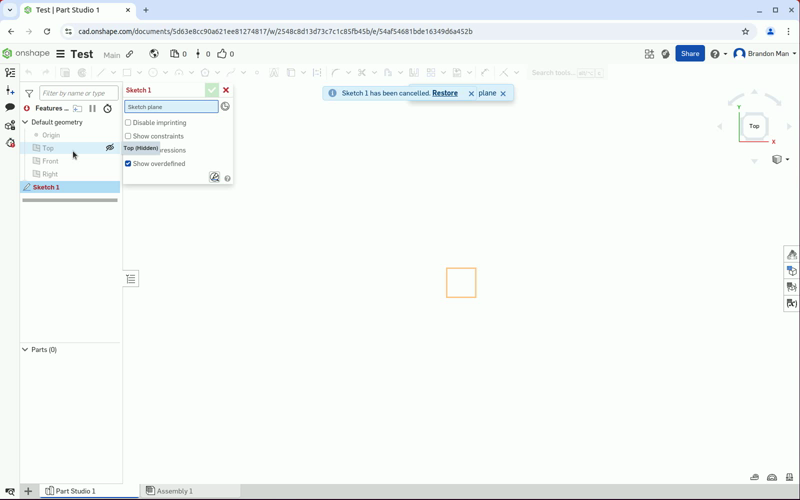
click(73, 150)
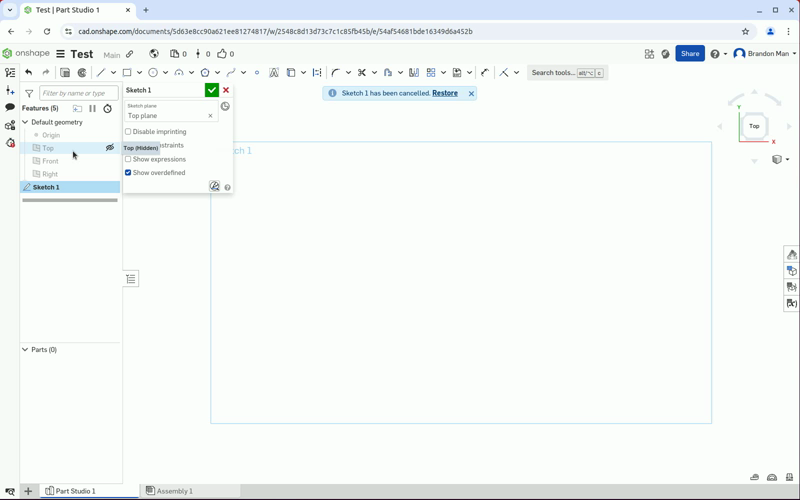
mouse_move(73, 352)
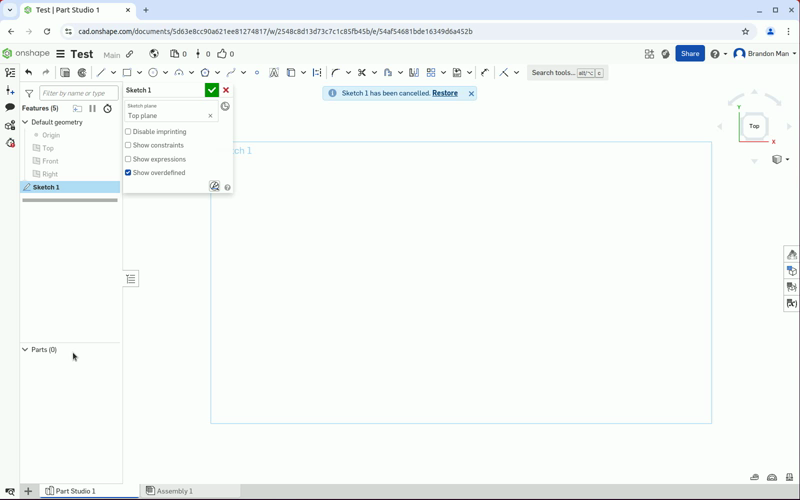
key(y)
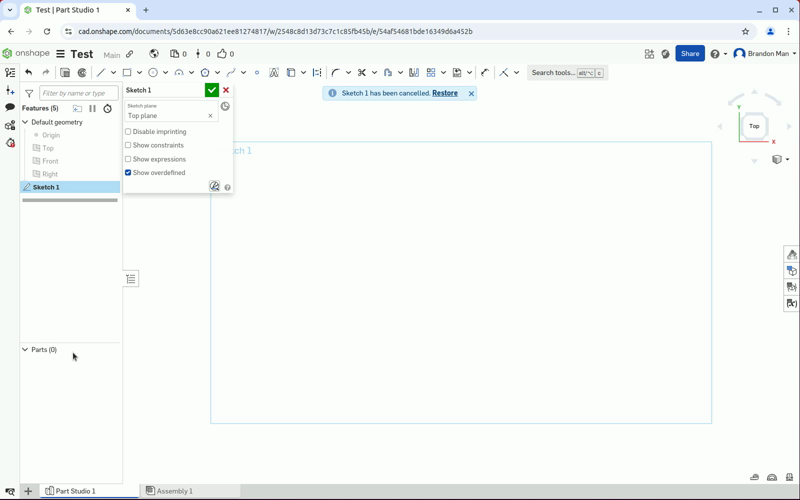
key(l)
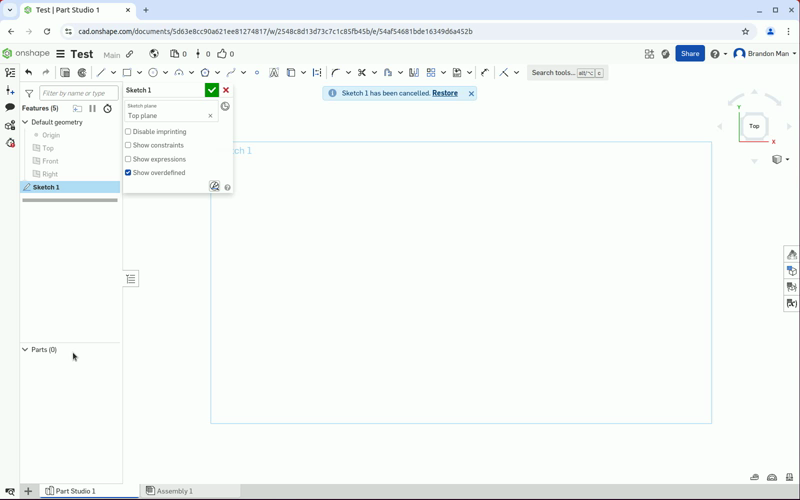
key_down(shift)
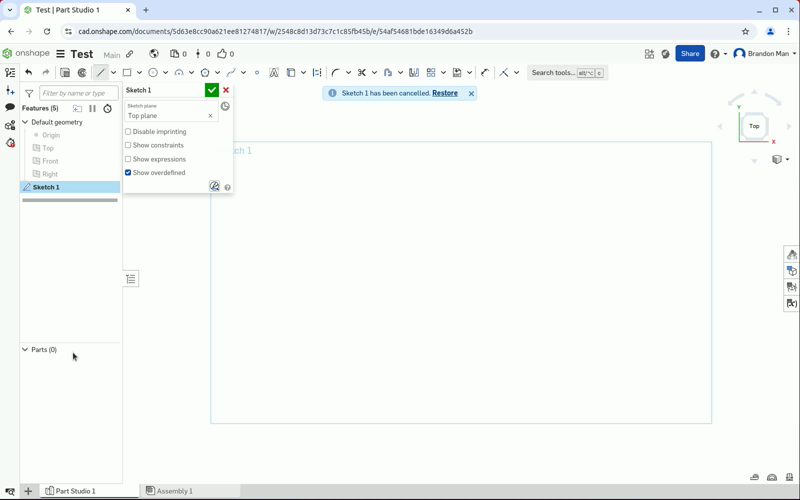
mouse_move(348, 273)
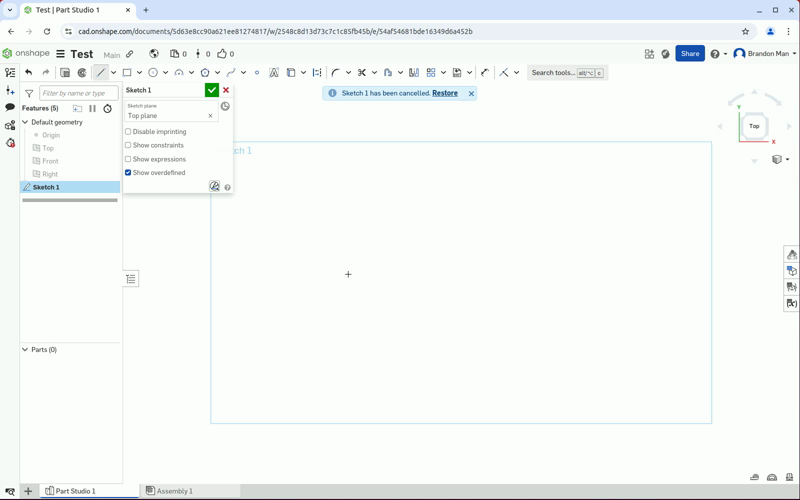
click(348, 273)
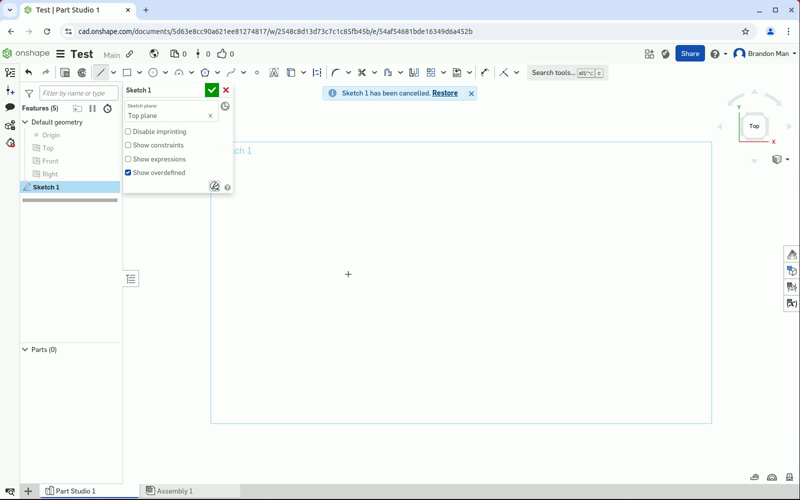
key_up(shift)
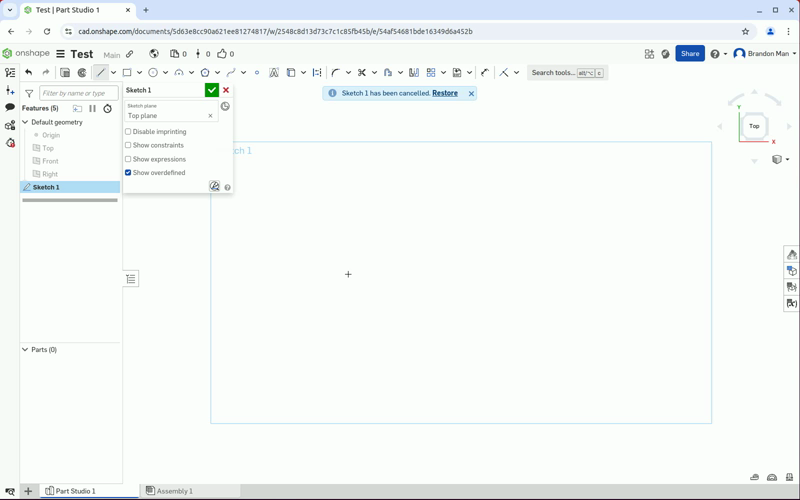
key_down(shift)
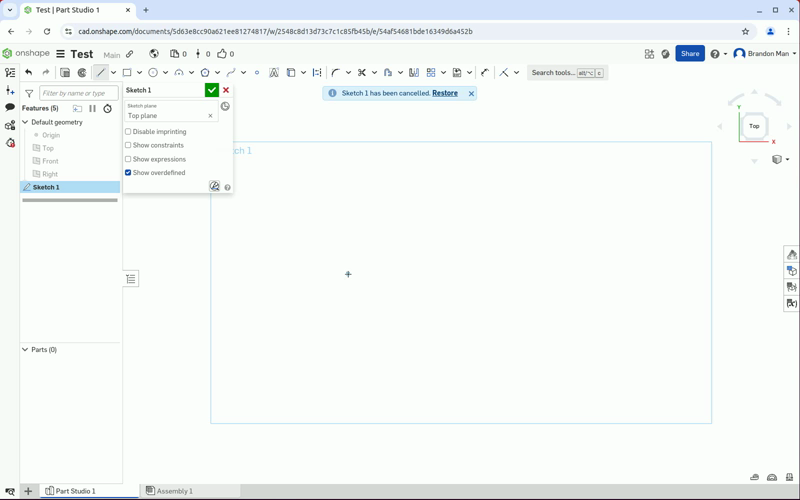
mouse_move(378, 273)
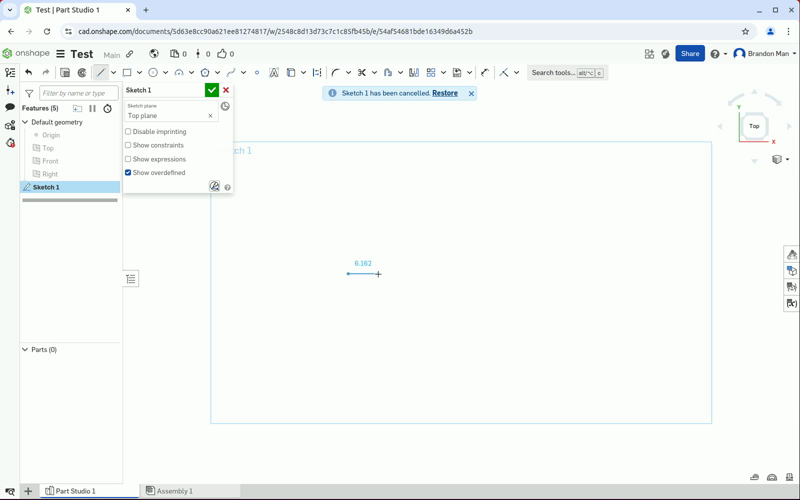
mouse_move(358, 273)
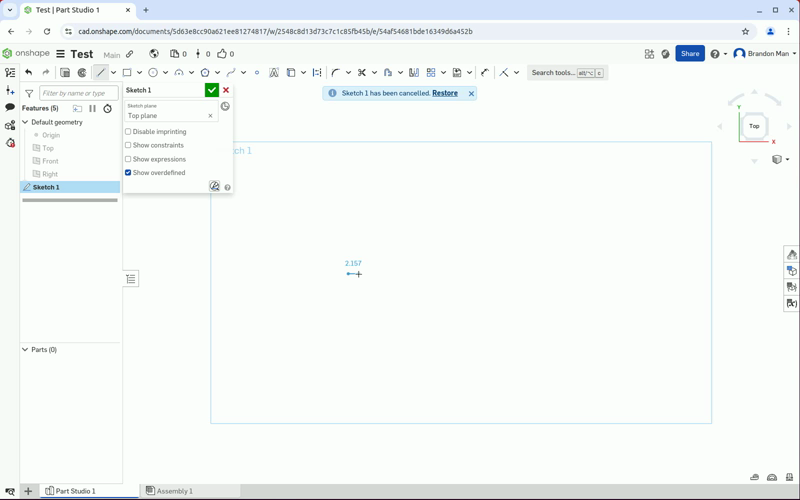
click(358, 273)
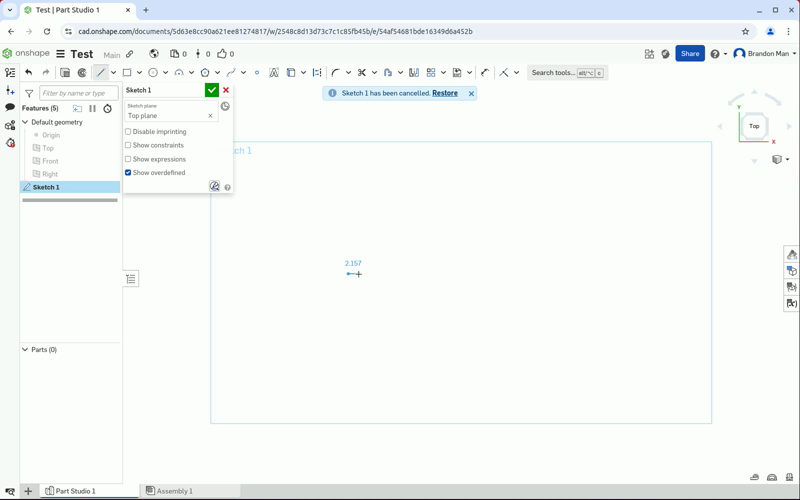
key_up(shift)
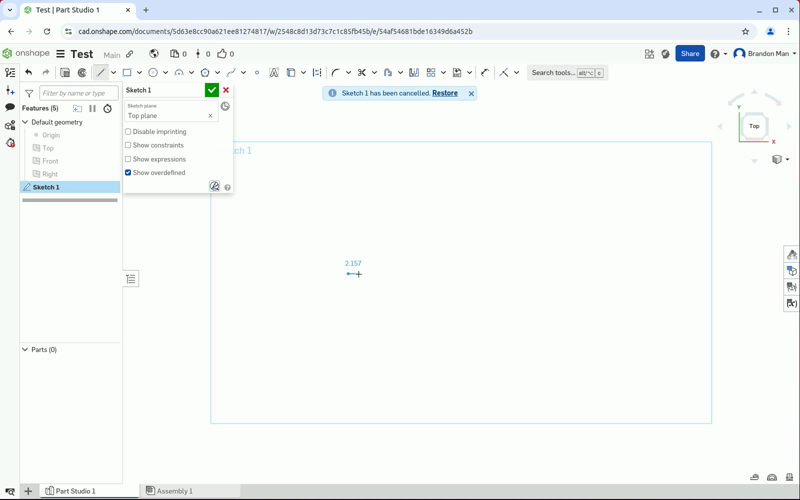
key_down(shift)
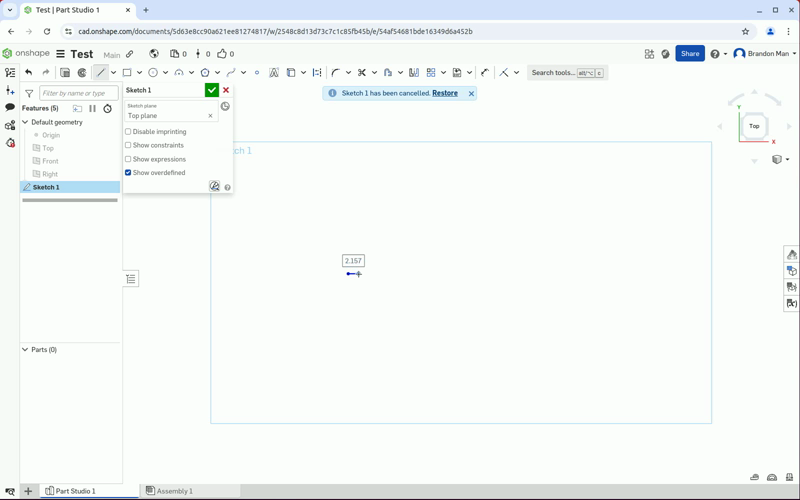
mouse_move(388, 273)
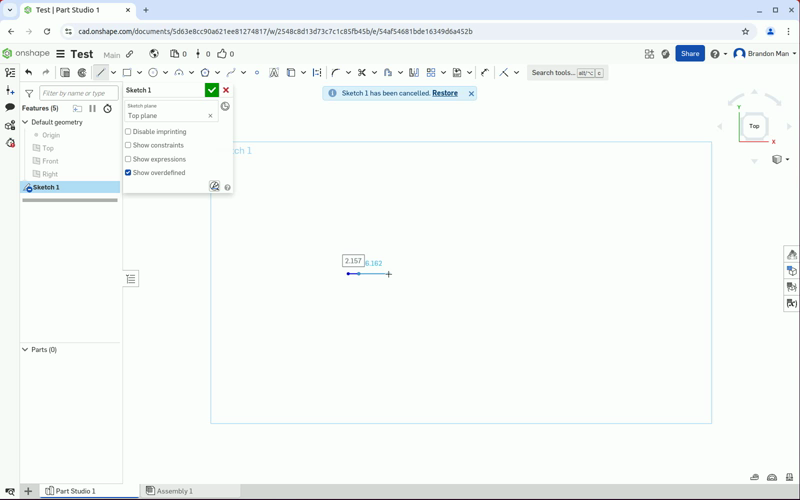
mouse_move(358, 284)
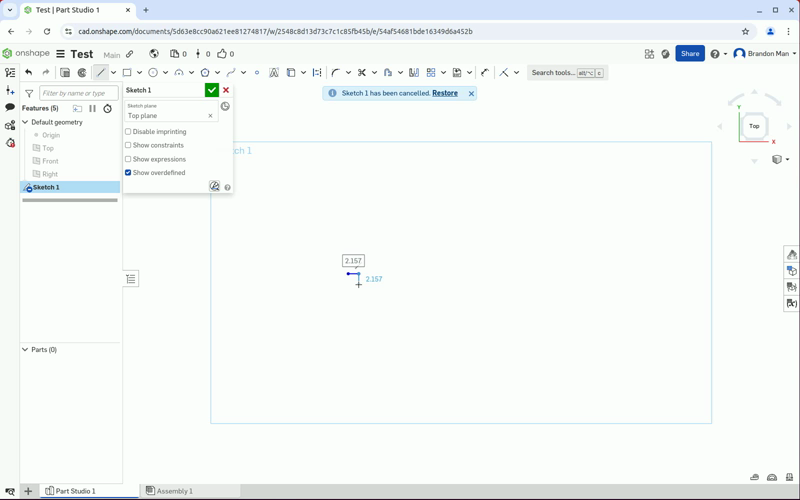
click(358, 284)
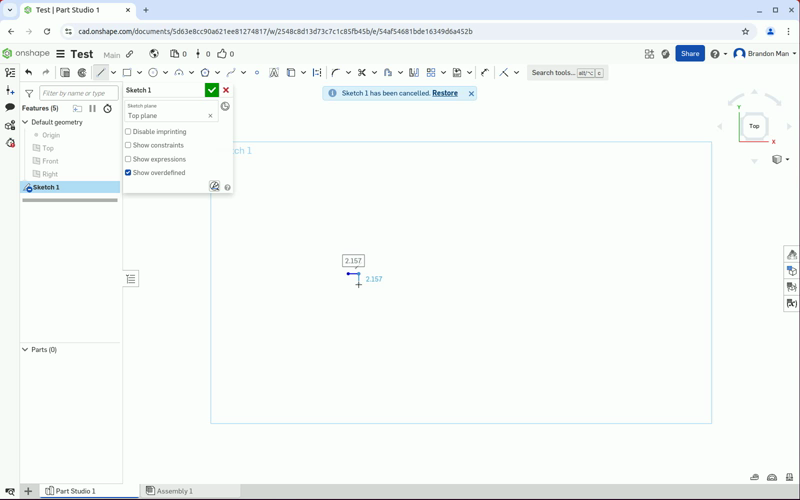
key_up(shift)
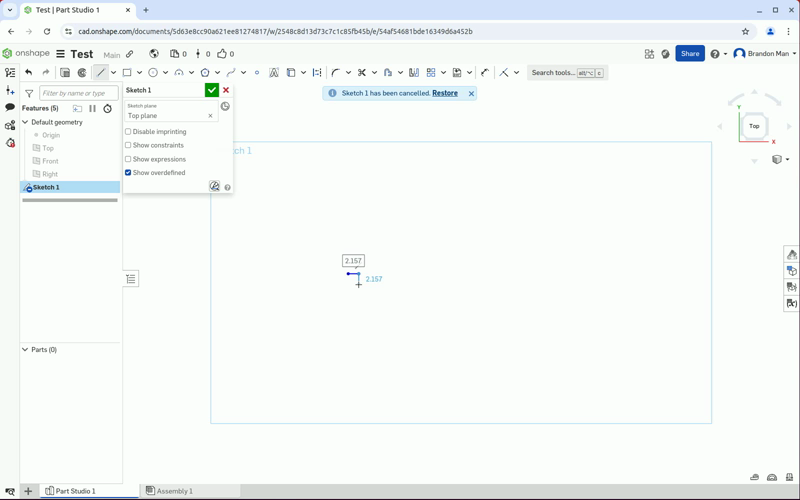
key_down(shift)
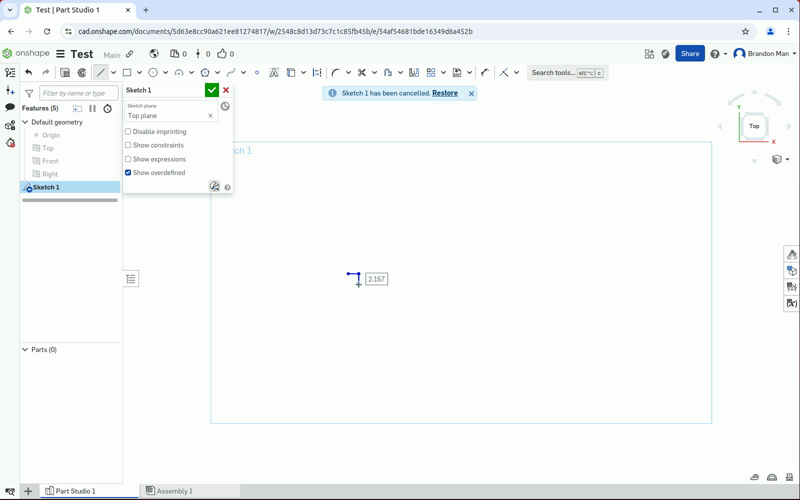
mouse_move(388, 284)
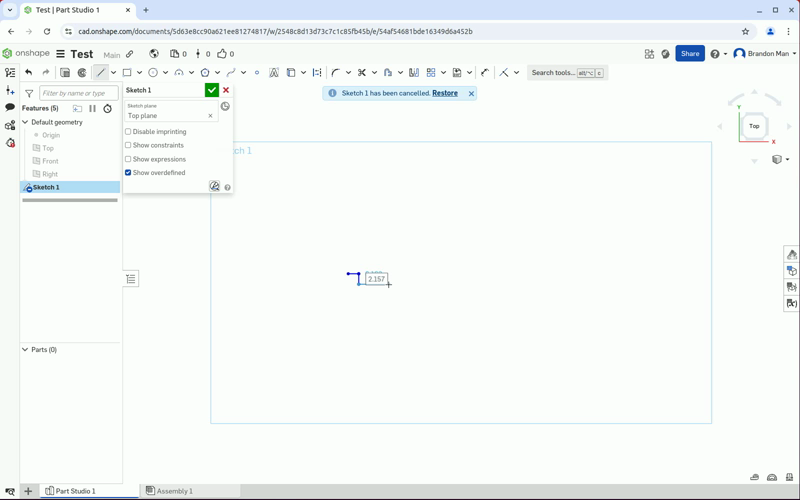
mouse_move(374, 284)
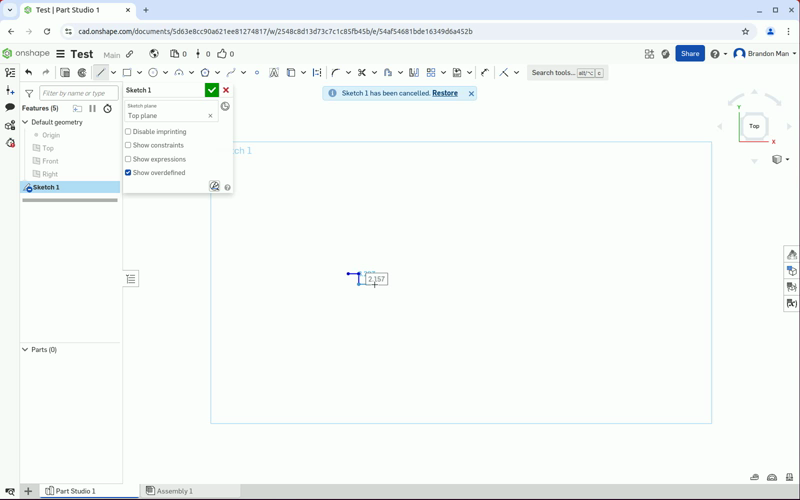
click(374, 284)
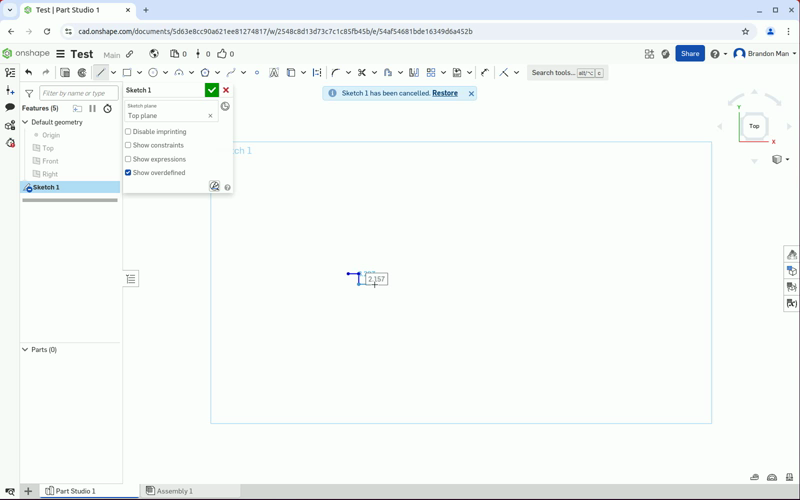
key_up(shift)
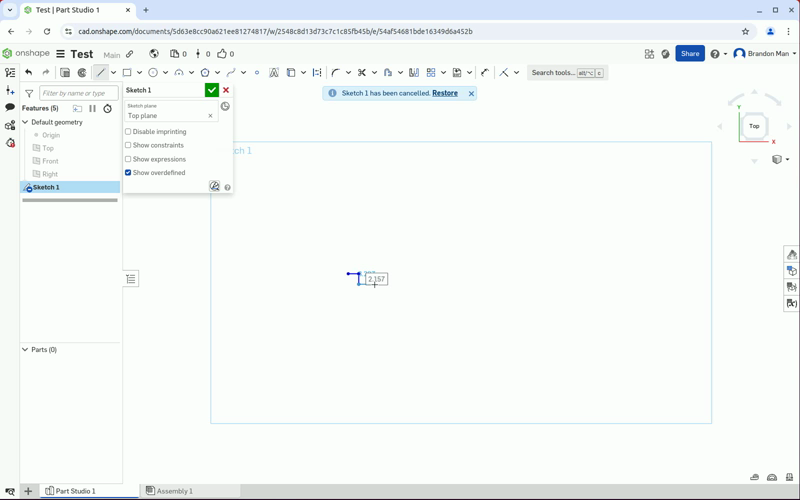
key_down(shift)
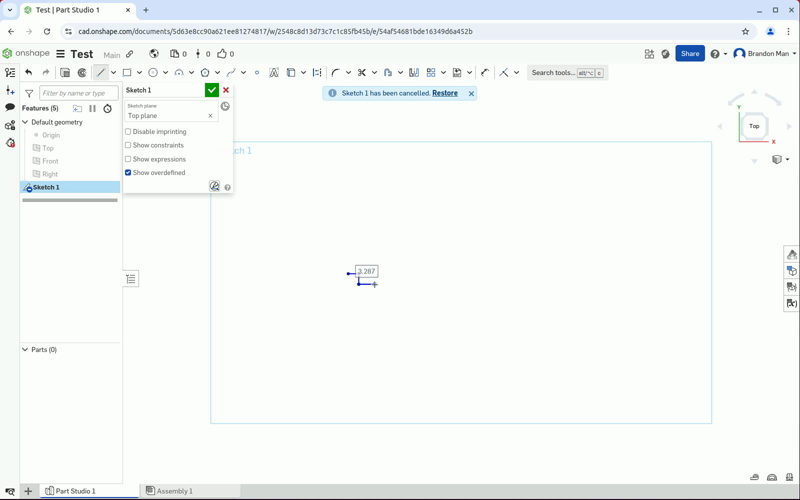
mouse_move(404, 284)
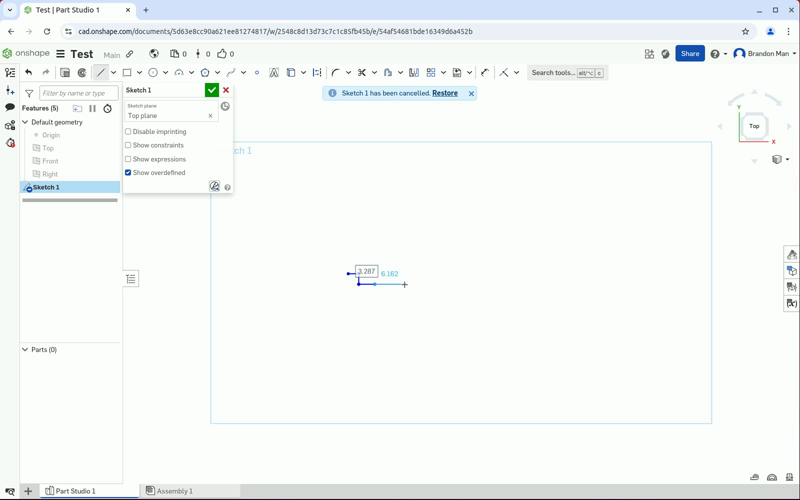
mouse_move(374, 267)
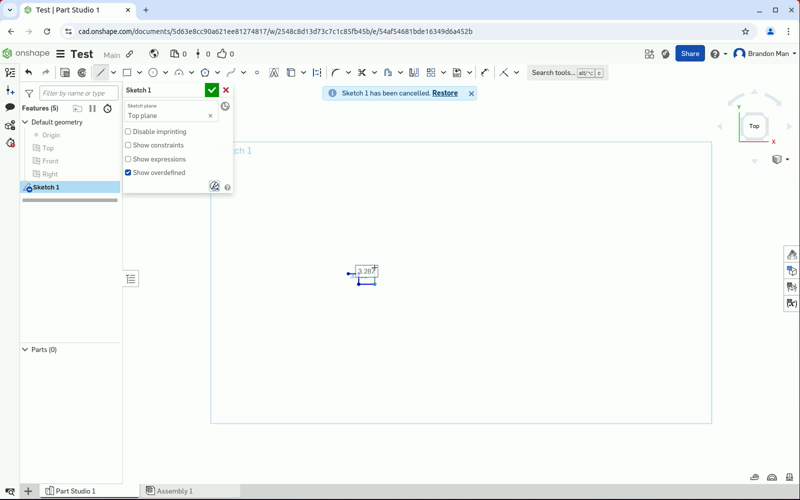
click(374, 267)
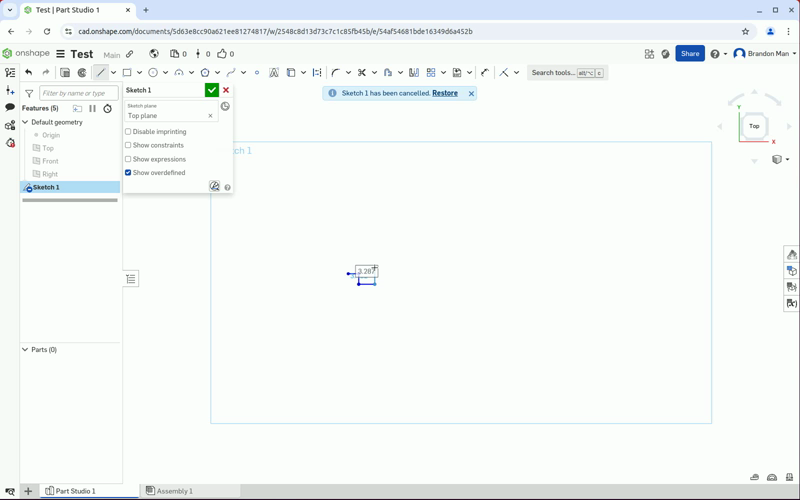
key_up(shift)
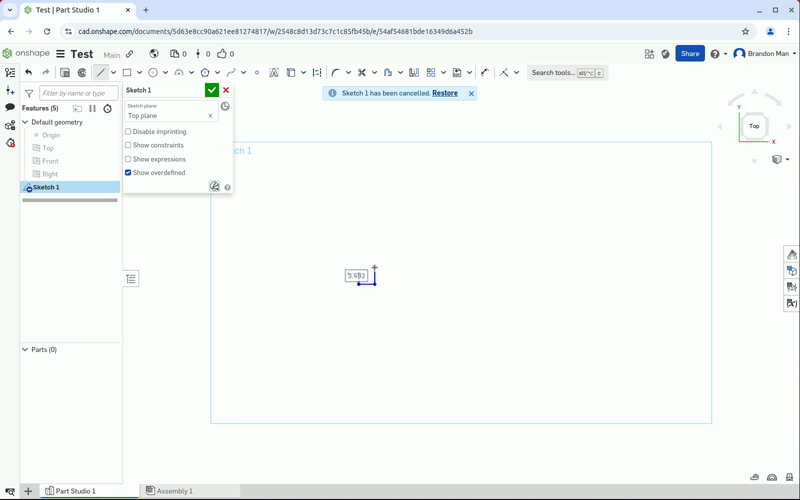
key_down(shift)
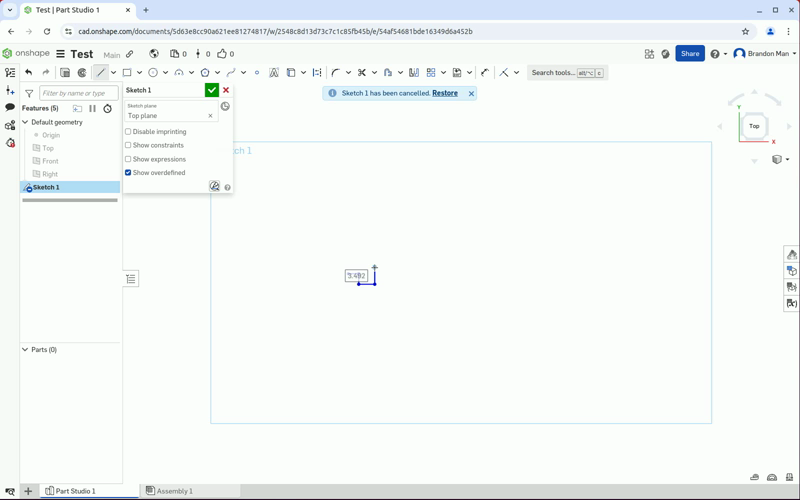
mouse_move(404, 267)
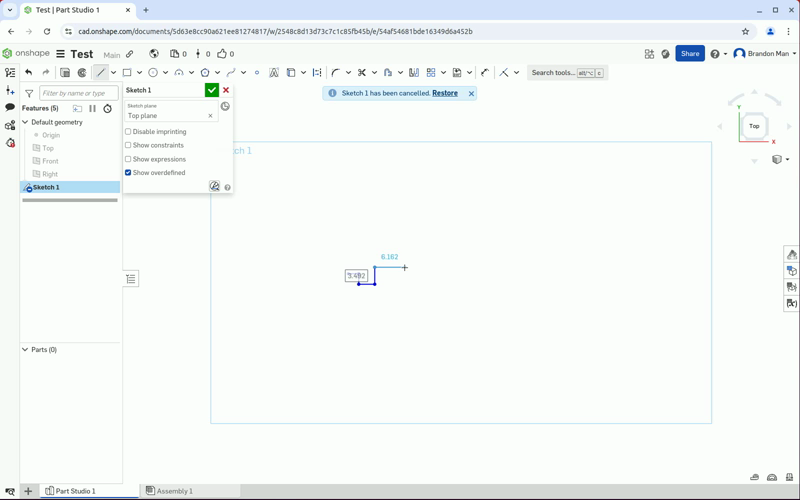
mouse_move(364, 267)
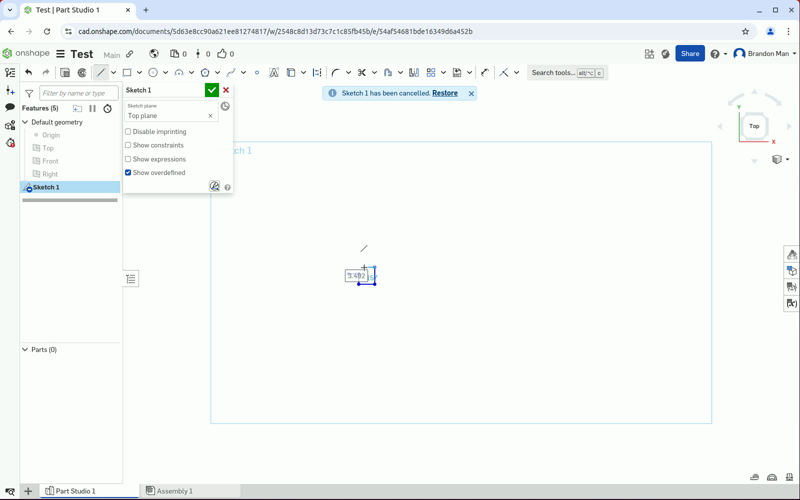
click(364, 267)
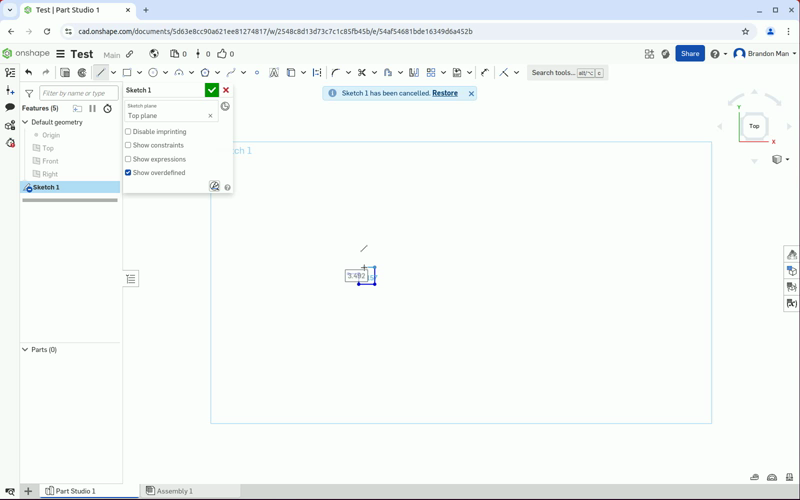
key_up(shift)
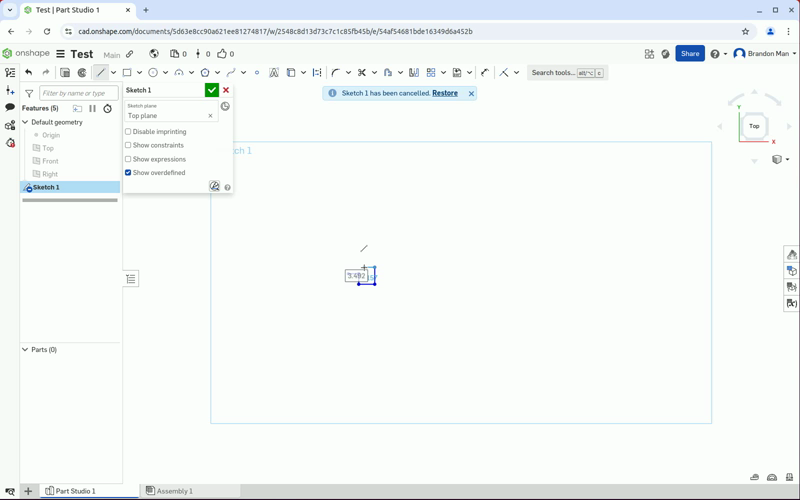
key_down(shift)
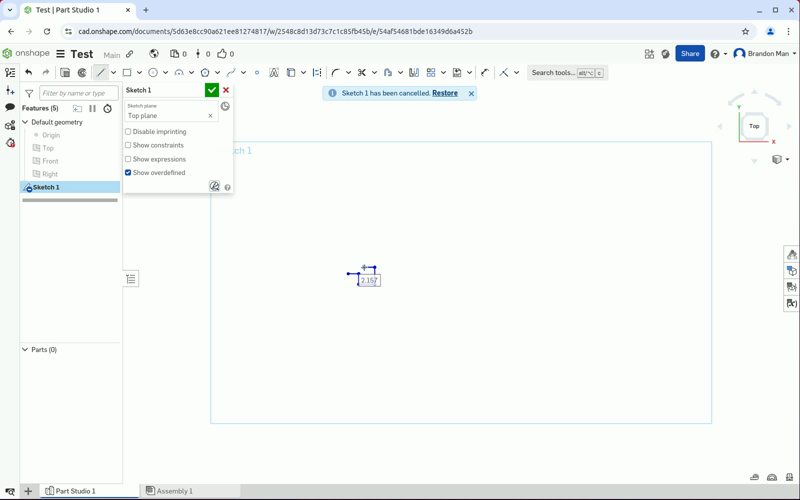
mouse_move(394, 267)
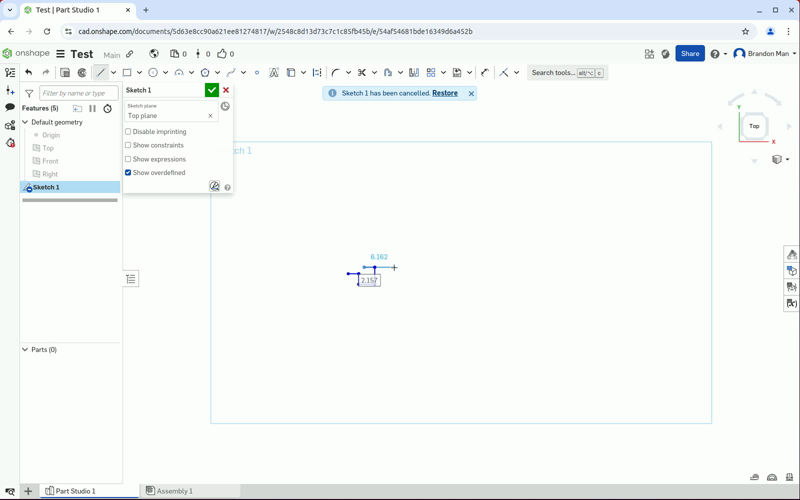
mouse_move(364, 257)
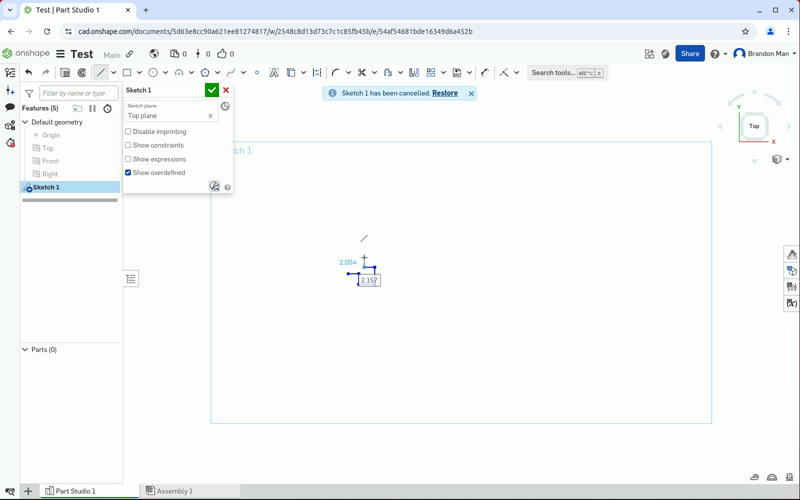
click(364, 257)
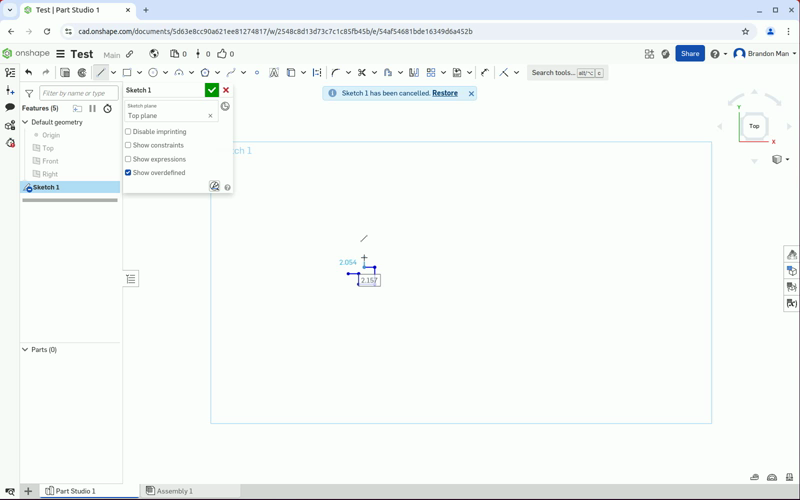
key_up(shift)
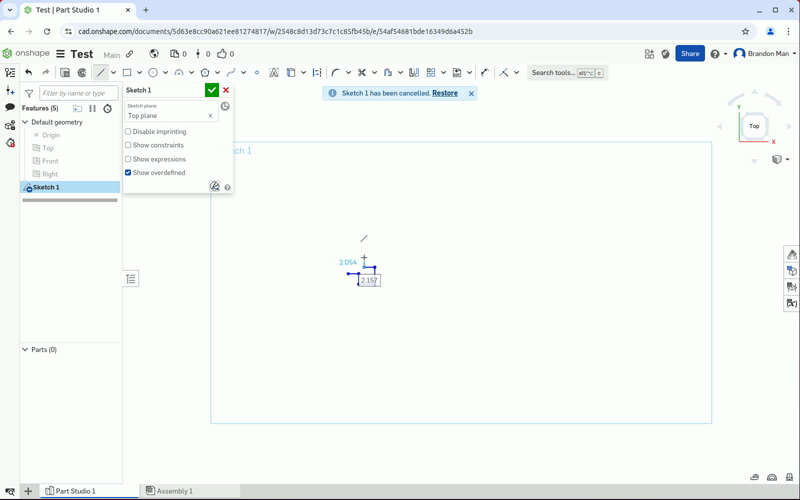
key_down(shift)
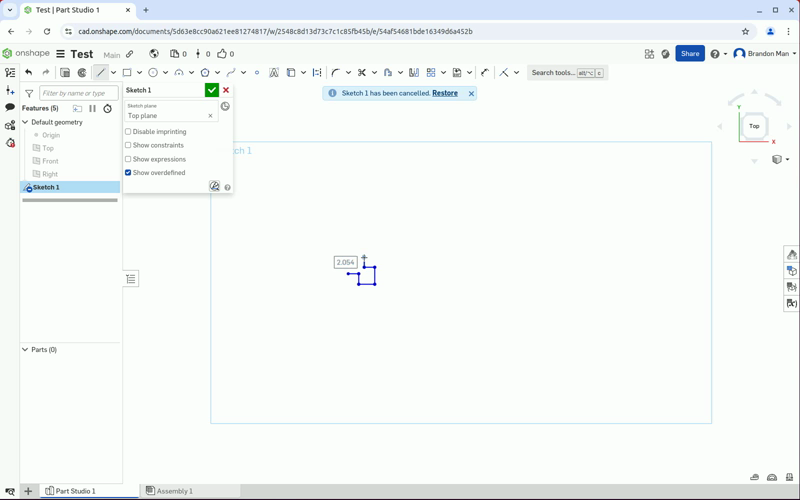
mouse_move(394, 257)
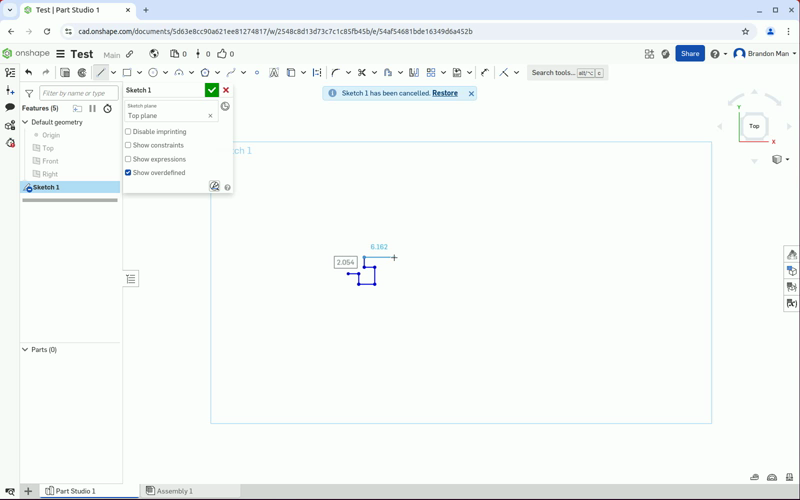
mouse_move(348, 257)
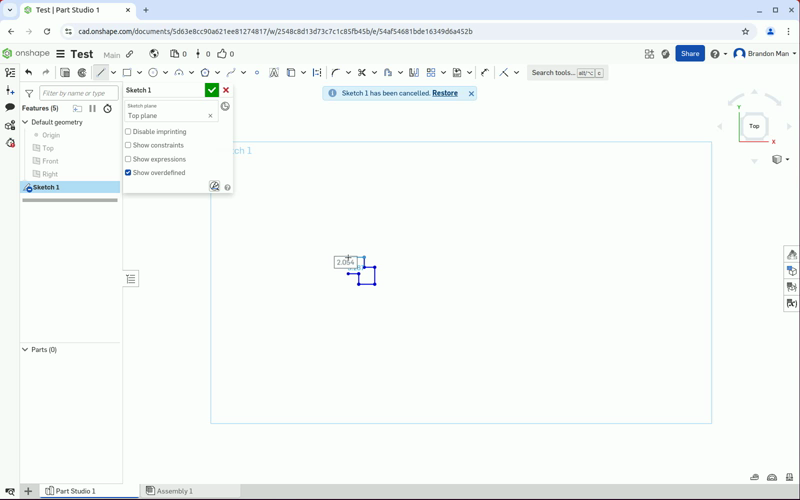
click(348, 257)
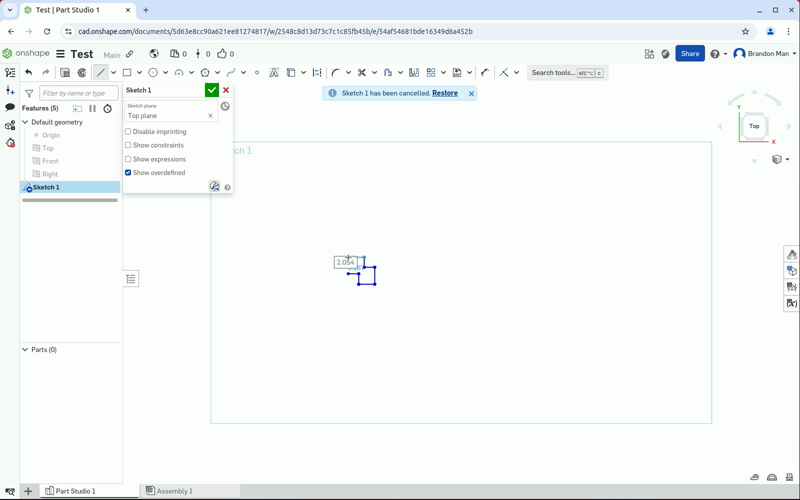
key_up(shift)
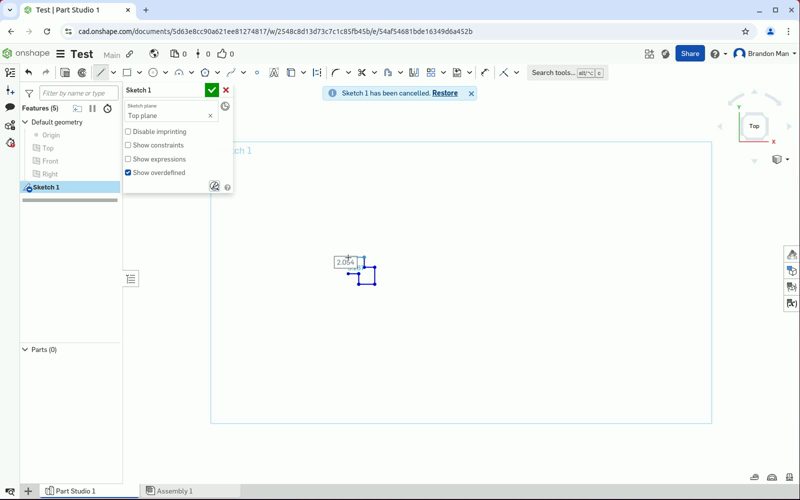
mouse_move(378, 257)
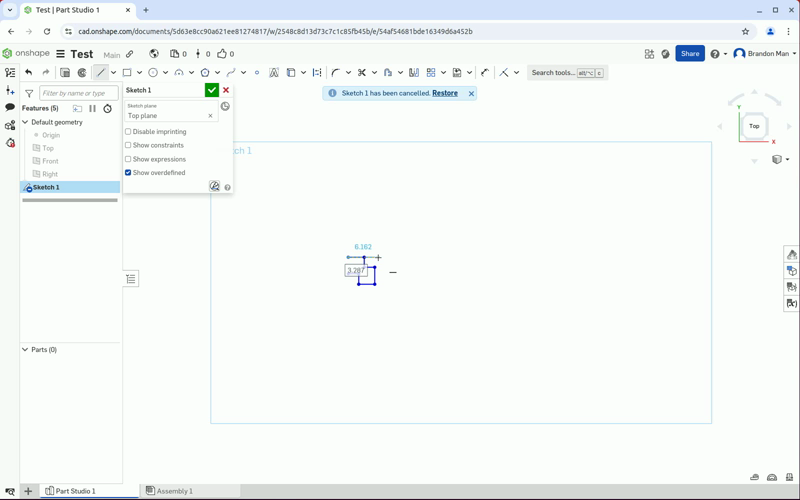
key_down(shift)
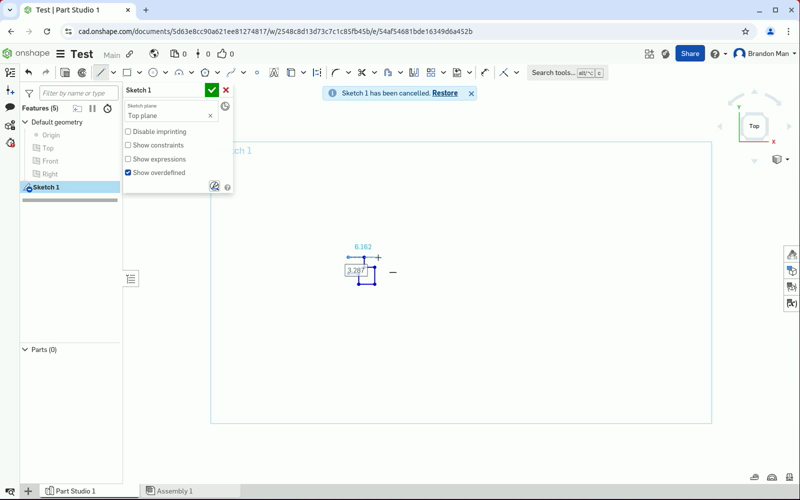
mouse_move(348, 273)
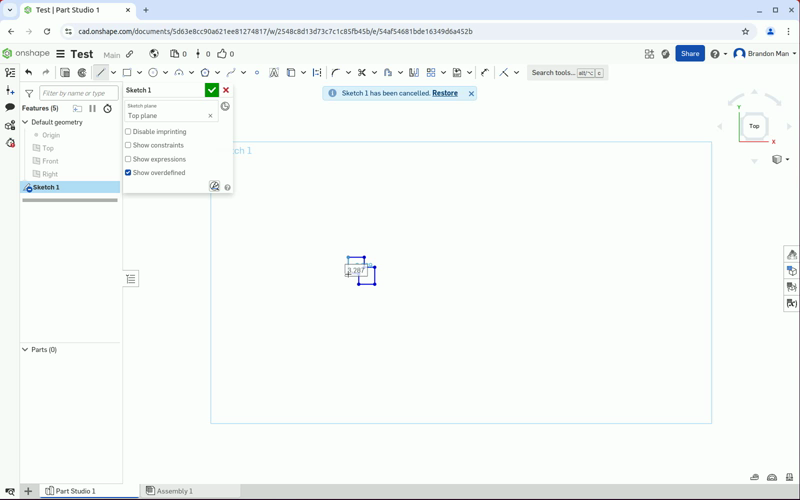
key_up(shift)
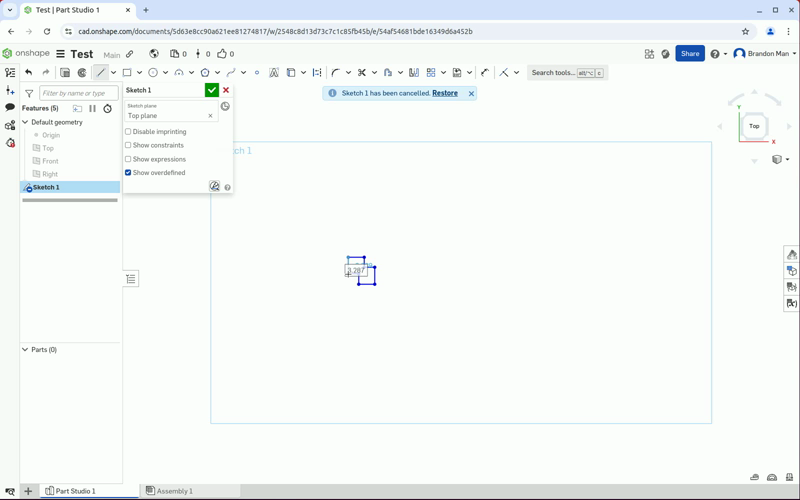
click(348, 273)
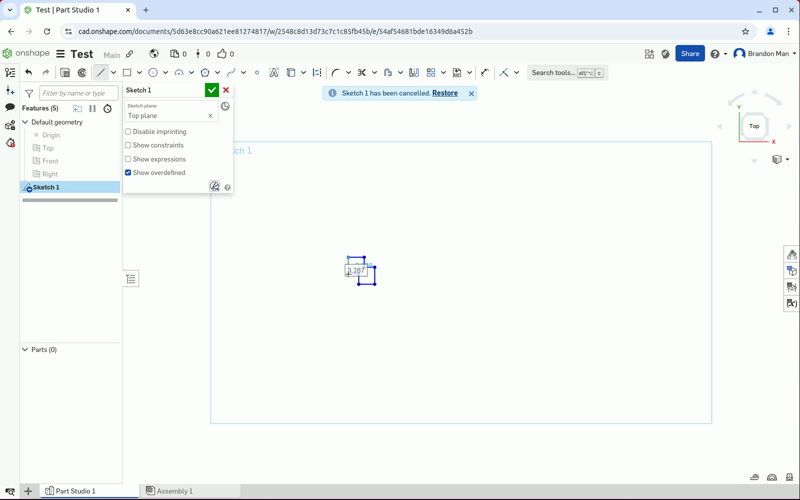
key(esc)
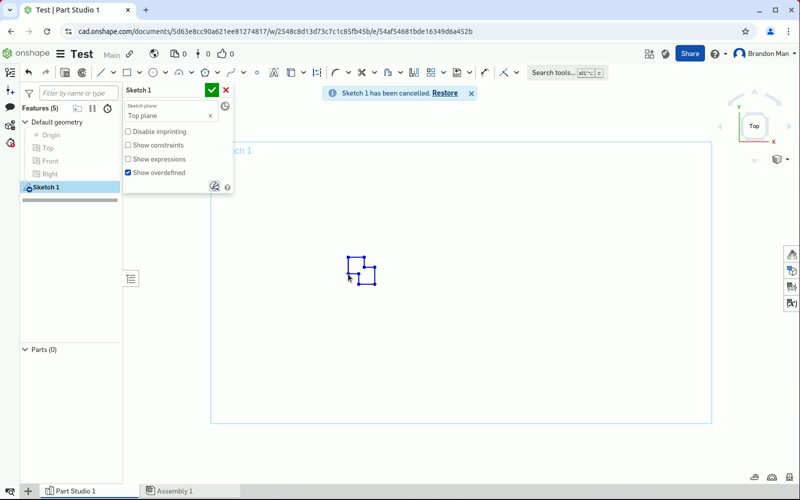
mouse_move(366, 276)
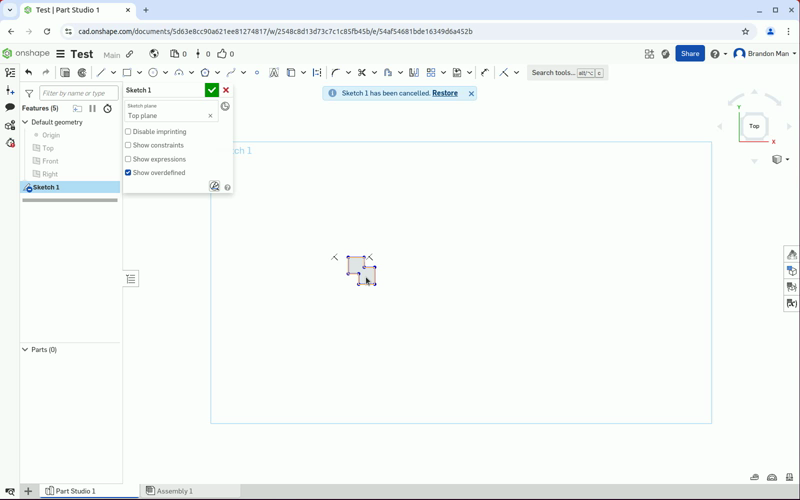
scroll(6)
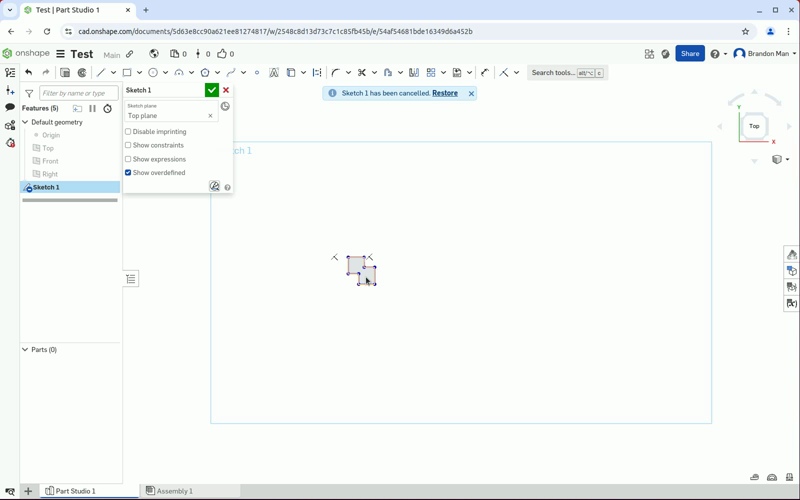
scroll(6)
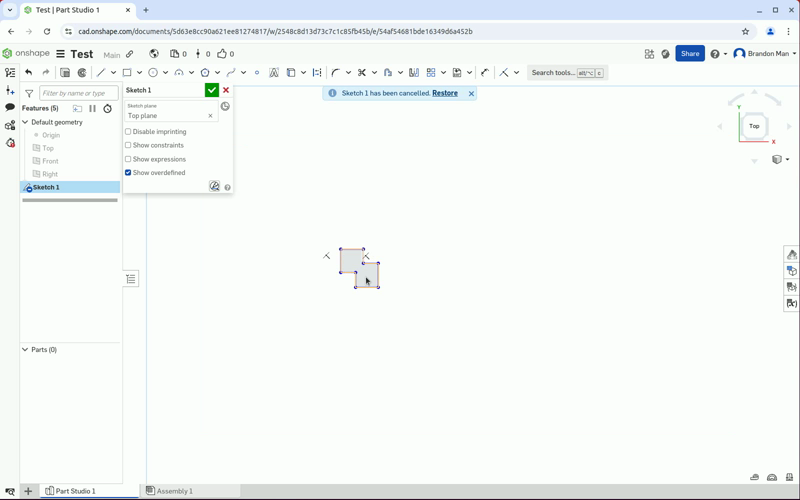
scroll(6)
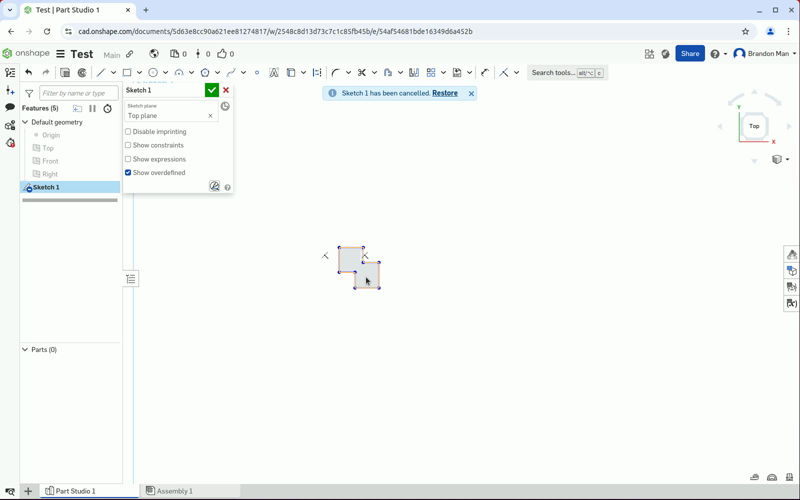
scroll(6)
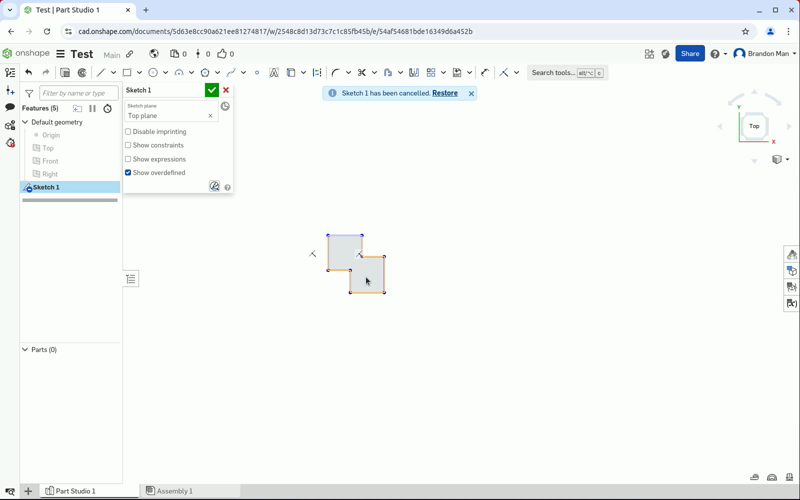
scroll(6)
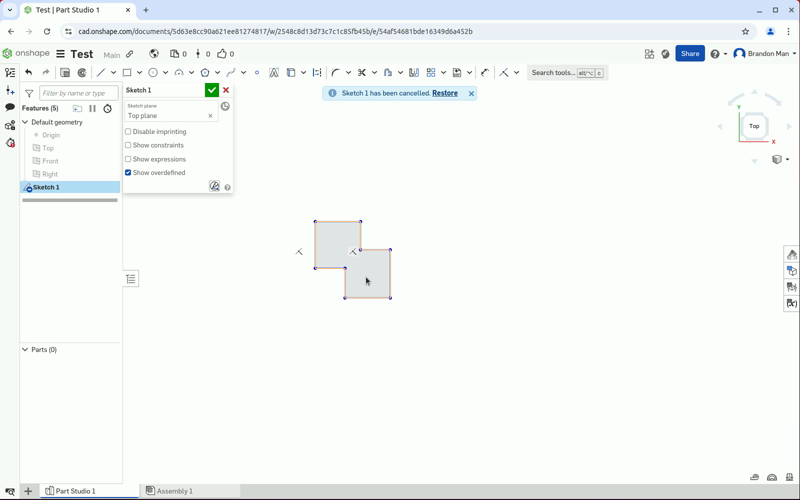
scroll(6)
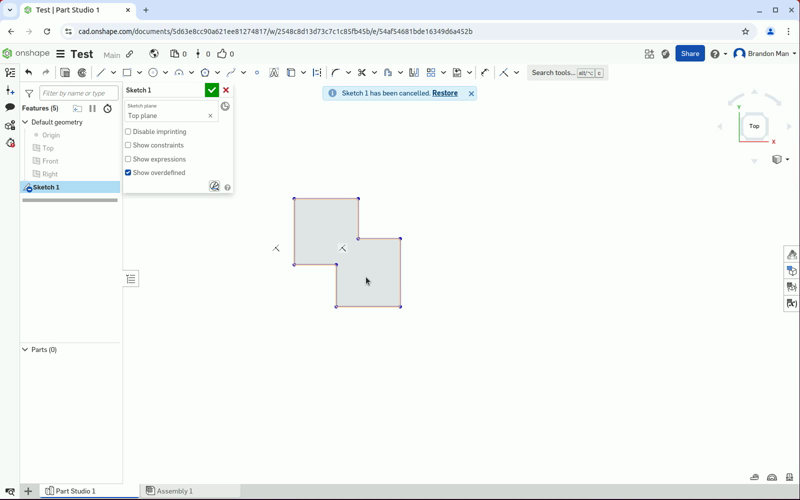
scroll(6)
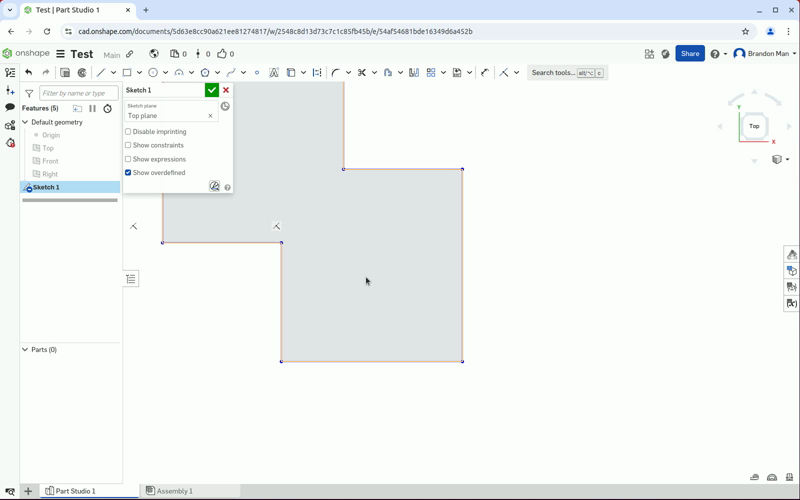
click(366, 276)
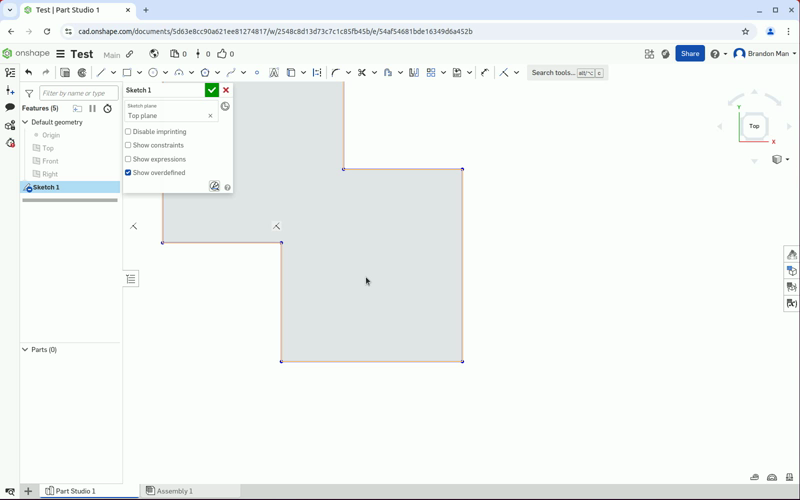
scroll(-6)
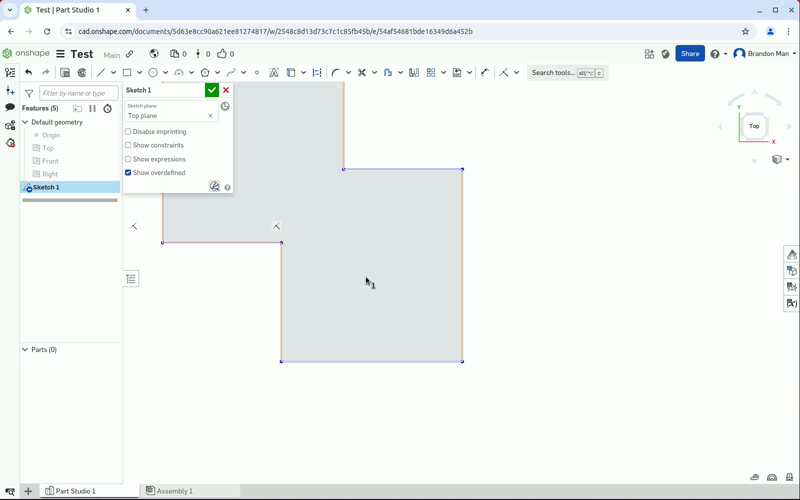
scroll(-6)
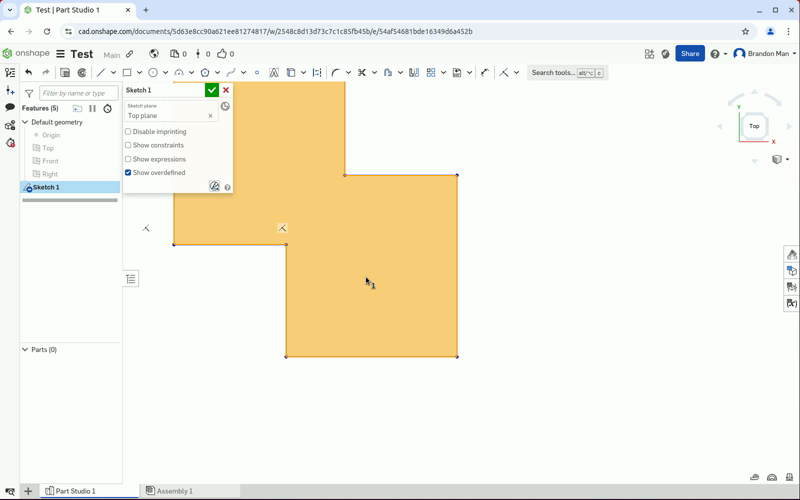
scroll(-6)
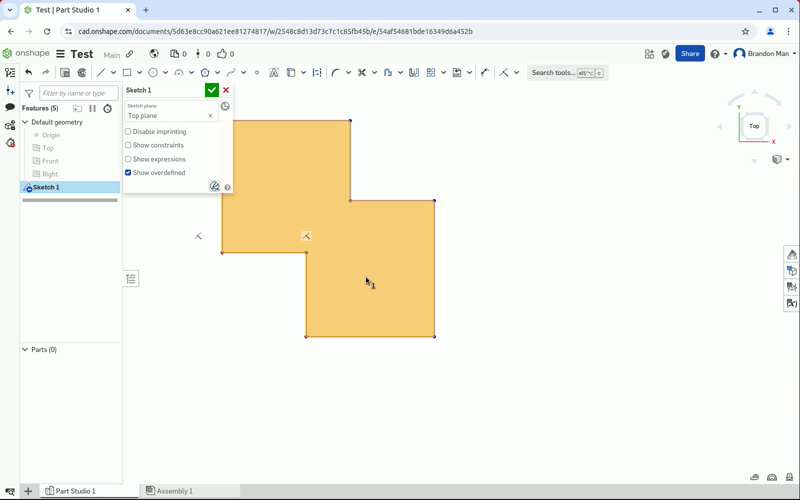
scroll(-6)
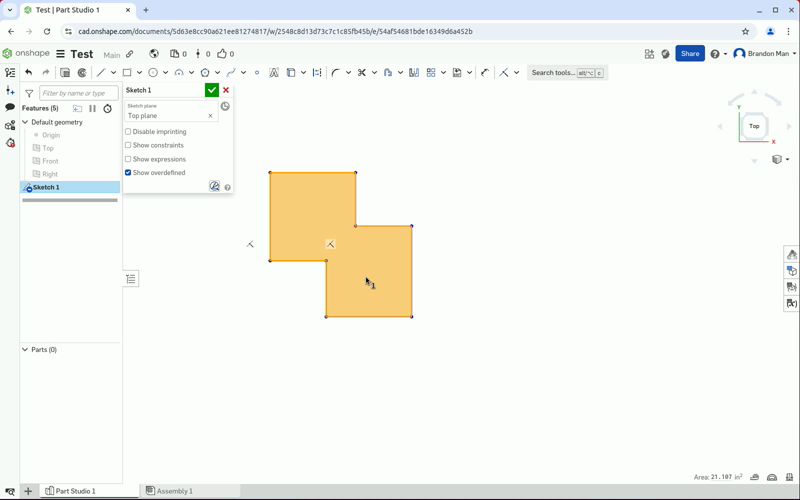
scroll(-6)
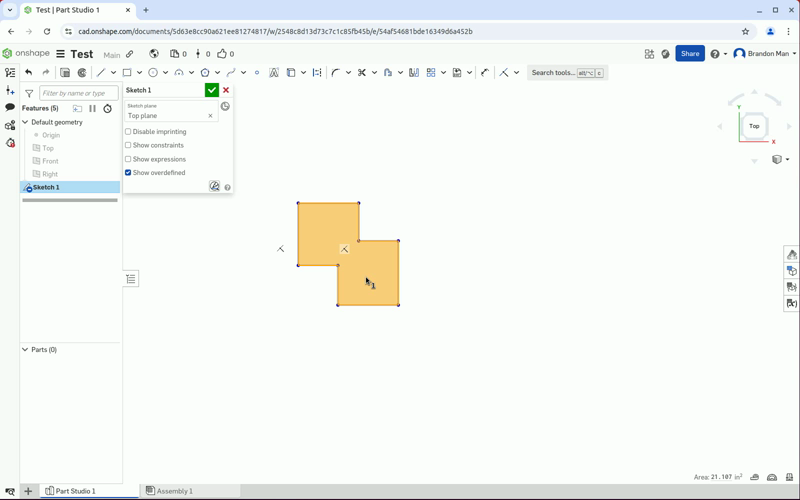
scroll(-6)
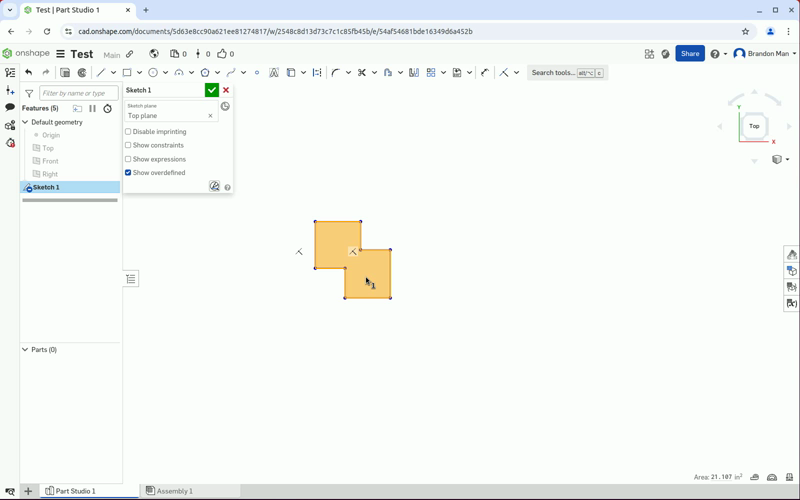
scroll(-6)
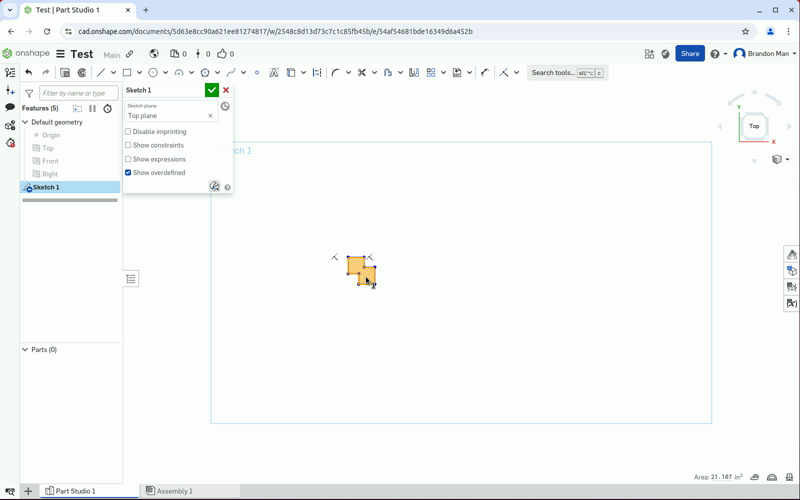
mouse_move(73, 352)
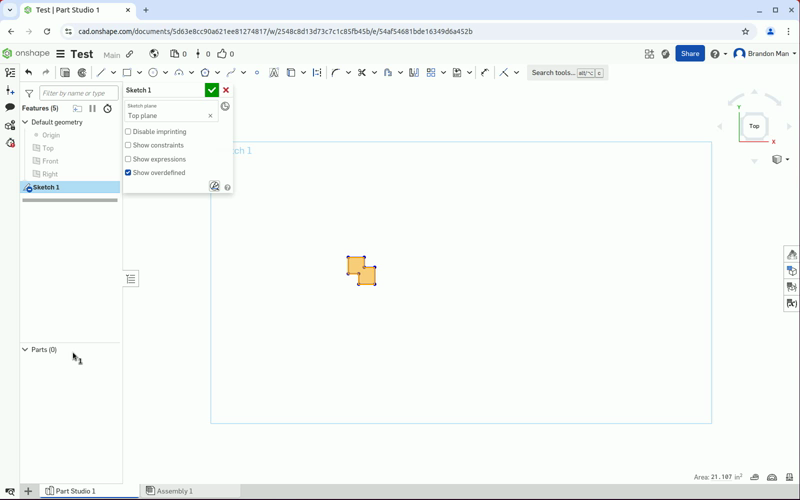
key(shift+y)
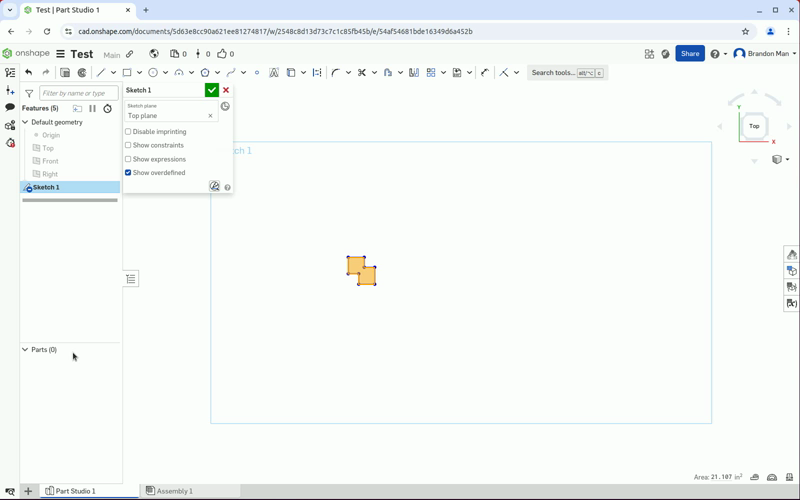
key(shift+e)
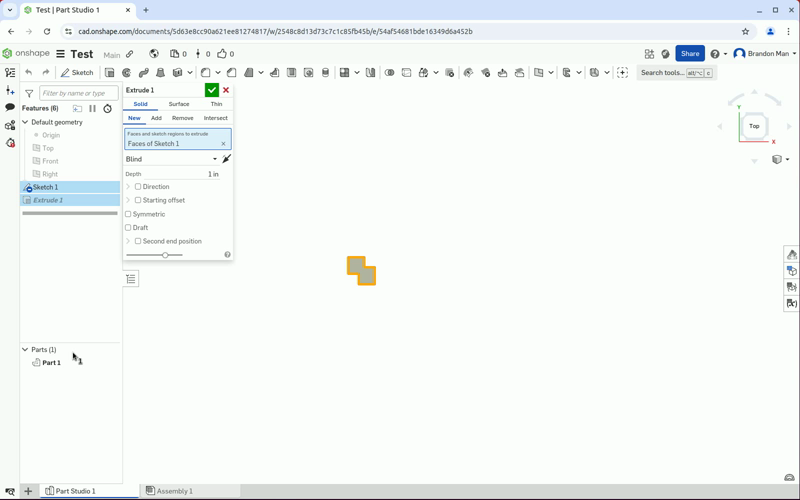
mouse_move(143, 106)
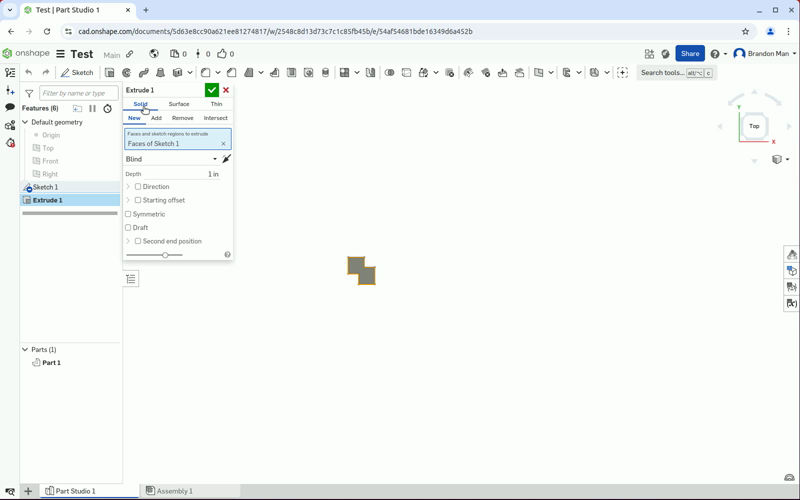
click(143, 106)
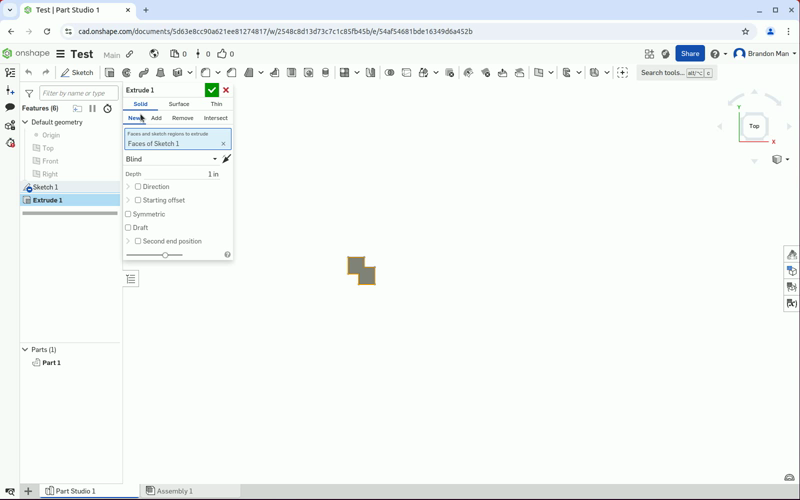
mouse_move(137, 120)
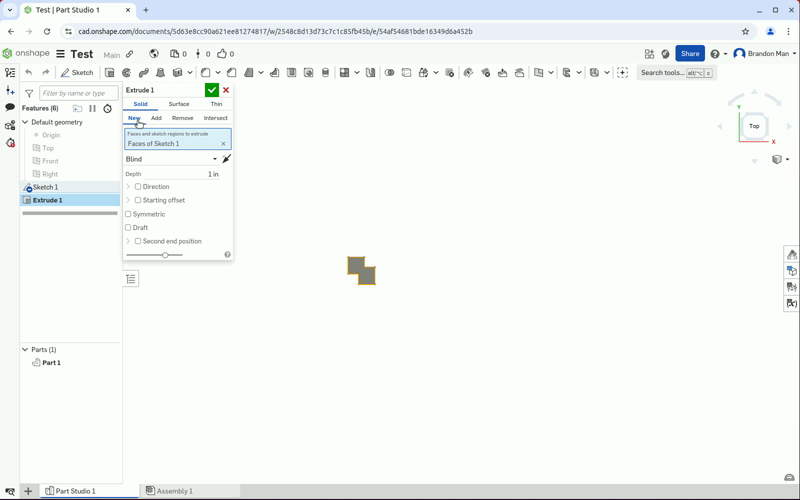
click(137, 120)
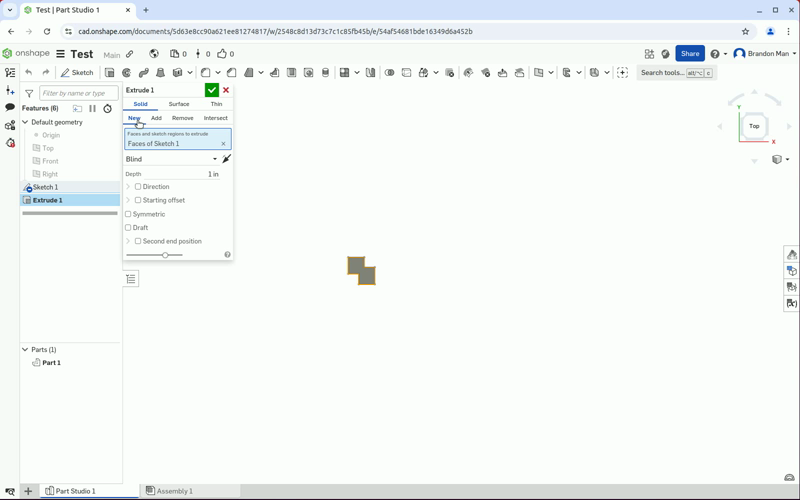
key(tab, 4)
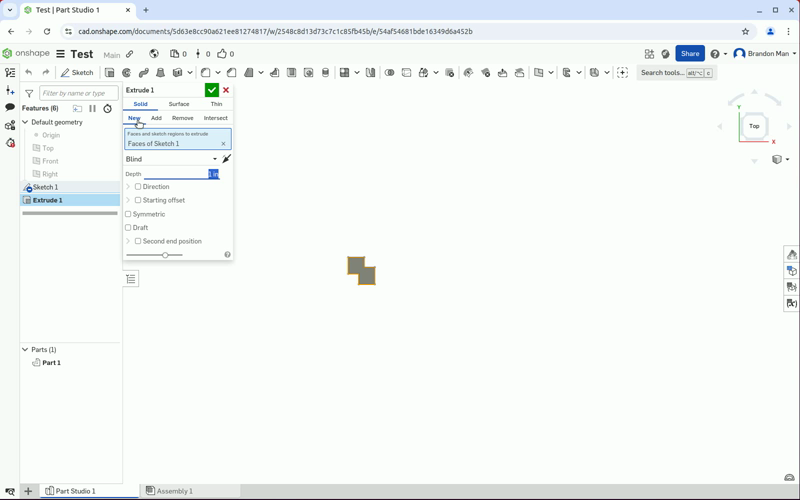
text(8.184)
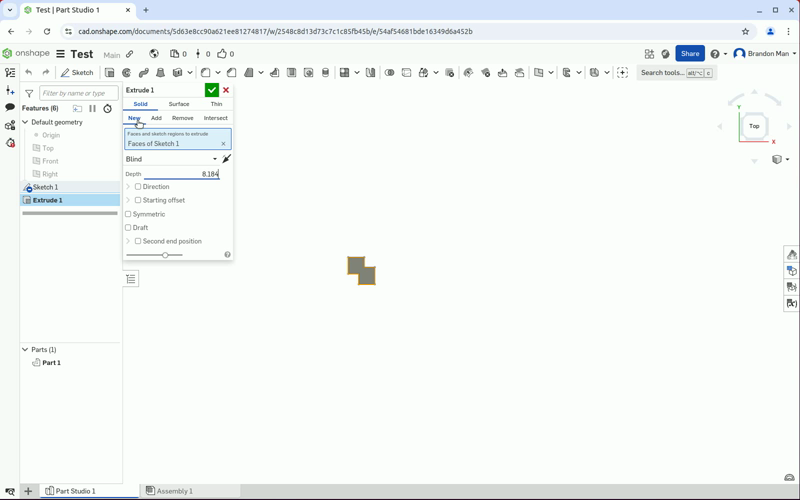
key(enter)
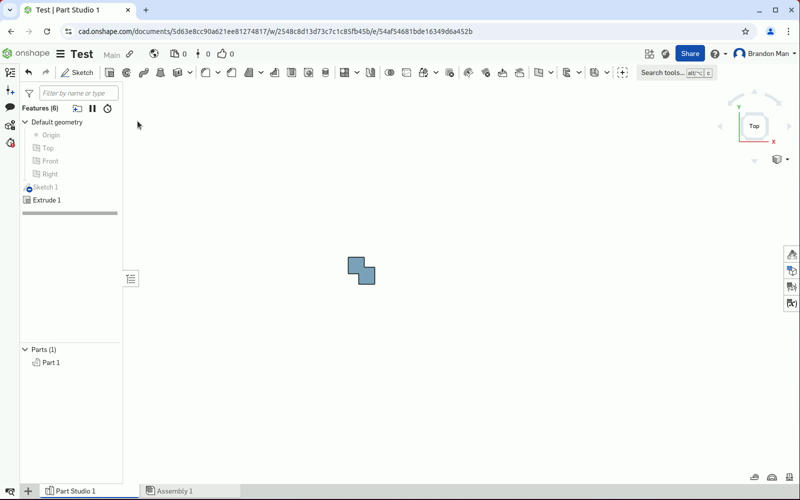
key(shift+h)
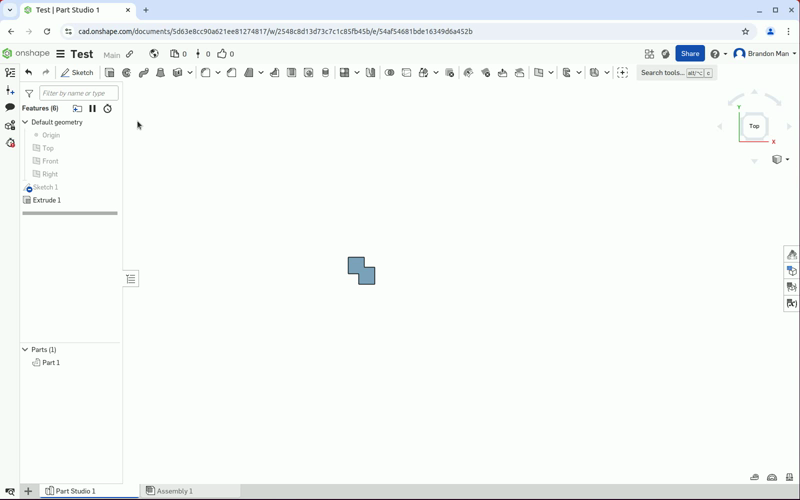
key(shift+h)
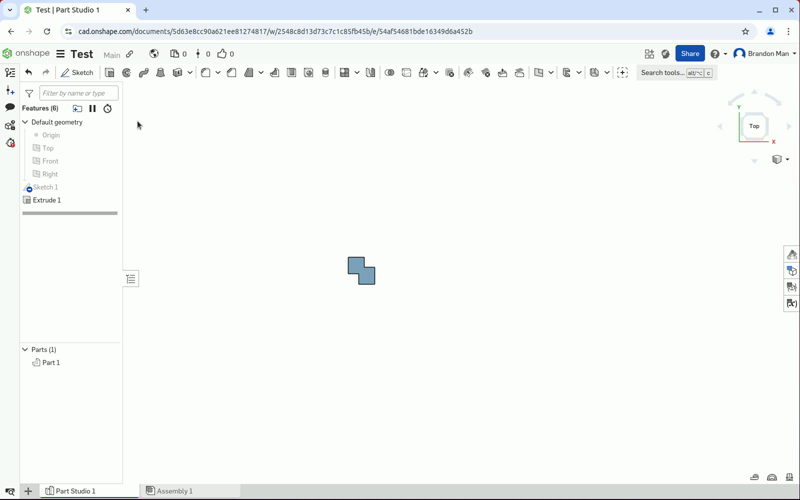
mouse_move(73, 189)
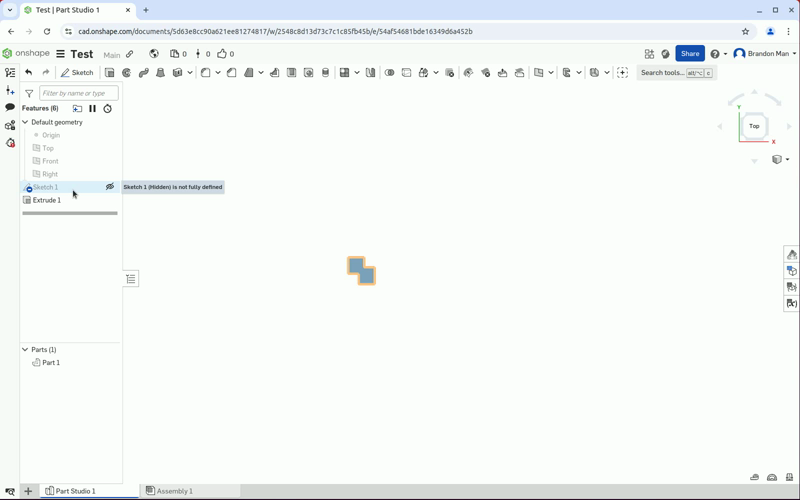
click(73, 189)
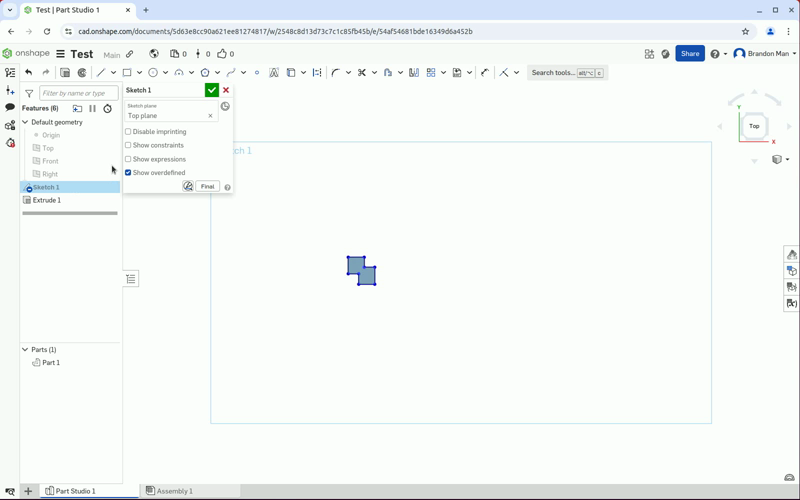
mouse_move(229, 92)
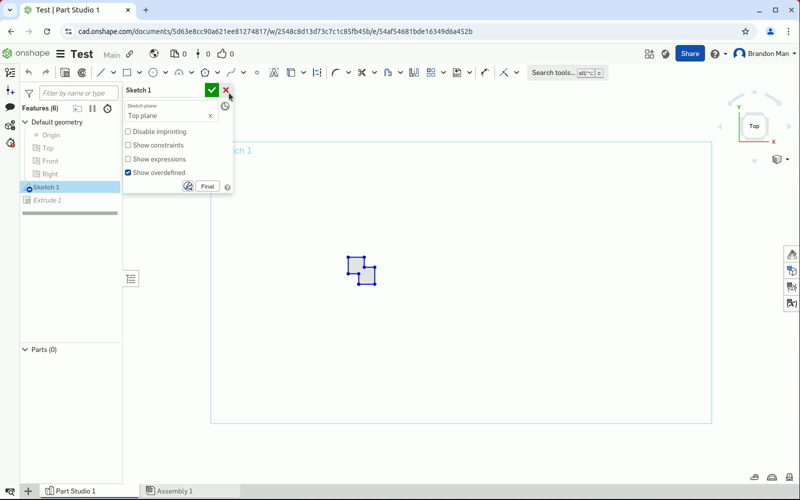
click(229, 92)
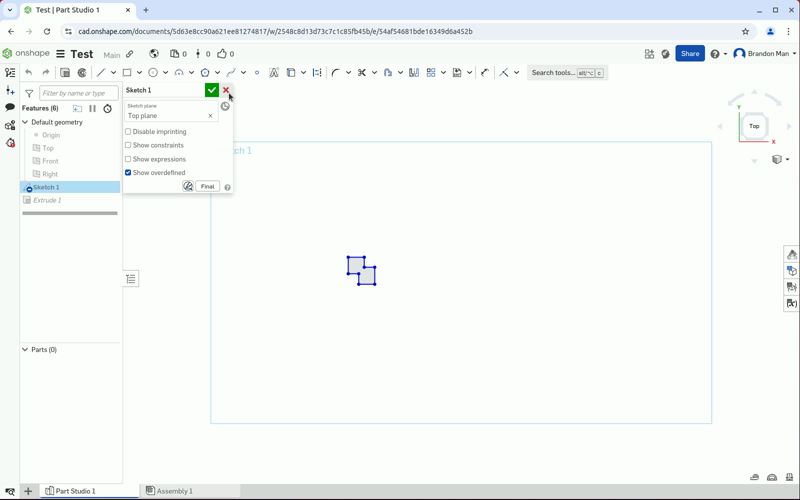
key(shift+s)
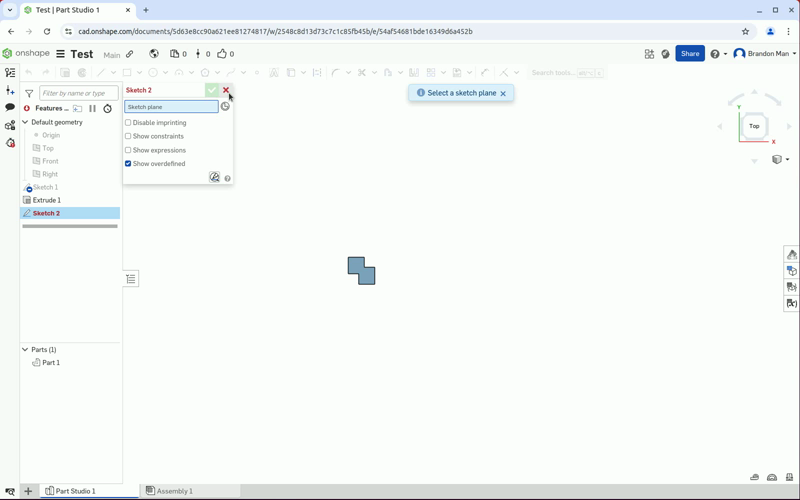
mouse_move(73, 150)
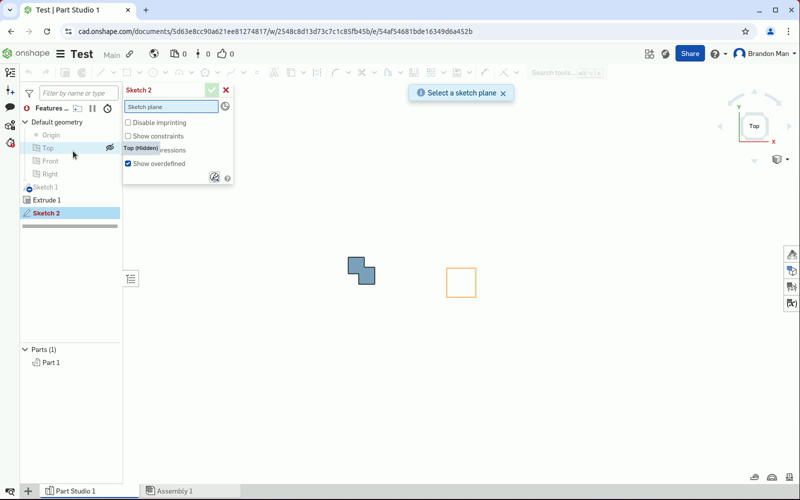
click(73, 150)
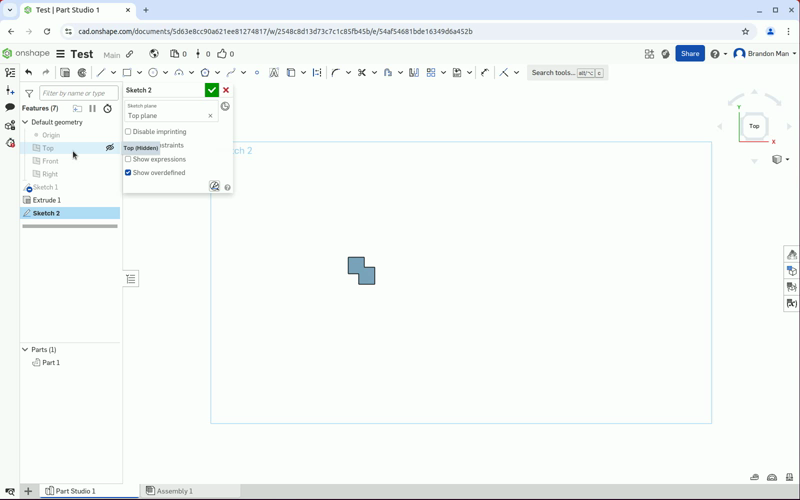
mouse_move(73, 352)
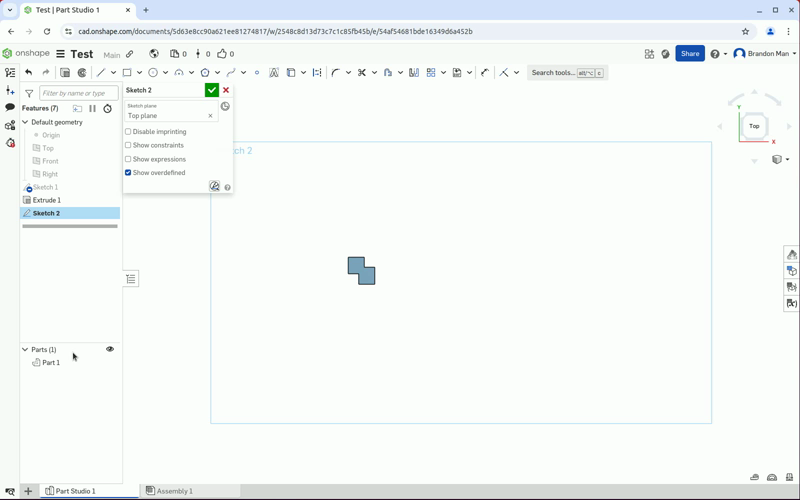
key(y)
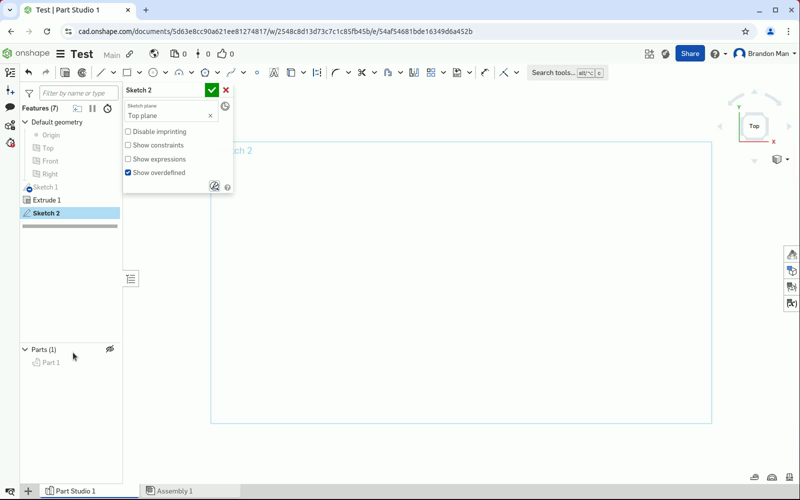
key(l)
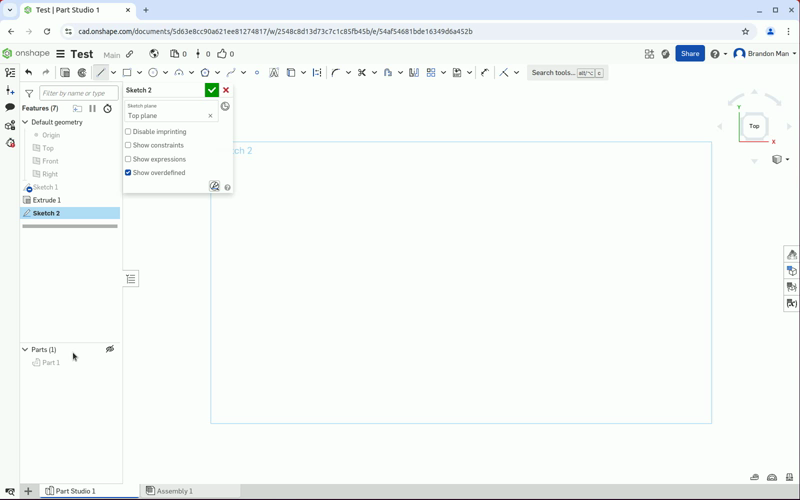
key_down(shift)
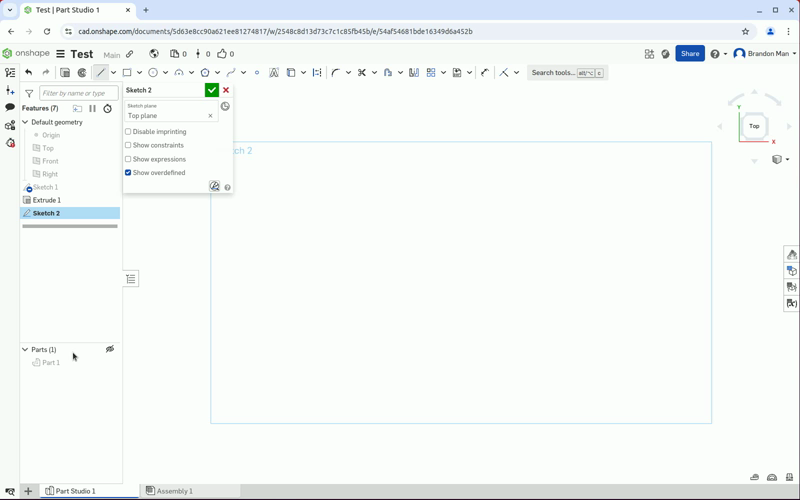
mouse_move(363, 267)
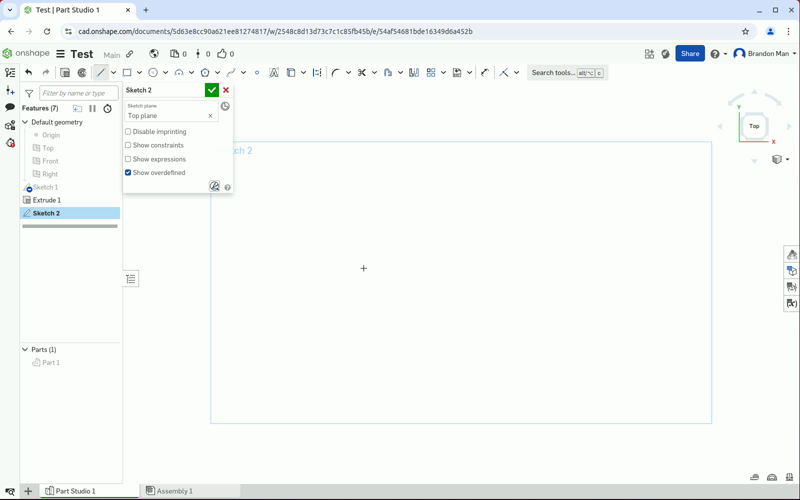
click(363, 267)
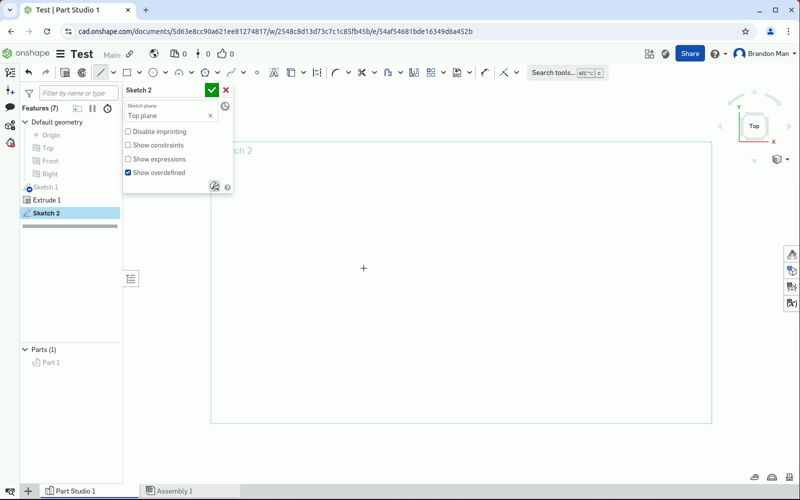
key_up(shift)
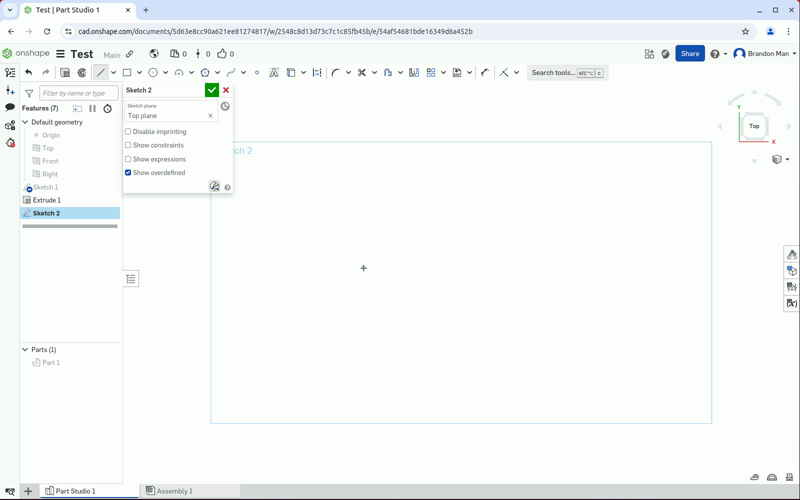
key_down(shift)
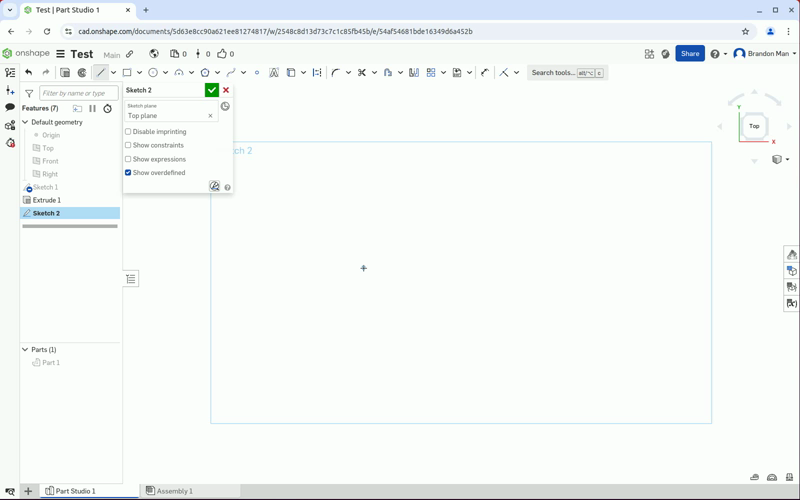
mouse_move(393, 267)
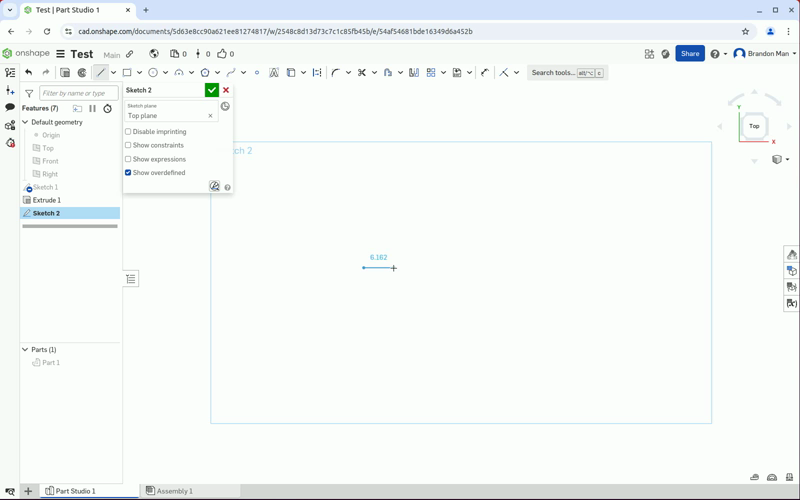
mouse_move(374, 267)
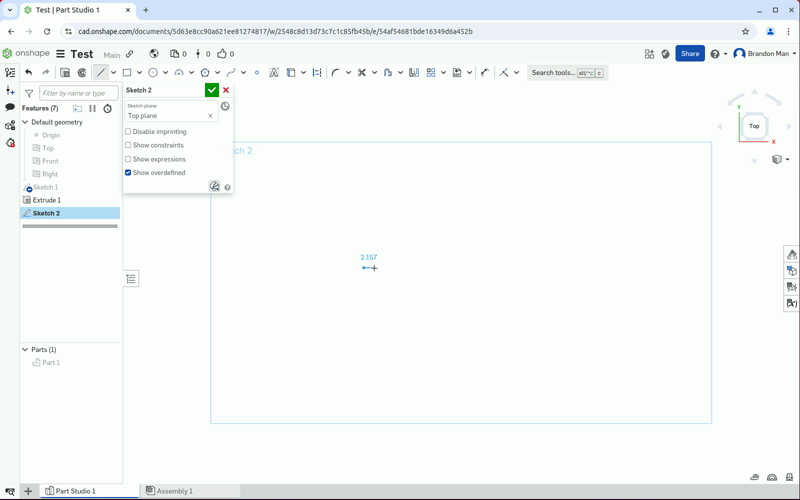
click(374, 267)
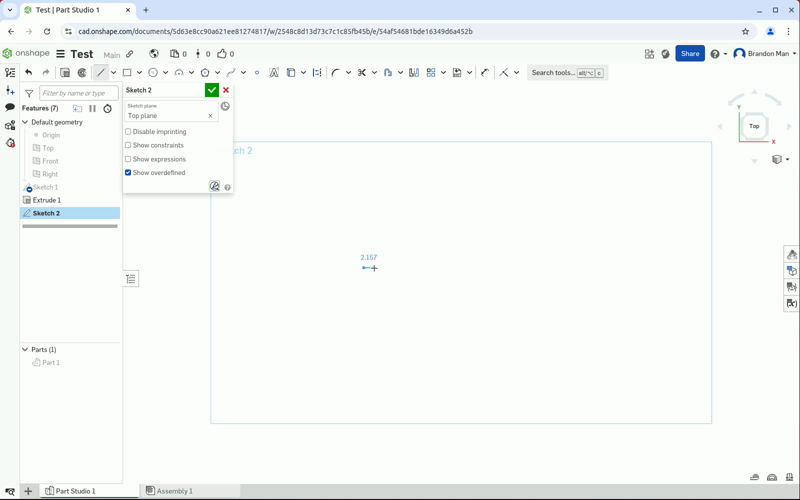
key_up(shift)
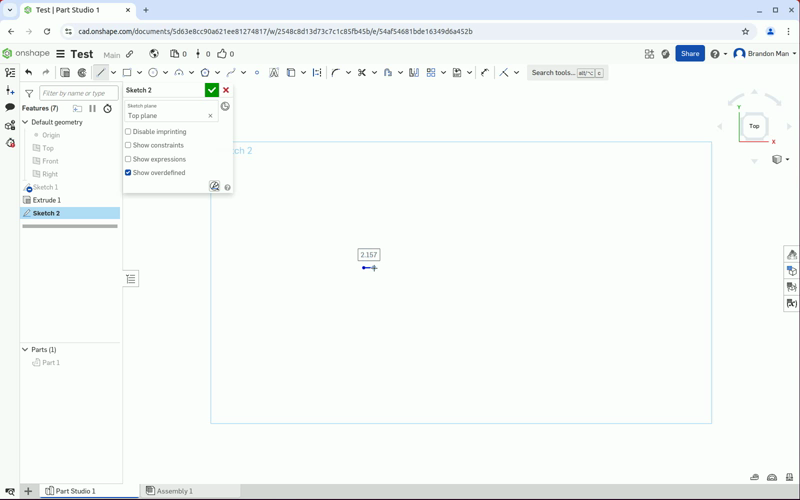
key_down(shift)
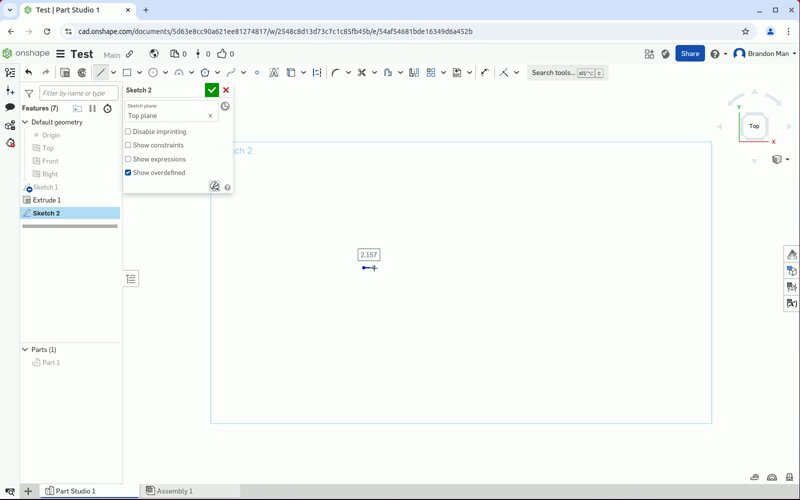
mouse_move(404, 267)
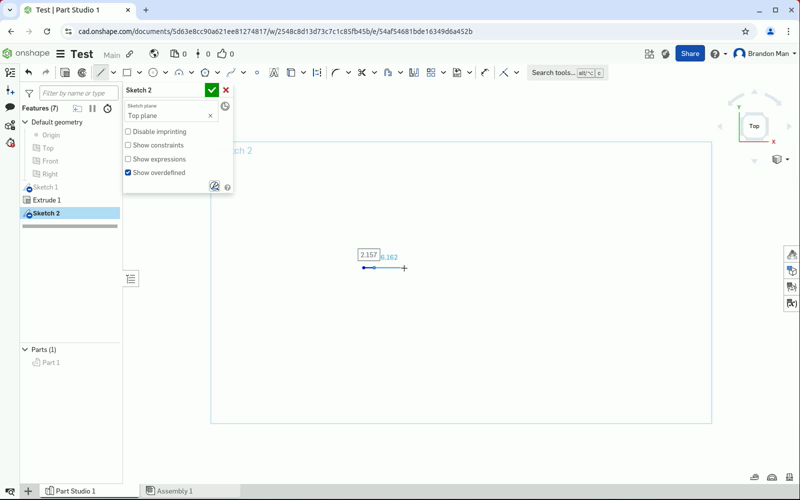
mouse_move(374, 257)
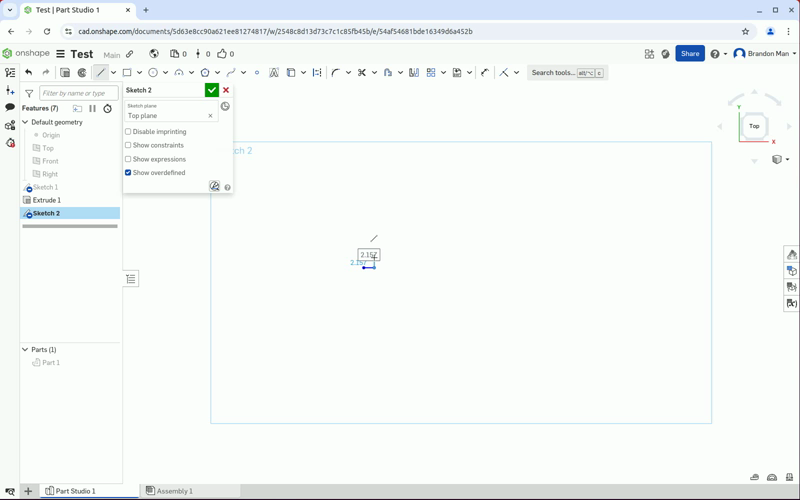
click(374, 257)
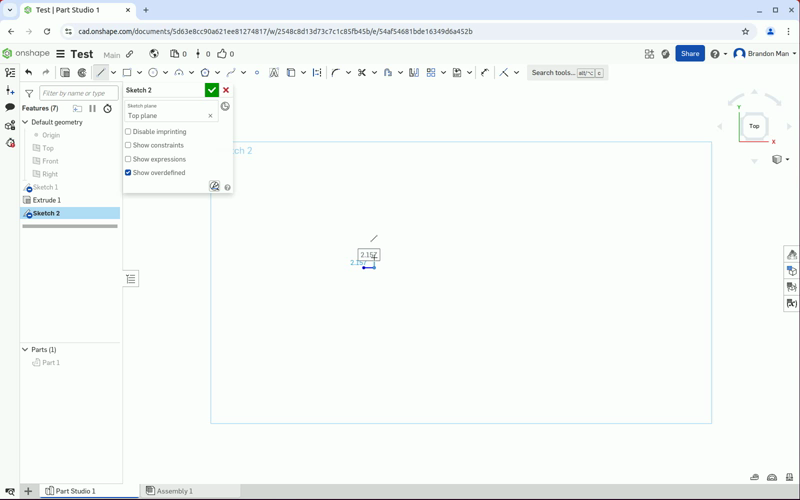
key_up(shift)
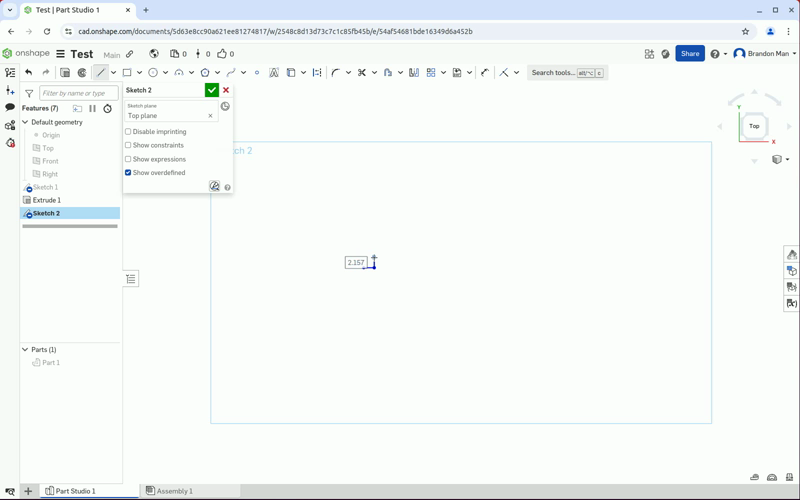
key_down(shift)
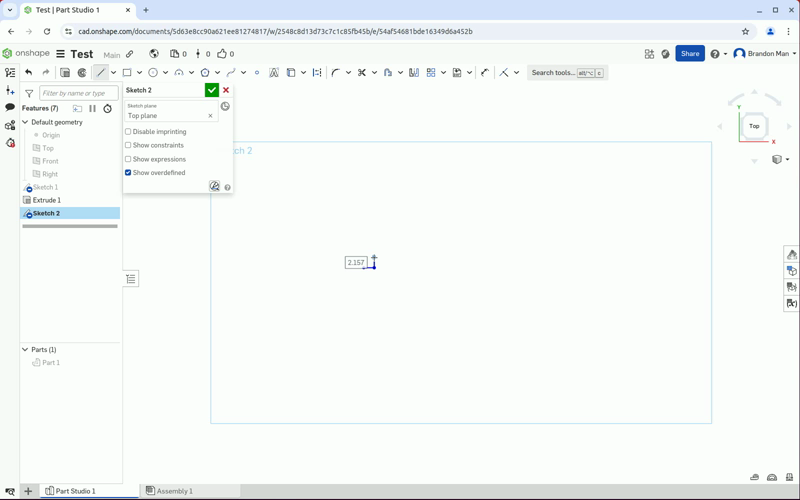
mouse_move(404, 257)
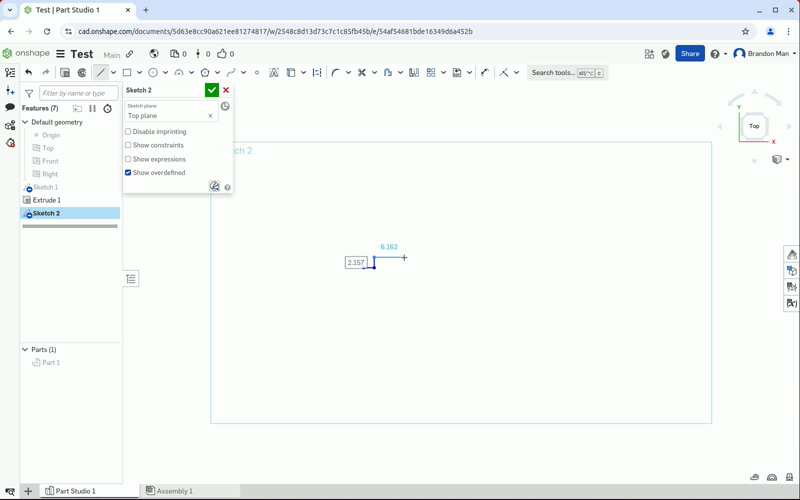
mouse_move(363, 257)
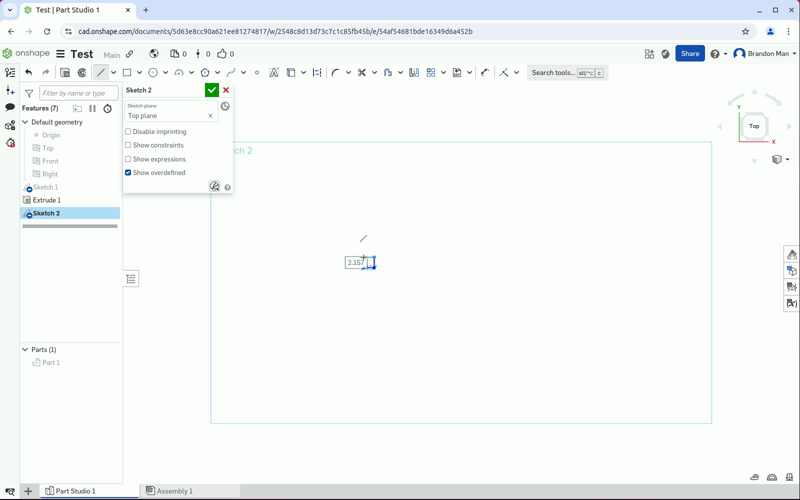
click(363, 257)
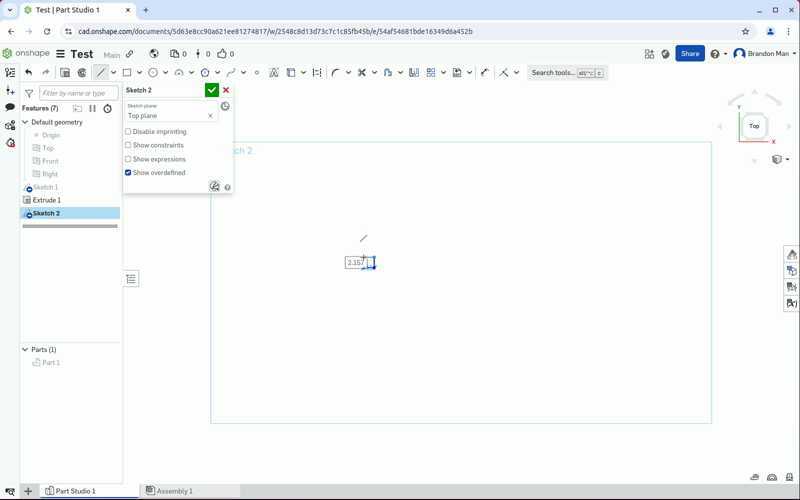
key_up(shift)
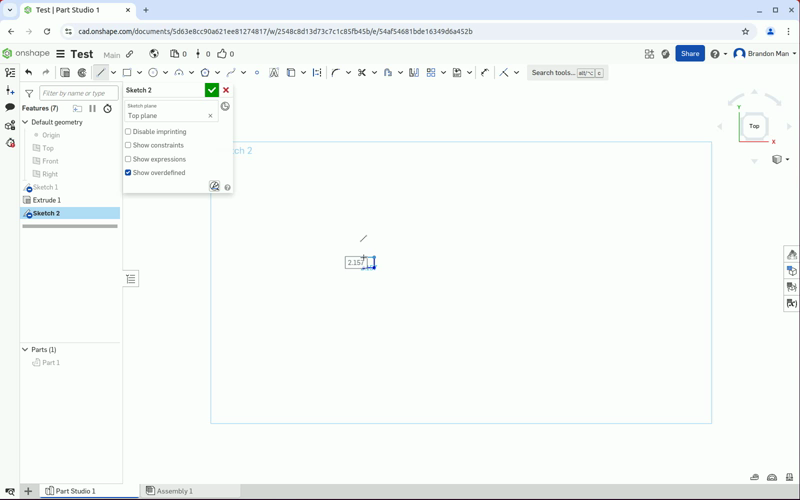
mouse_move(393, 257)
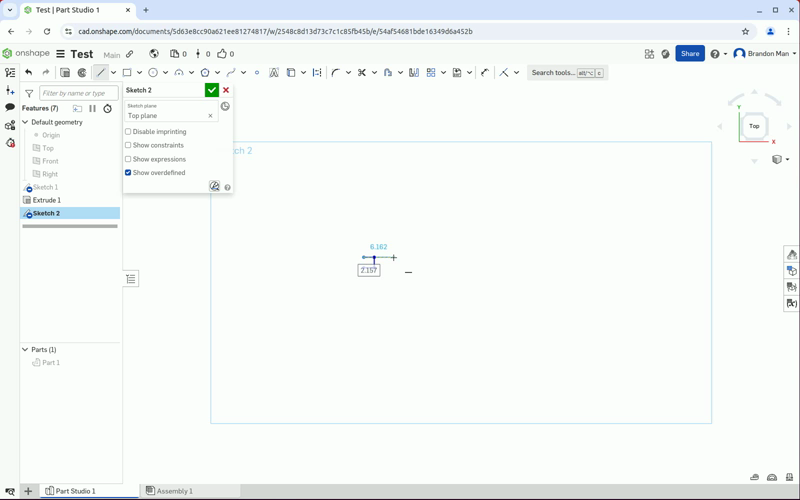
key_down(shift)
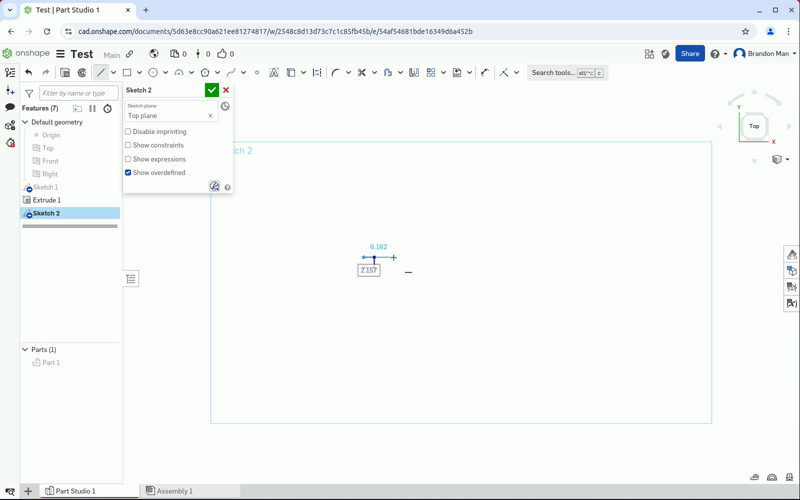
mouse_move(363, 267)
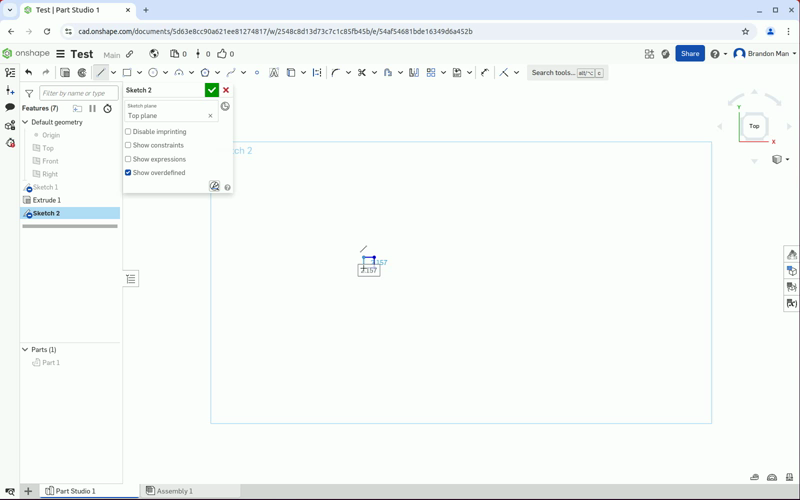
key_up(shift)
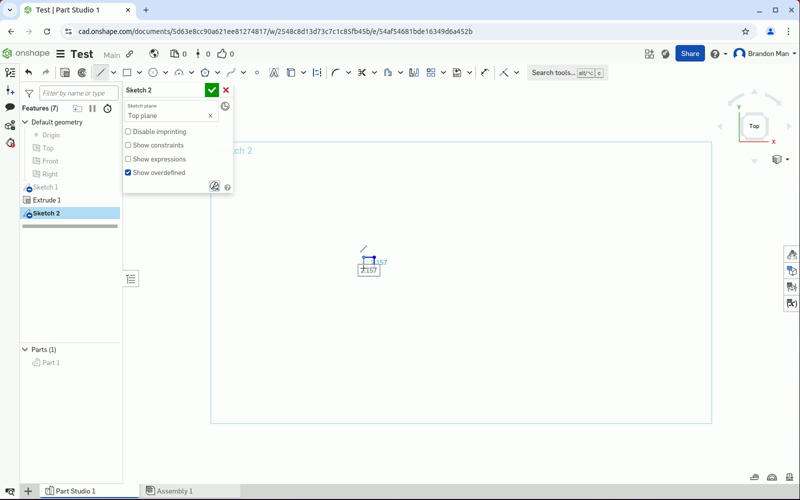
click(363, 267)
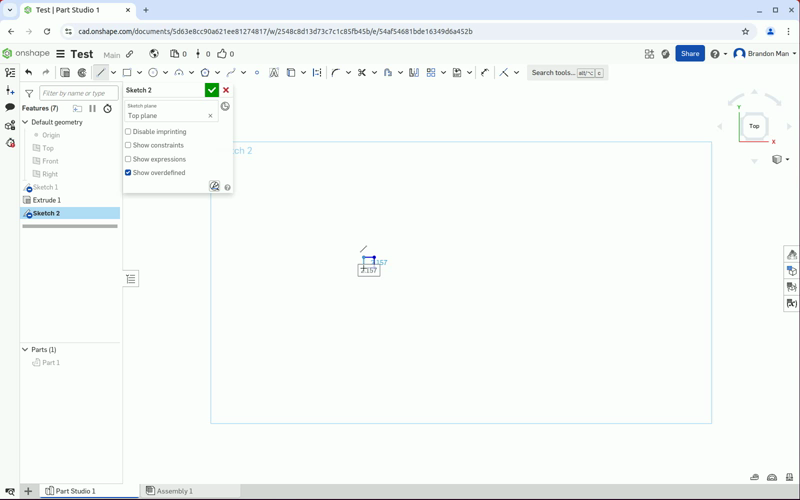
key(esc)
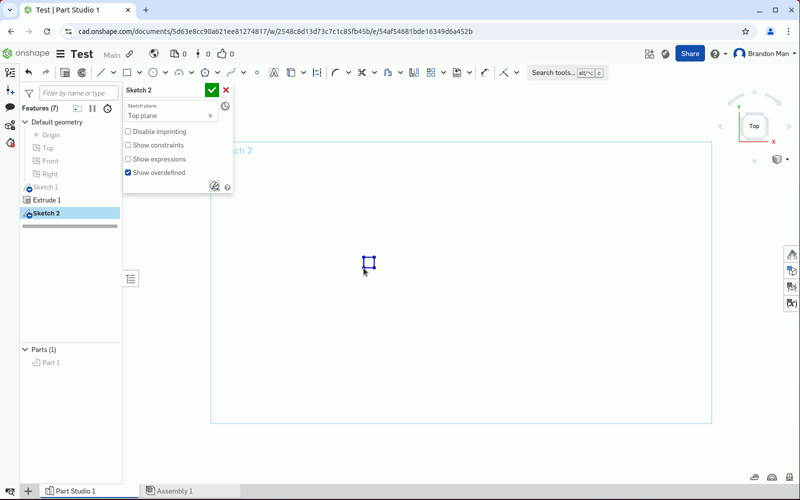
mouse_move(372, 258)
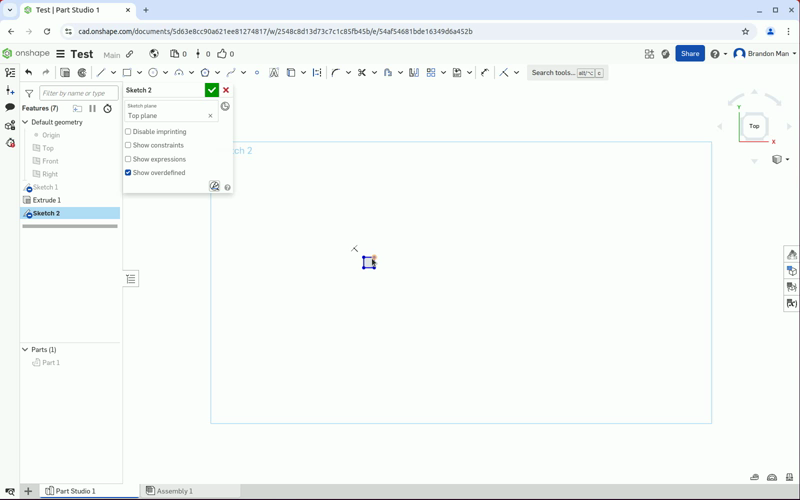
scroll(6)
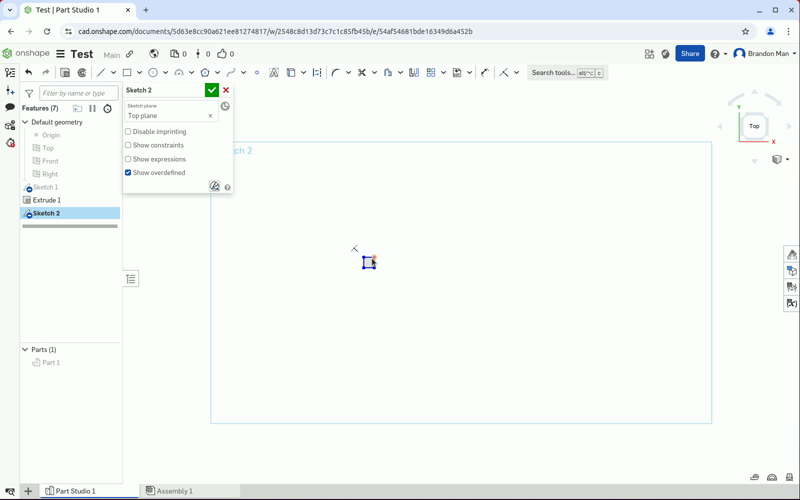
scroll(6)
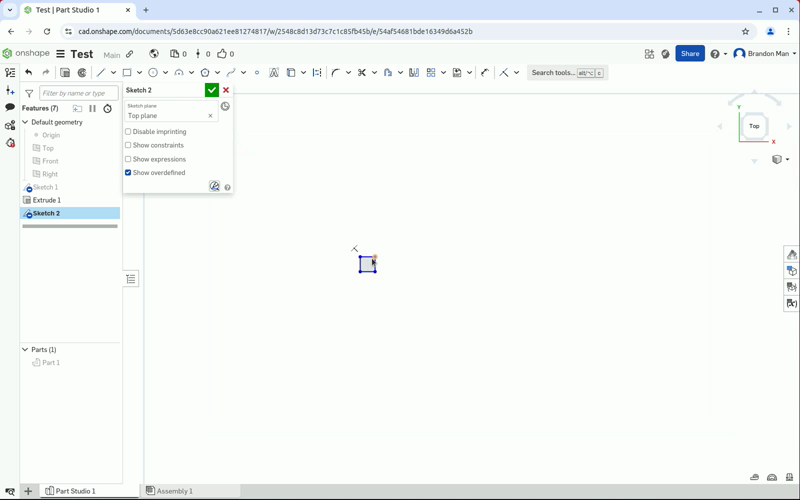
scroll(6)
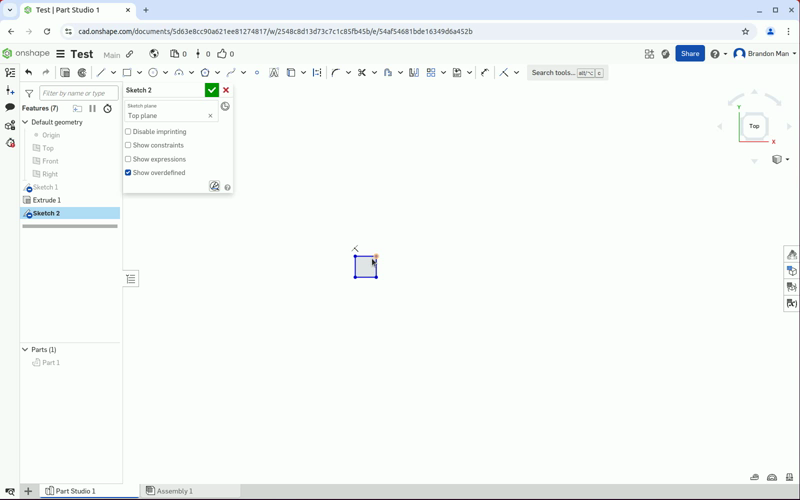
scroll(6)
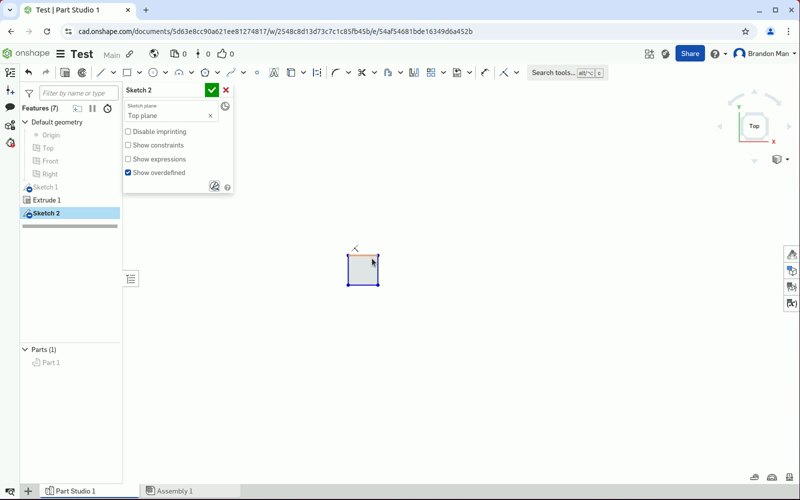
scroll(6)
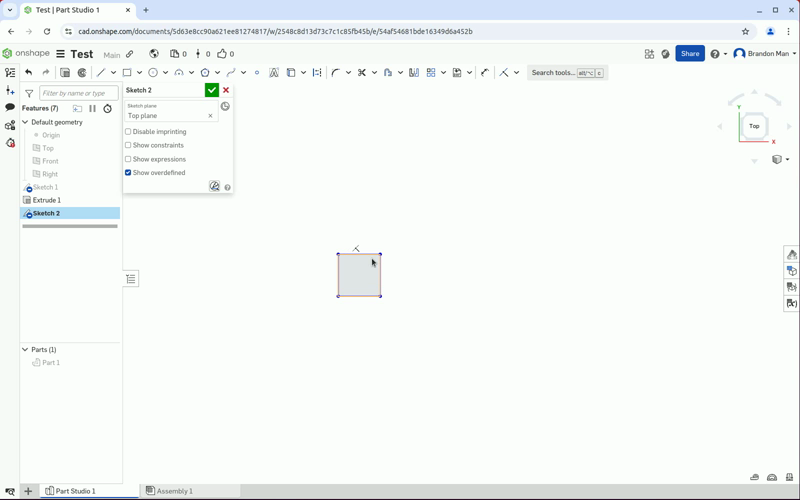
scroll(6)
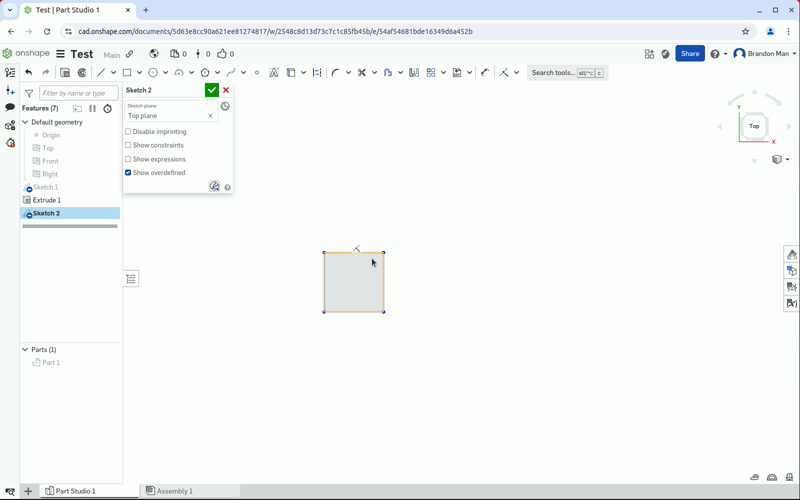
scroll(6)
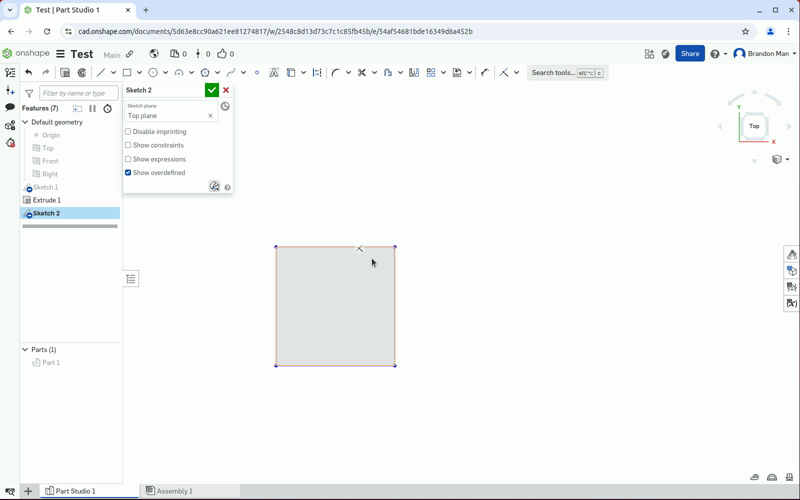
click(372, 258)
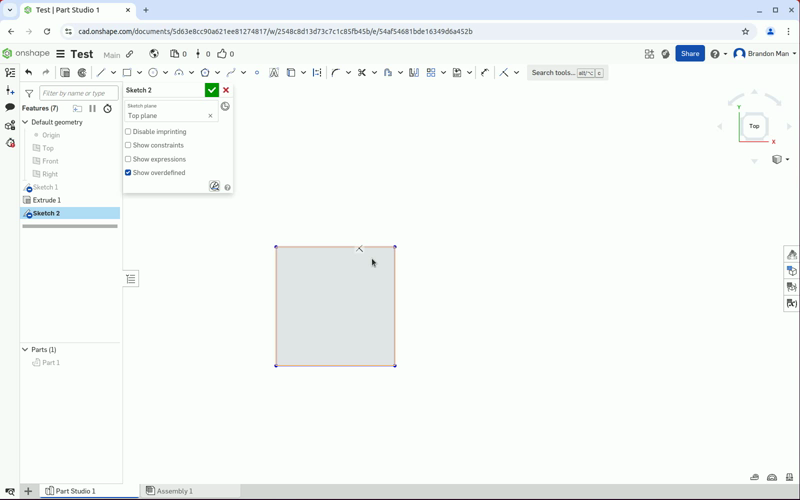
scroll(-6)
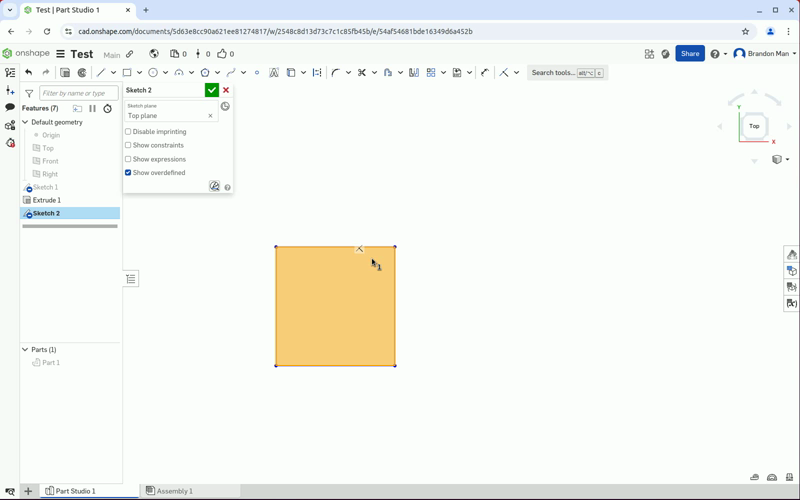
scroll(-6)
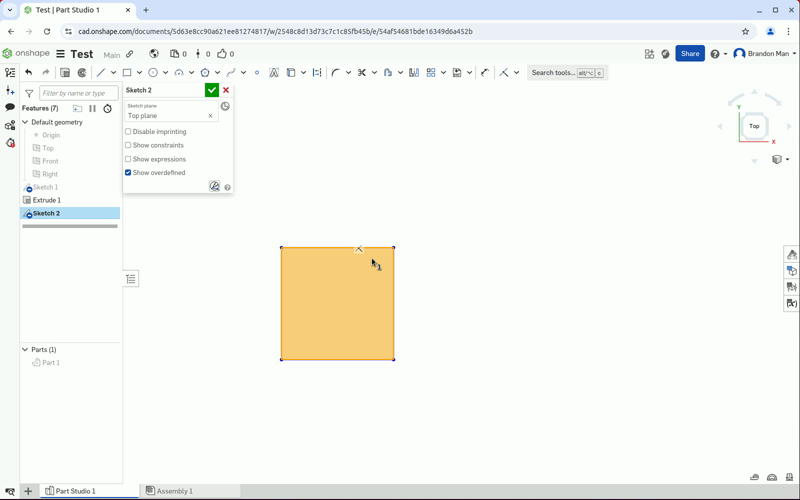
scroll(-6)
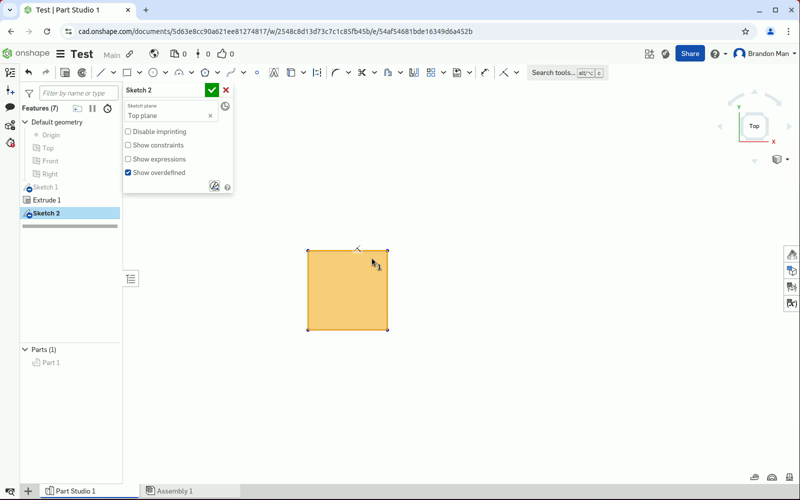
scroll(-6)
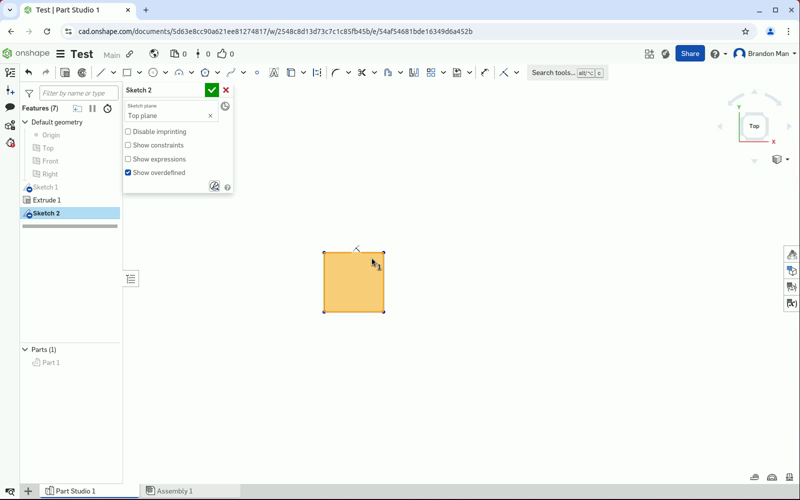
scroll(-6)
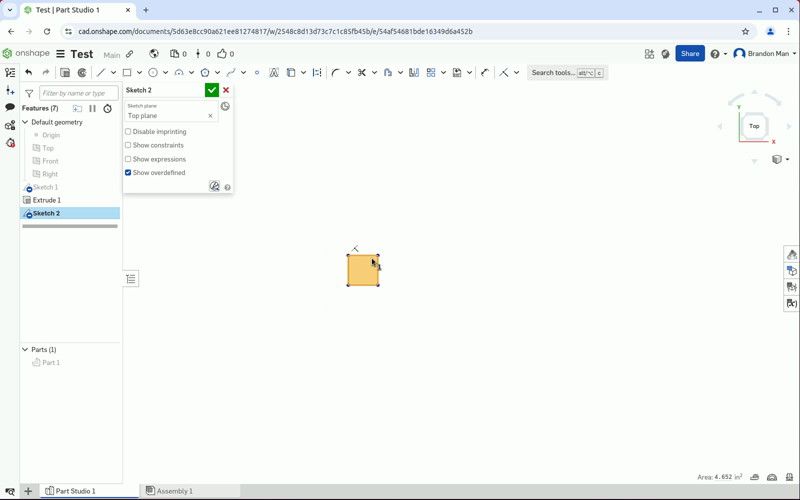
scroll(-6)
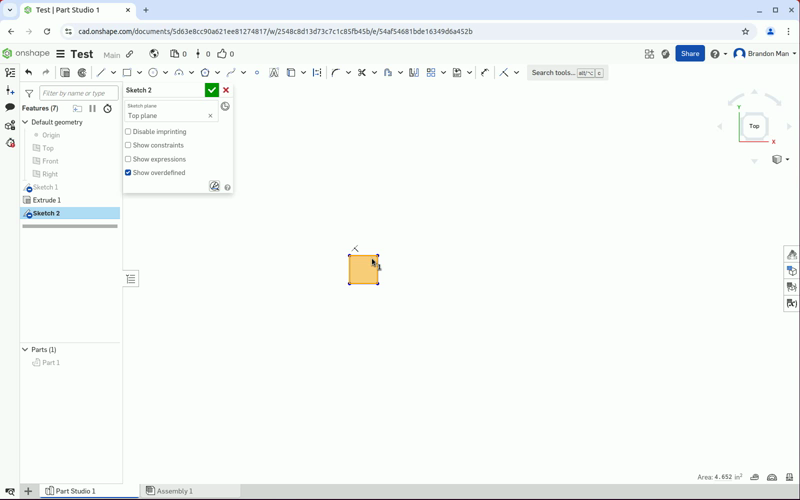
scroll(-6)
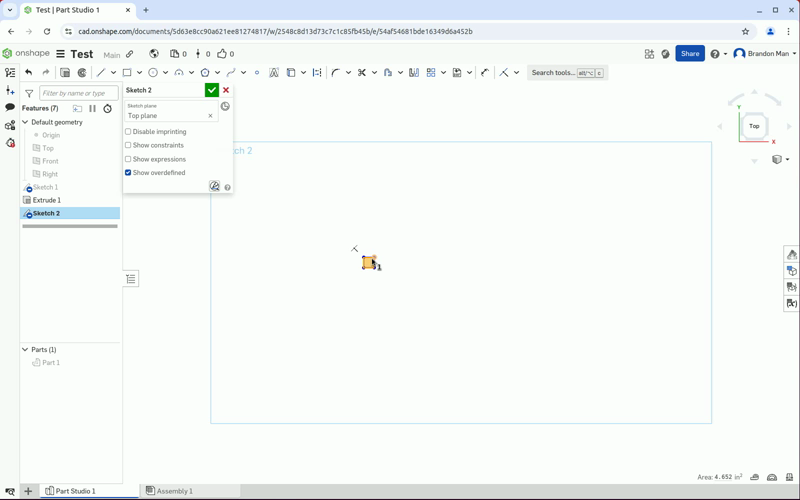
mouse_move(73, 352)
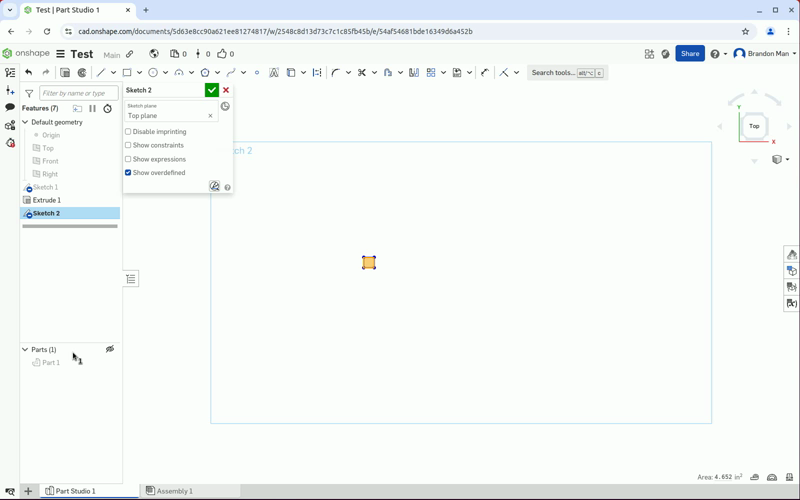
key(shift+y)
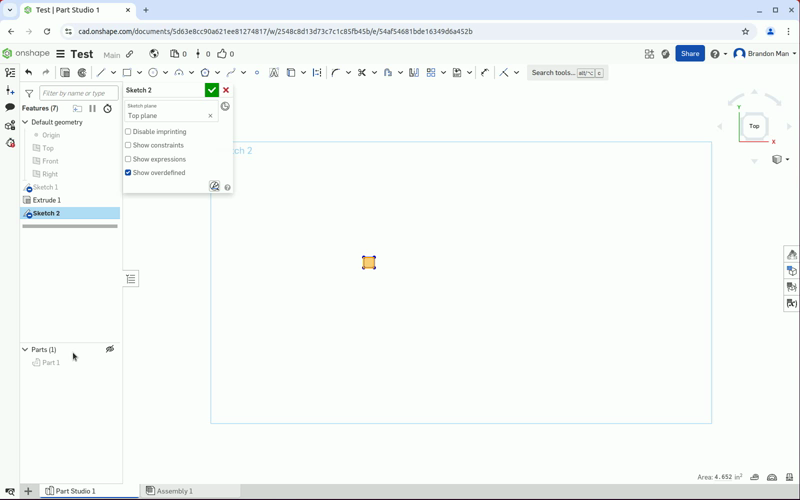
key(shift+e)
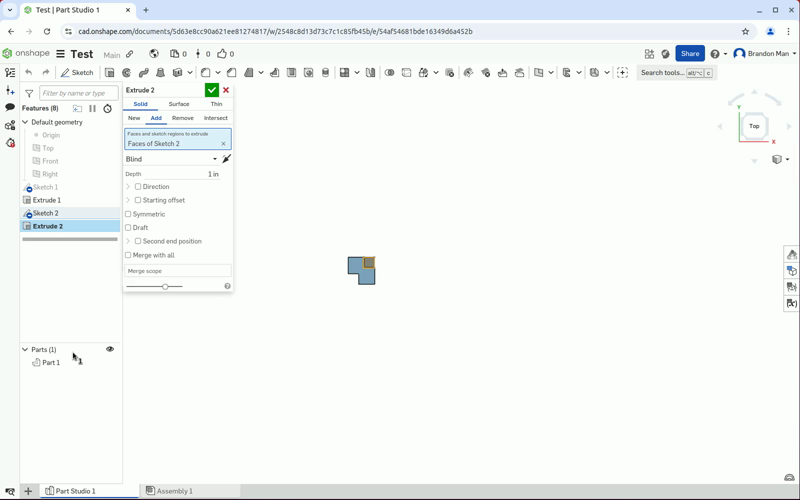
mouse_move(143, 106)
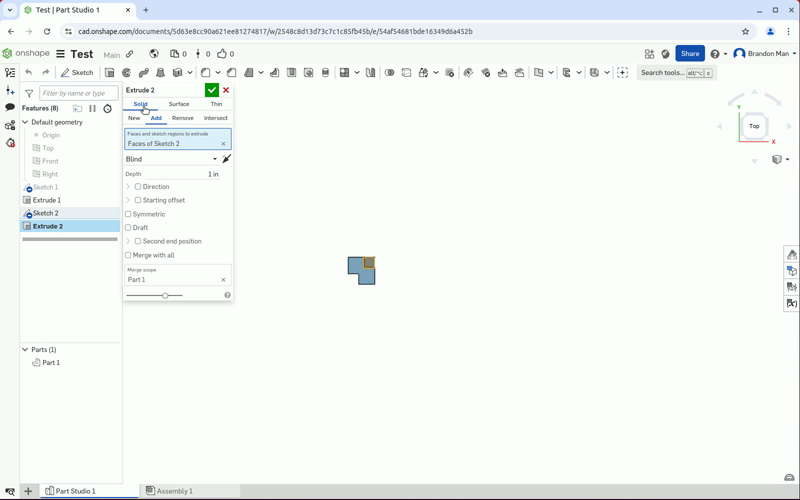
click(143, 106)
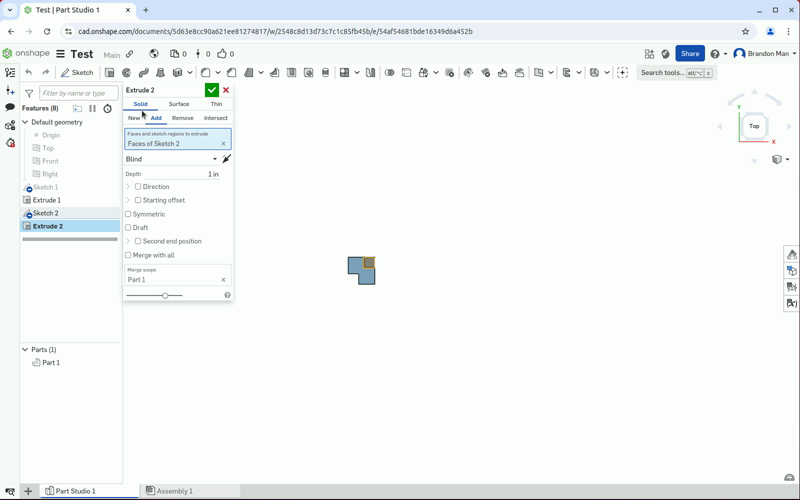
mouse_move(137, 120)
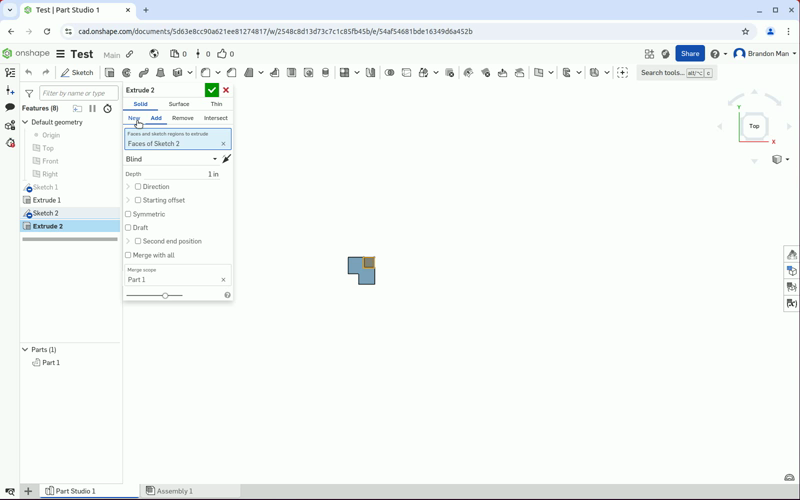
click(137, 120)
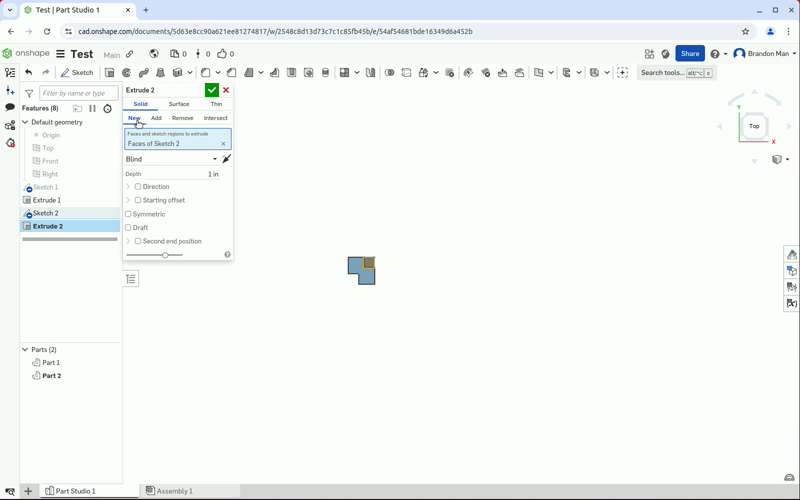
key(tab, 4)
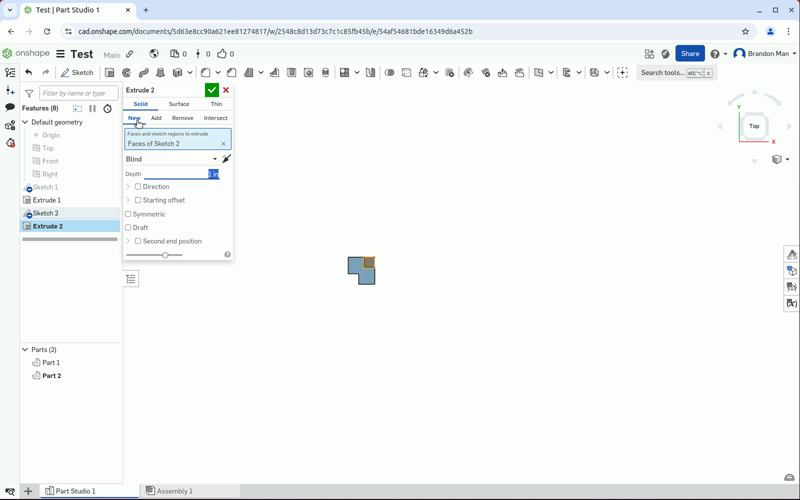
text(8.184)
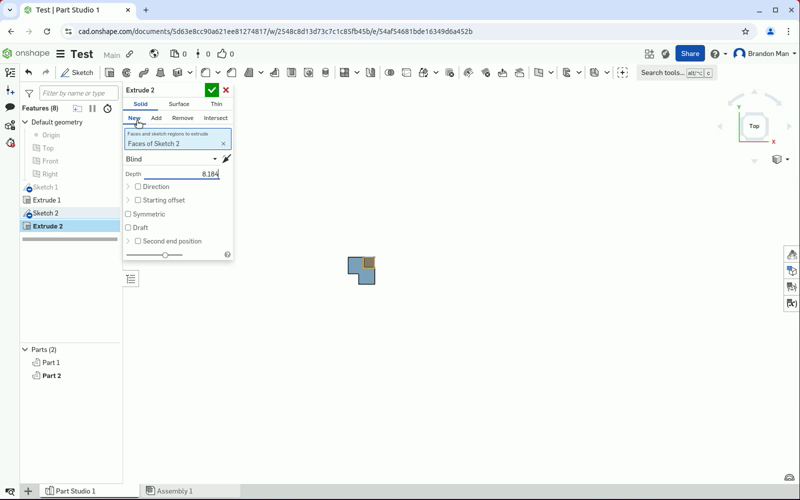
key(enter)
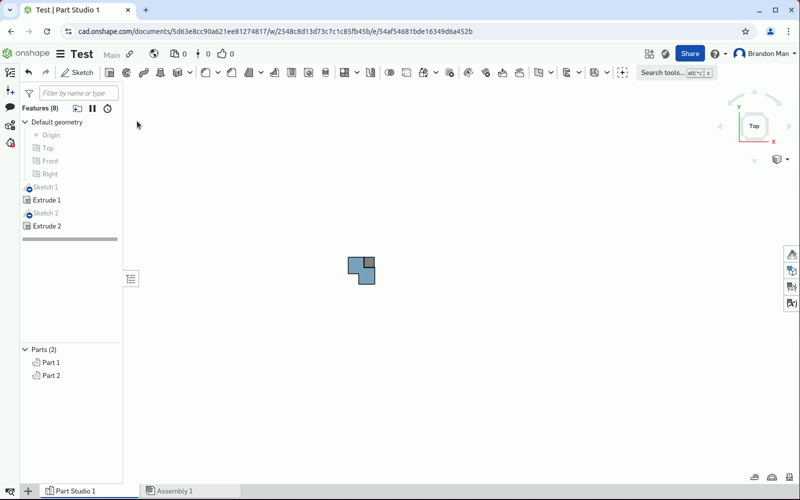
key(shift+h)
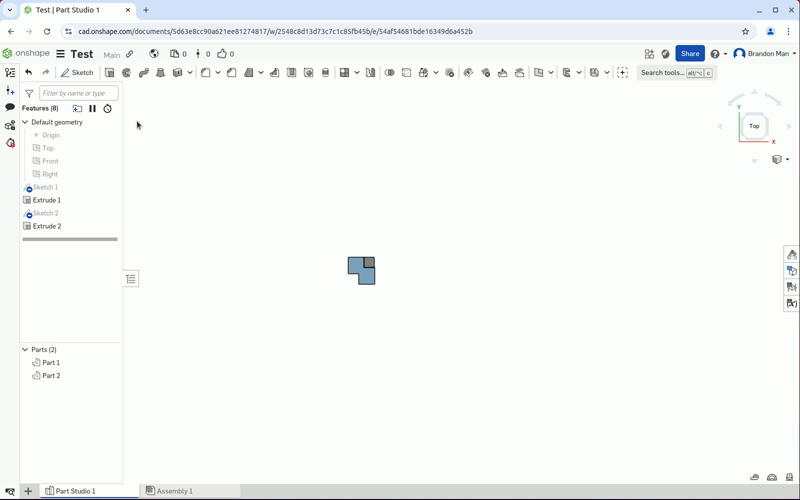
key(shift+h)
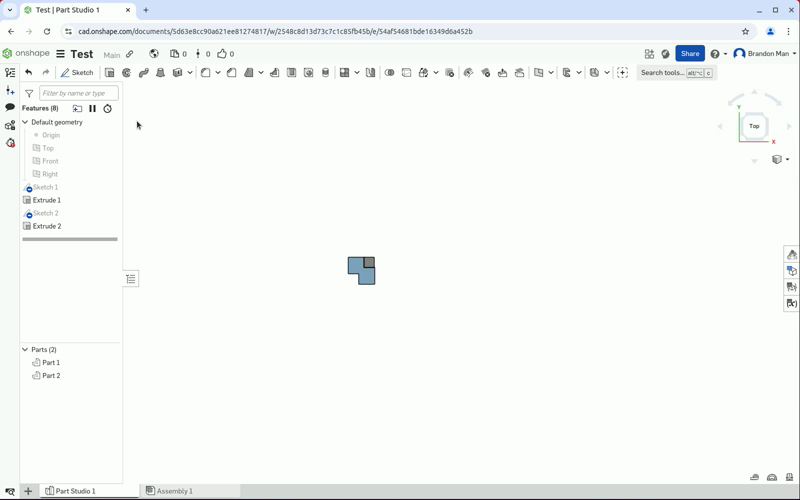
mouse_move(73, 189)
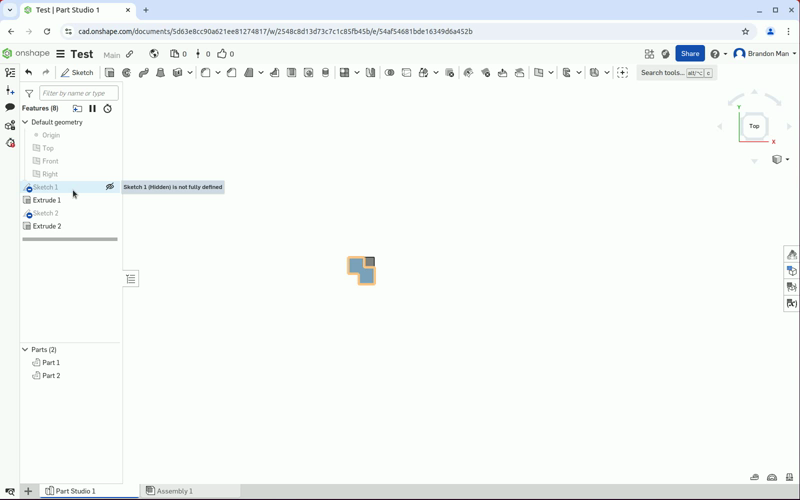
click(73, 189)
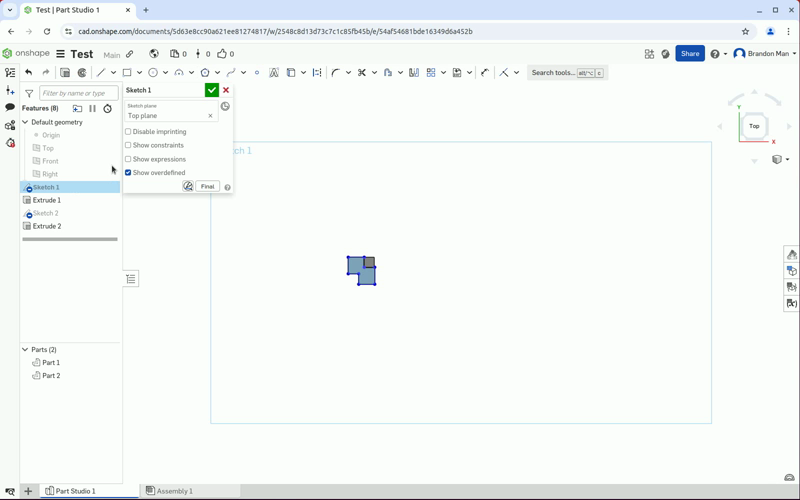
mouse_move(229, 92)
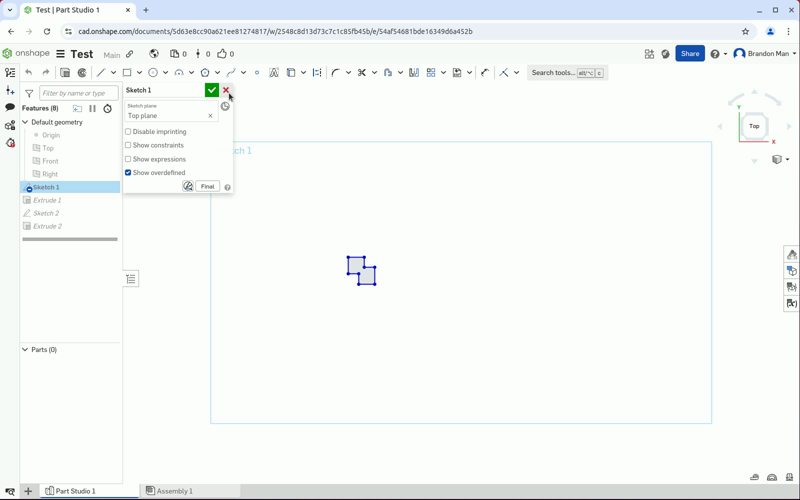
click(229, 92)
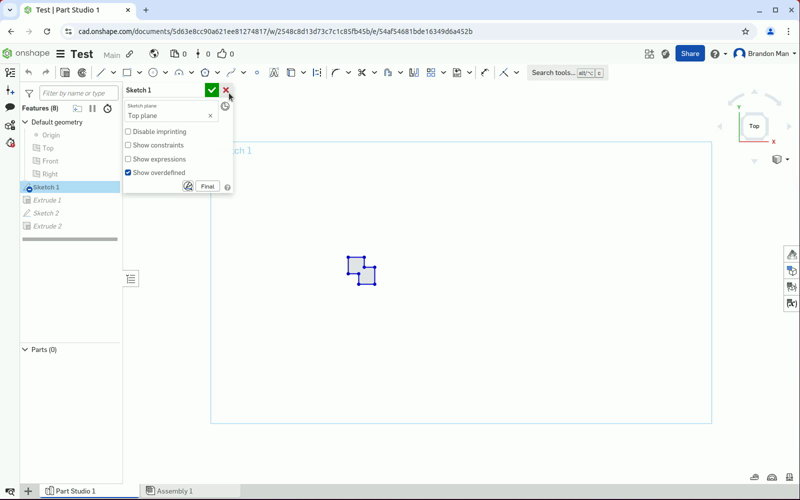
key(shift+s)
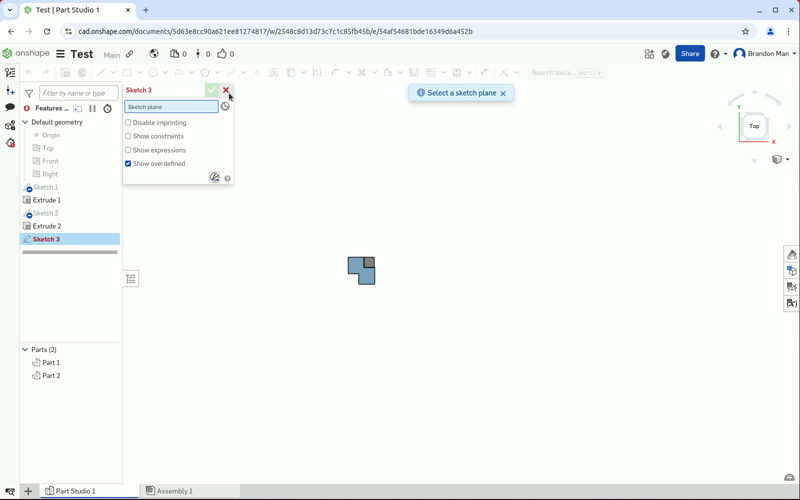
mouse_move(73, 150)
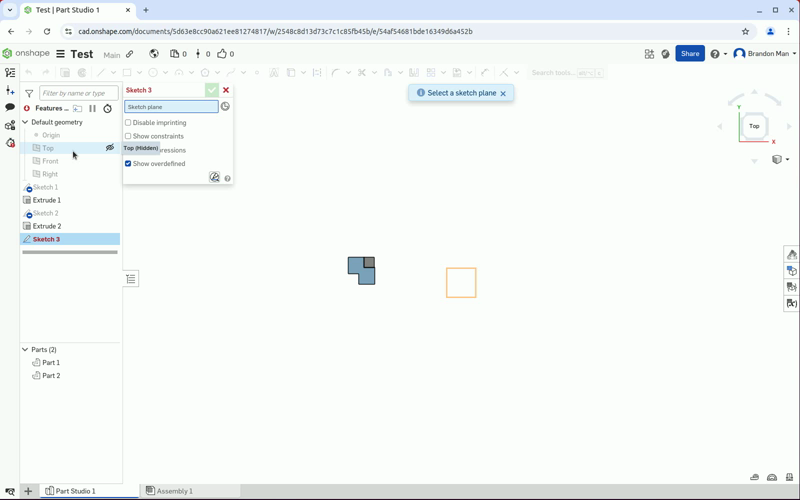
click(73, 150)
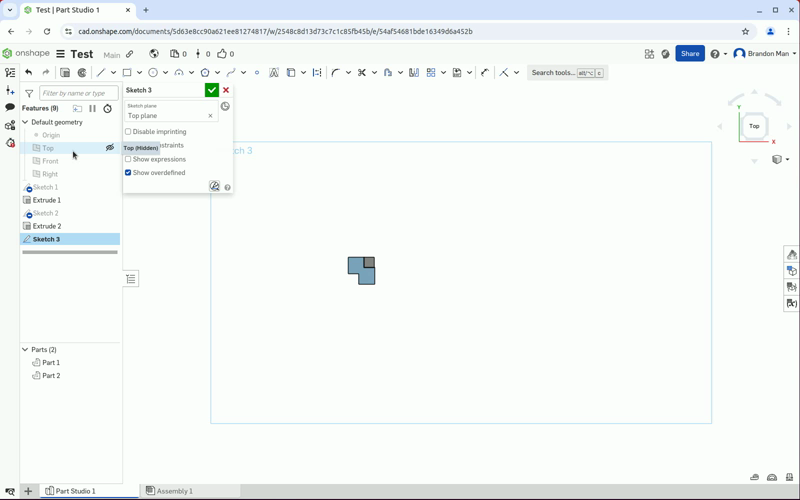
mouse_move(73, 352)
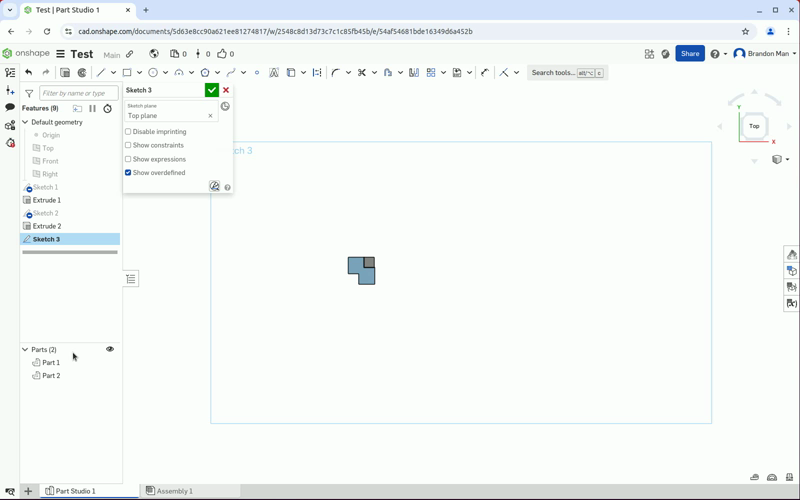
key(y)
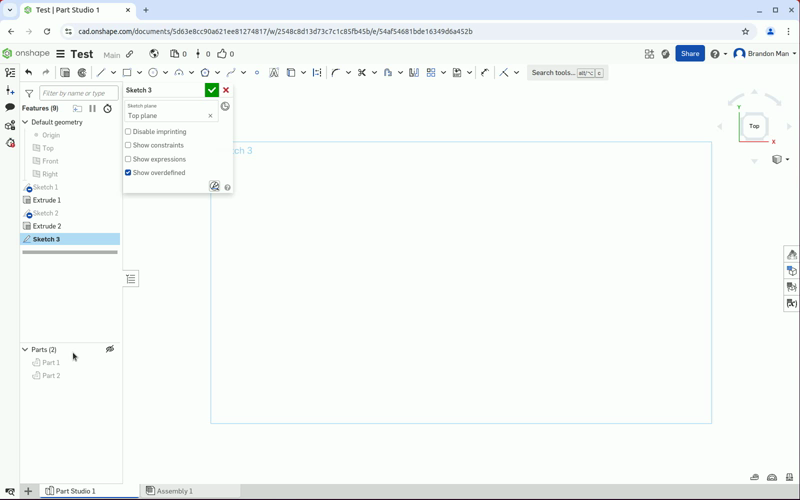
key(l)
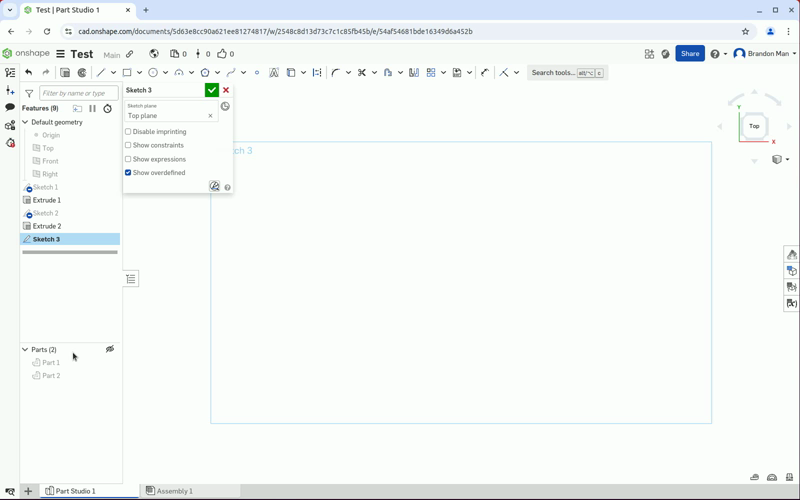
key_down(shift)
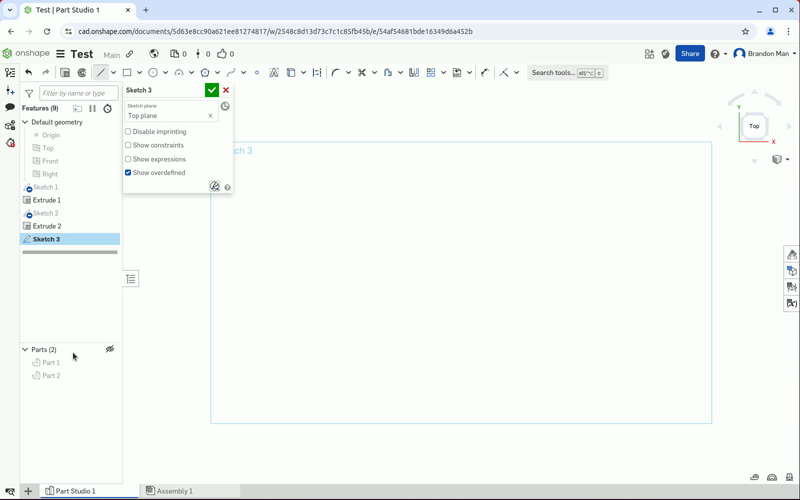
mouse_move(363, 267)
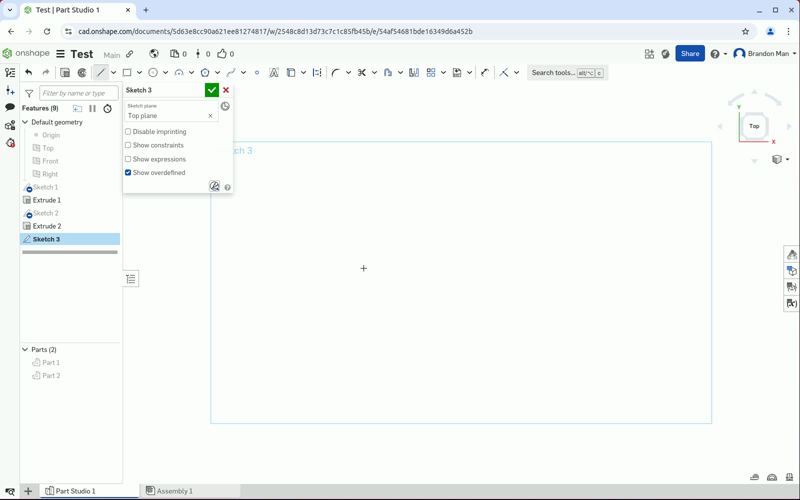
click(363, 267)
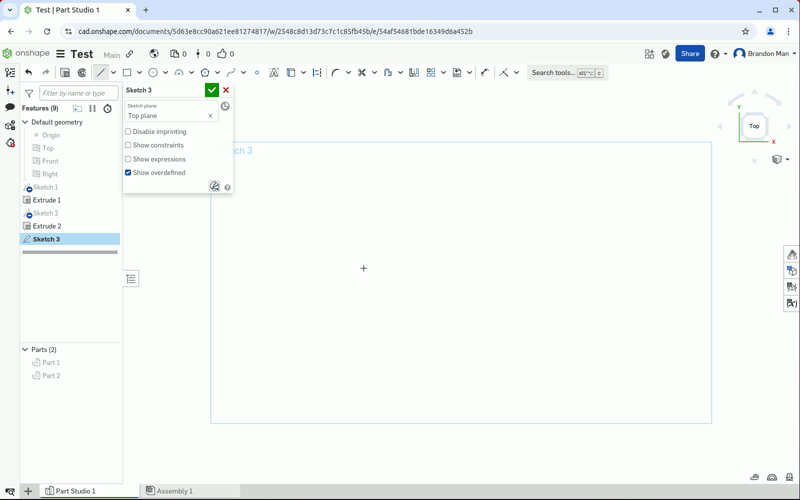
key_up(shift)
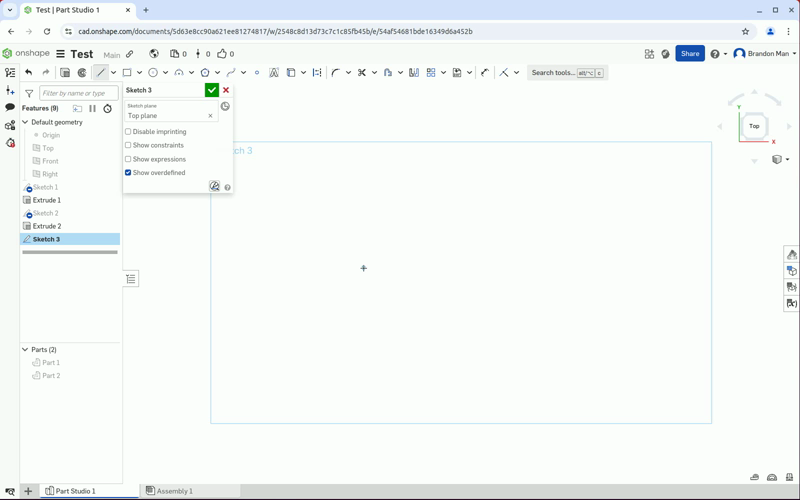
key_down(shift)
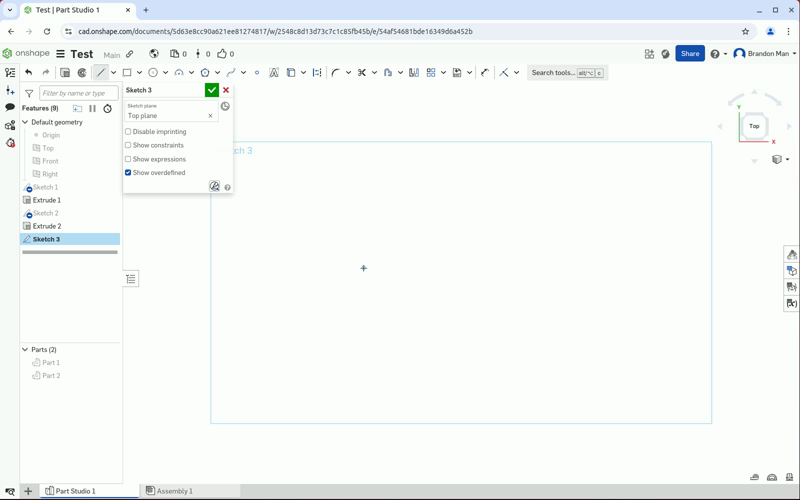
mouse_move(393, 267)
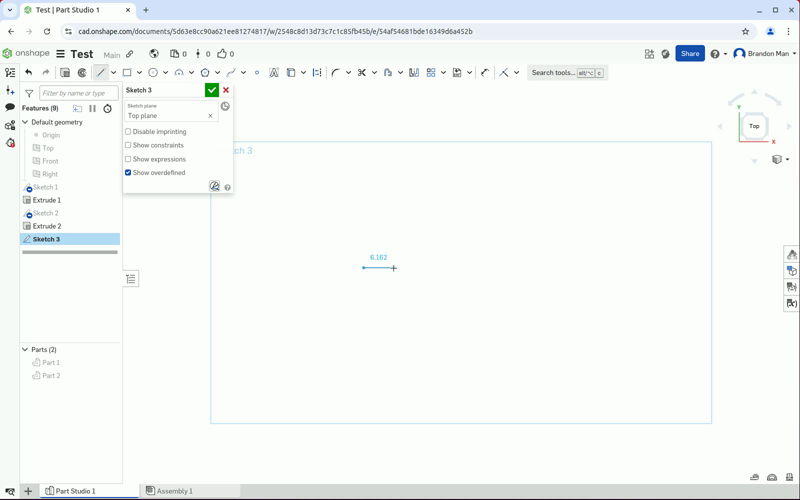
mouse_move(374, 267)
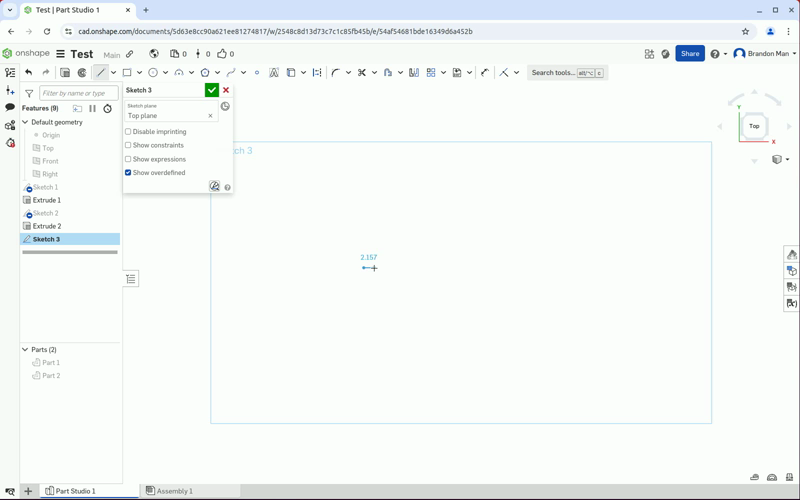
click(374, 267)
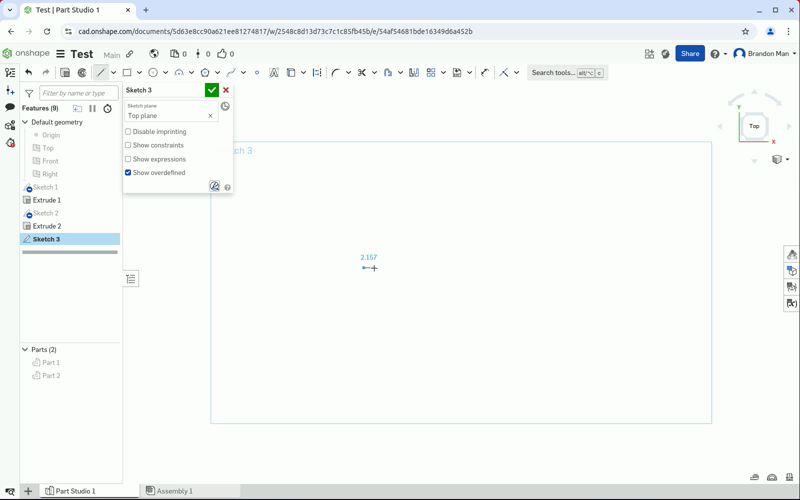
key_up(shift)
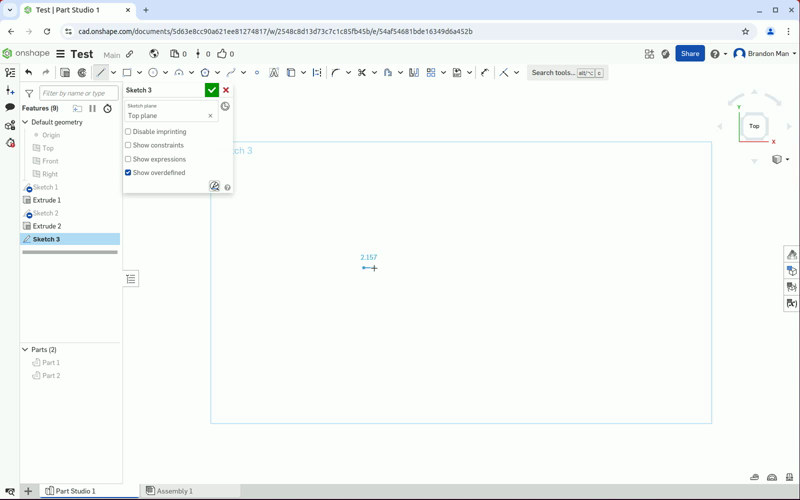
key_down(shift)
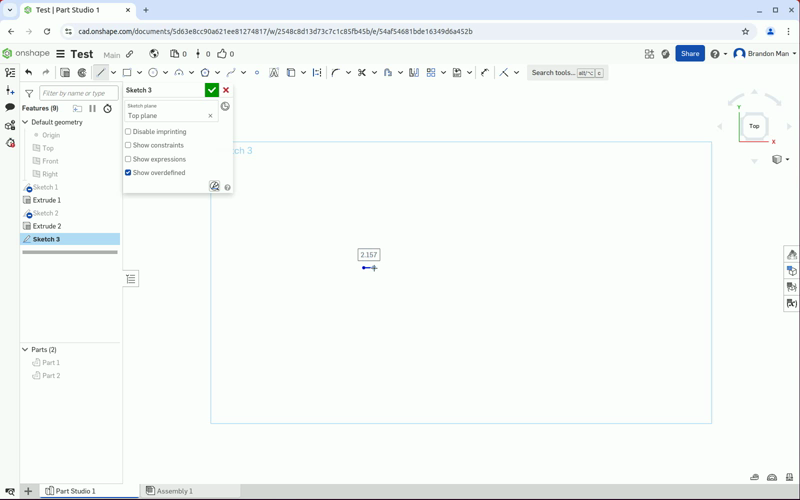
mouse_move(404, 267)
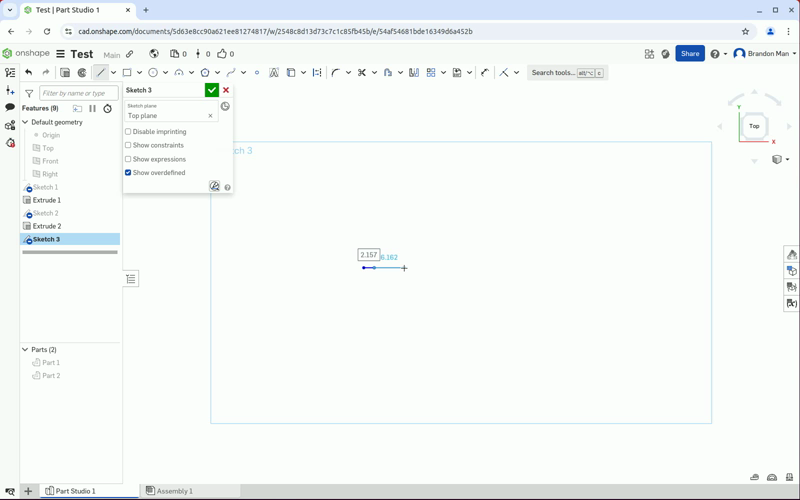
mouse_move(374, 257)
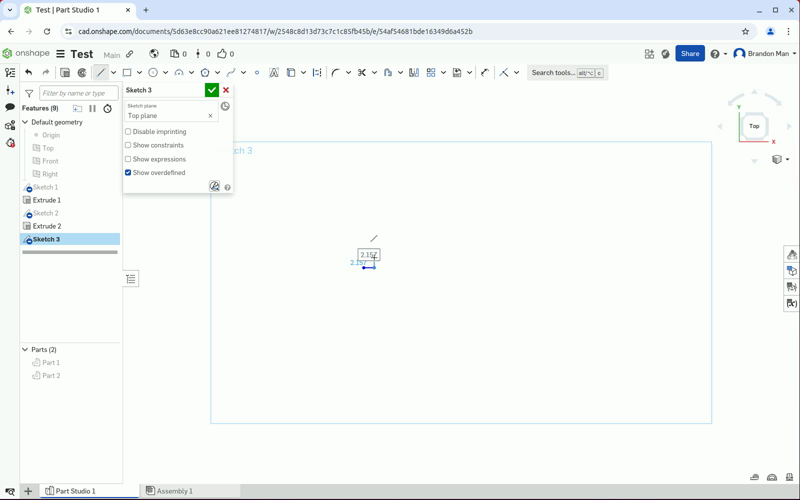
click(374, 257)
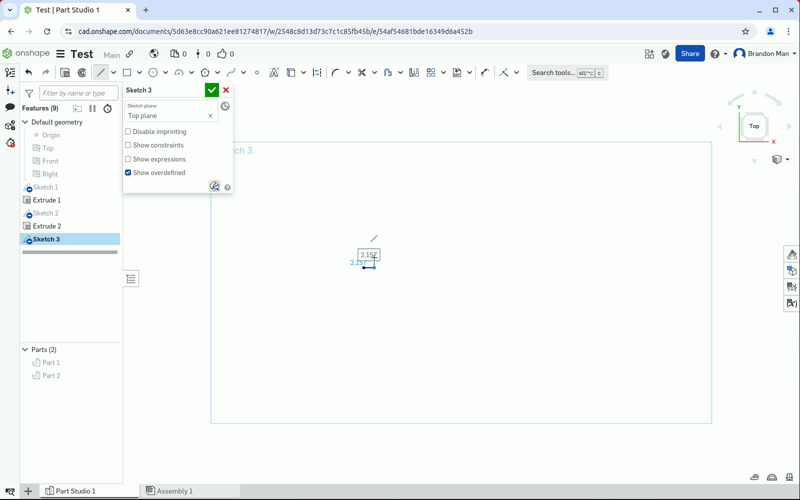
key_up(shift)
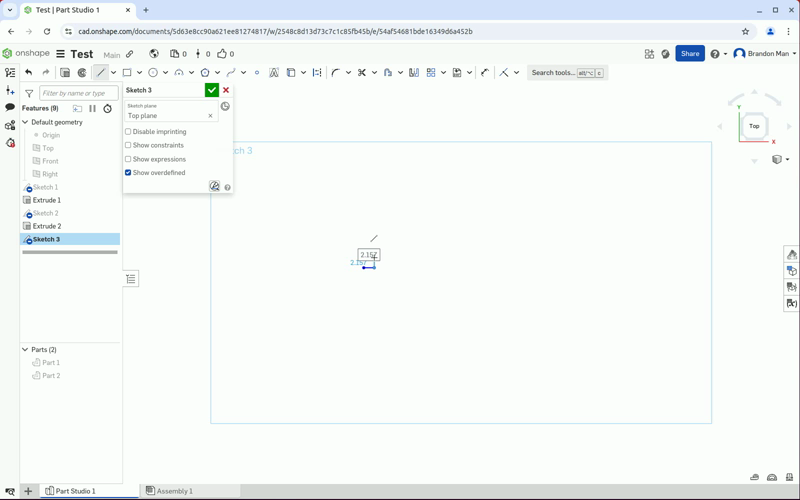
key_down(shift)
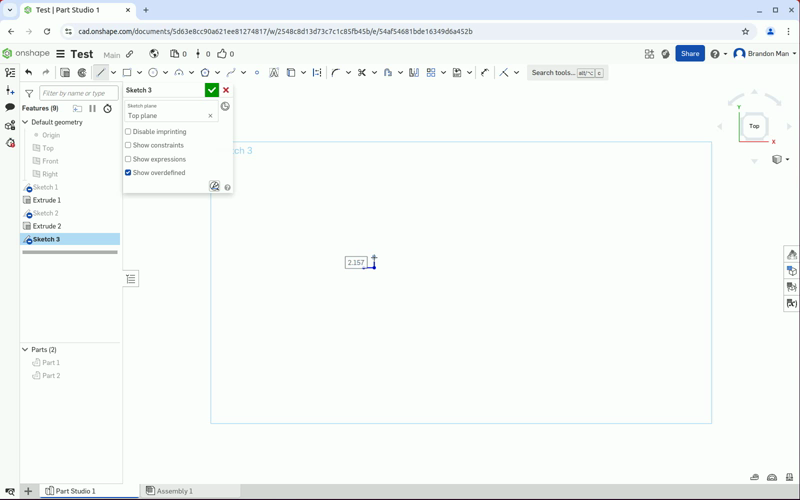
mouse_move(404, 257)
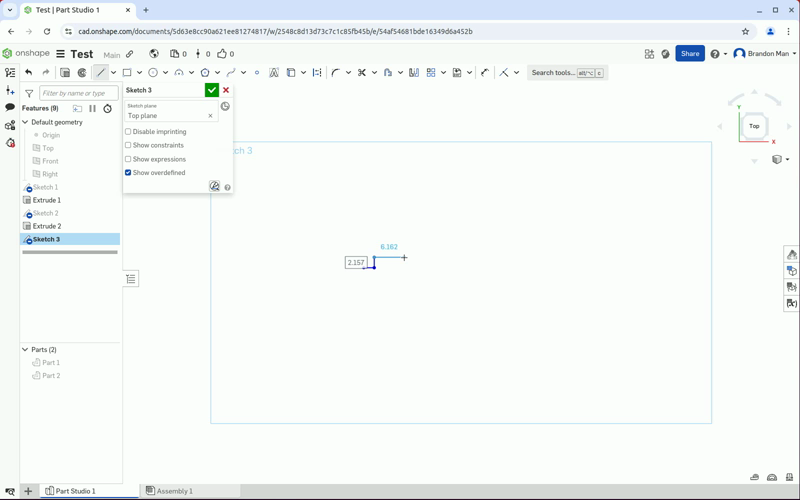
mouse_move(363, 257)
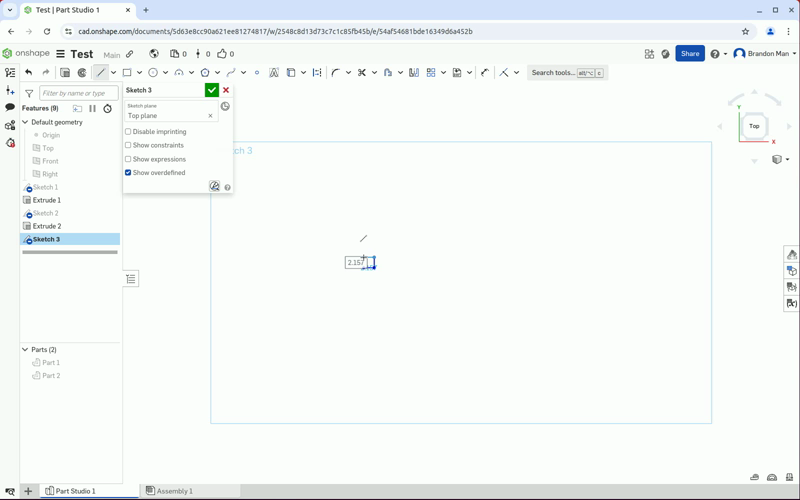
click(363, 257)
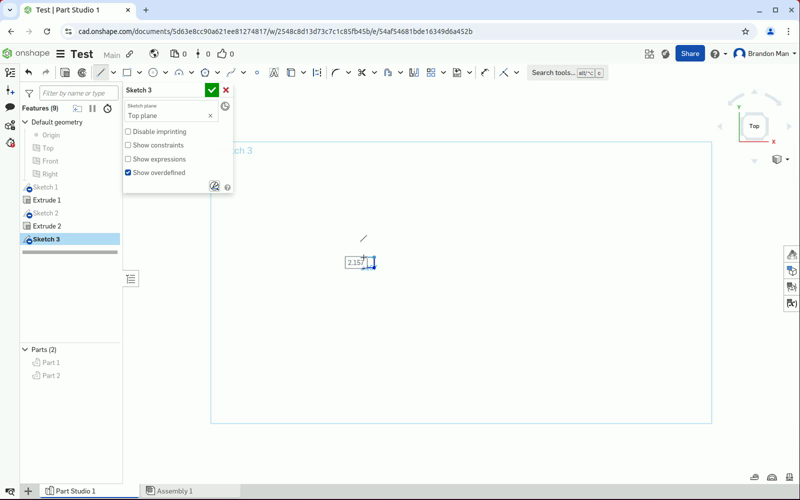
key_up(shift)
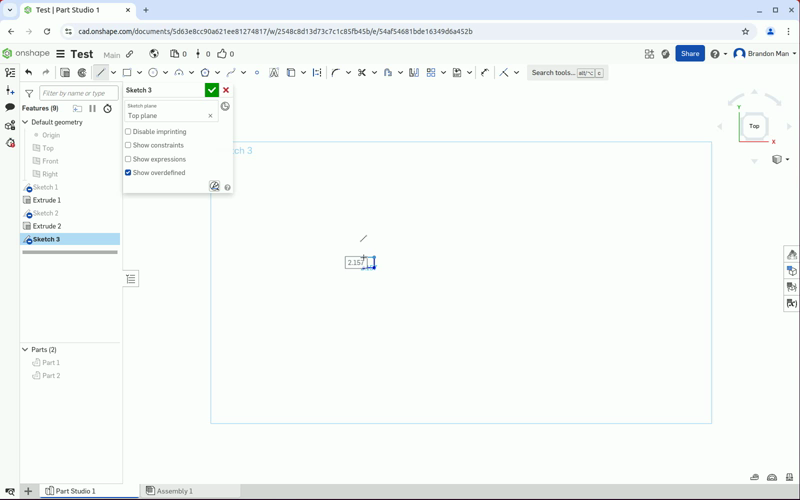
mouse_move(393, 257)
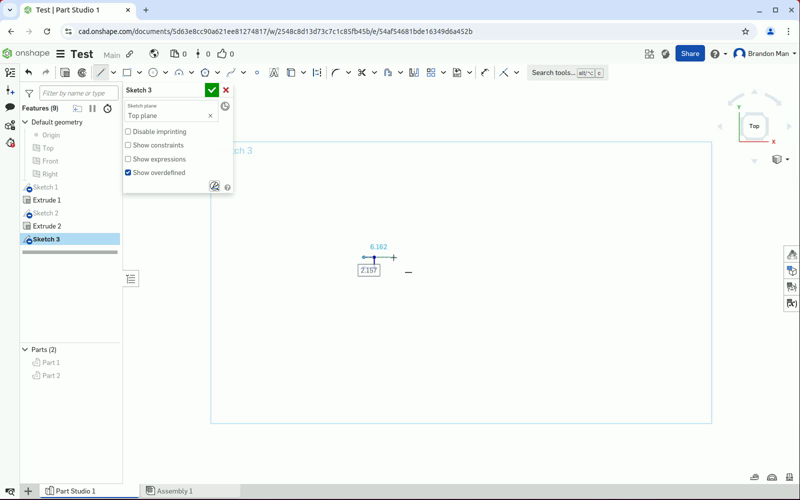
key_down(shift)
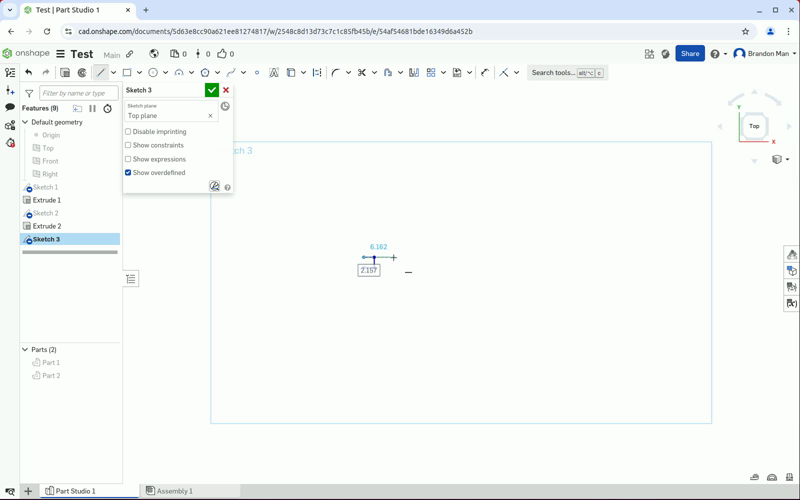
mouse_move(363, 267)
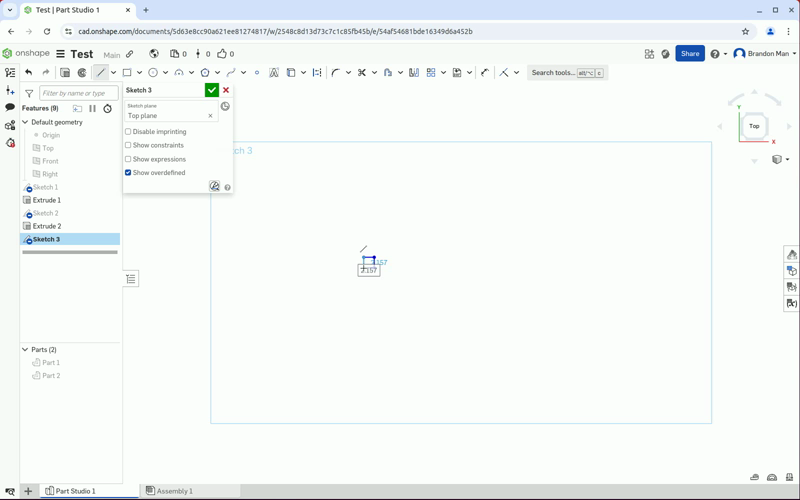
key_up(shift)
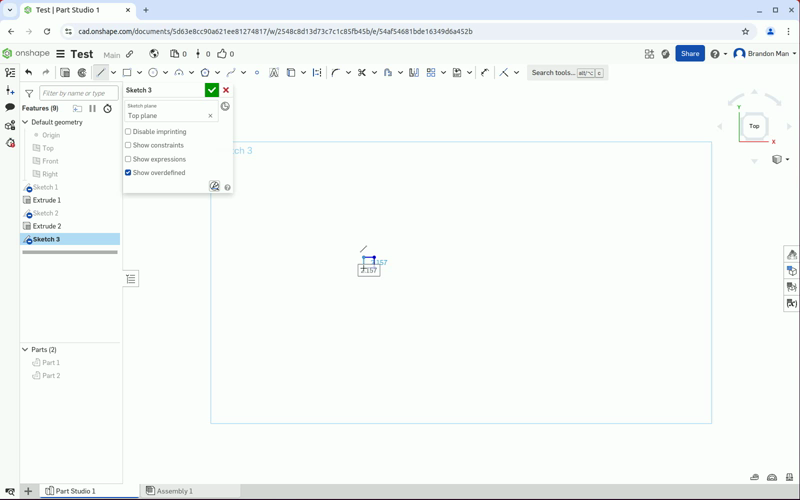
click(363, 267)
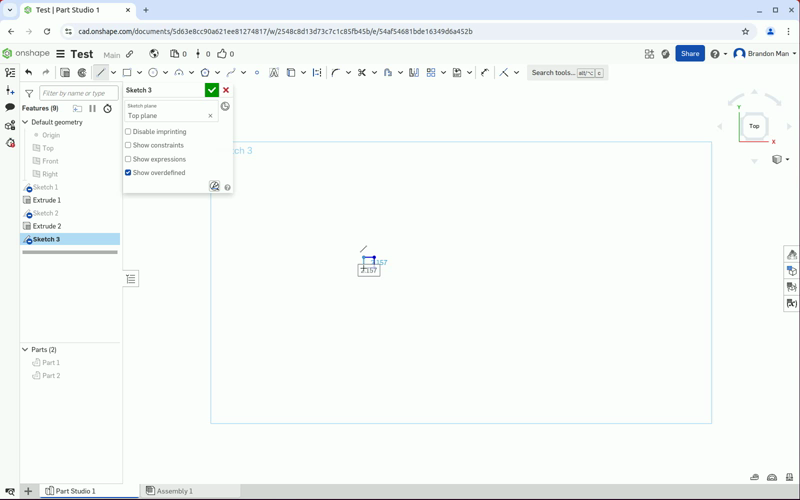
key(esc)
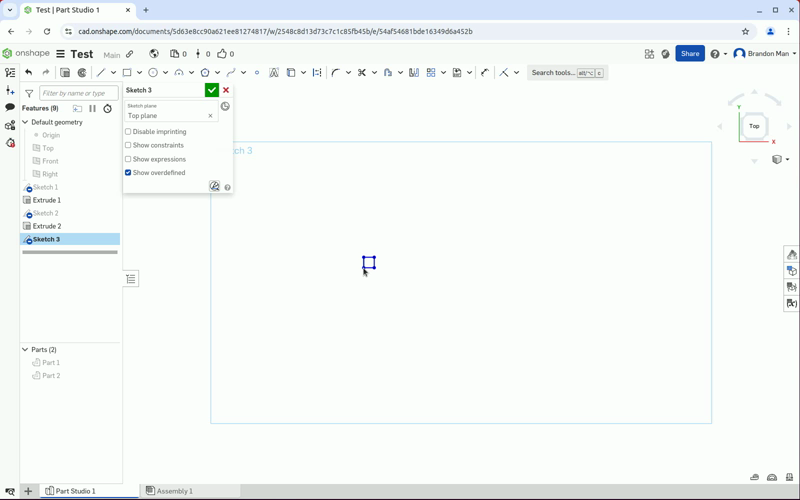
mouse_move(372, 264)
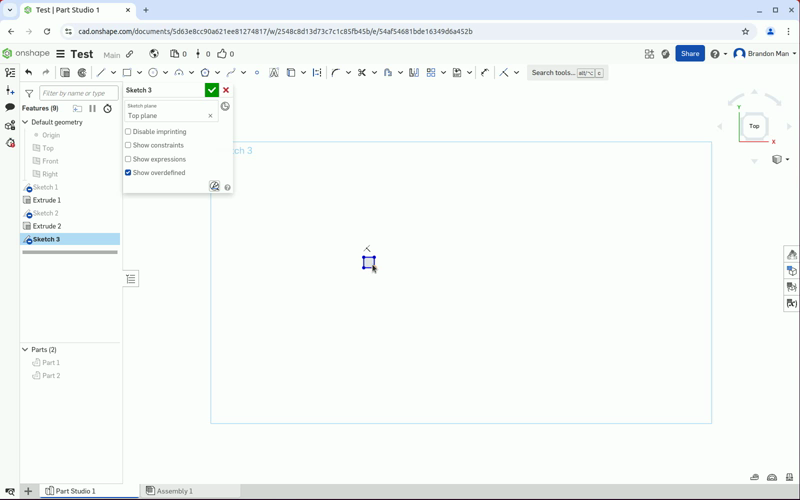
scroll(6)
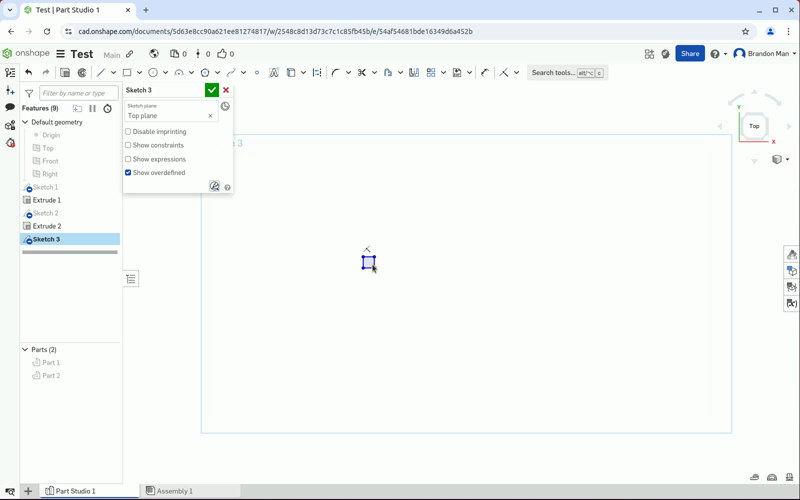
scroll(6)
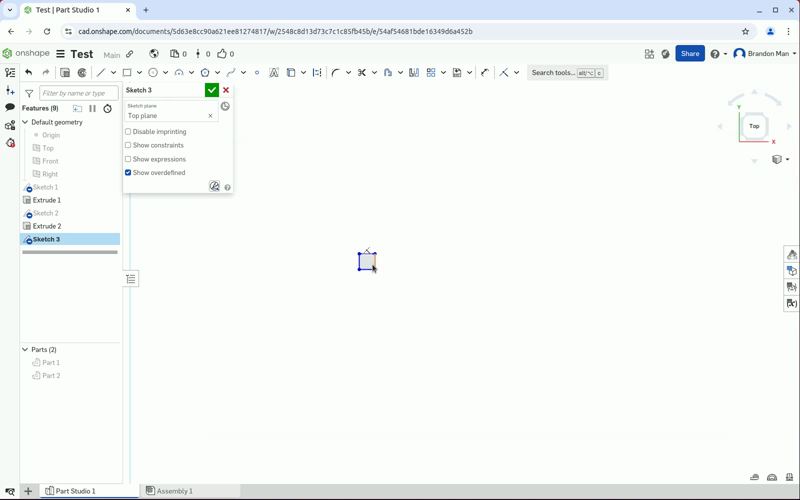
scroll(6)
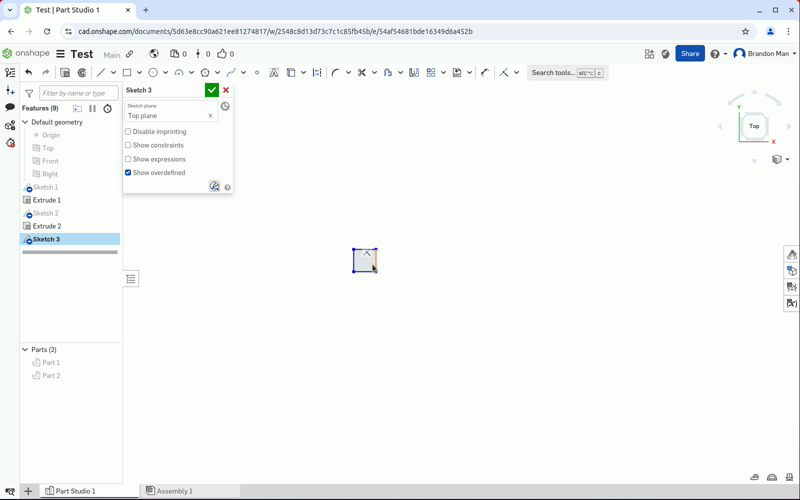
scroll(6)
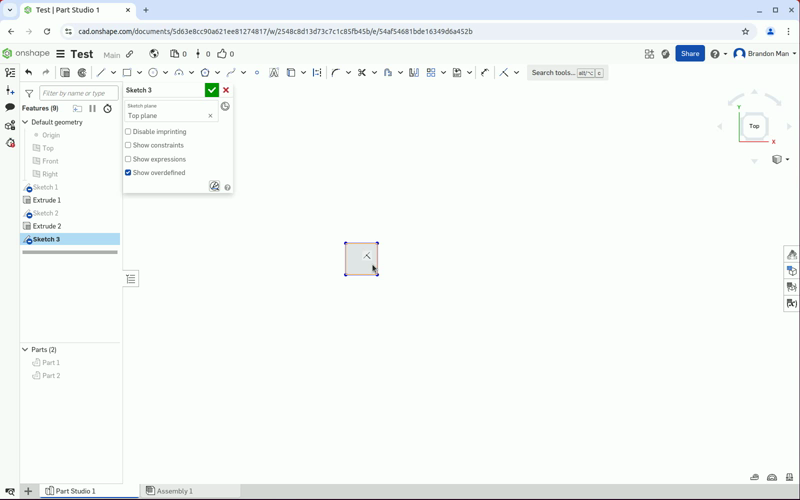
scroll(6)
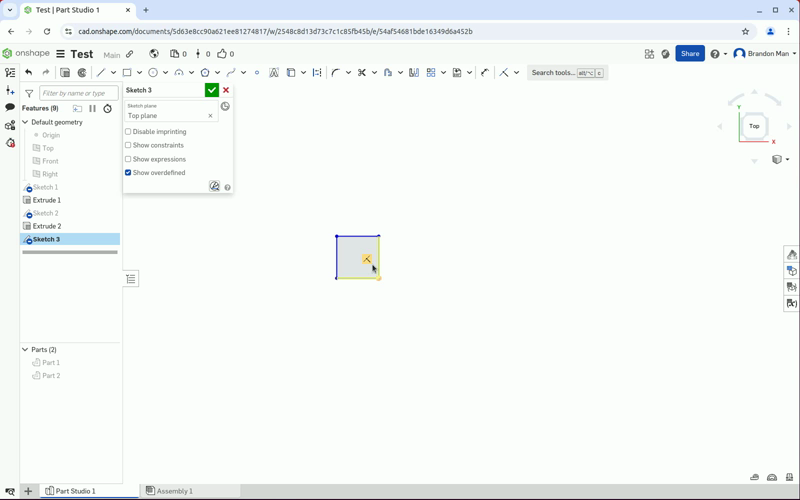
scroll(6)
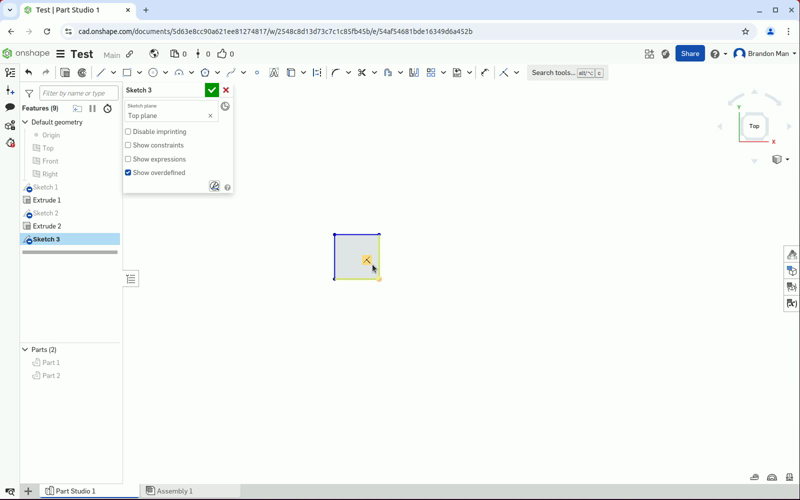
scroll(6)
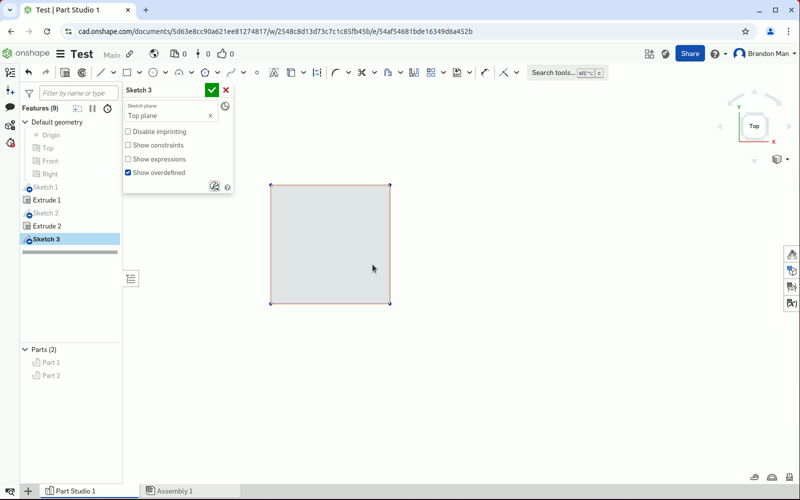
click(372, 264)
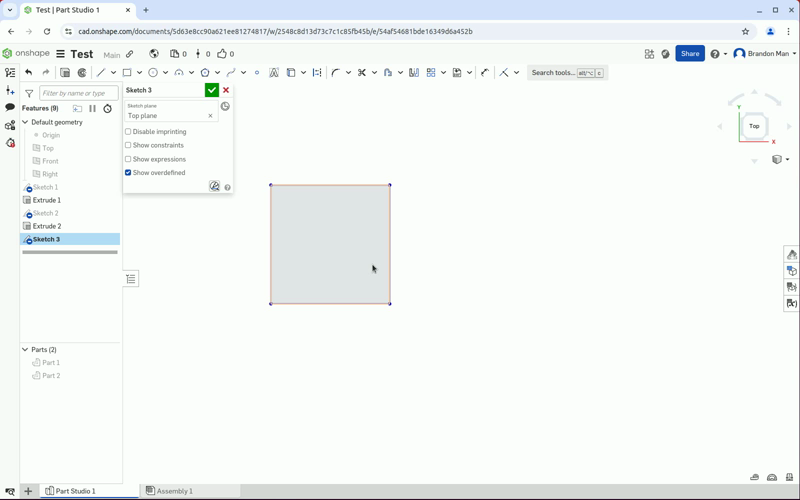
scroll(-6)
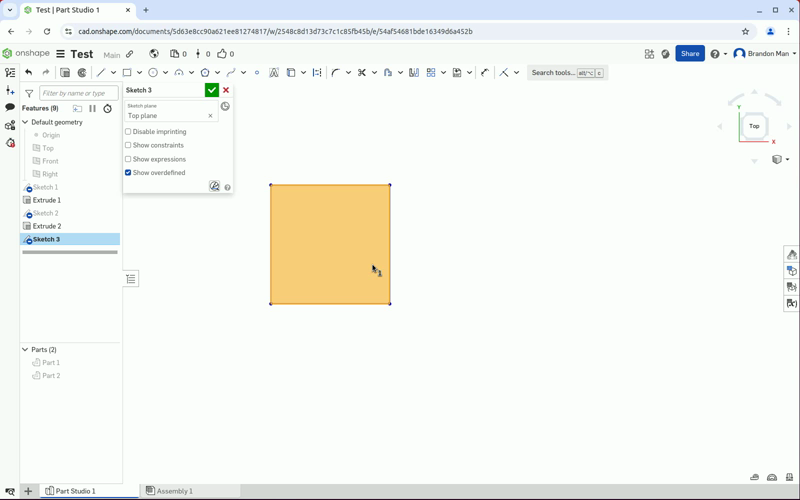
scroll(-6)
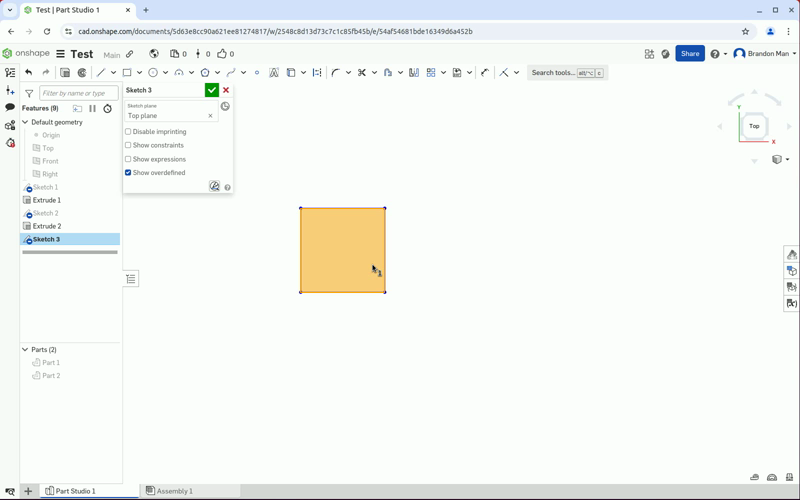
scroll(-6)
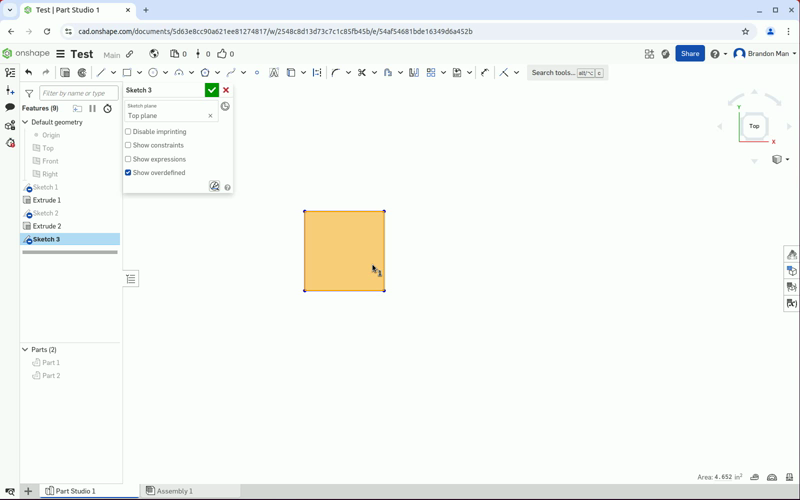
scroll(-6)
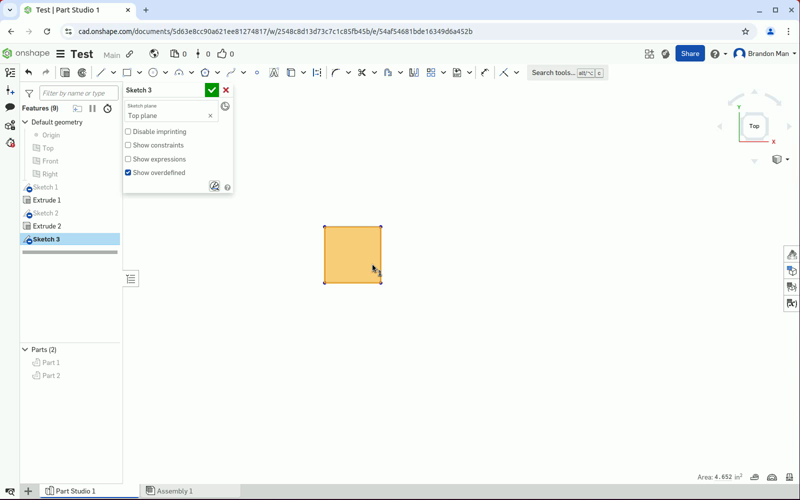
scroll(-6)
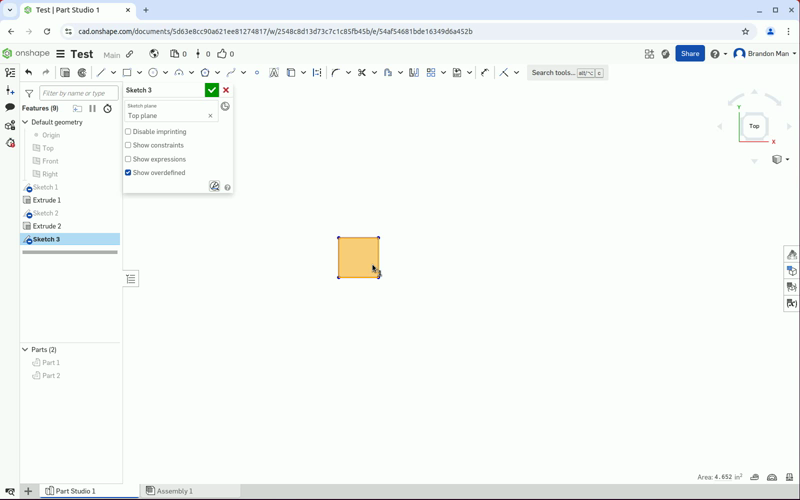
scroll(-6)
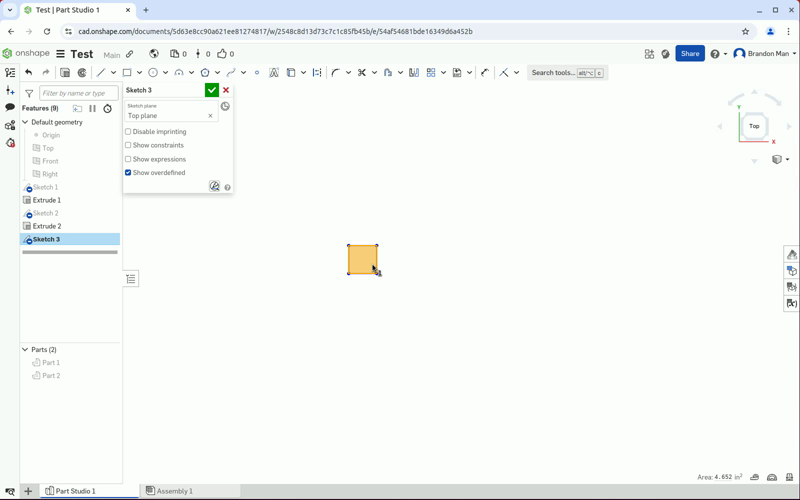
scroll(-6)
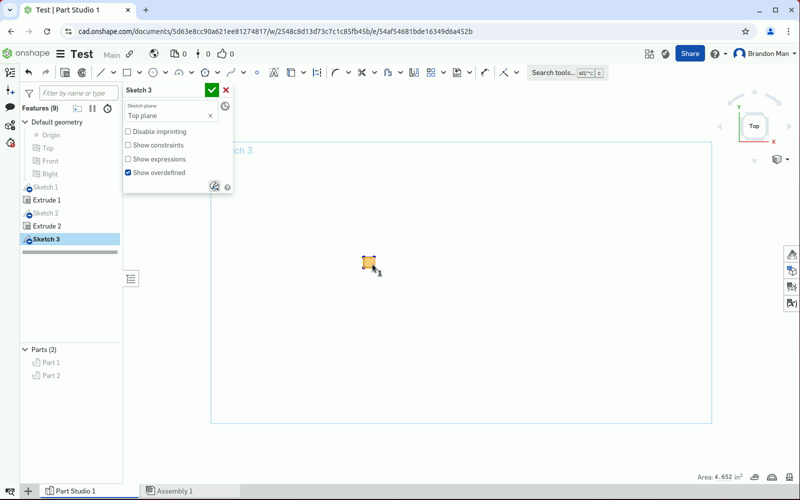
mouse_move(73, 352)
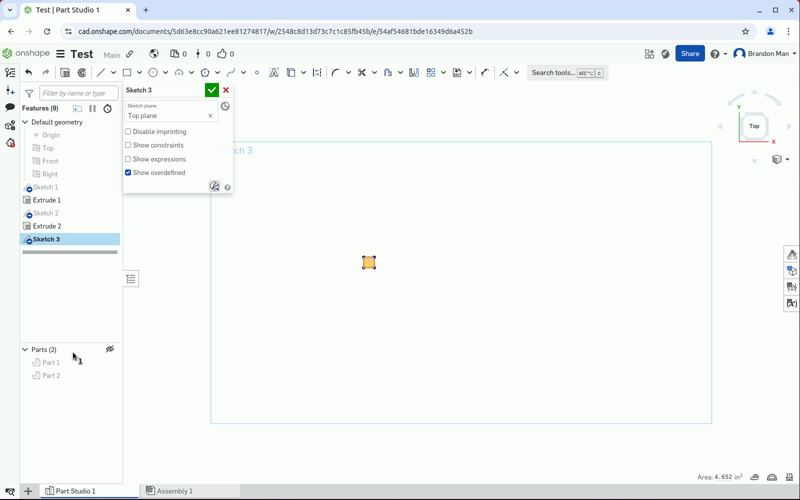
key(shift+y)
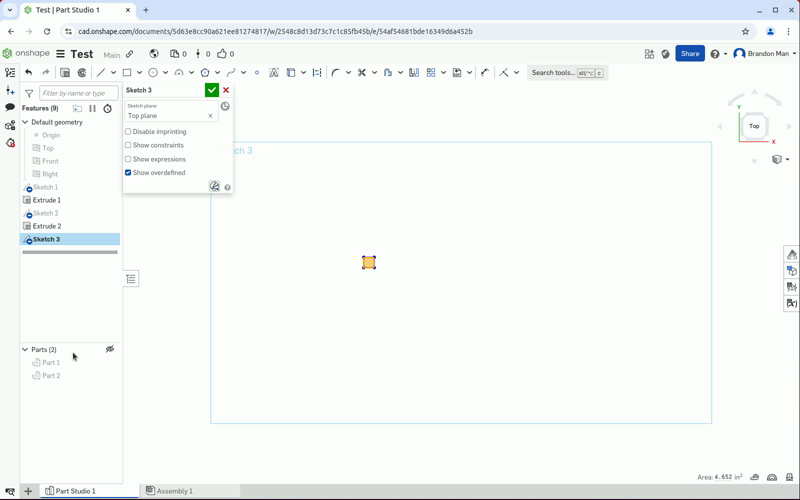
key(shift+e)
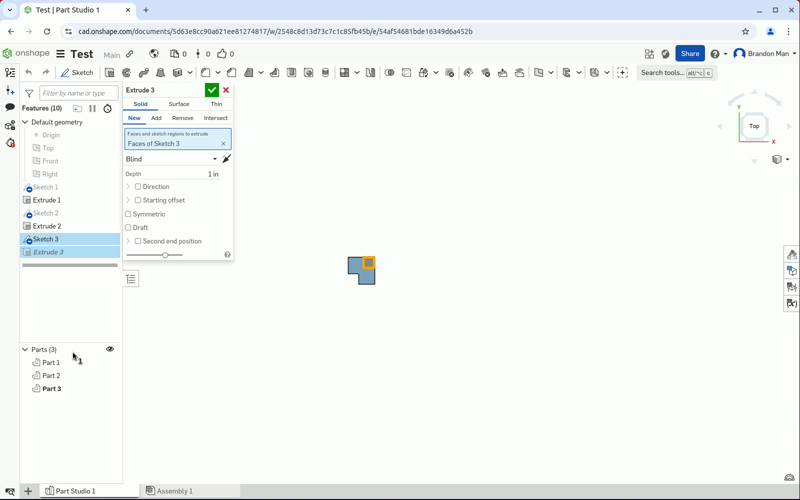
mouse_move(143, 106)
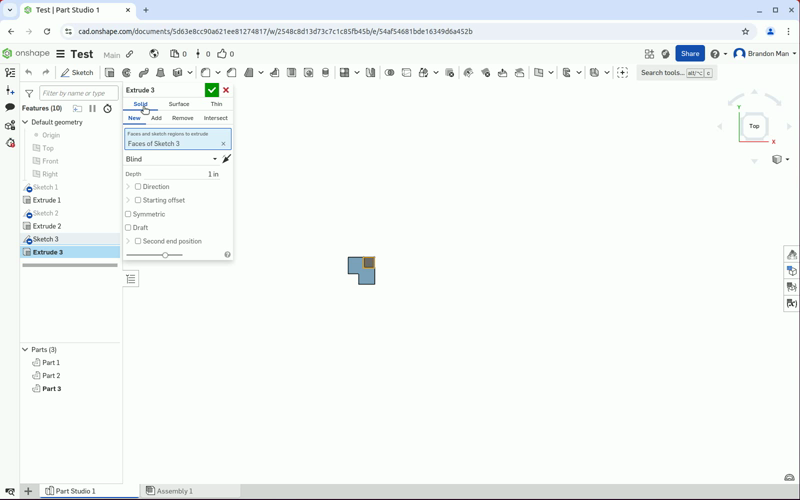
click(143, 106)
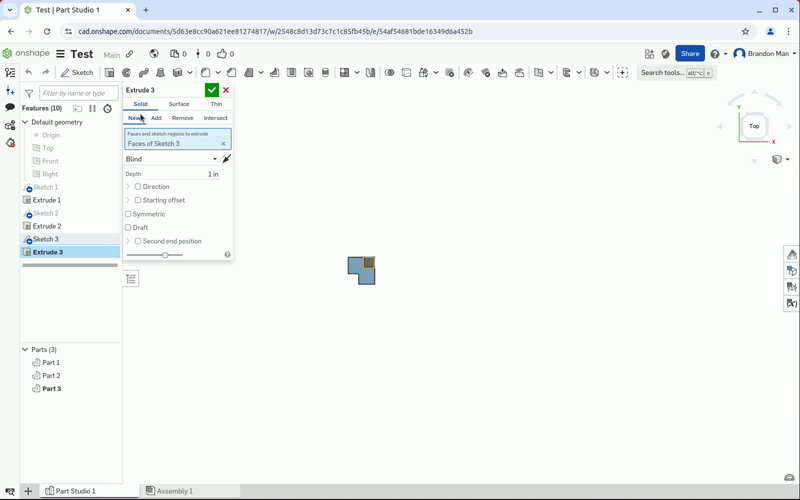
mouse_move(137, 120)
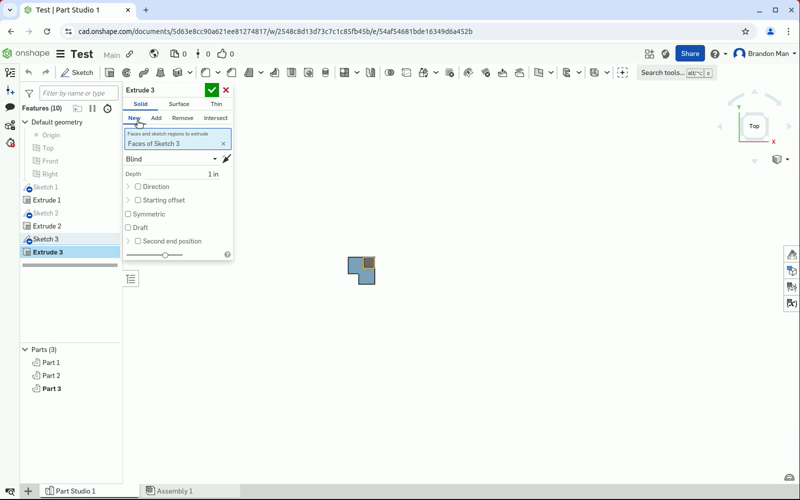
click(137, 120)
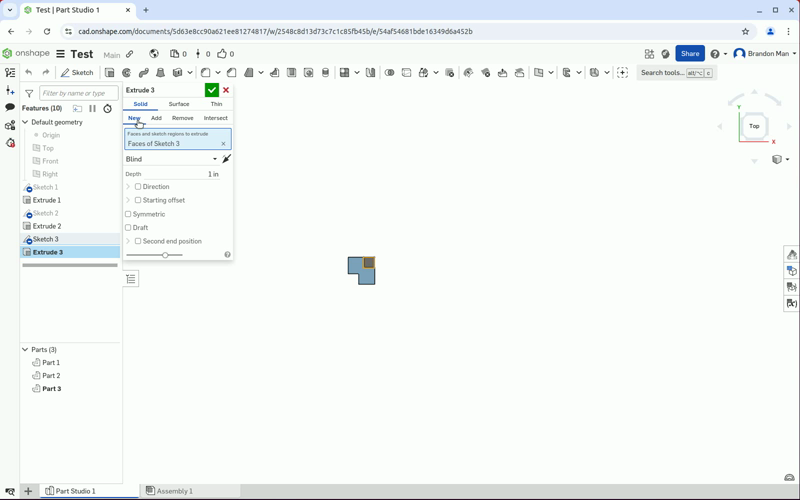
key(tab, 4)
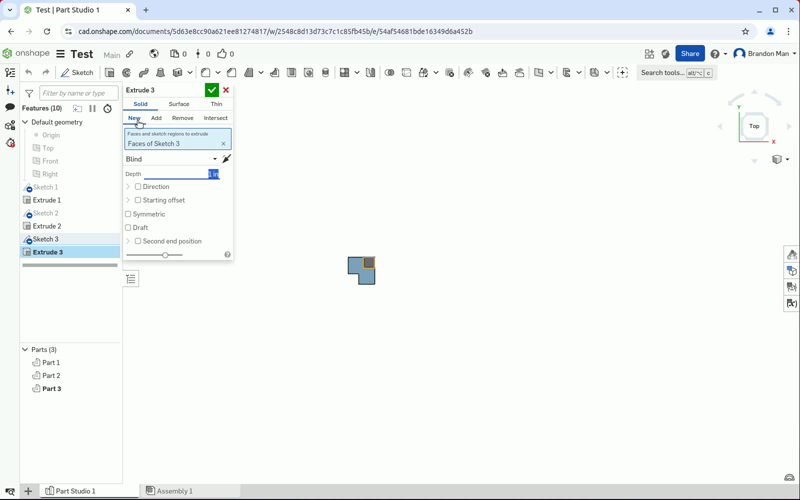
text(20.22)
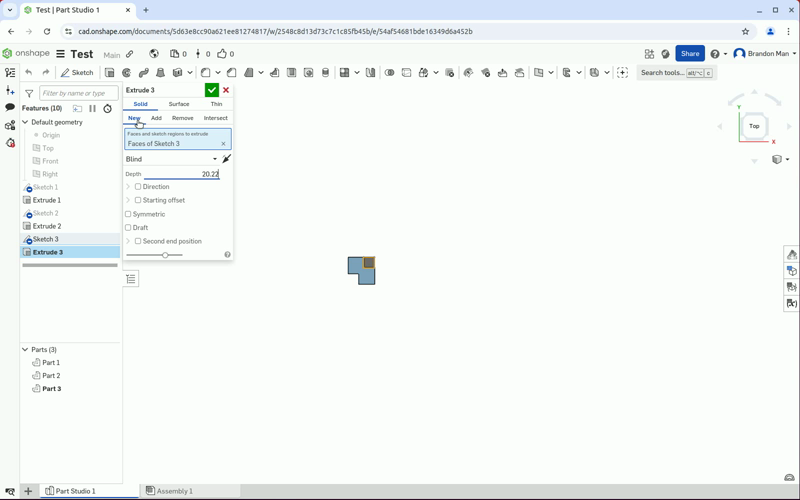
key(enter)
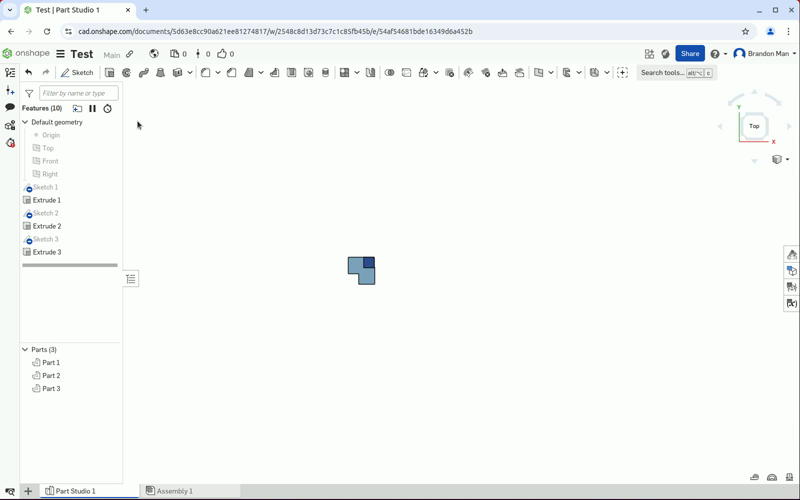
key(shift+h)
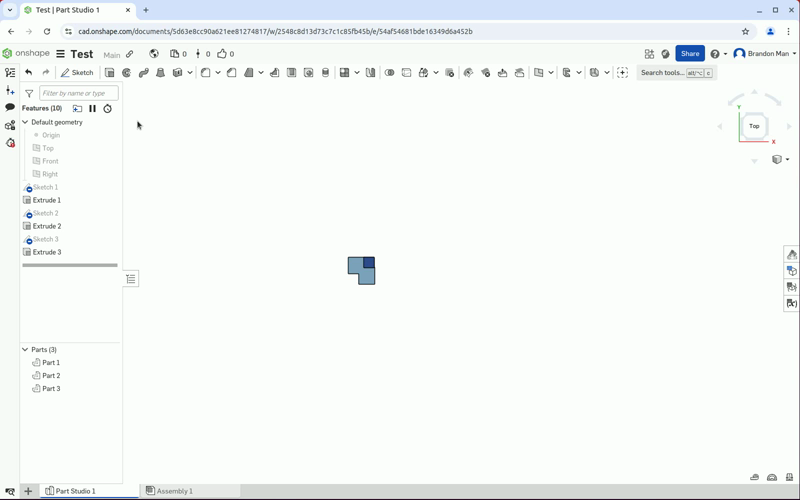
key(shift+h)
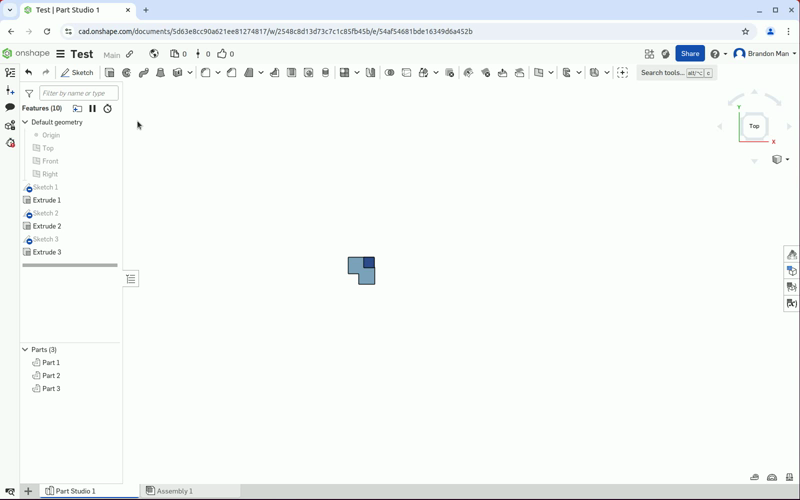
mouse_move(73, 189)
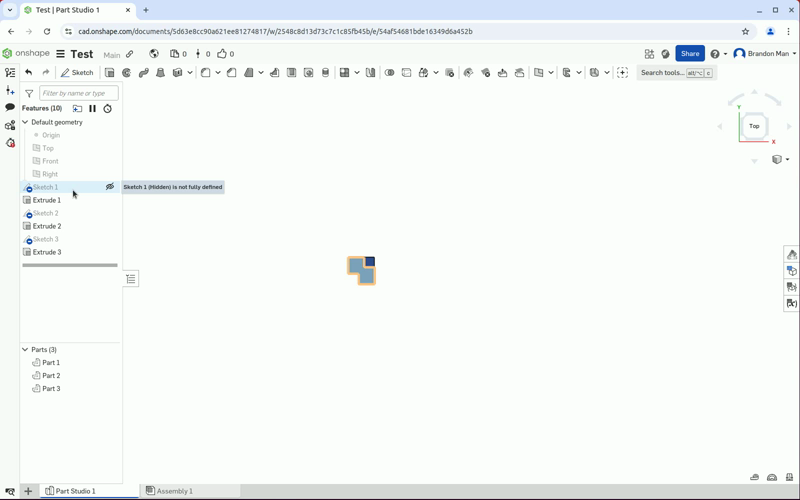
click(73, 189)
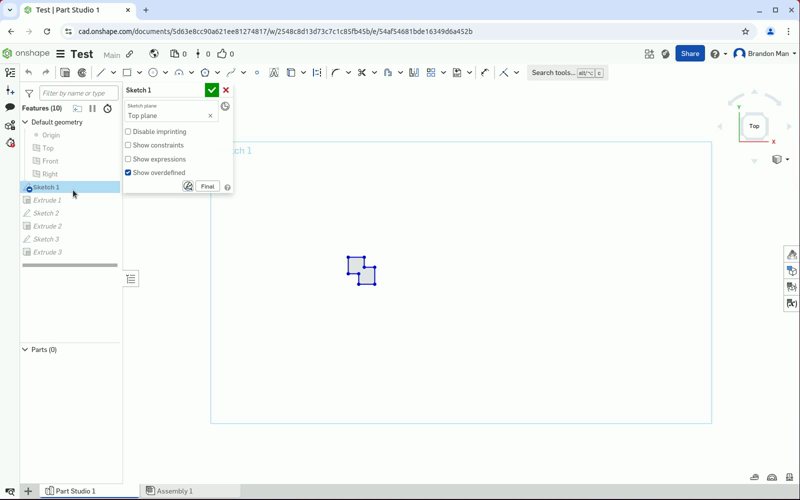
mouse_move(229, 92)
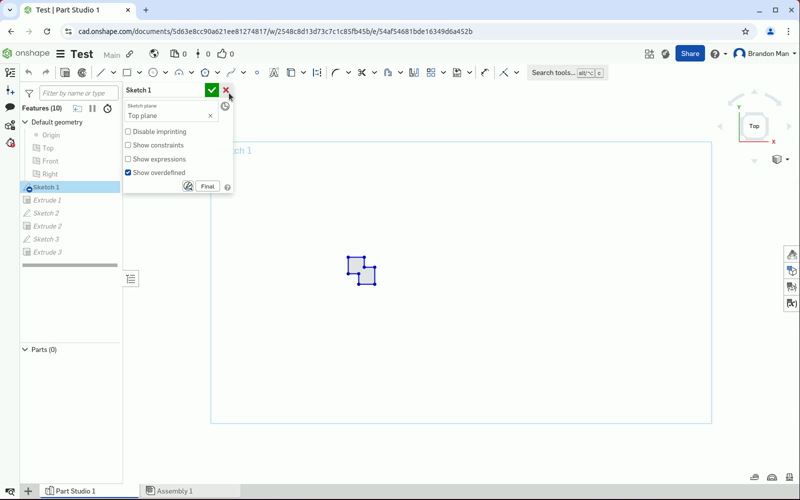
click(229, 92)
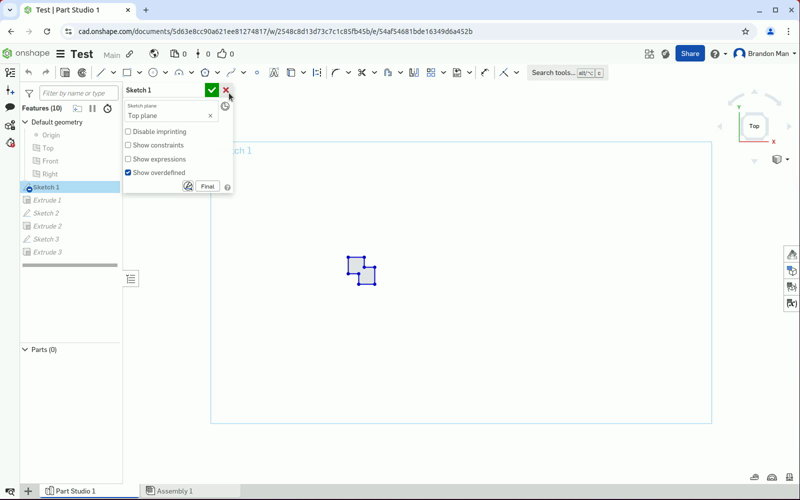
key(shift+s)
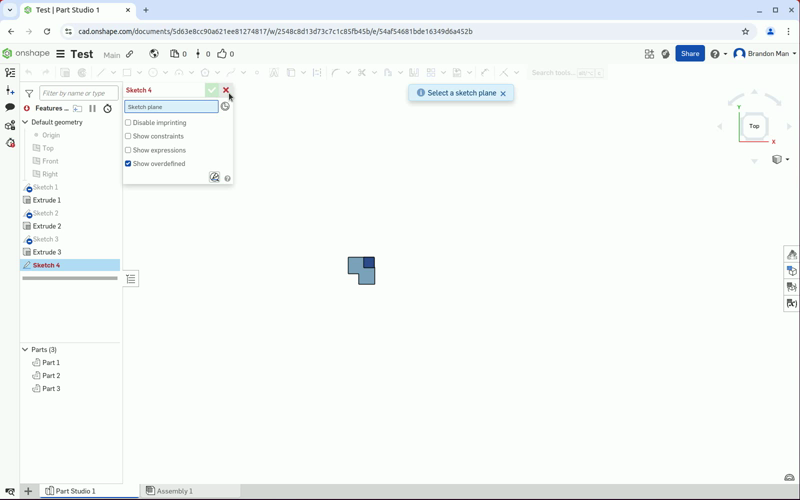
mouse_move(73, 150)
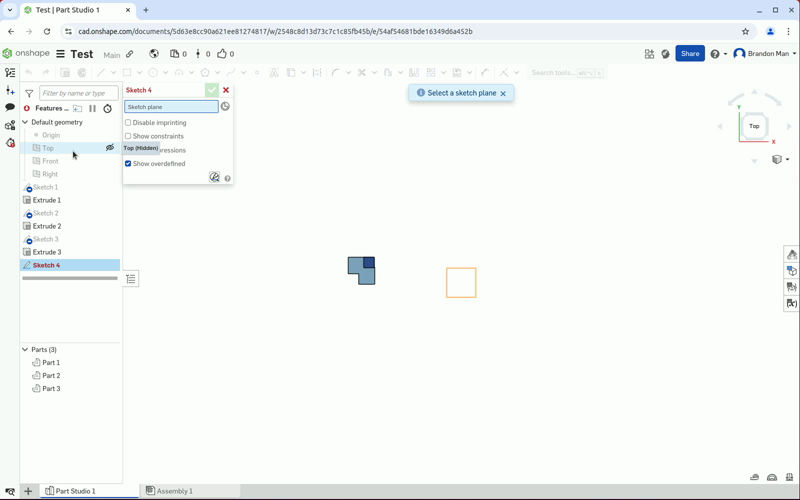
click(73, 150)
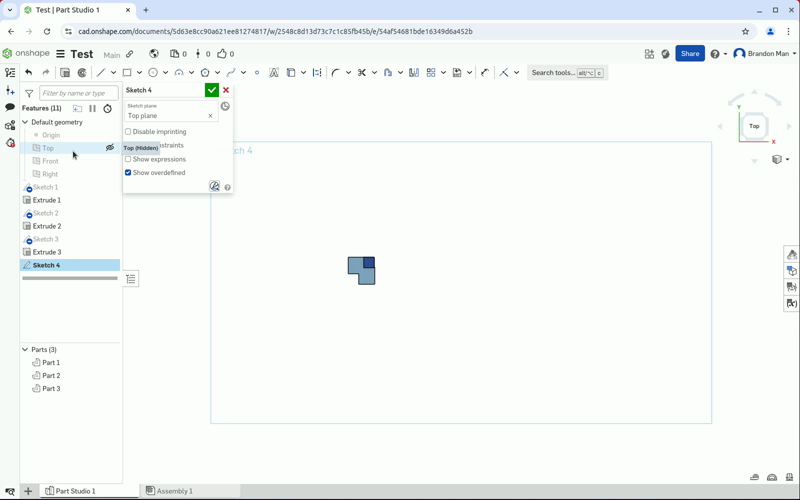
mouse_move(73, 352)
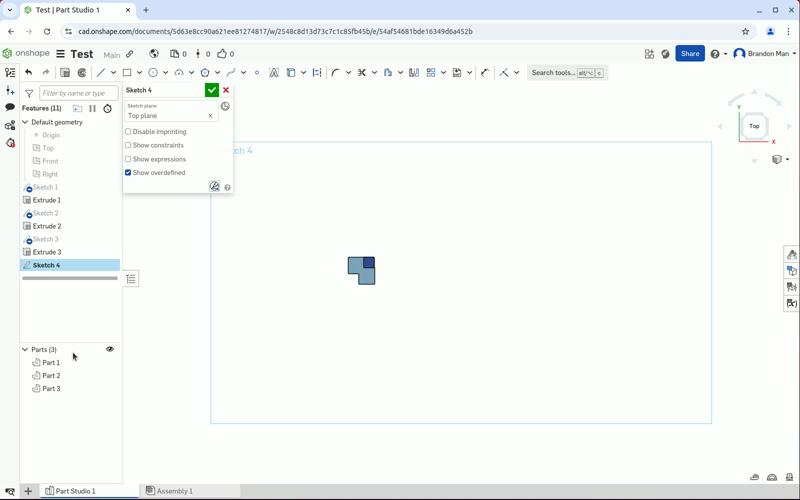
key(y)
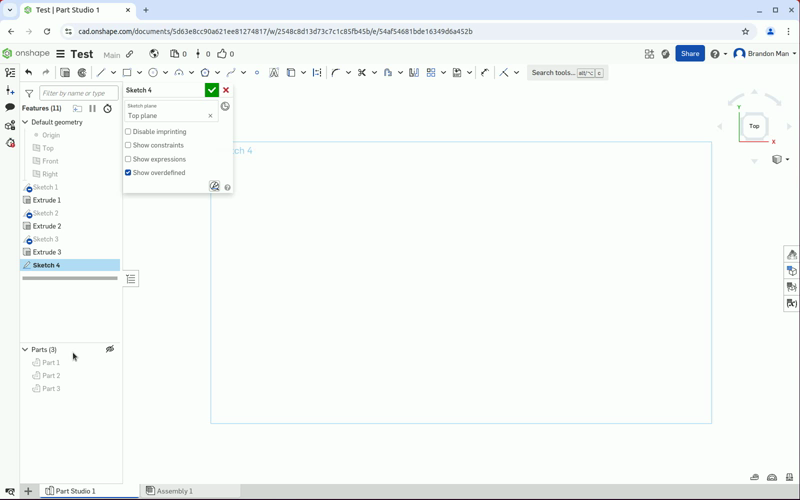
key(l)
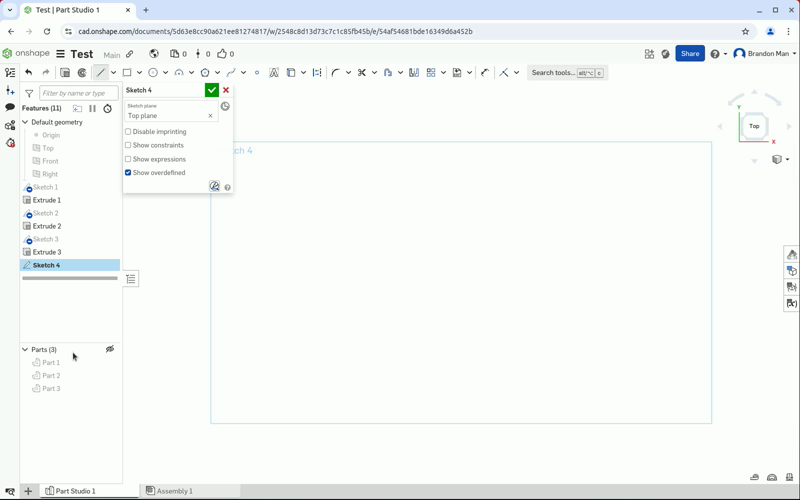
key_down(shift)
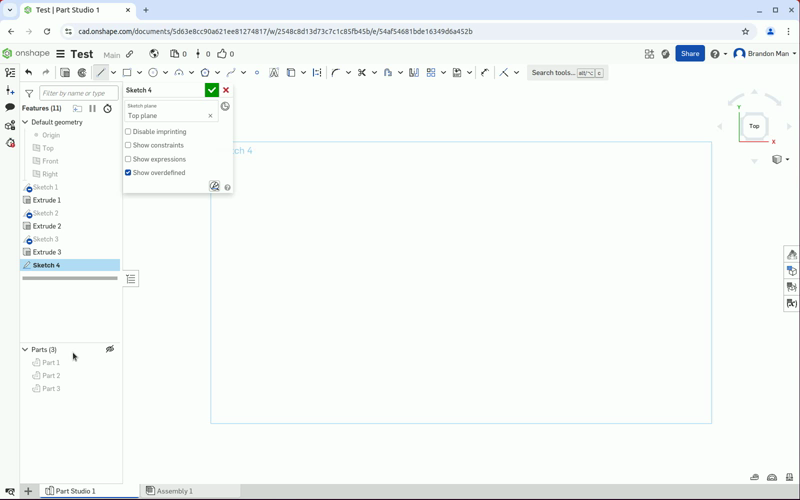
mouse_move(348, 257)
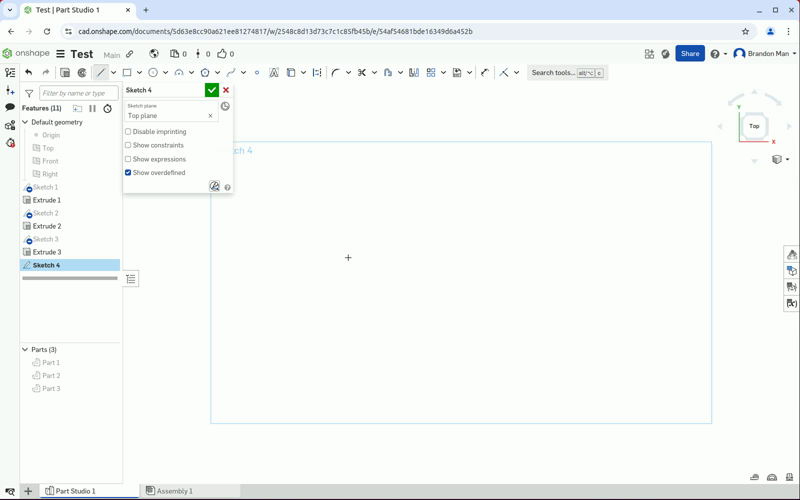
click(348, 257)
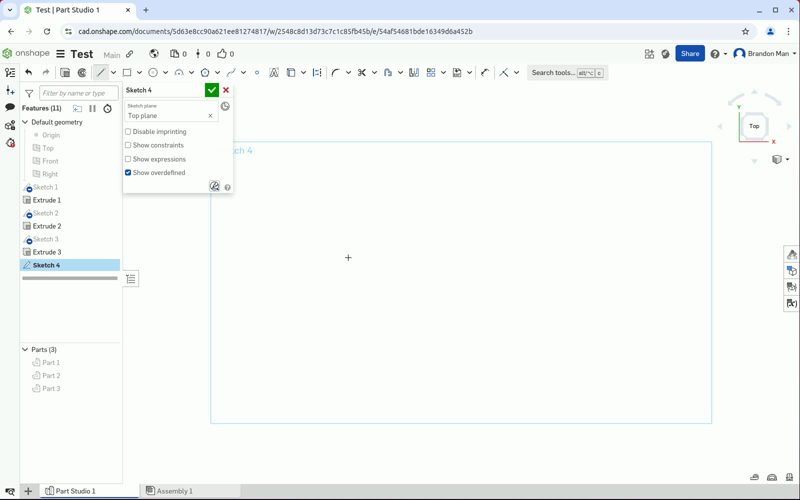
key_up(shift)
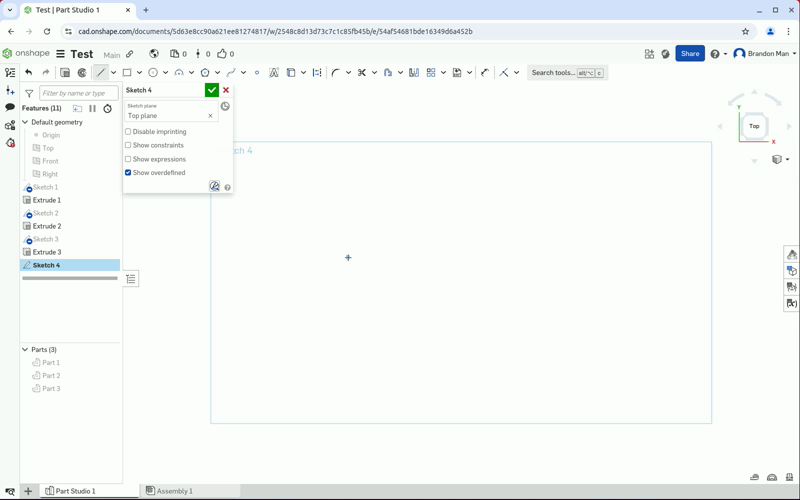
key_down(shift)
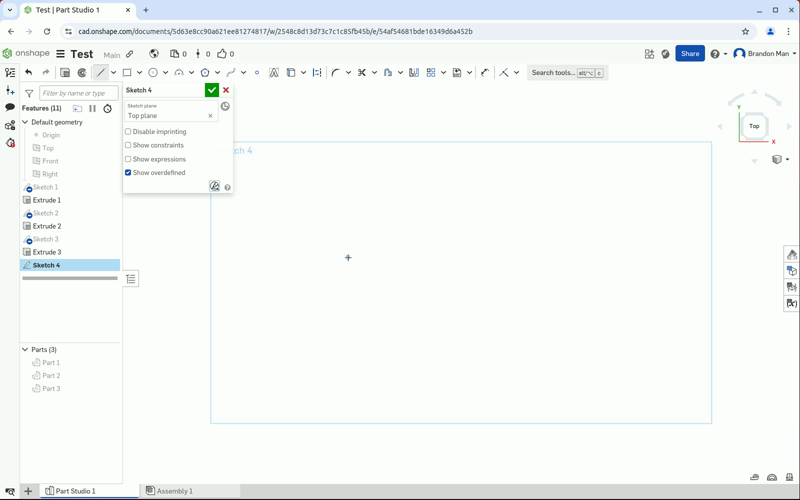
mouse_move(378, 257)
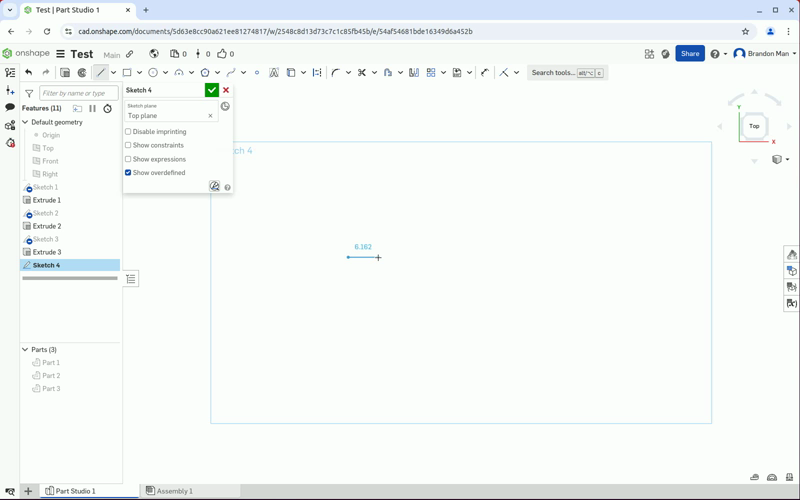
mouse_move(364, 257)
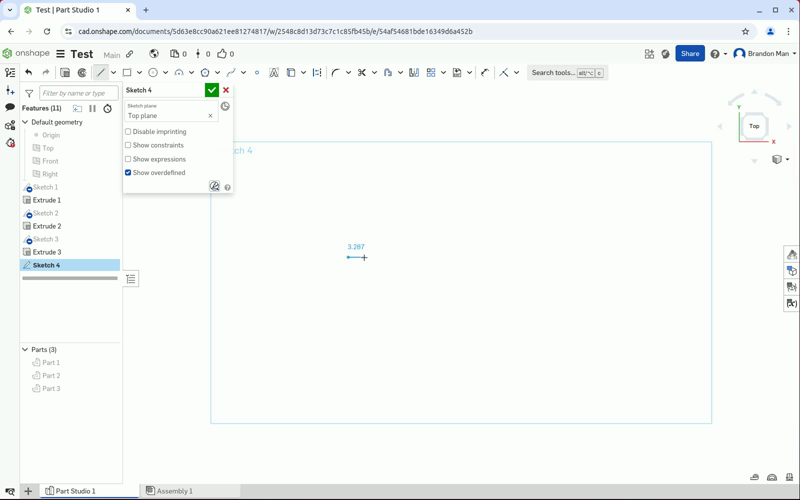
click(364, 257)
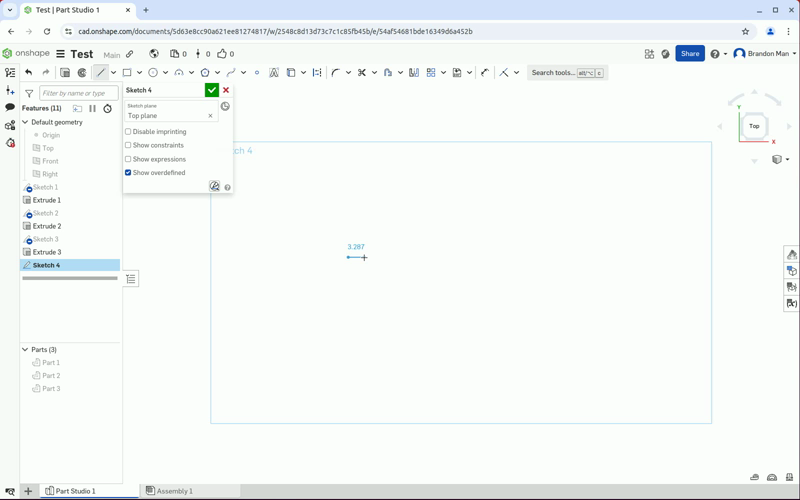
key_up(shift)
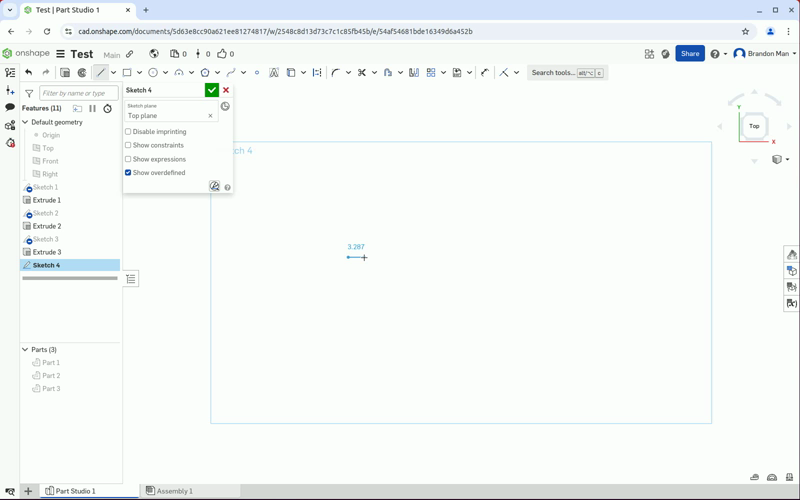
key_down(shift)
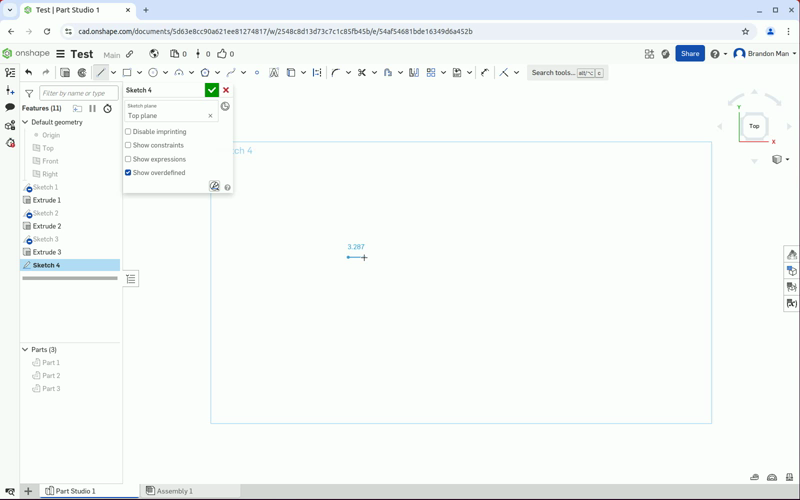
mouse_move(394, 257)
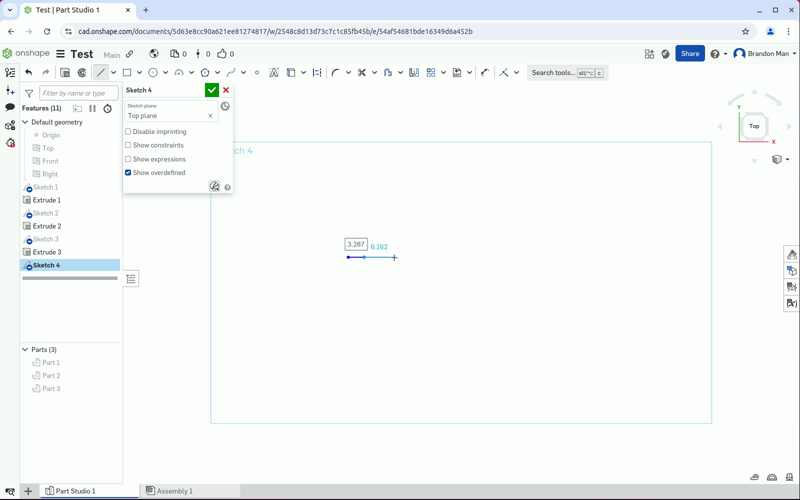
mouse_move(374, 257)
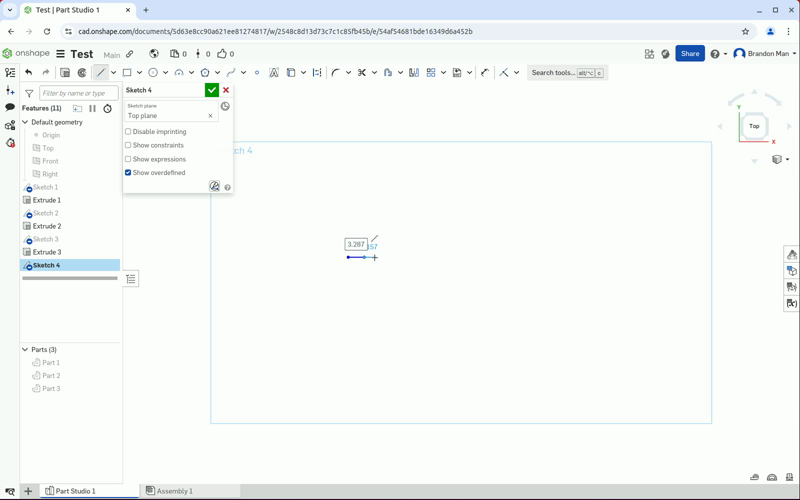
click(374, 257)
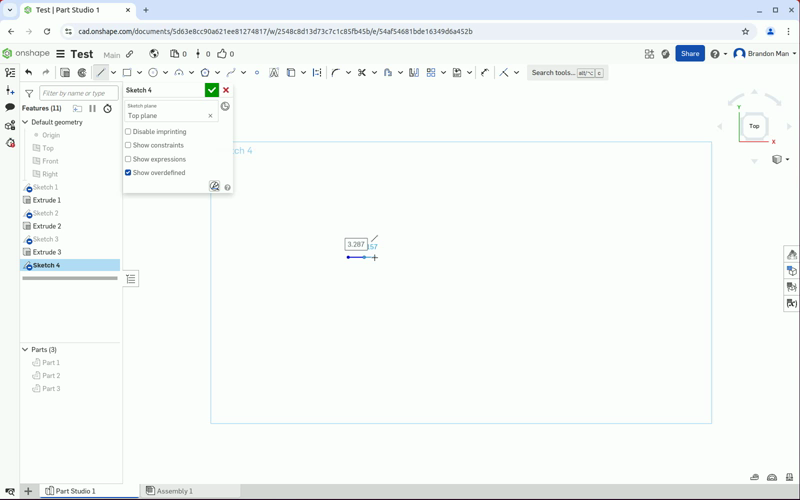
key_up(shift)
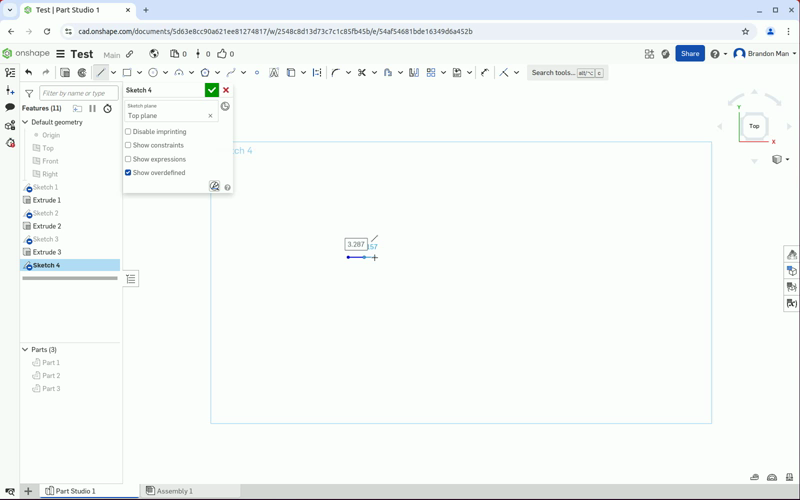
key_down(shift)
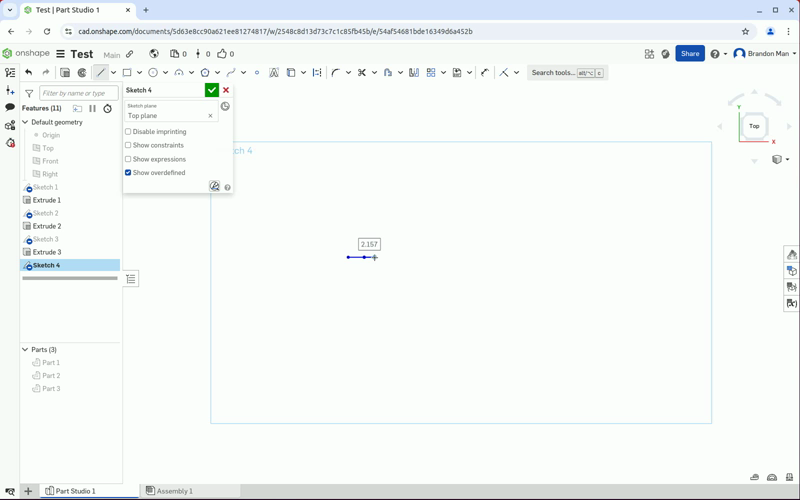
mouse_move(404, 257)
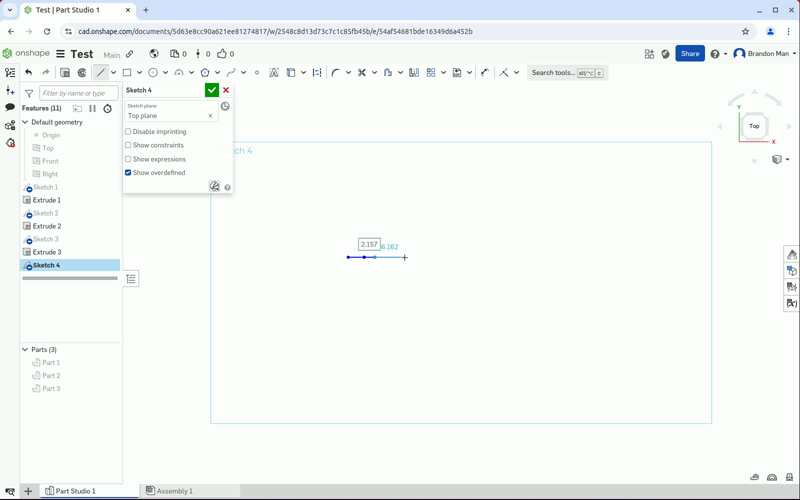
mouse_move(374, 204)
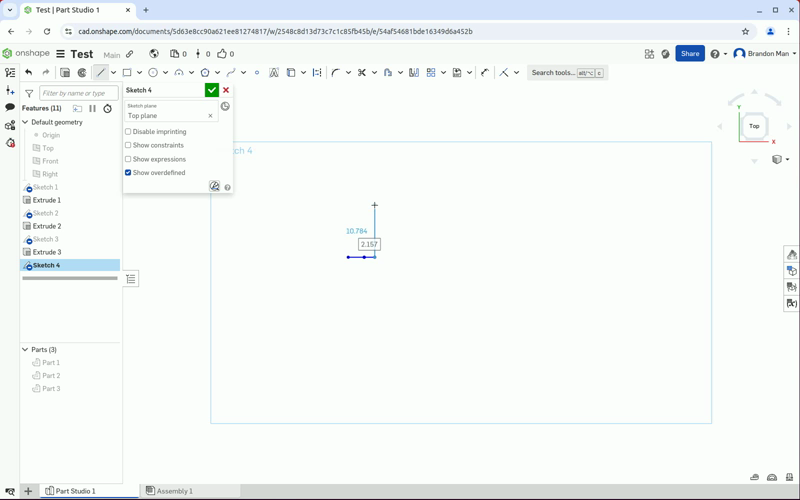
click(374, 204)
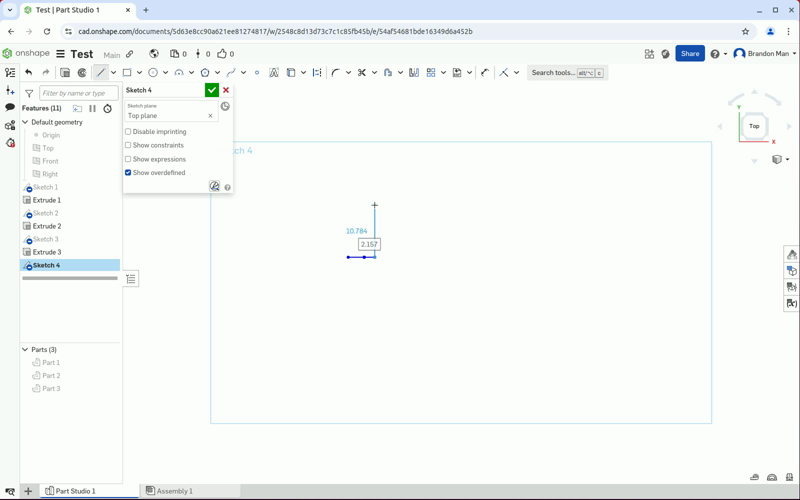
key_up(shift)
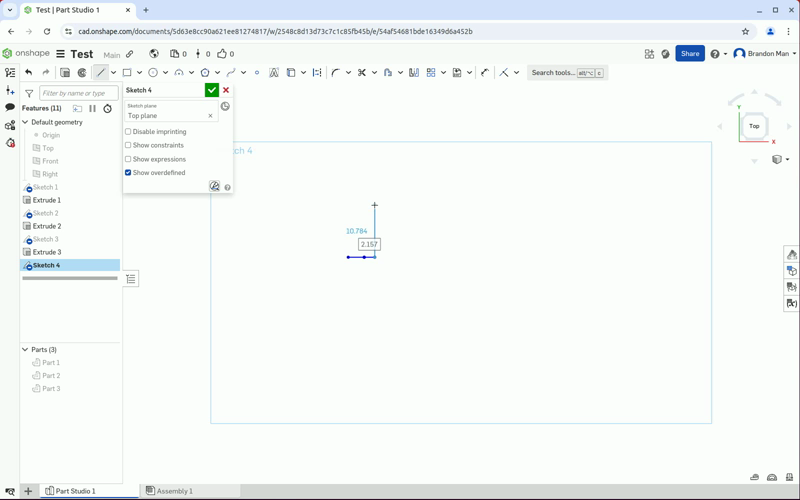
key_down(shift)
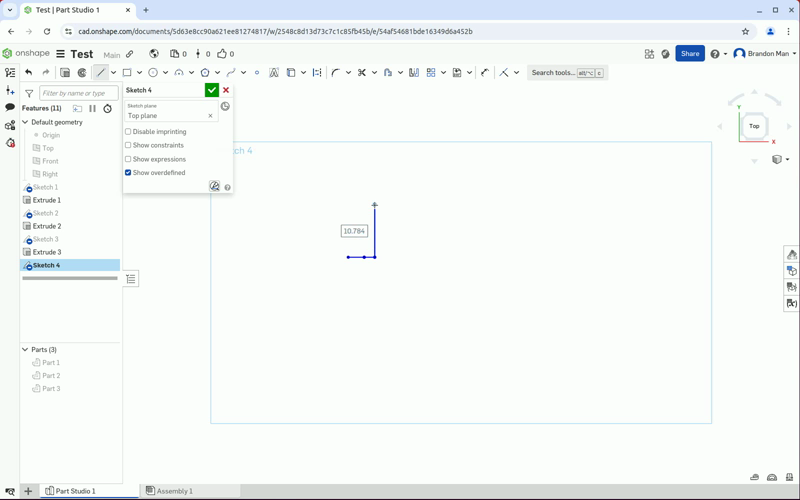
mouse_move(404, 204)
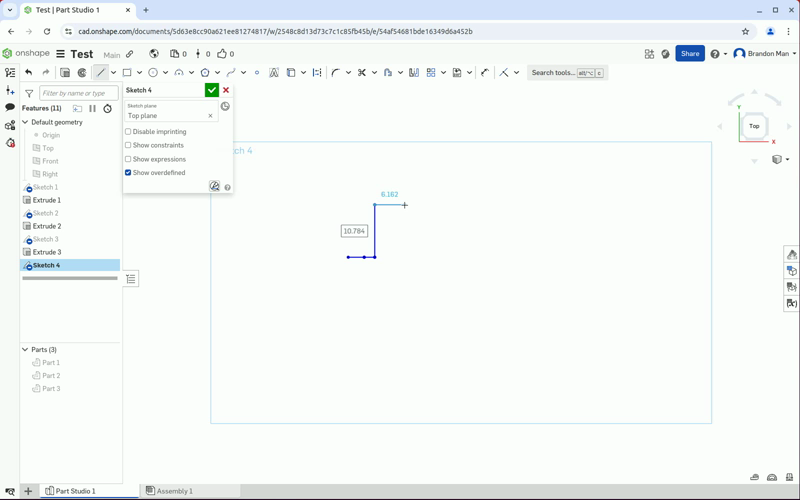
mouse_move(348, 204)
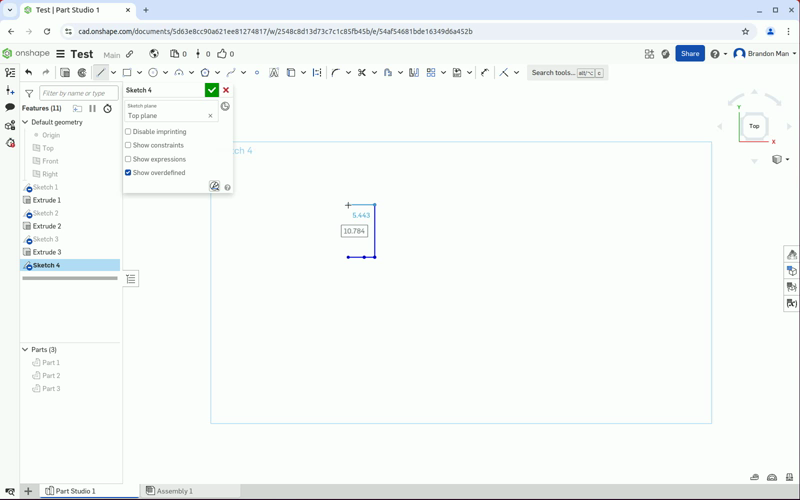
click(348, 204)
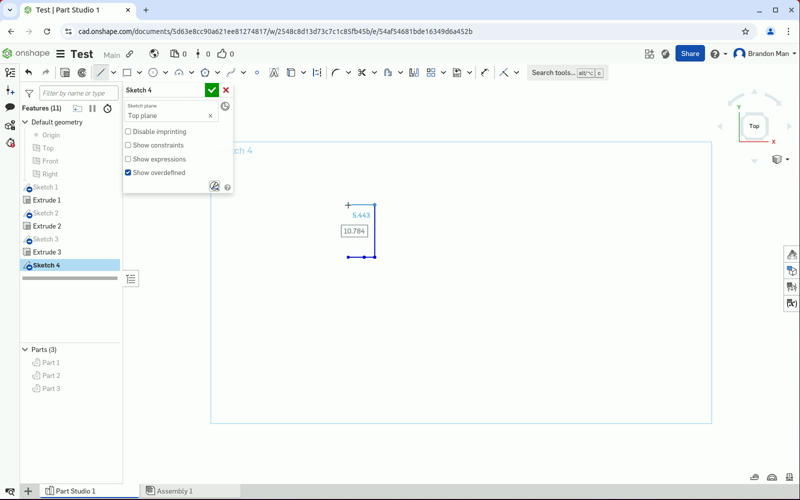
key_up(shift)
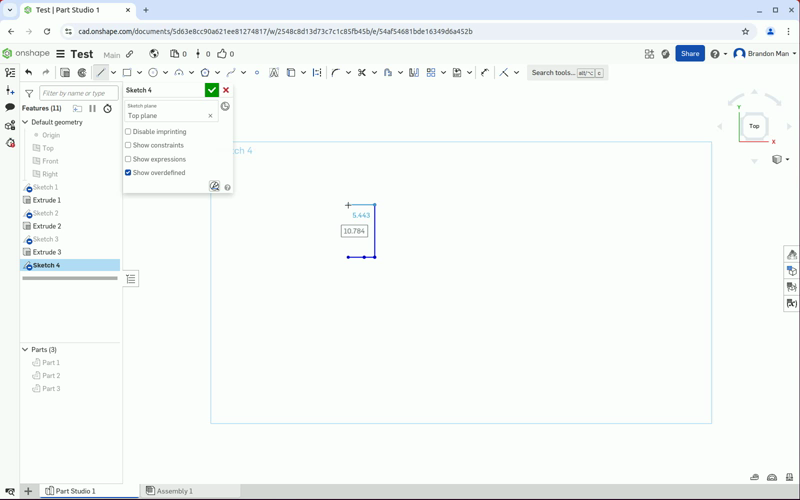
mouse_move(378, 204)
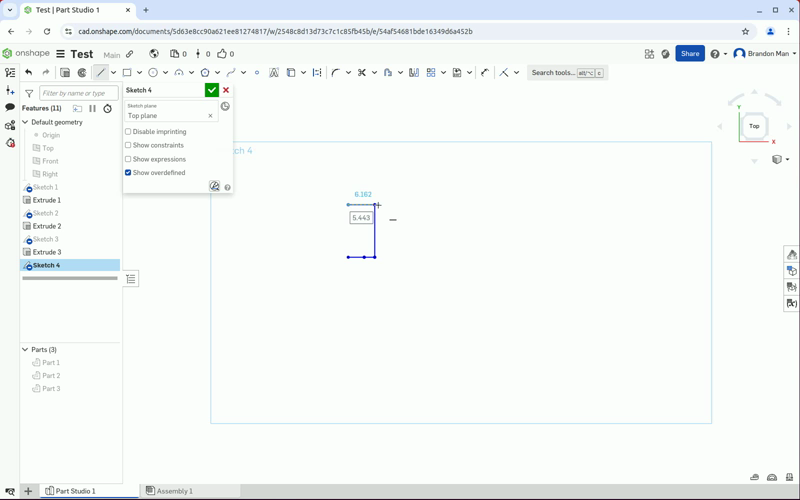
key_down(shift)
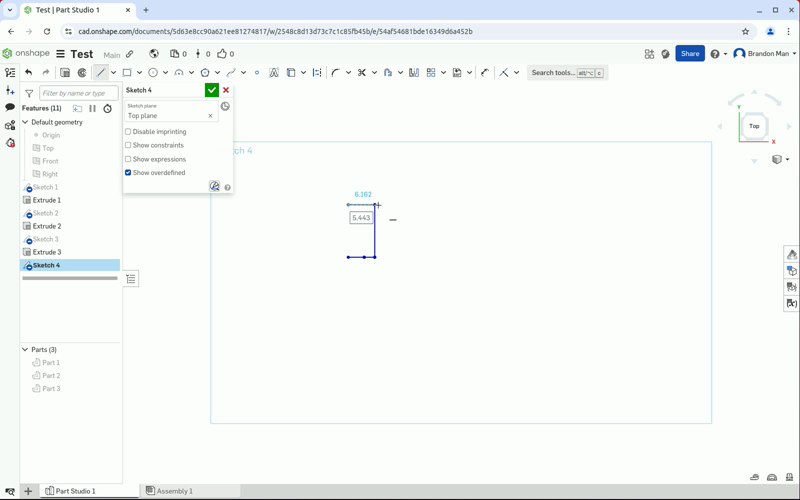
mouse_move(348, 257)
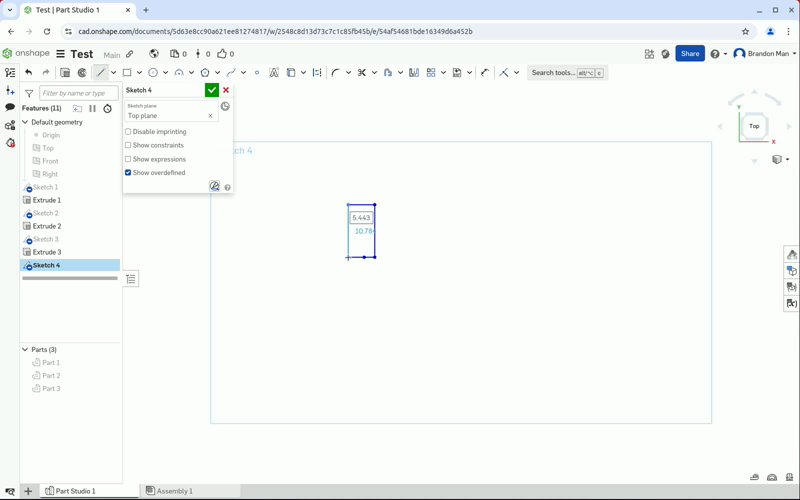
key_up(shift)
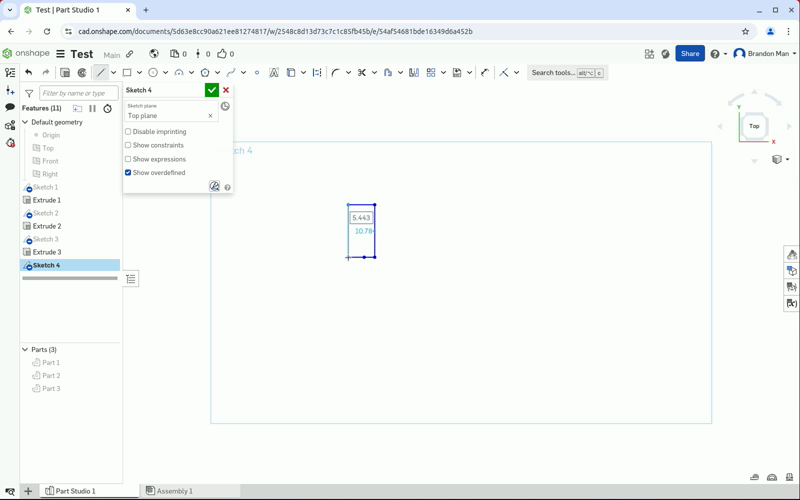
click(348, 257)
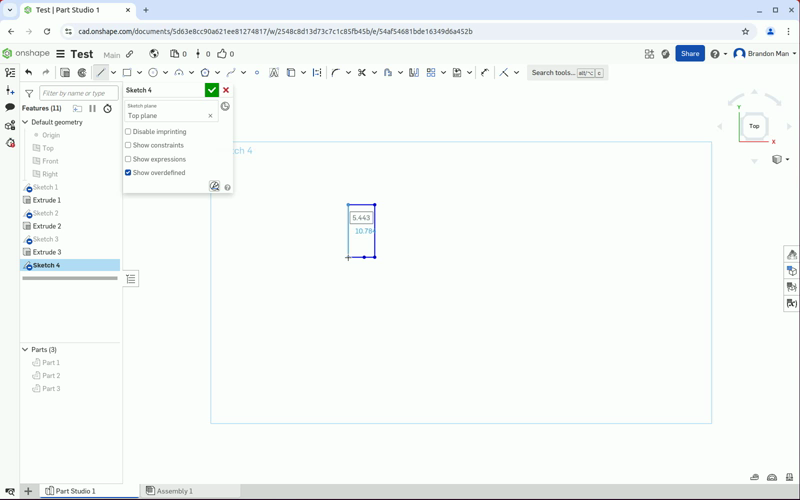
key(esc)
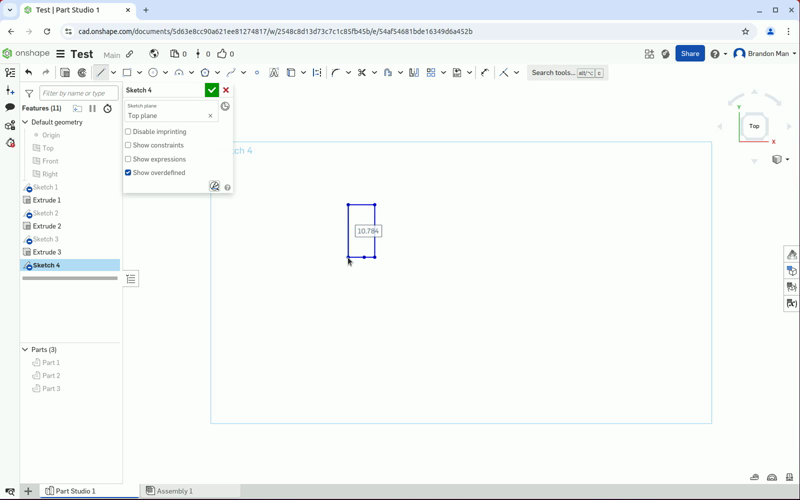
key(l)
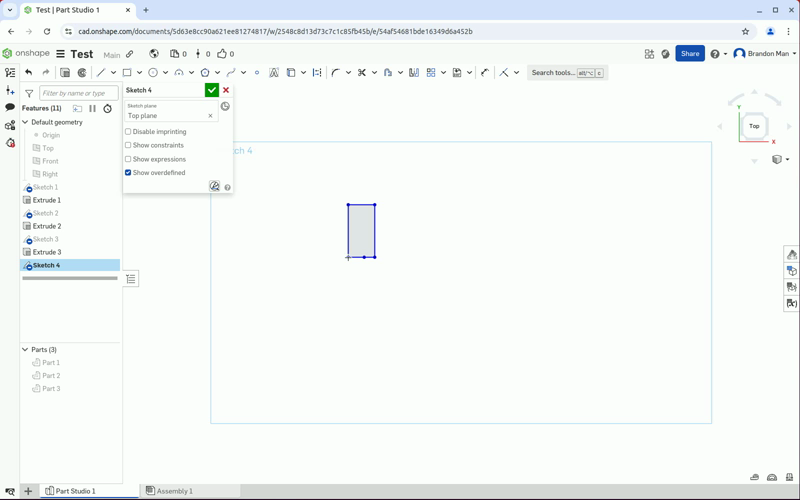
key_down(shift)
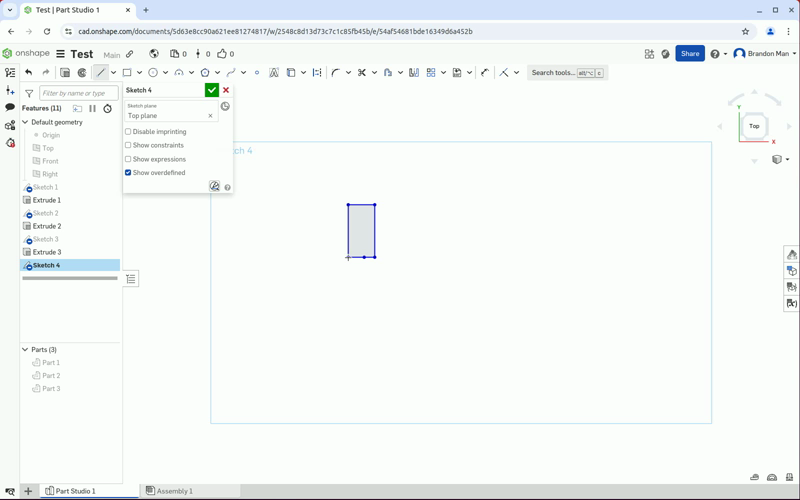
mouse_move(353, 221)
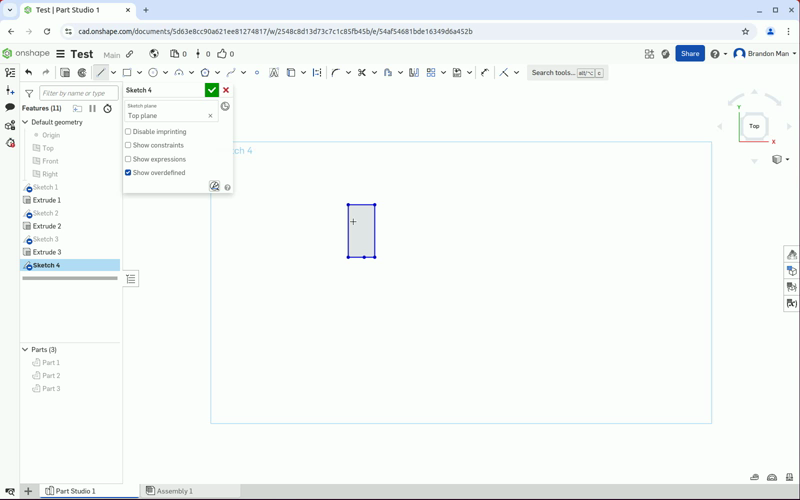
click(353, 221)
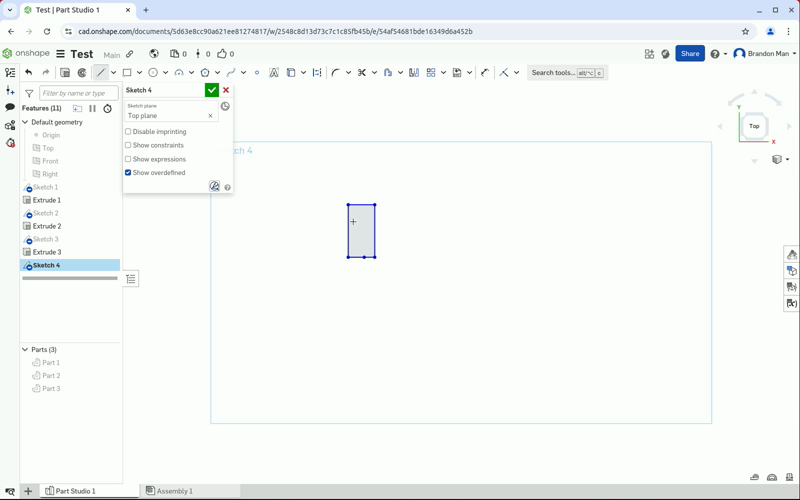
key_up(shift)
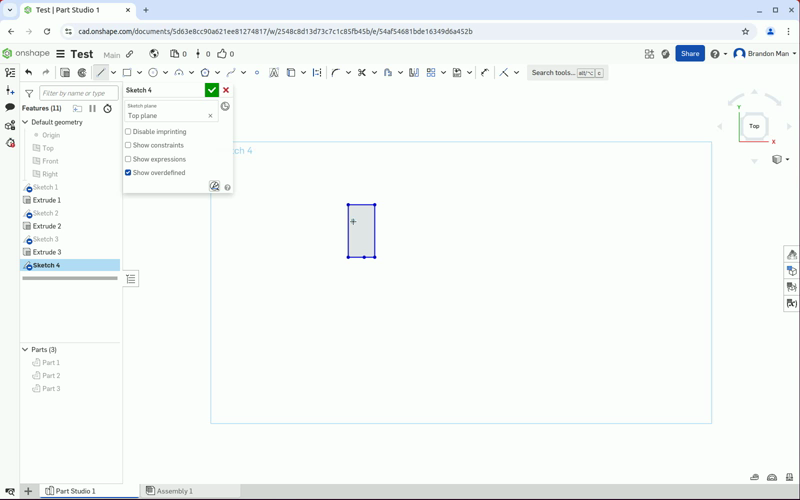
key_down(shift)
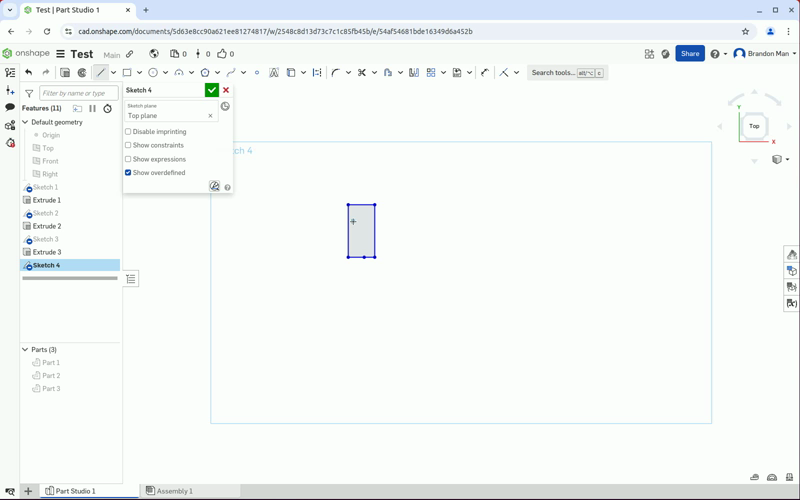
mouse_move(383, 221)
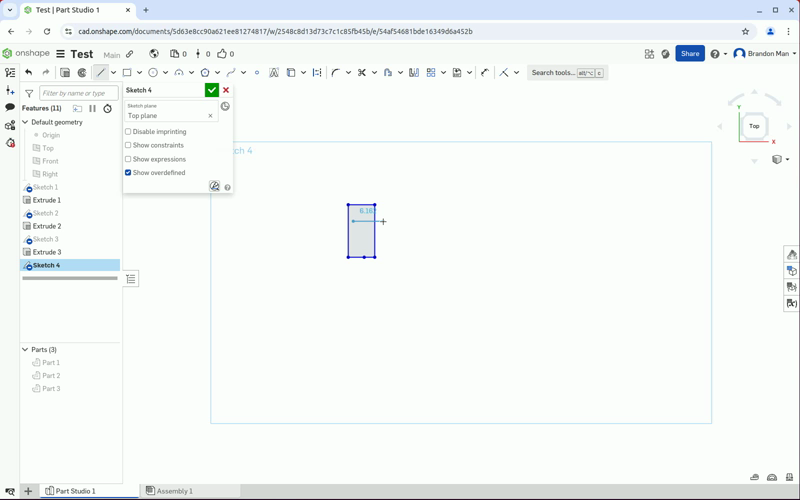
mouse_move(369, 221)
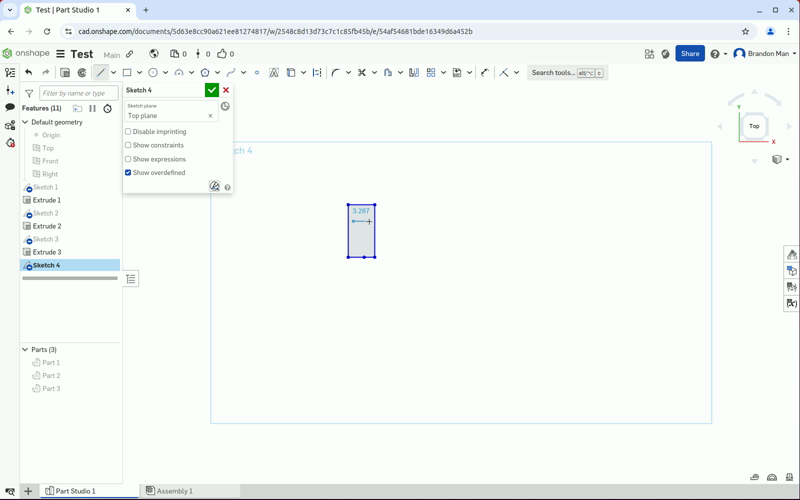
click(369, 221)
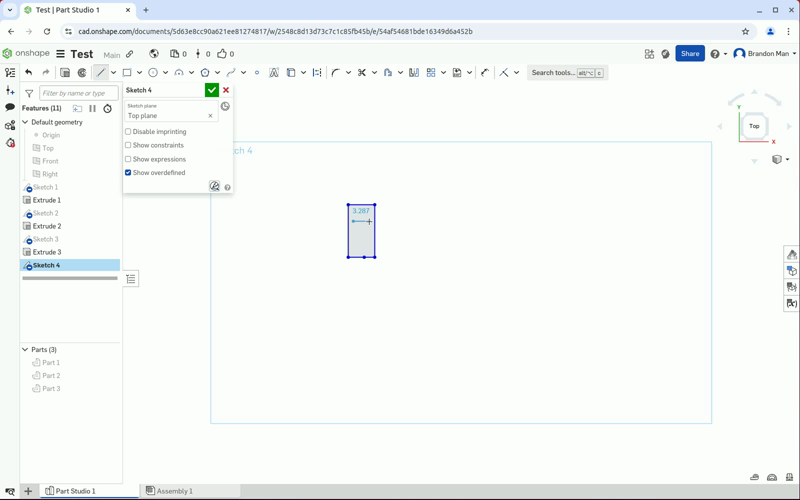
key_up(shift)
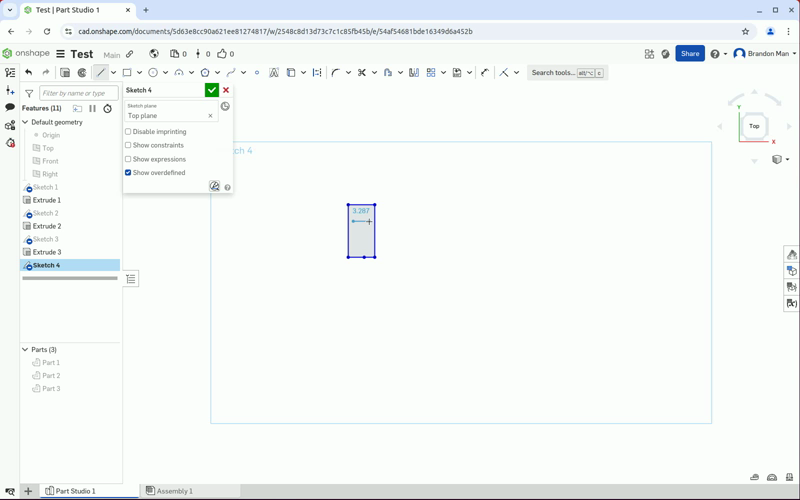
key_down(shift)
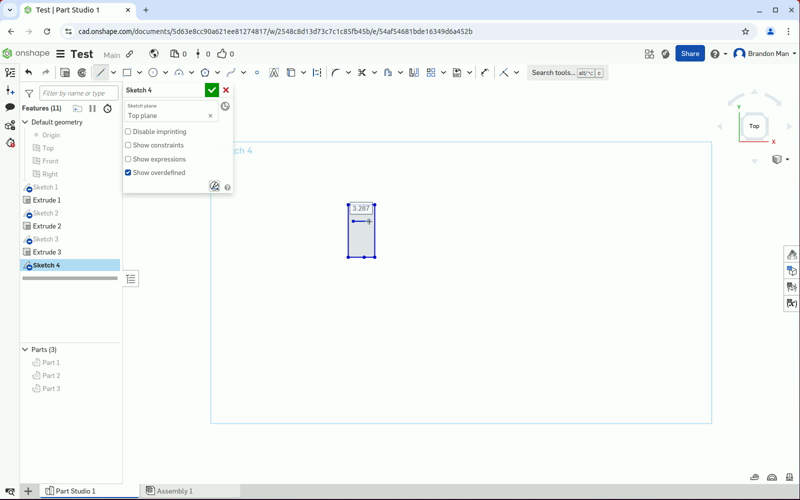
mouse_move(399, 221)
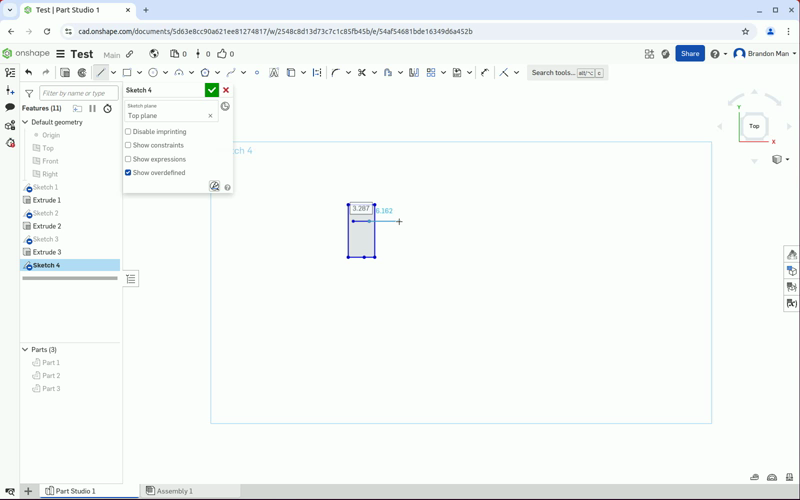
mouse_move(369, 208)
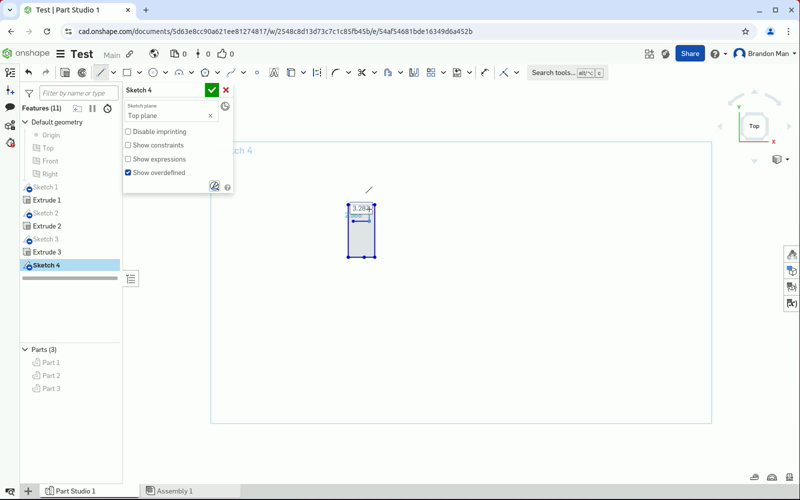
click(369, 208)
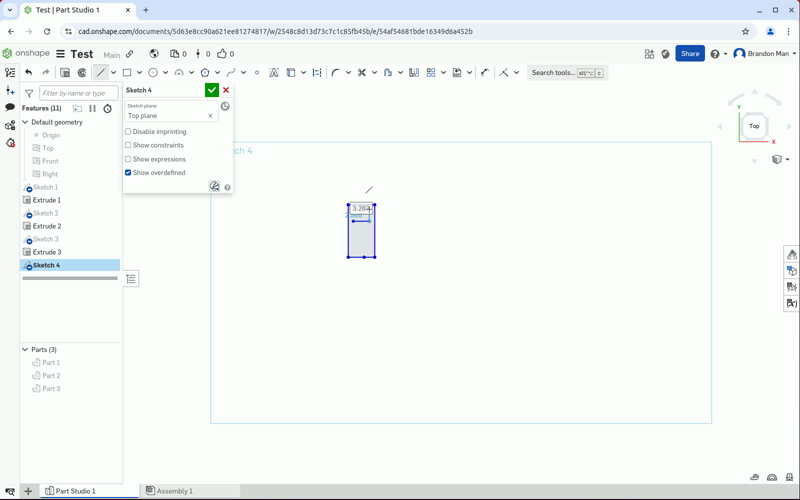
key_up(shift)
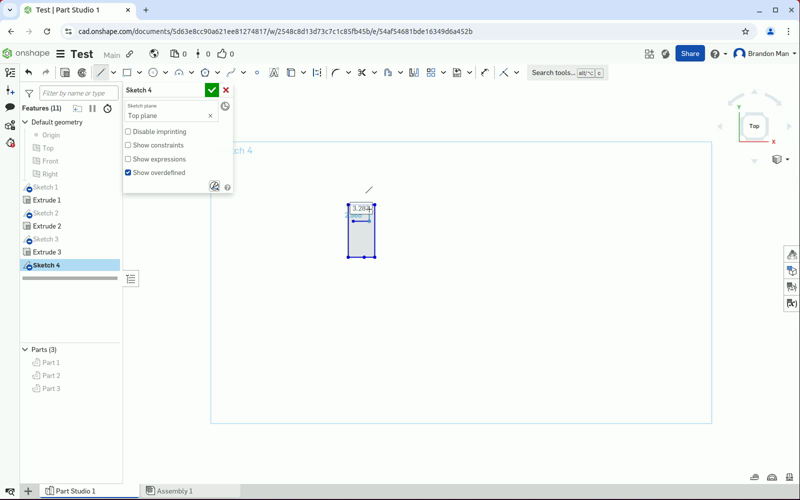
key_down(shift)
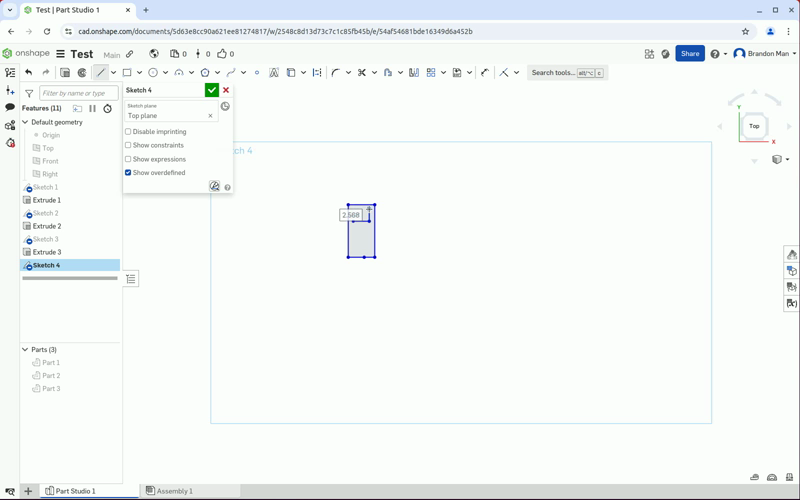
mouse_move(399, 208)
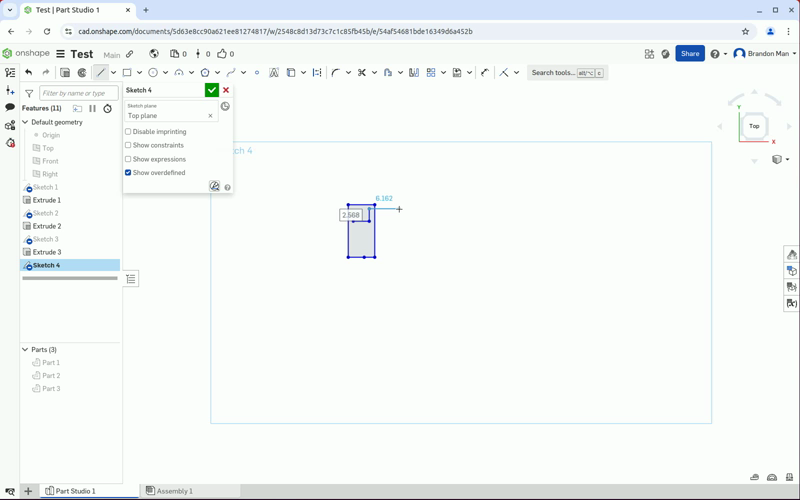
mouse_move(353, 208)
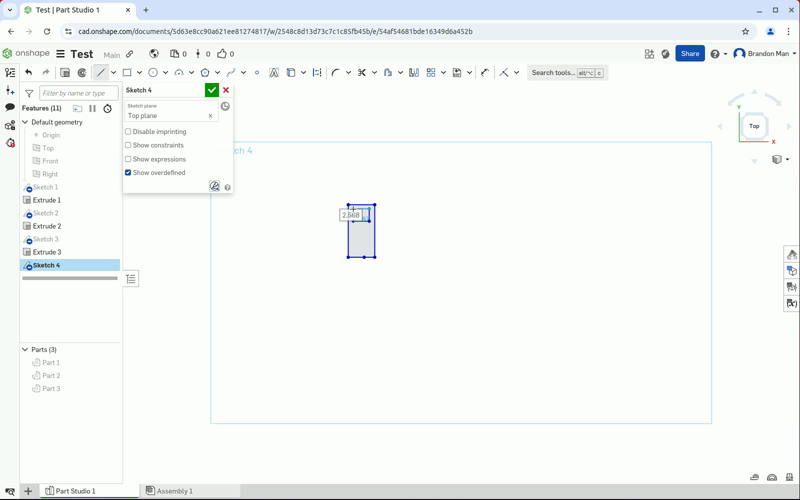
click(353, 208)
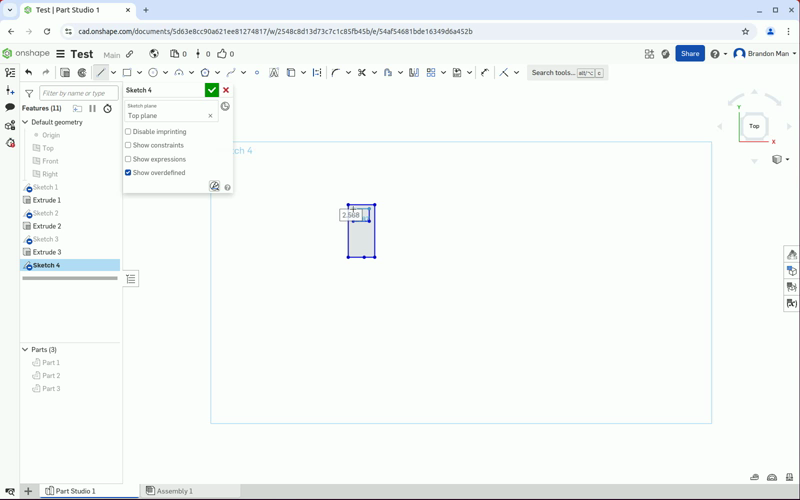
key_up(shift)
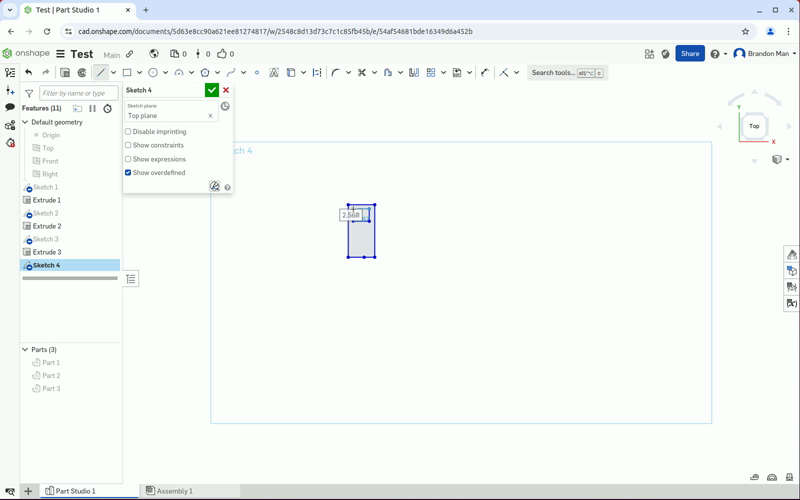
mouse_move(383, 208)
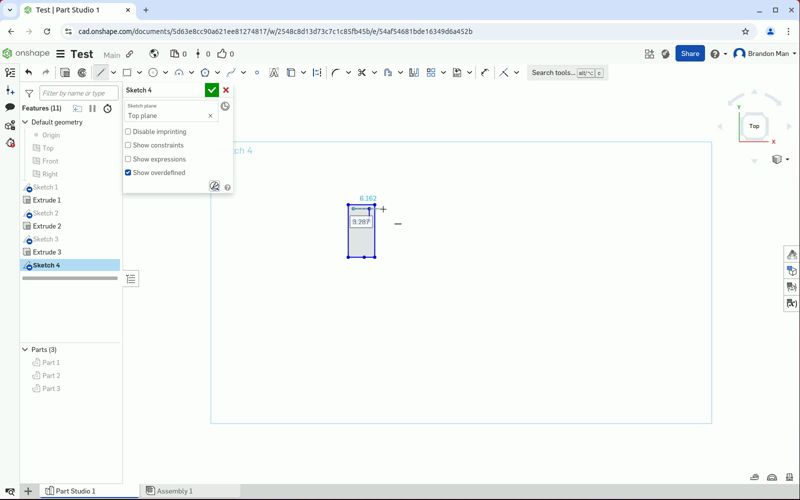
key_down(shift)
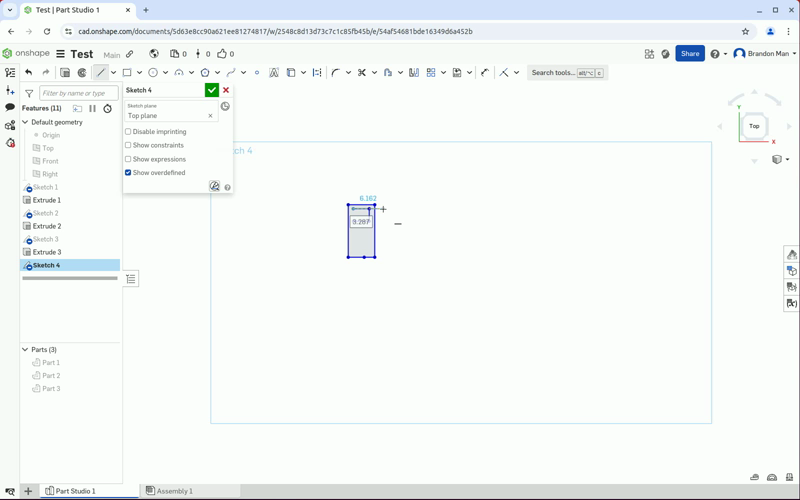
mouse_move(353, 221)
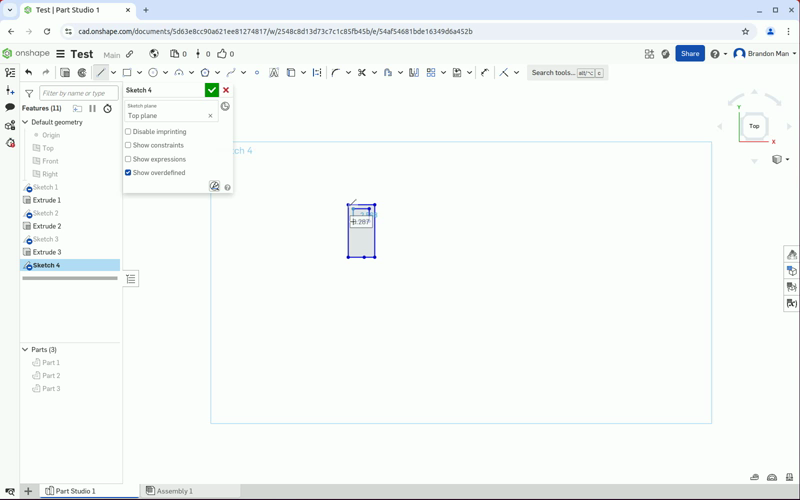
key_up(shift)
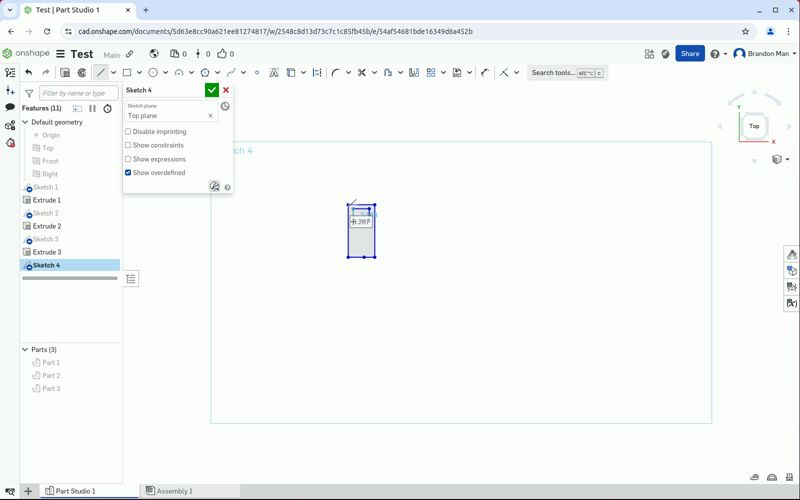
click(353, 221)
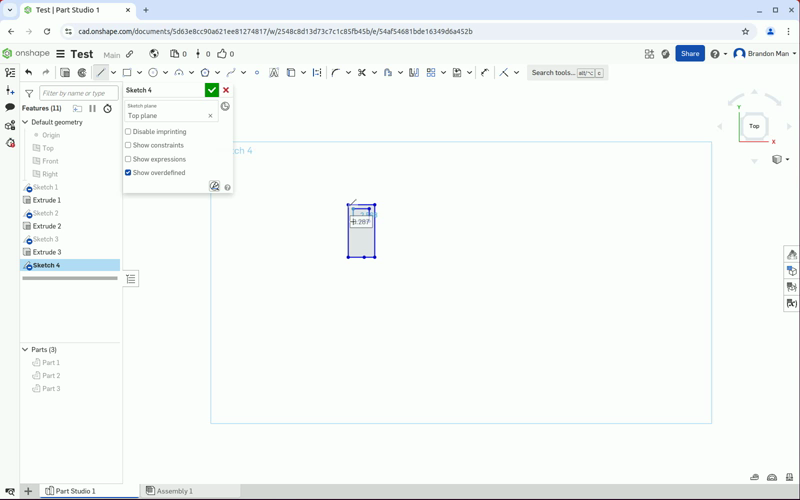
key(esc)
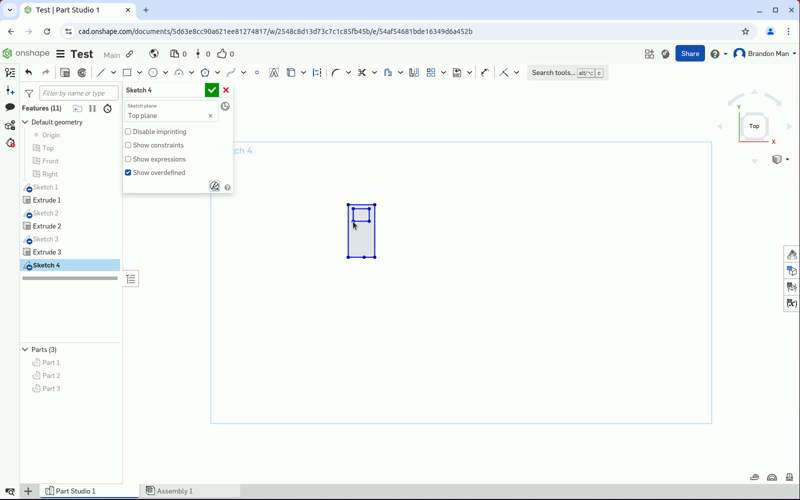
mouse_move(359, 245)
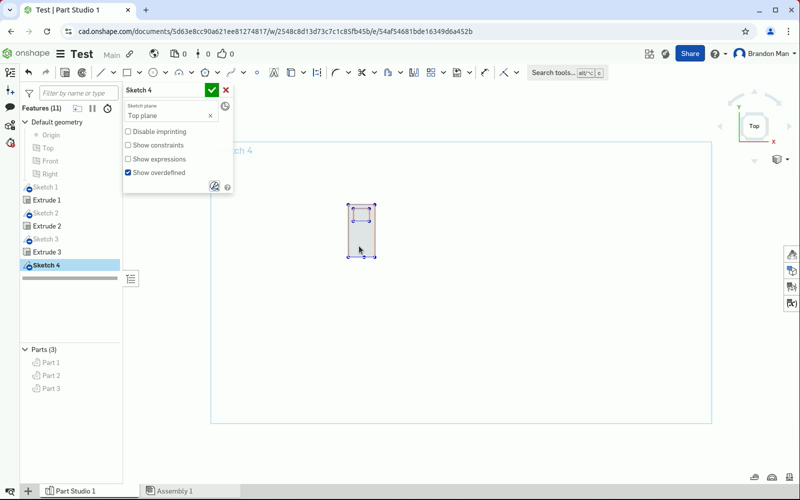
scroll(6)
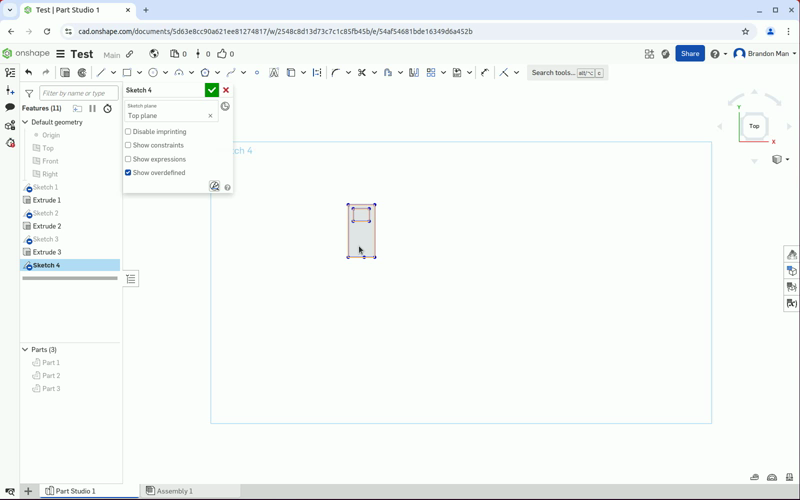
scroll(6)
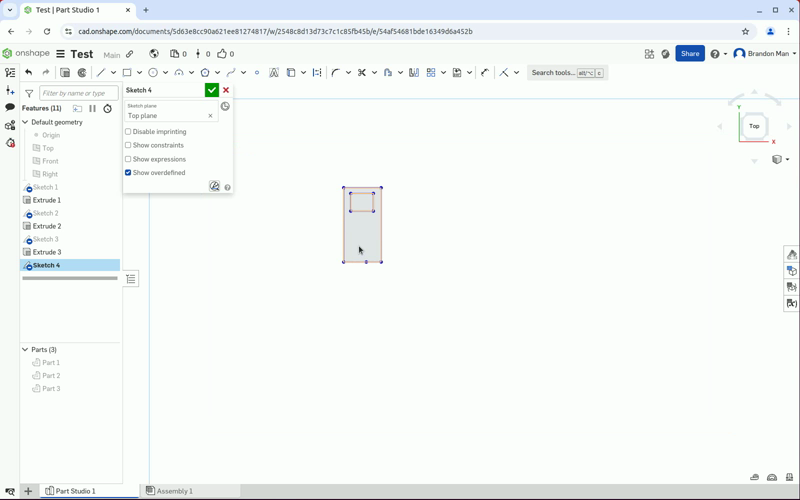
scroll(6)
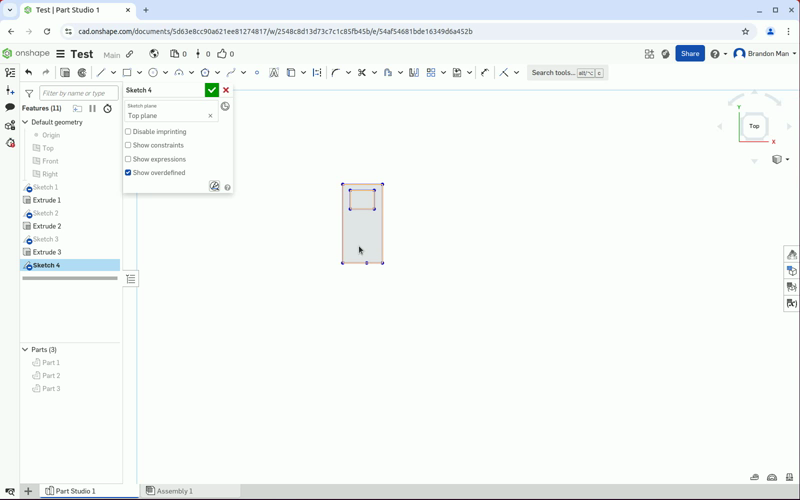
scroll(6)
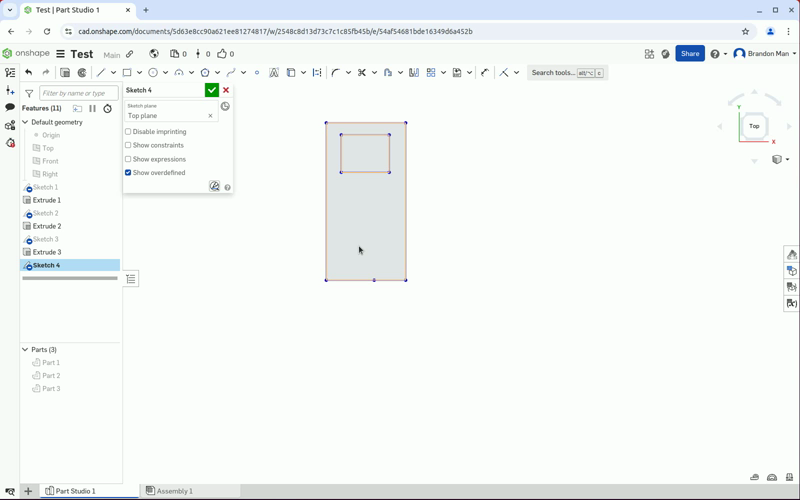
scroll(6)
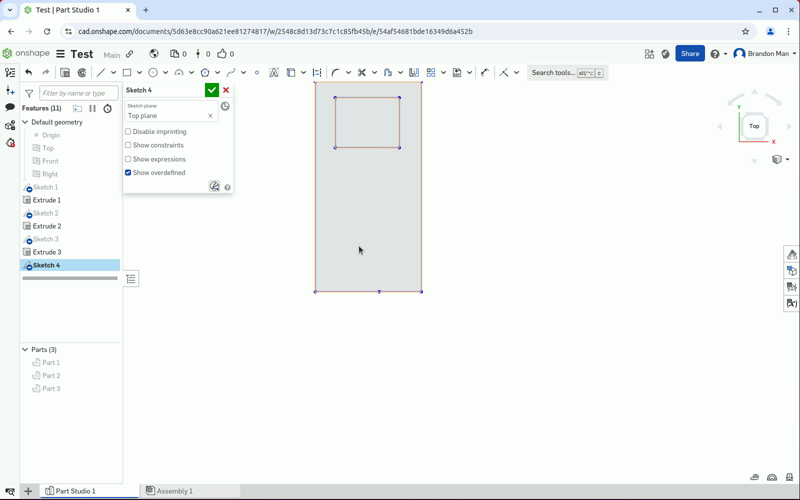
scroll(6)
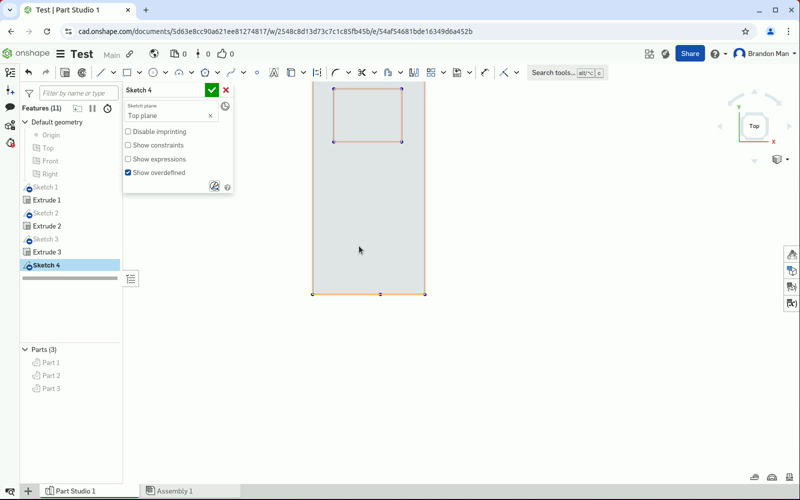
scroll(6)
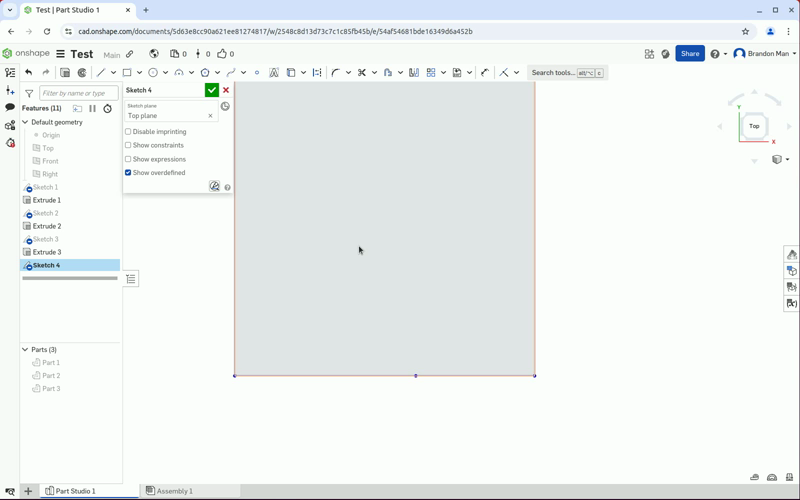
click(359, 245)
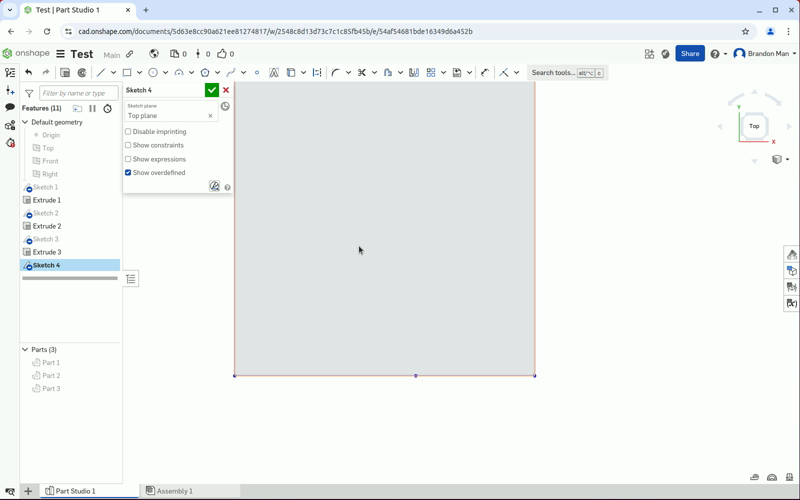
scroll(-6)
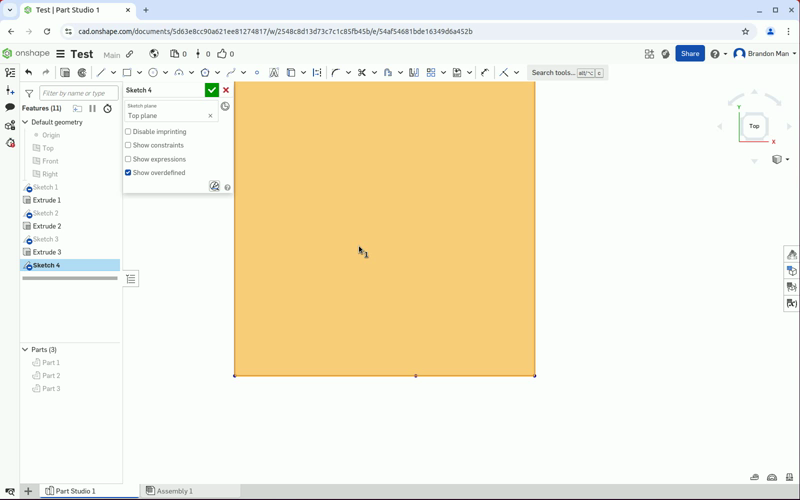
scroll(-6)
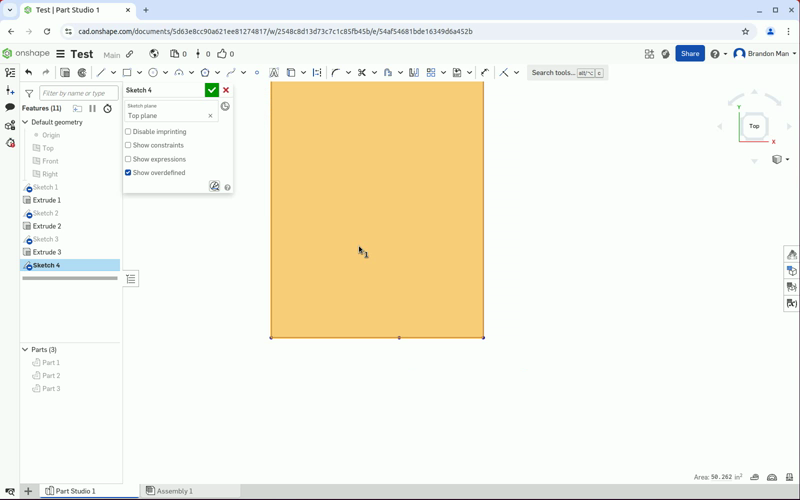
scroll(-6)
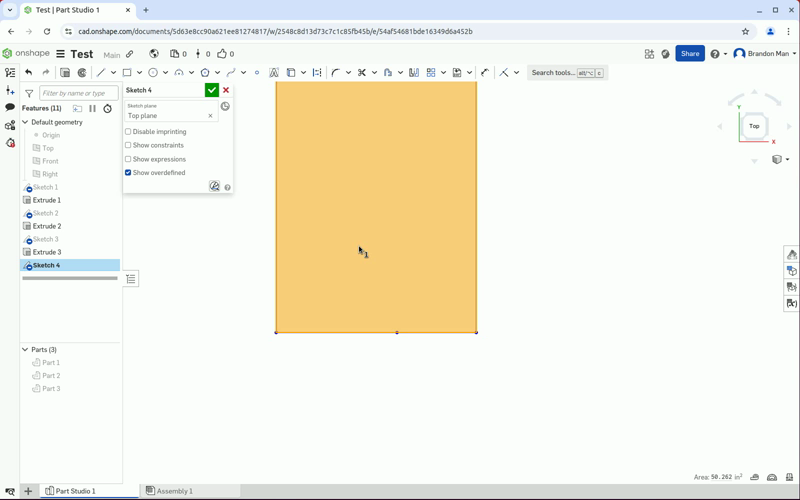
scroll(-6)
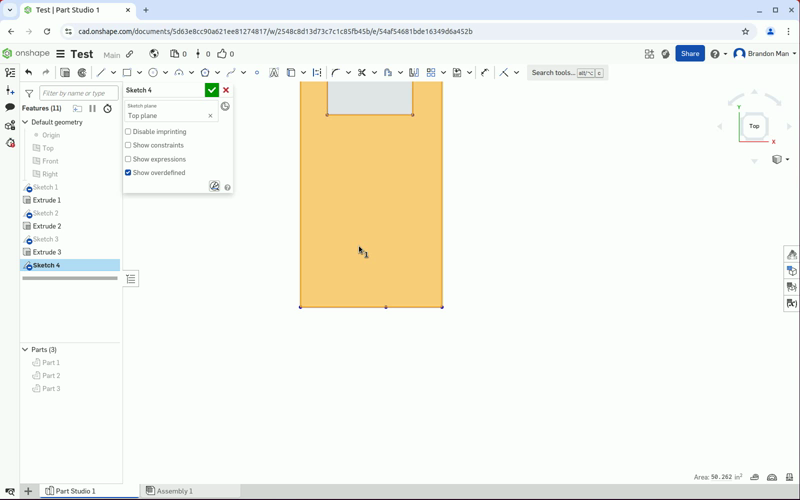
scroll(-6)
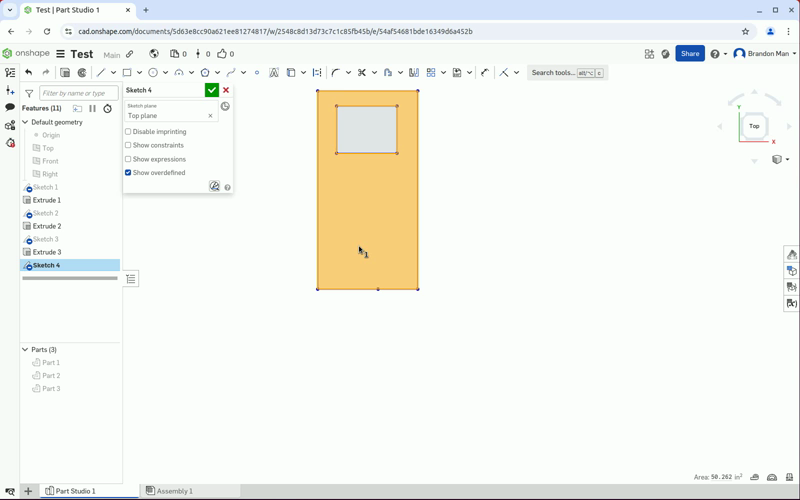
scroll(-6)
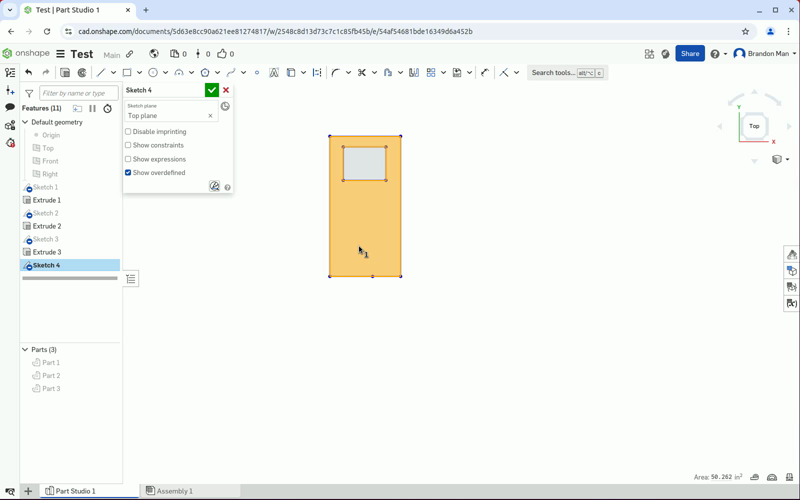
scroll(-6)
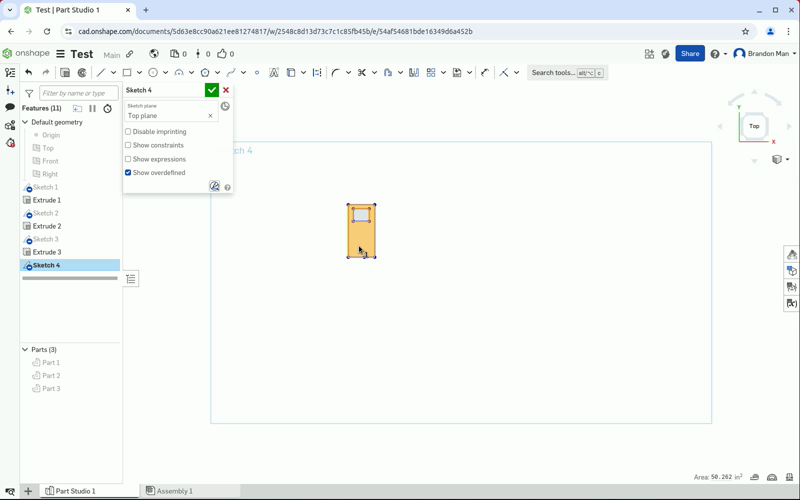
mouse_move(73, 352)
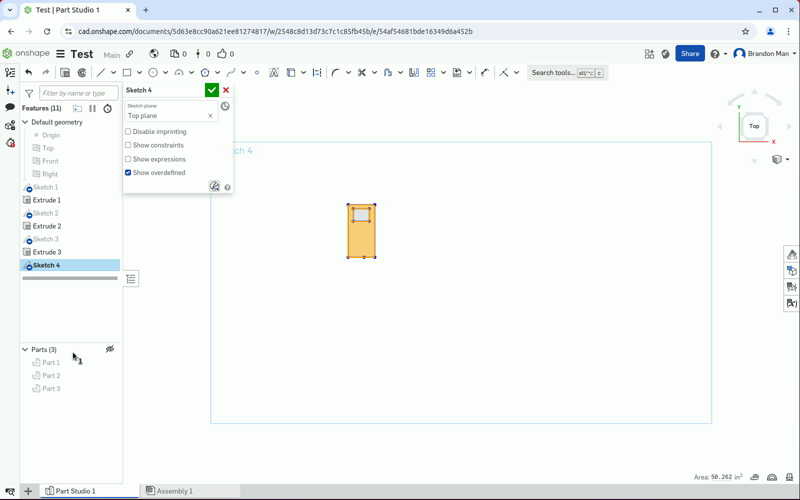
key(shift+y)
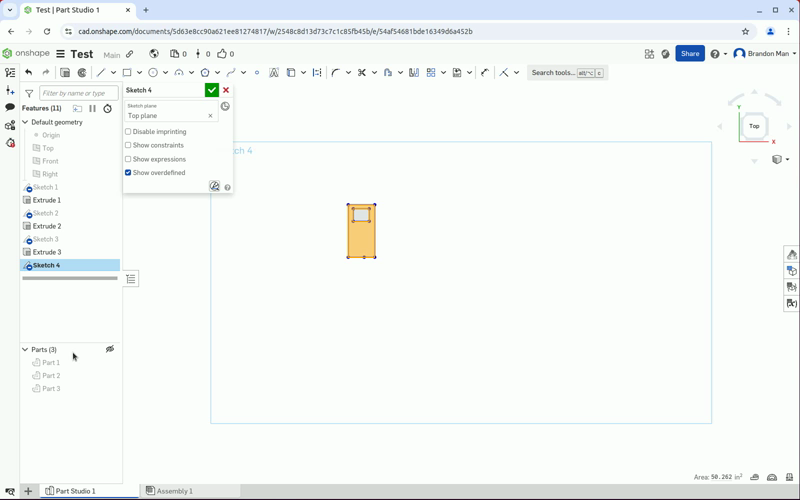
key(shift+e)
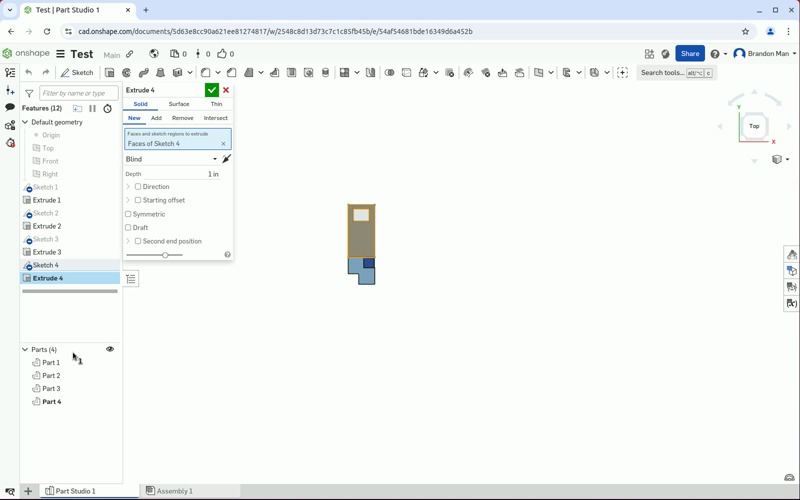
mouse_move(143, 106)
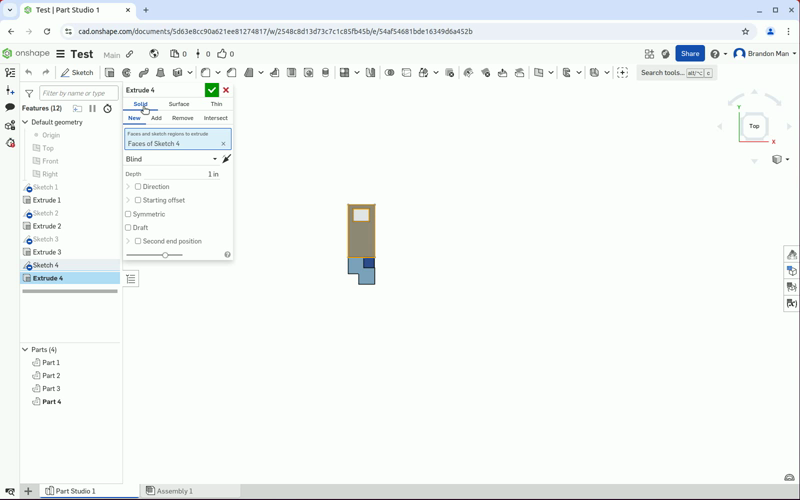
click(143, 106)
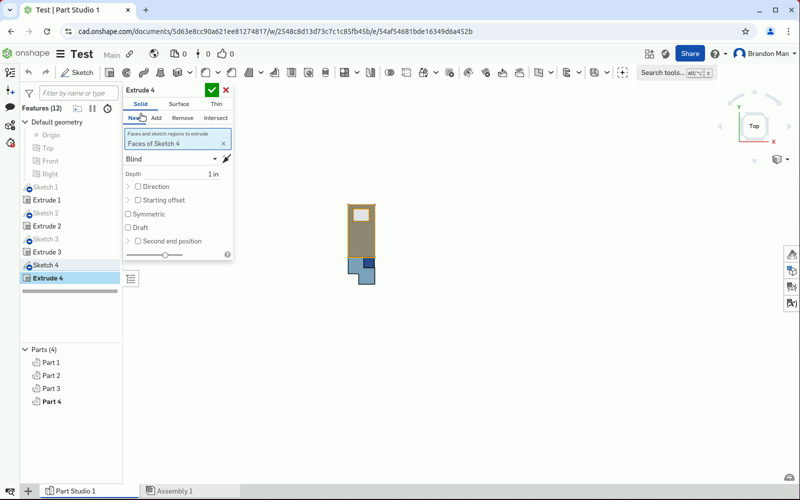
mouse_move(137, 120)
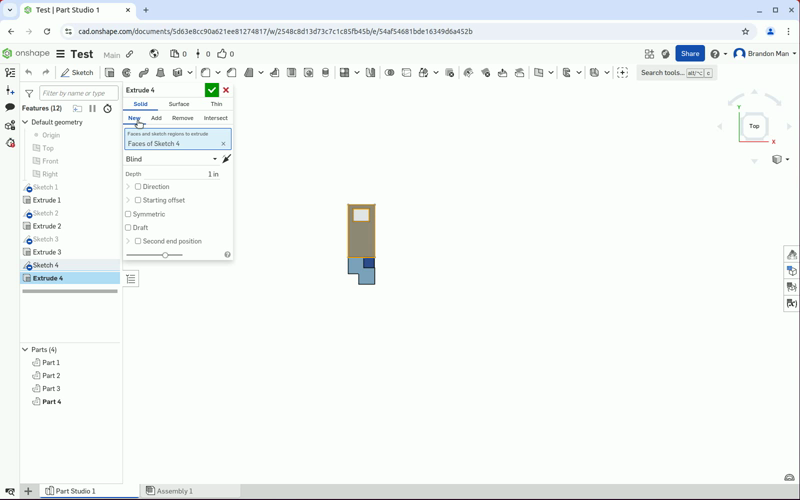
click(137, 120)
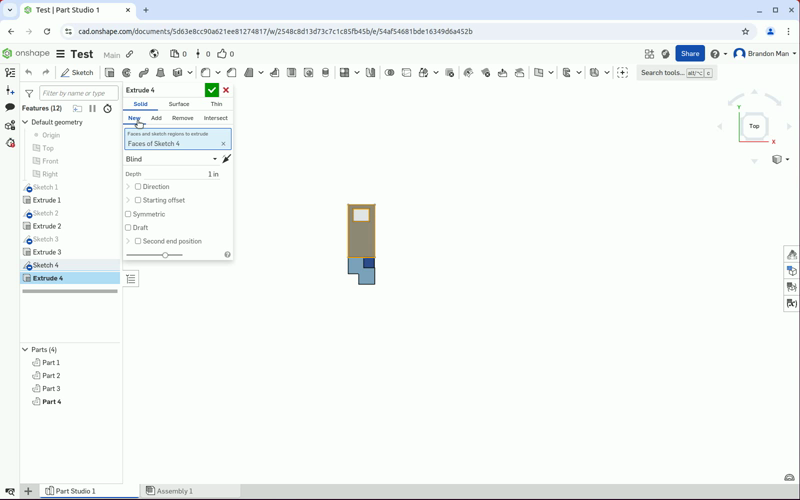
key(tab, 4)
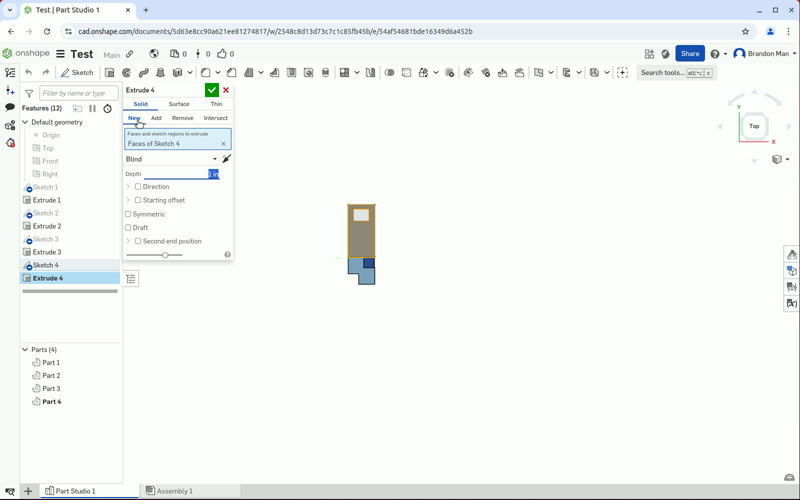
text(-3.129)
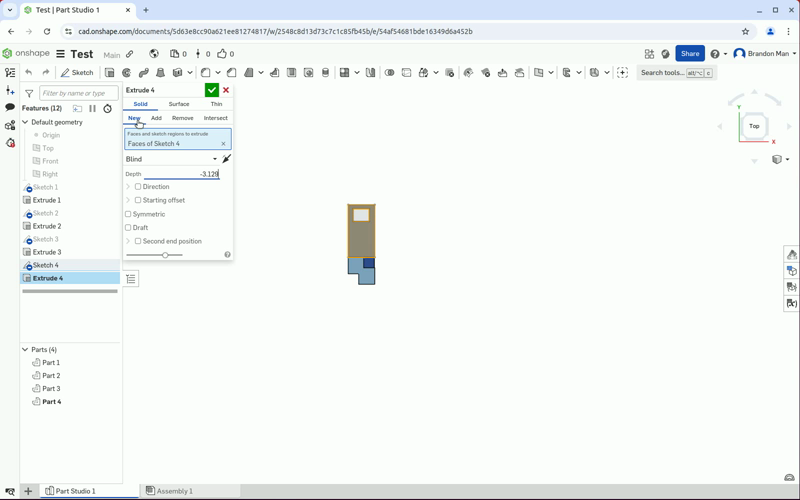
key(enter)
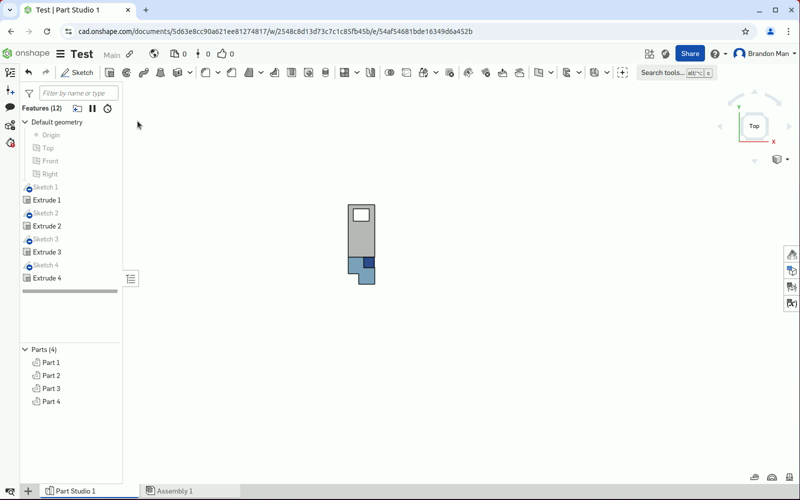
key(shift+h)
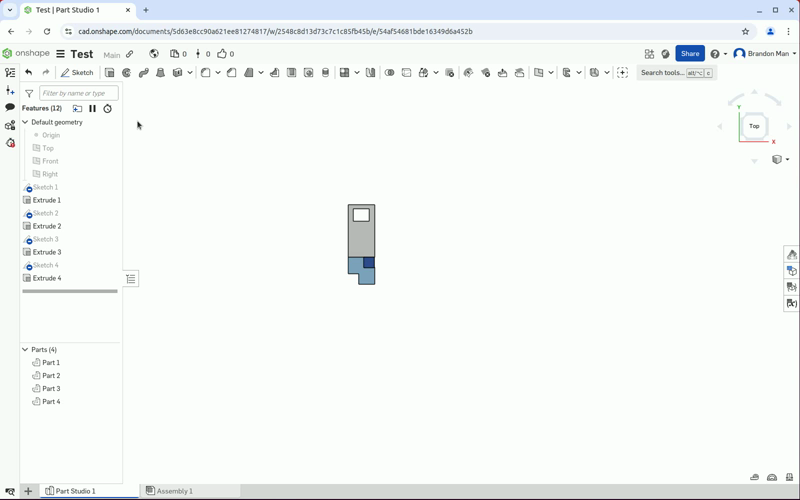
key(shift+h)
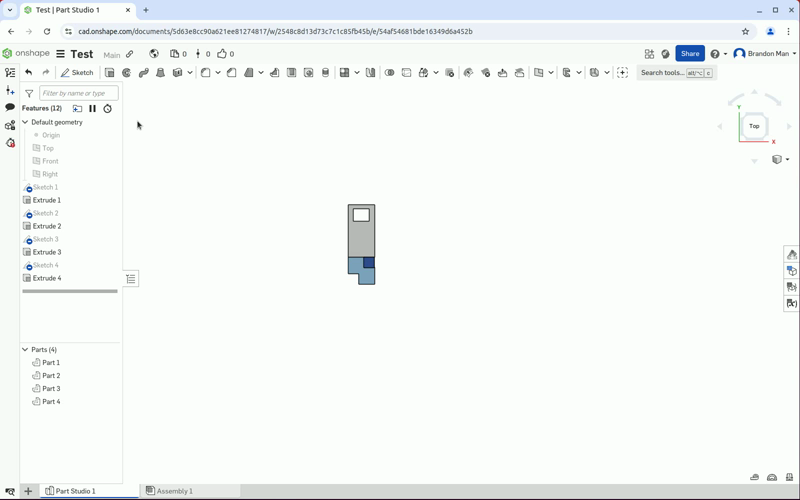
mouse_move(73, 189)
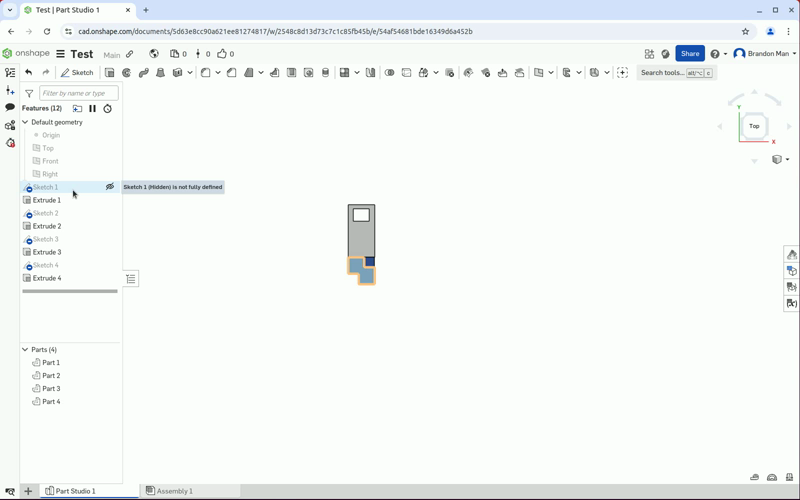
click(73, 189)
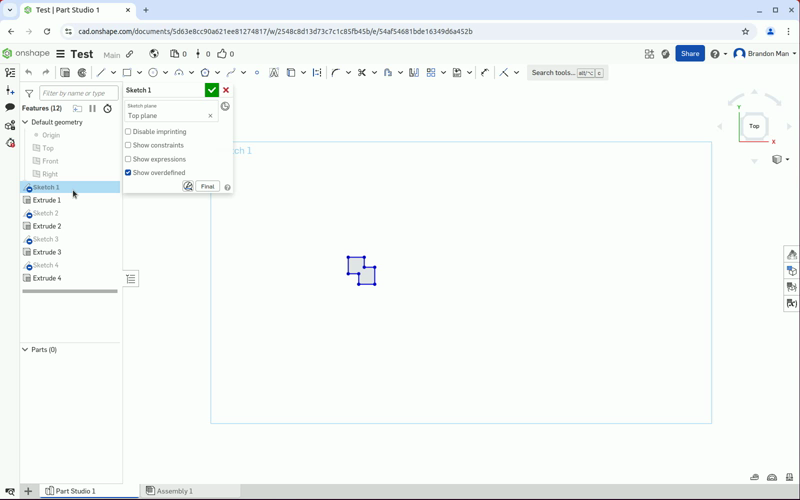
mouse_move(229, 92)
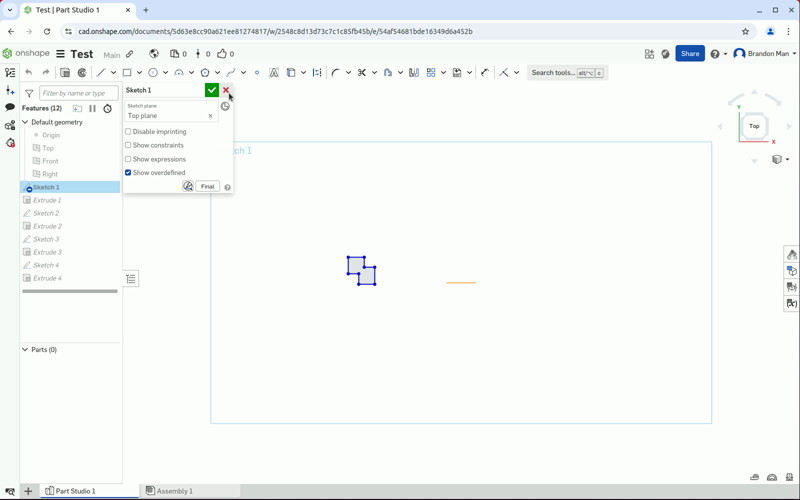
click(229, 92)
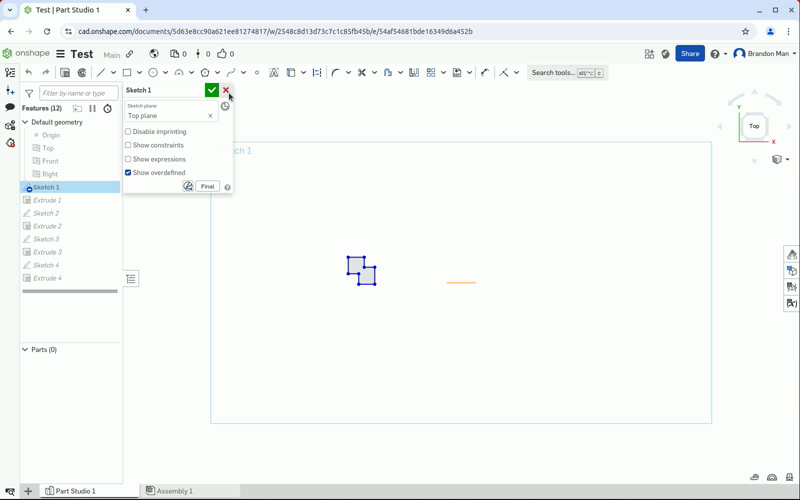
key(shift+s)
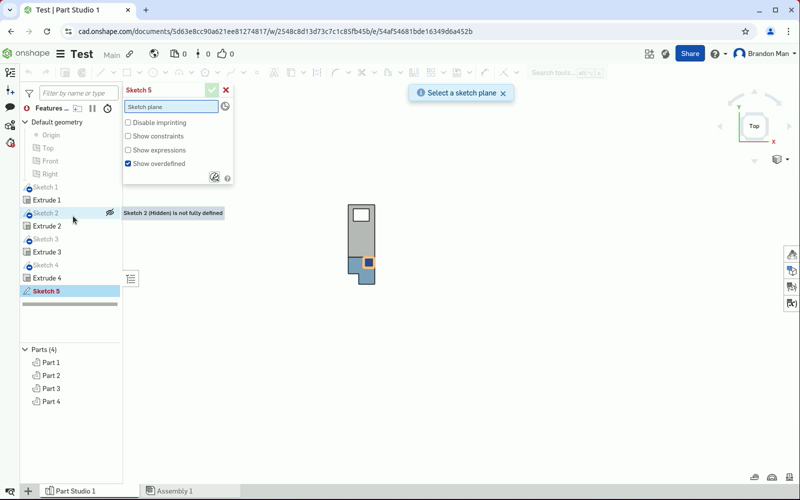
scroll(3)
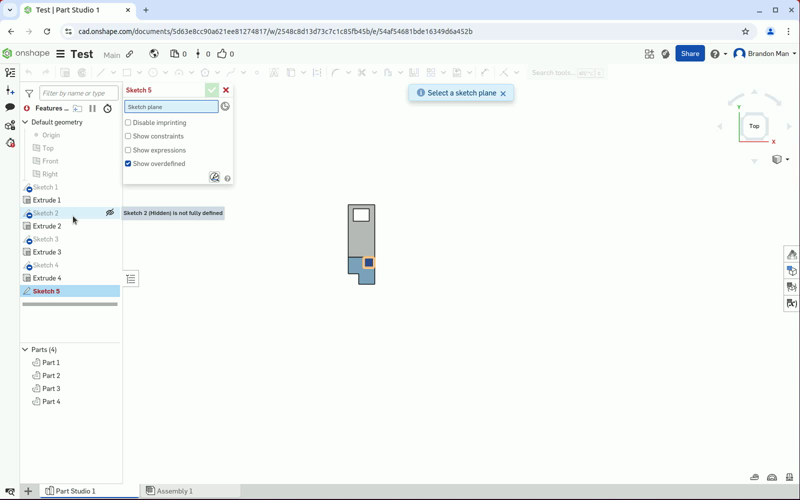
mouse_move(73, 150)
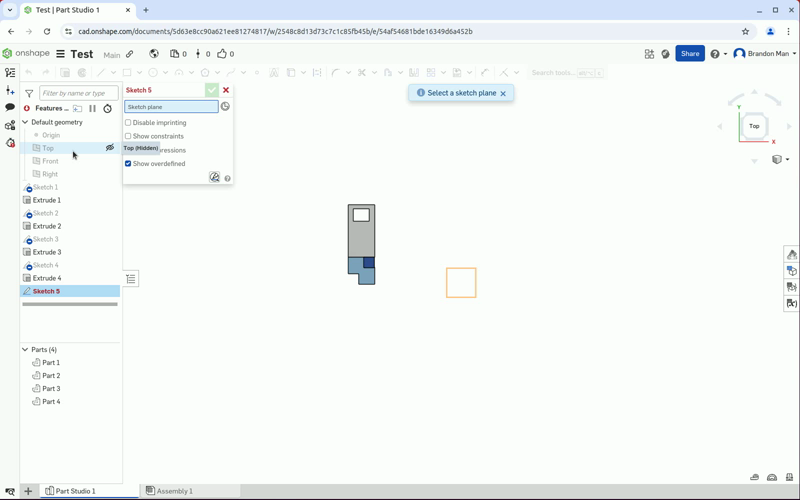
click(73, 150)
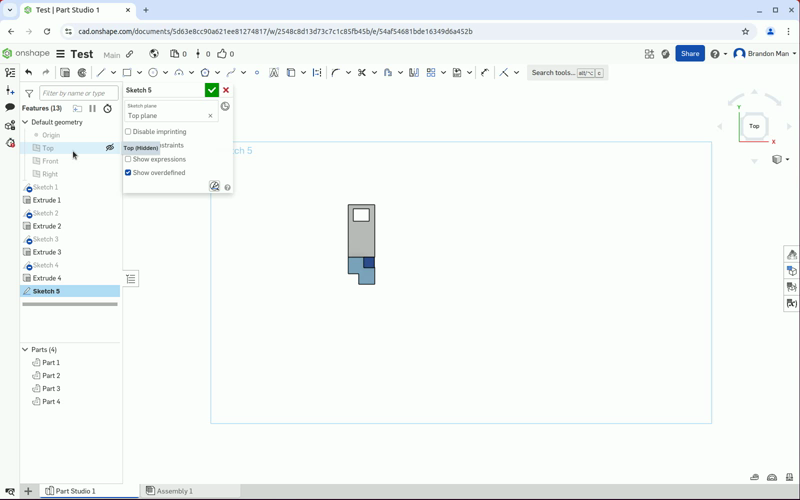
mouse_move(73, 352)
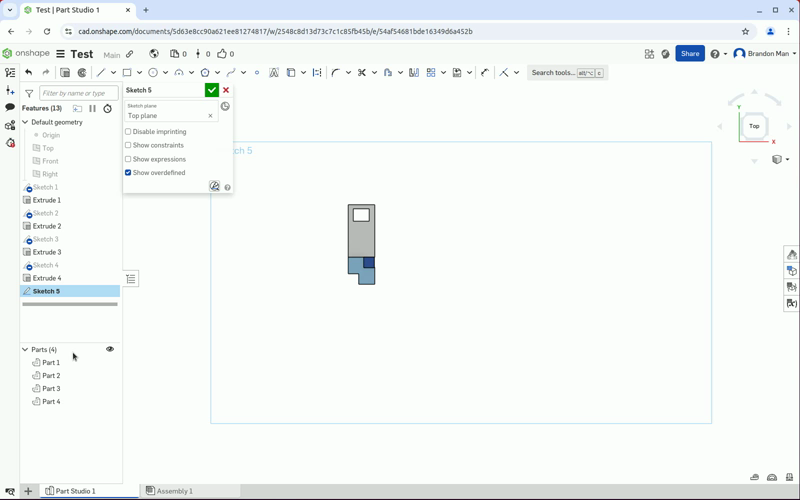
key(y)
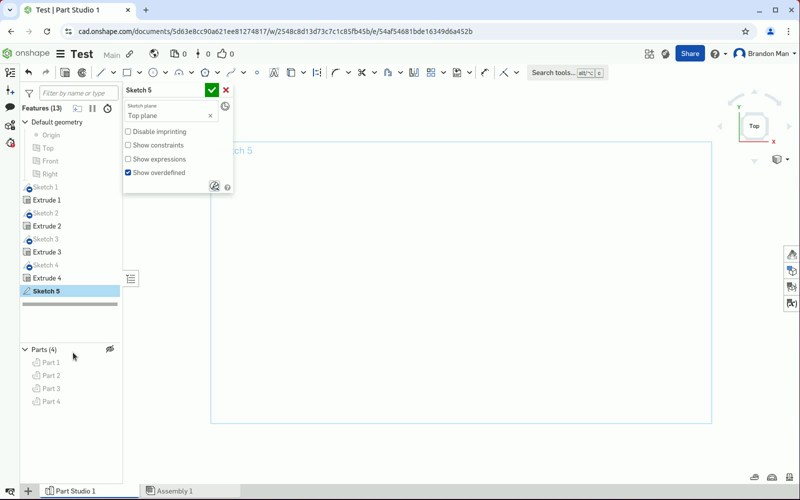
key(l)
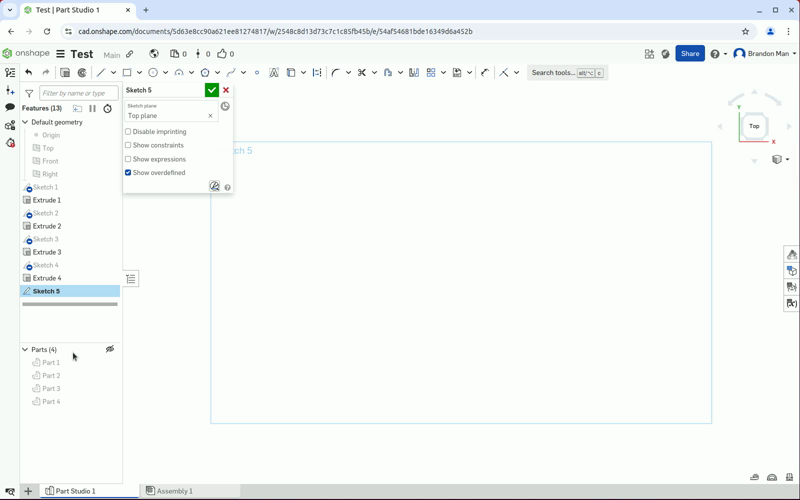
key_down(shift)
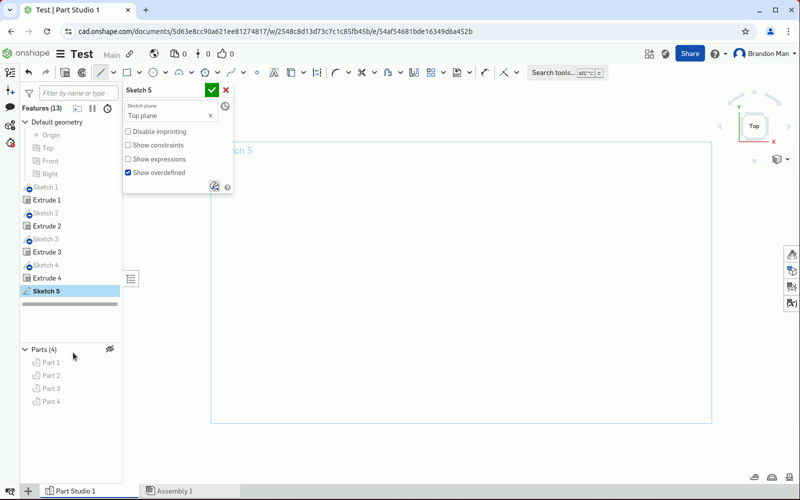
mouse_move(363, 267)
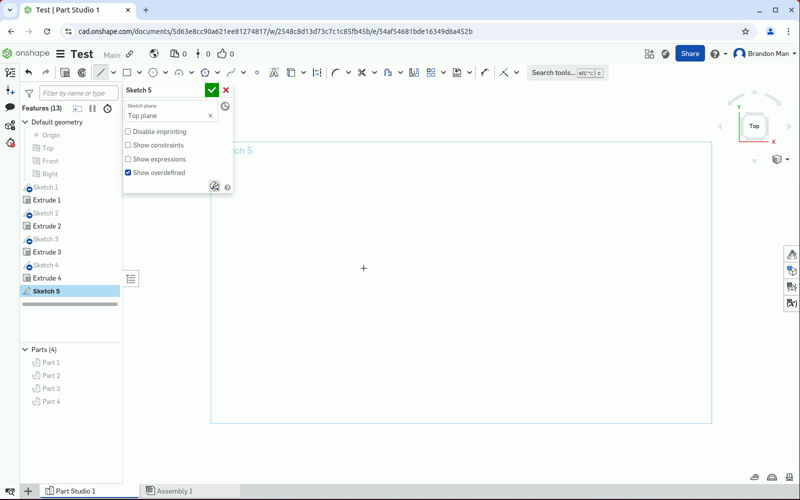
click(363, 267)
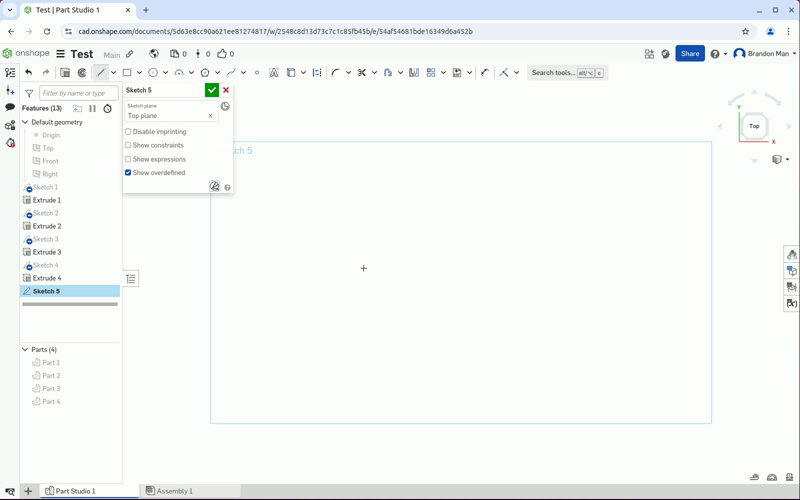
key_up(shift)
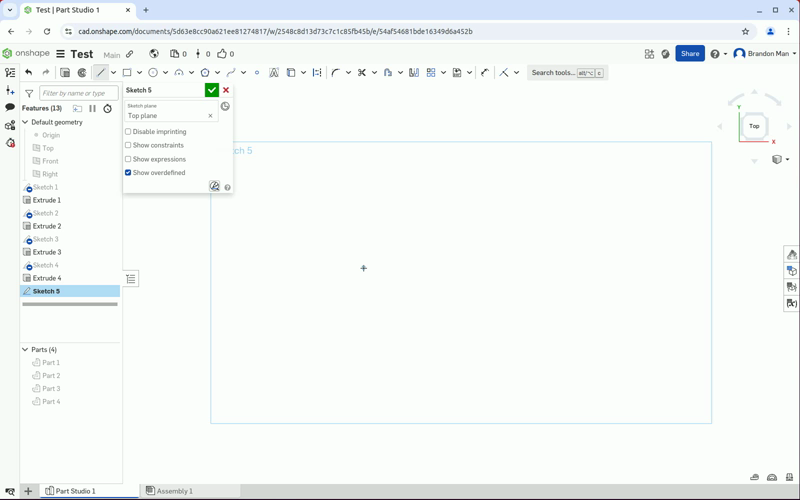
key_down(shift)
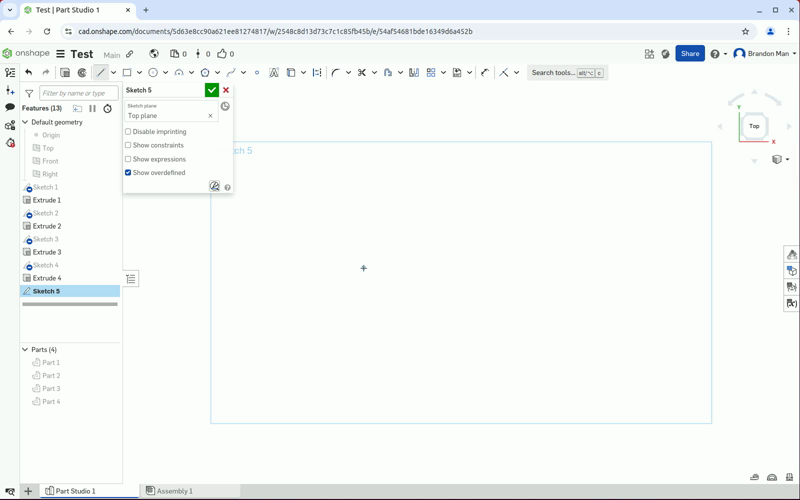
mouse_move(393, 267)
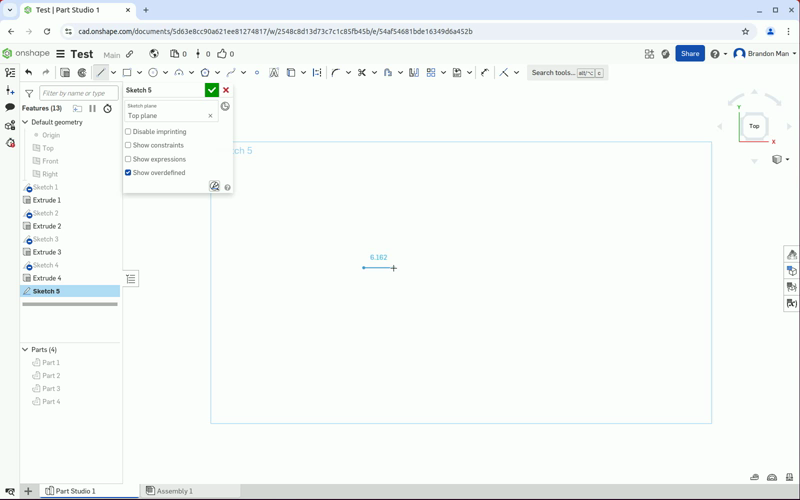
mouse_move(374, 267)
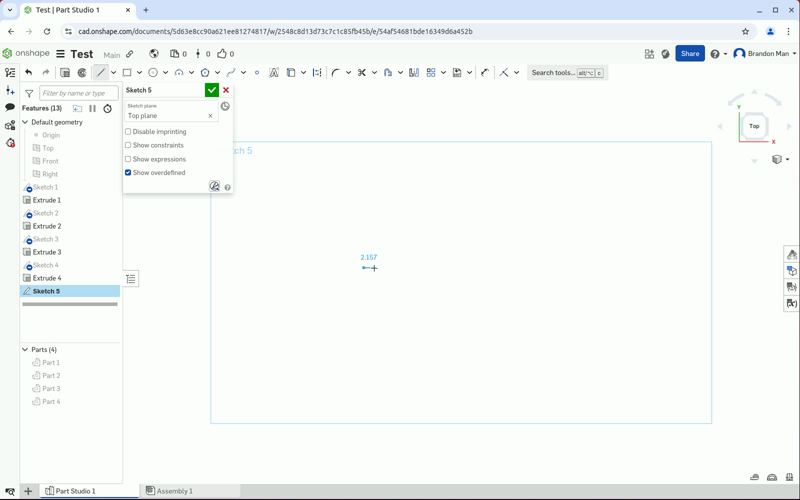
click(374, 267)
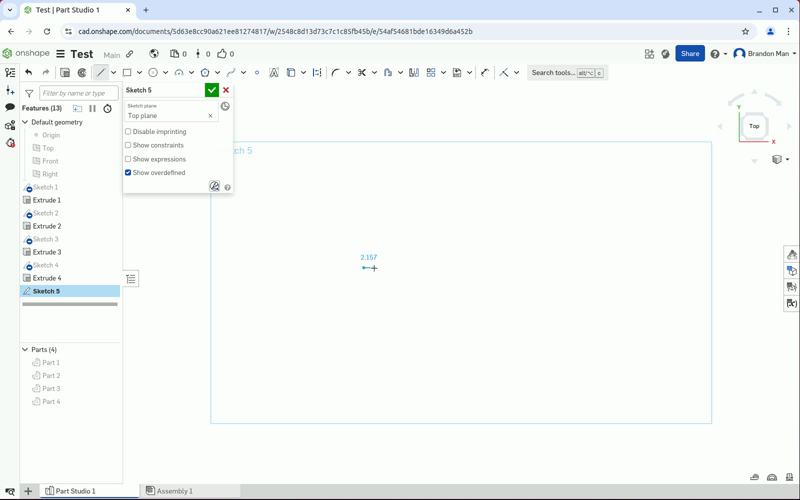
key_up(shift)
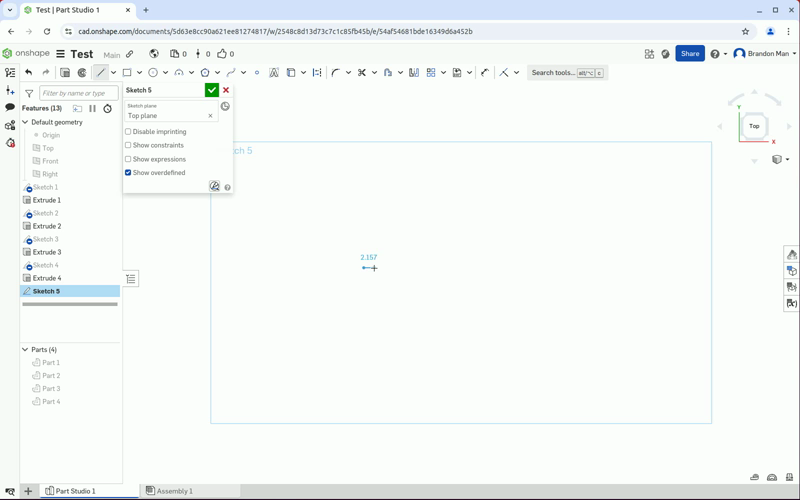
key_down(shift)
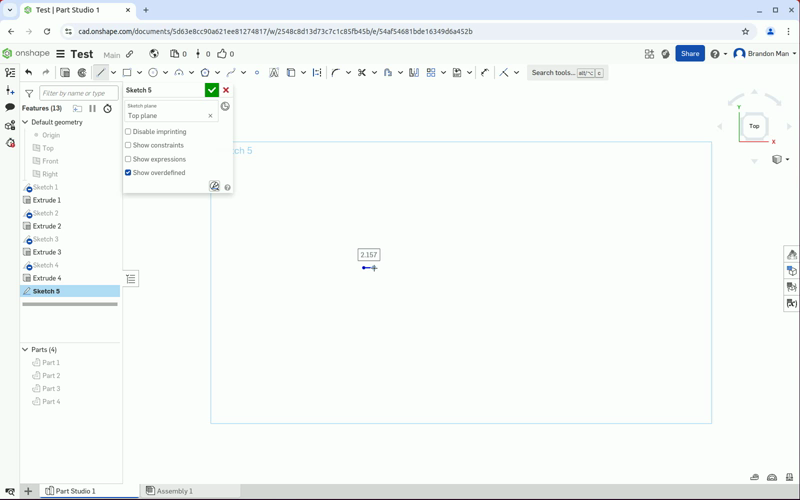
mouse_move(404, 267)
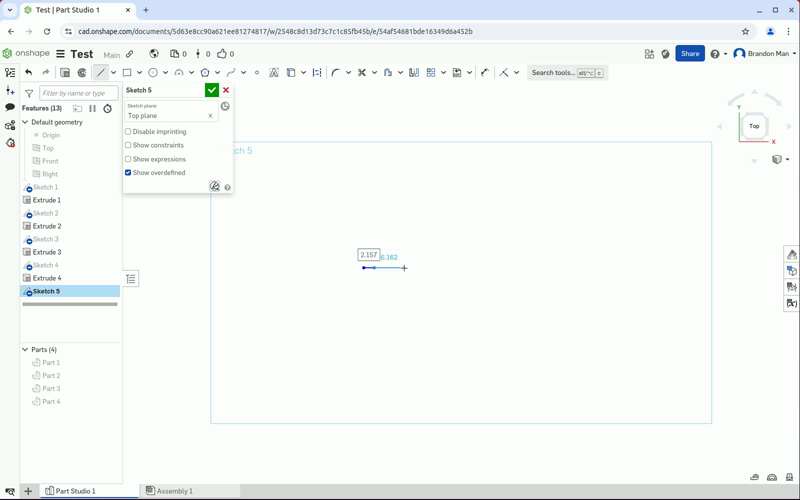
mouse_move(374, 257)
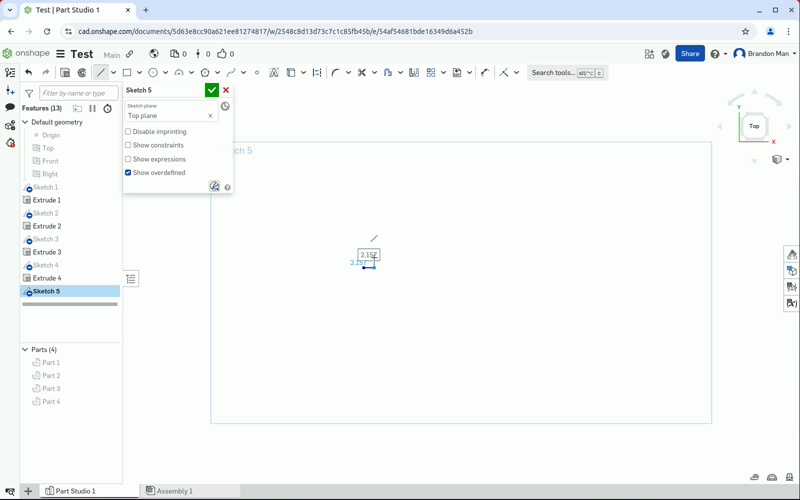
click(374, 257)
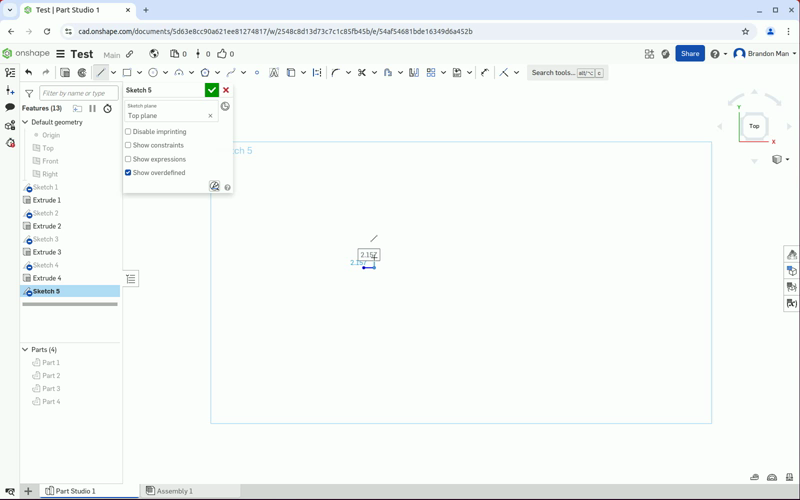
key_up(shift)
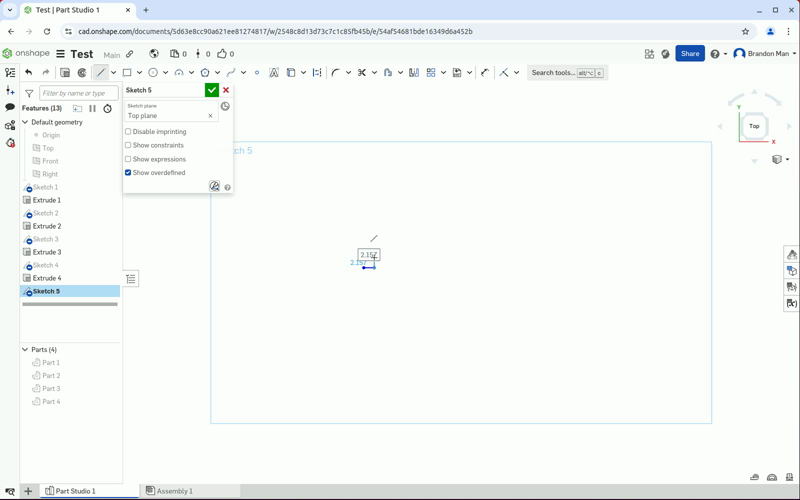
key_down(shift)
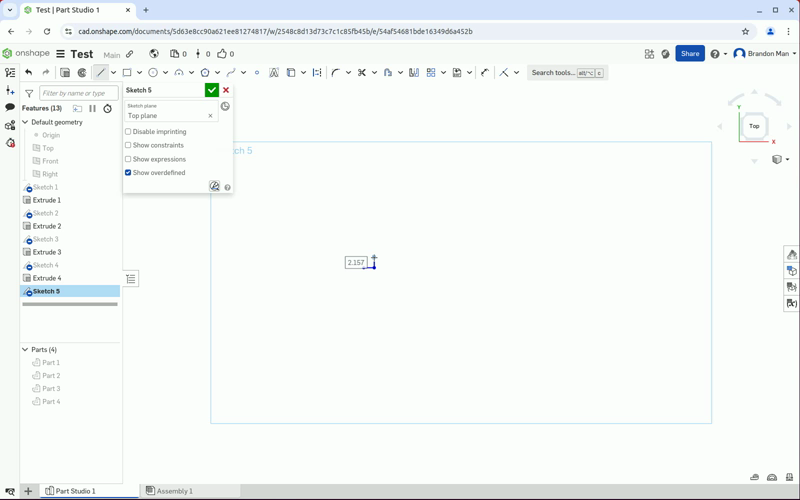
mouse_move(404, 257)
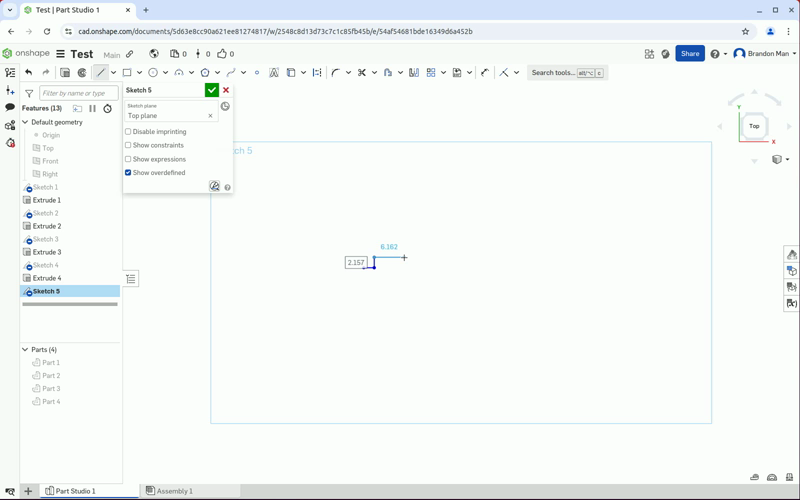
mouse_move(363, 257)
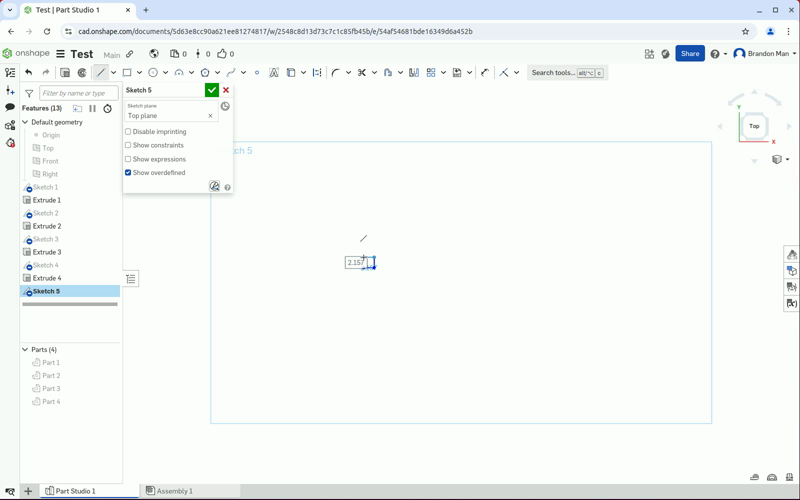
click(363, 257)
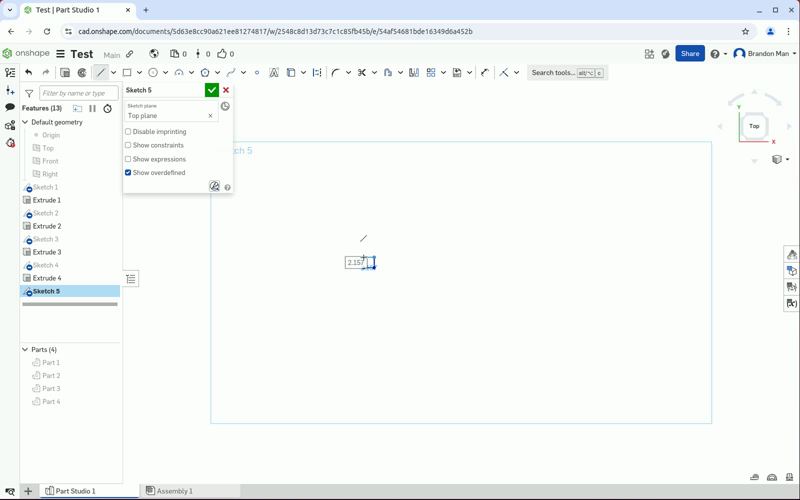
key_up(shift)
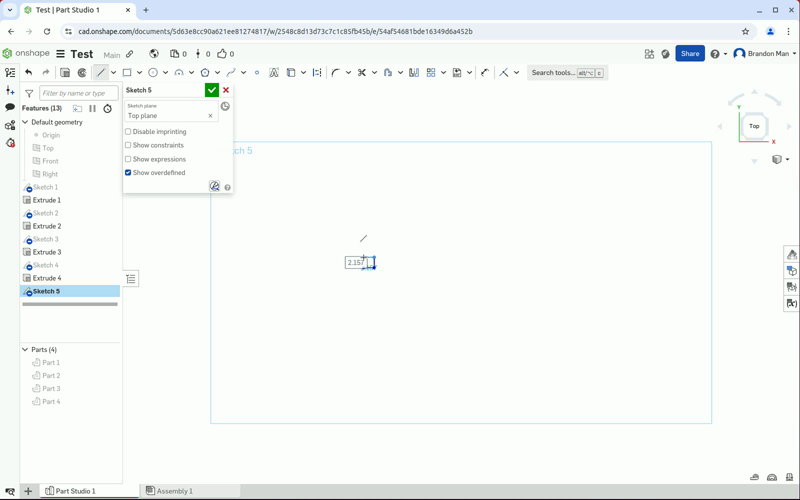
mouse_move(393, 257)
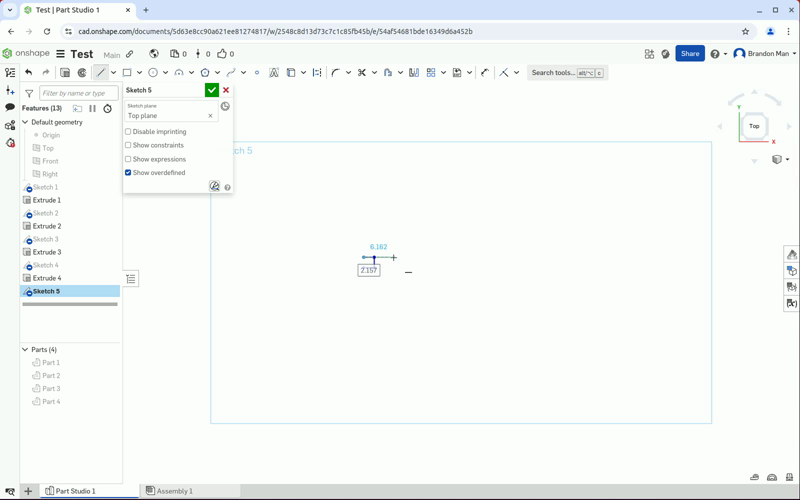
key_down(shift)
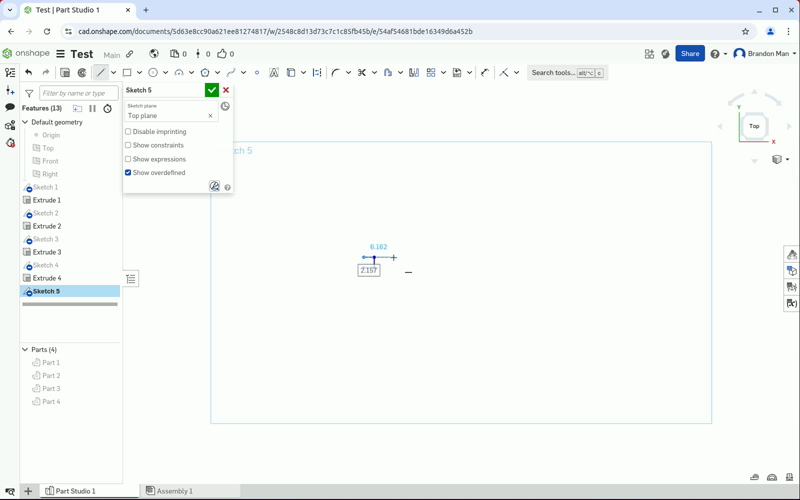
mouse_move(363, 267)
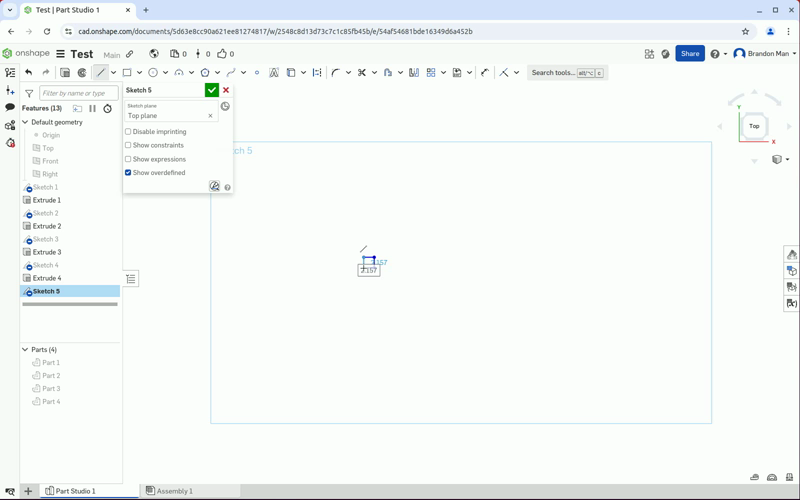
key_up(shift)
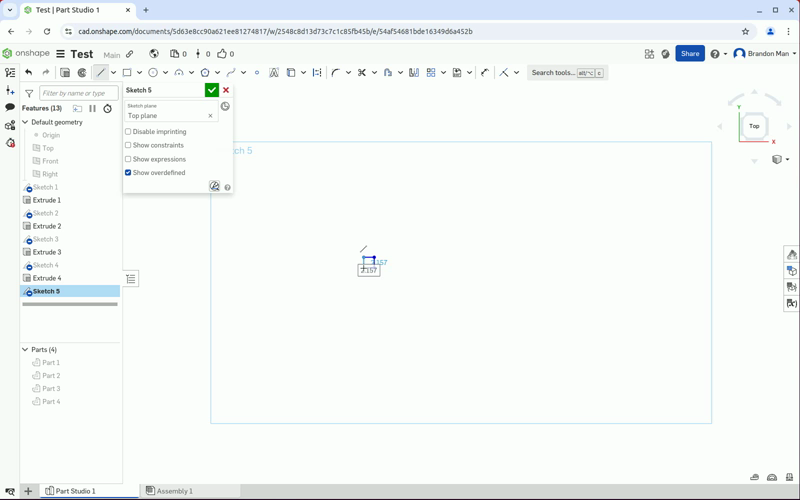
click(363, 267)
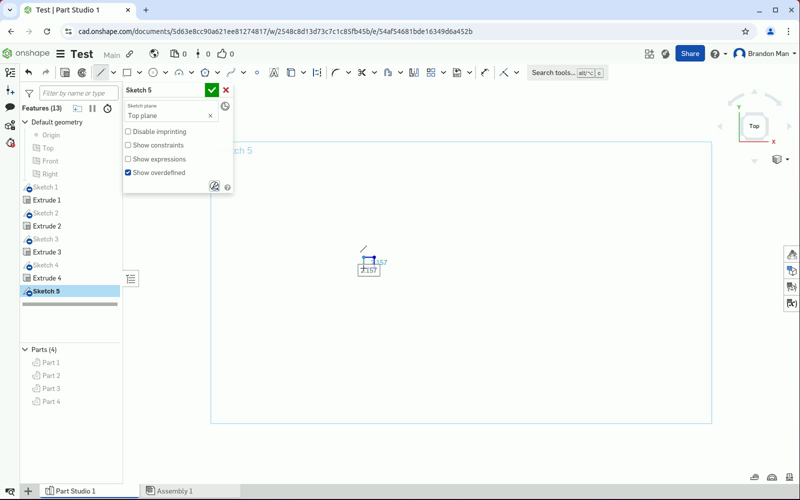
key(esc)
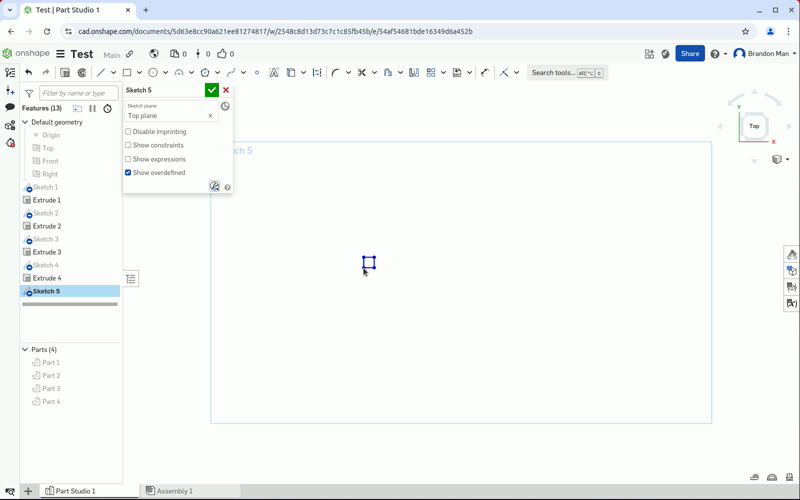
mouse_move(371, 260)
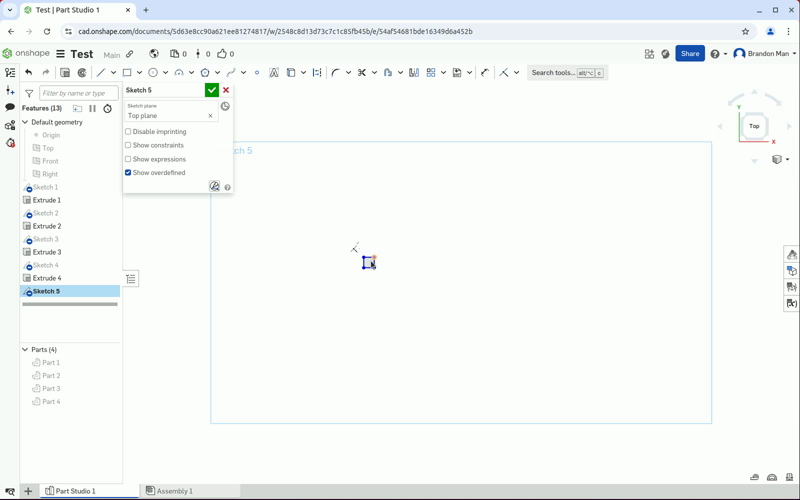
scroll(6)
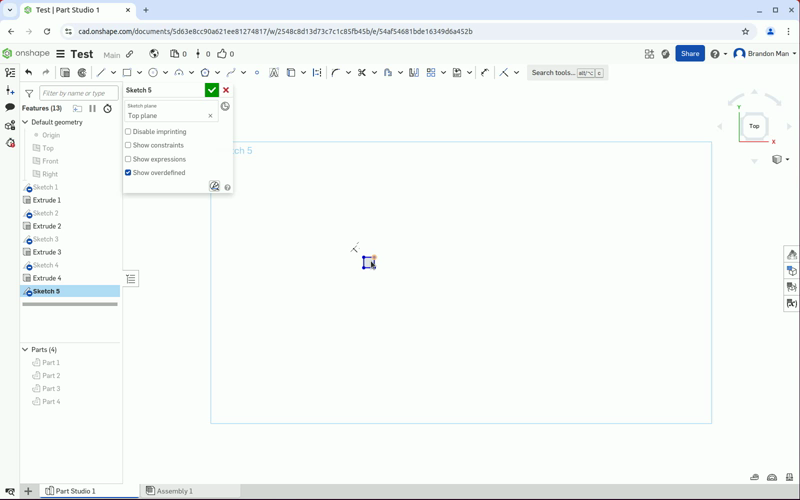
scroll(6)
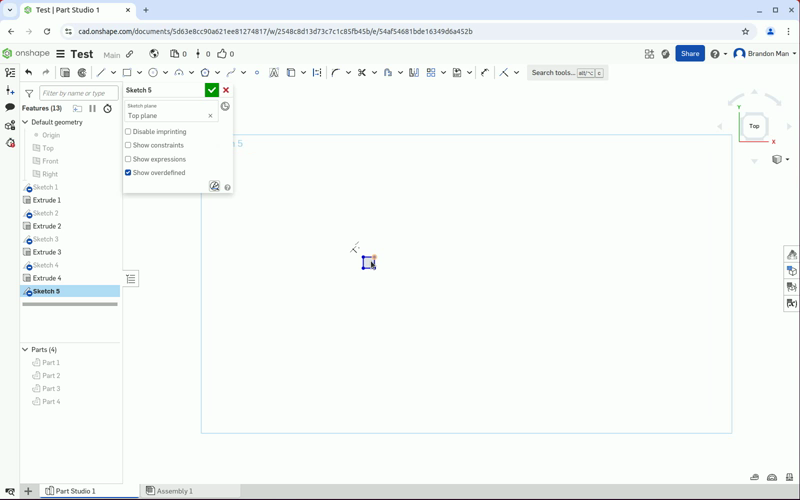
scroll(6)
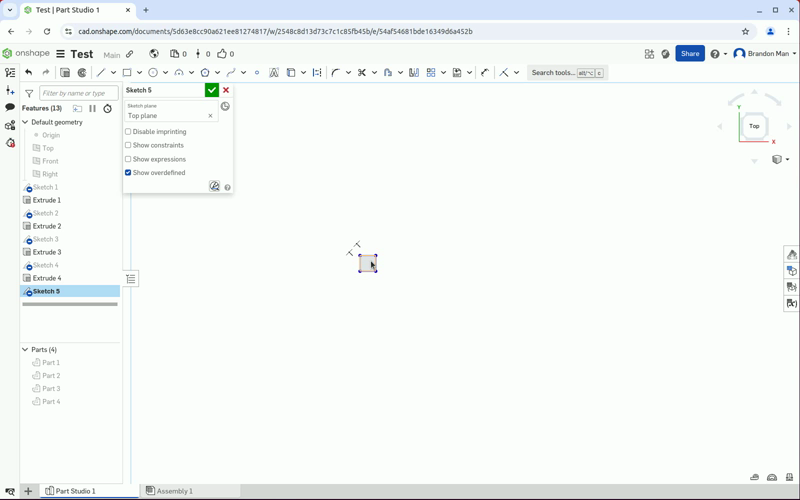
scroll(6)
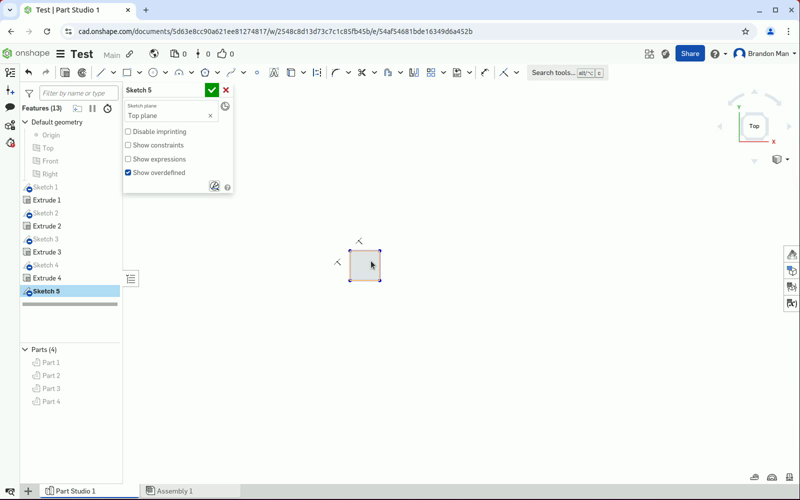
scroll(6)
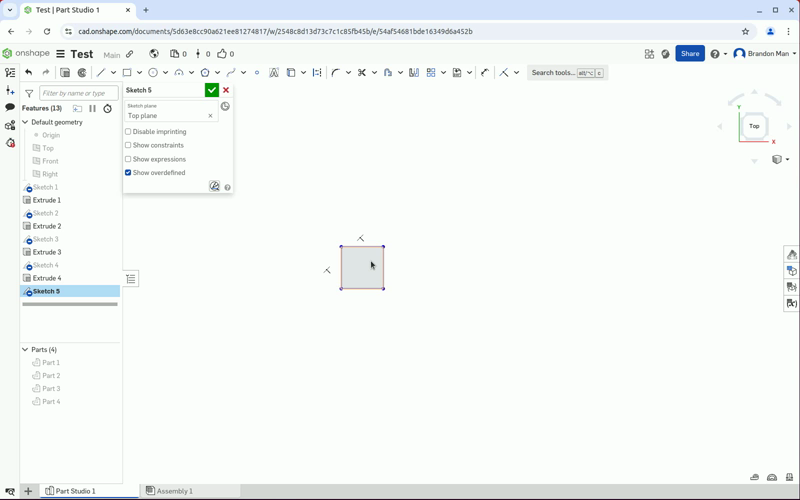
scroll(6)
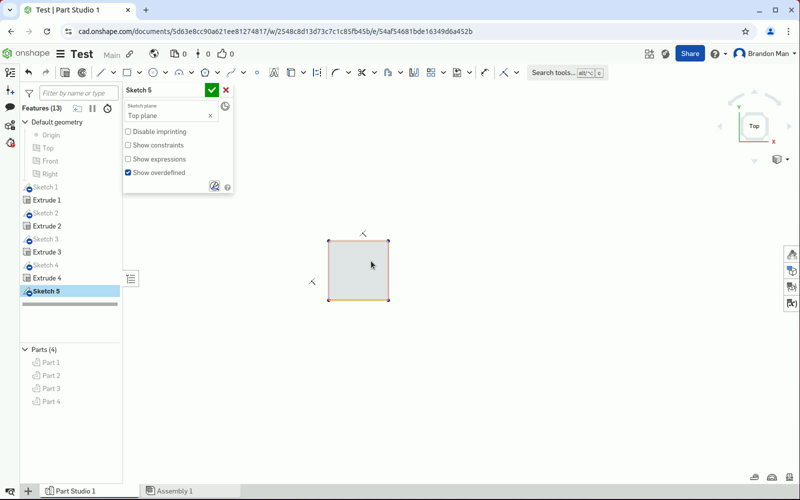
scroll(6)
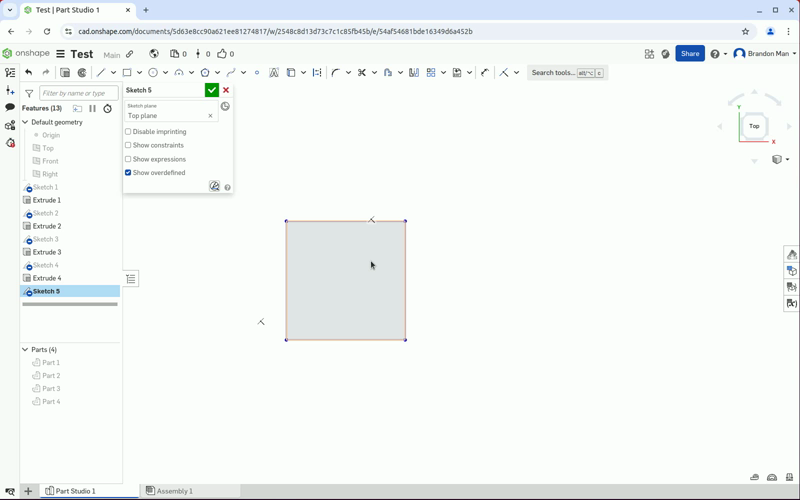
click(371, 260)
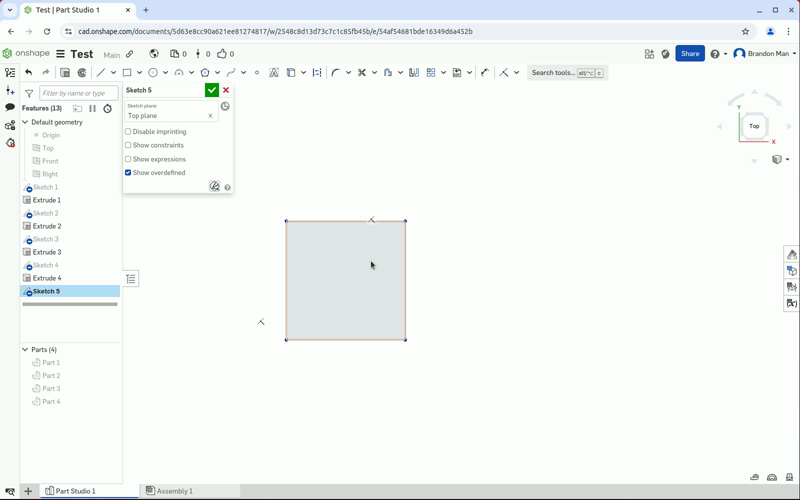
scroll(-6)
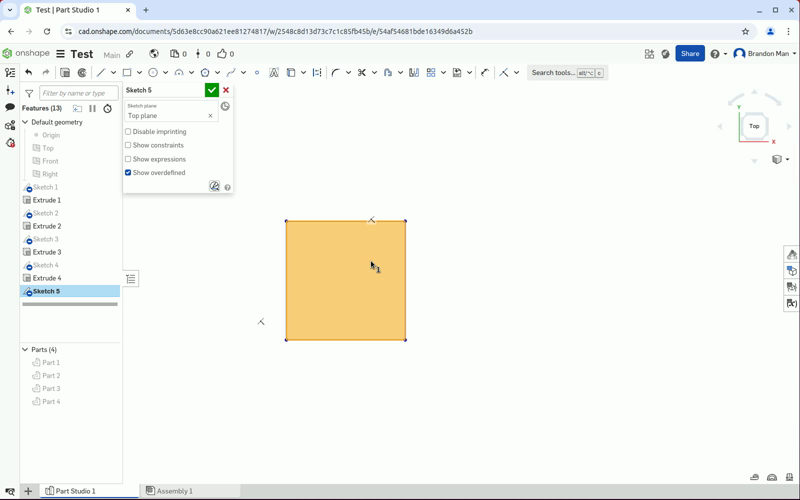
scroll(-6)
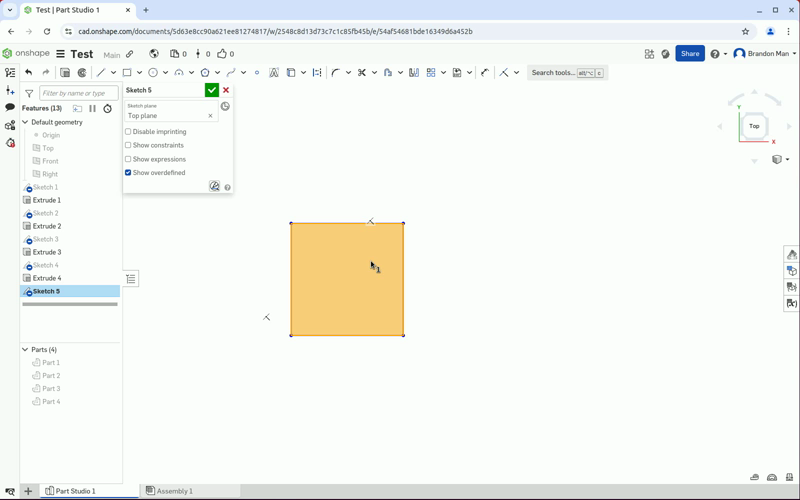
scroll(-6)
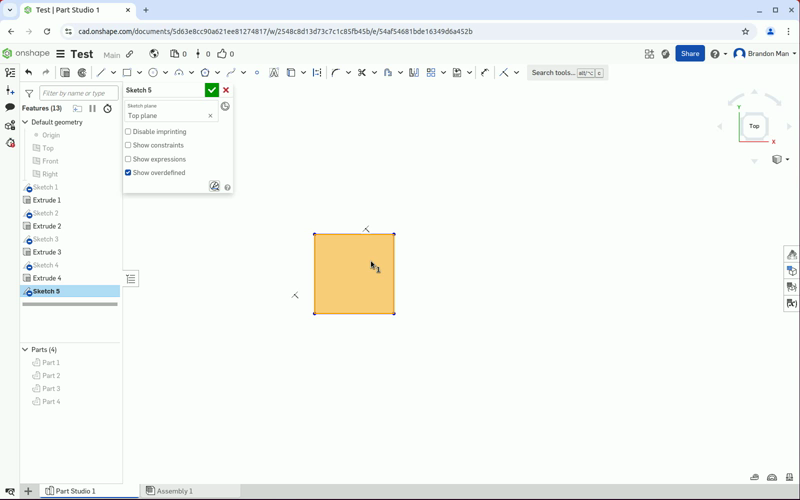
scroll(-6)
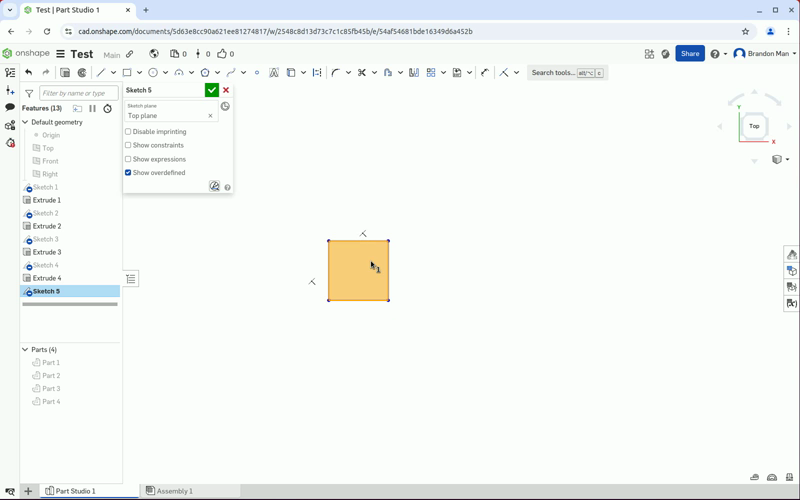
scroll(-6)
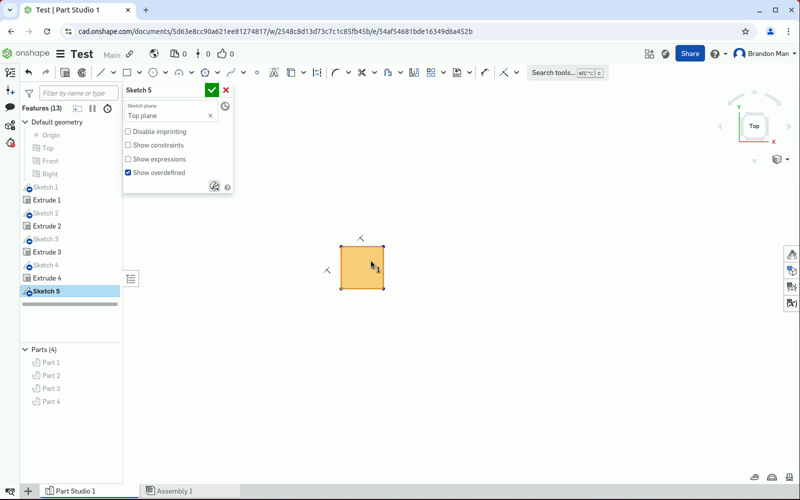
scroll(-6)
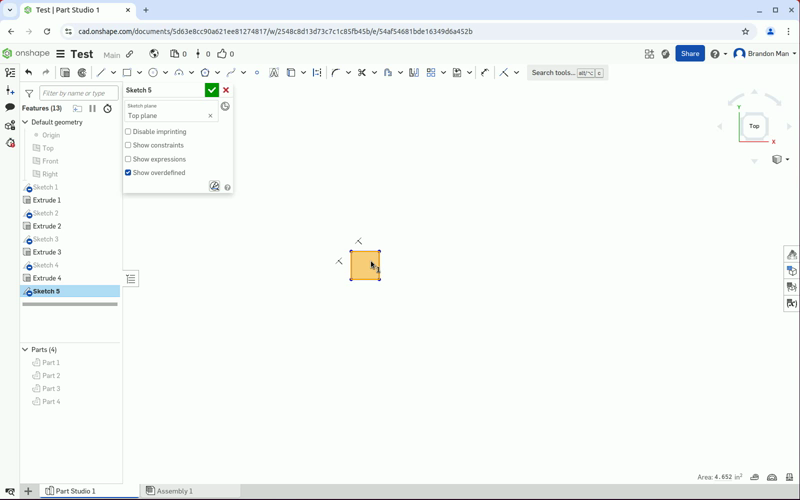
scroll(-6)
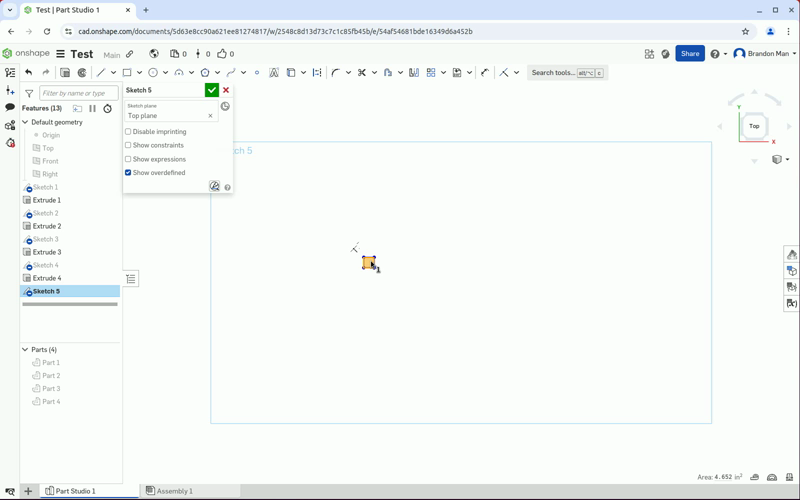
mouse_move(73, 352)
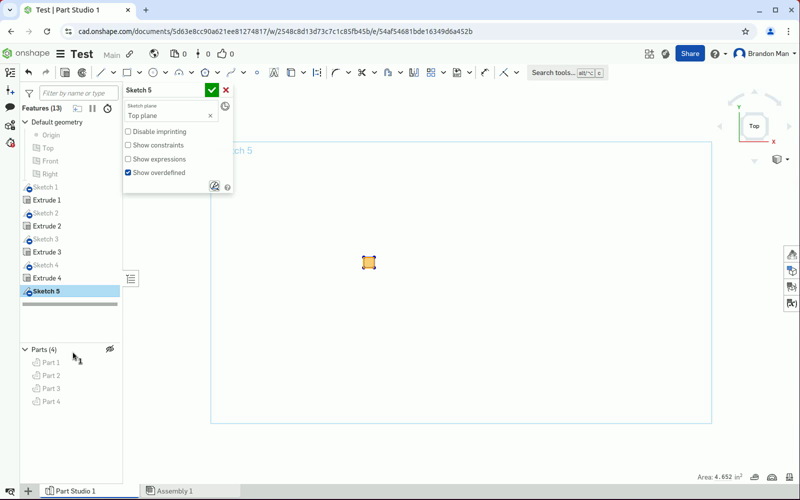
key(shift+y)
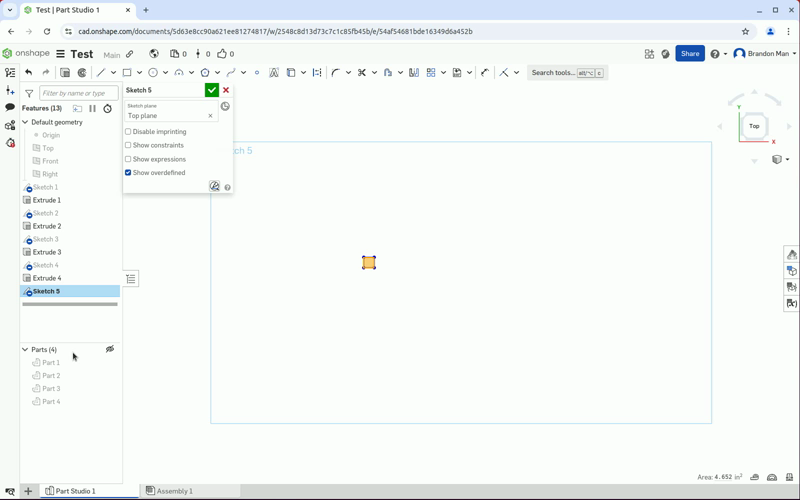
key(shift+e)
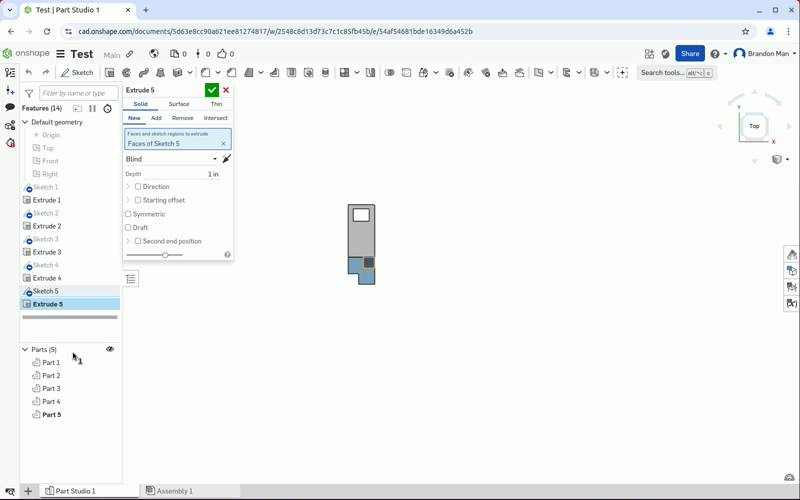
mouse_move(143, 106)
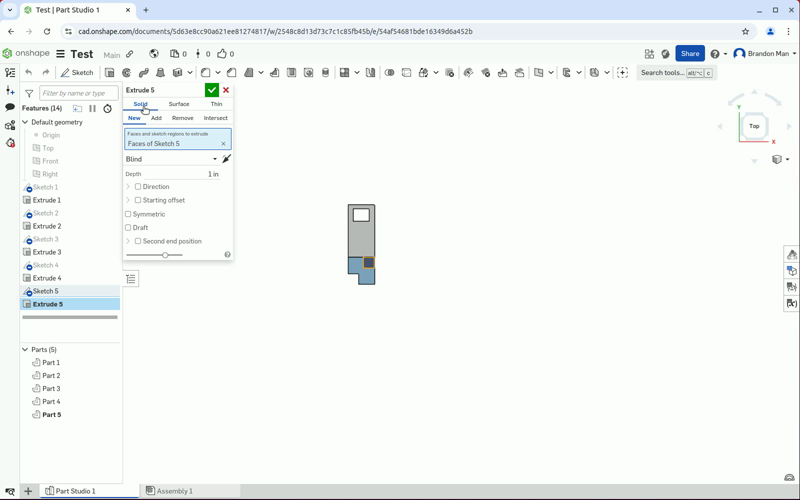
click(143, 106)
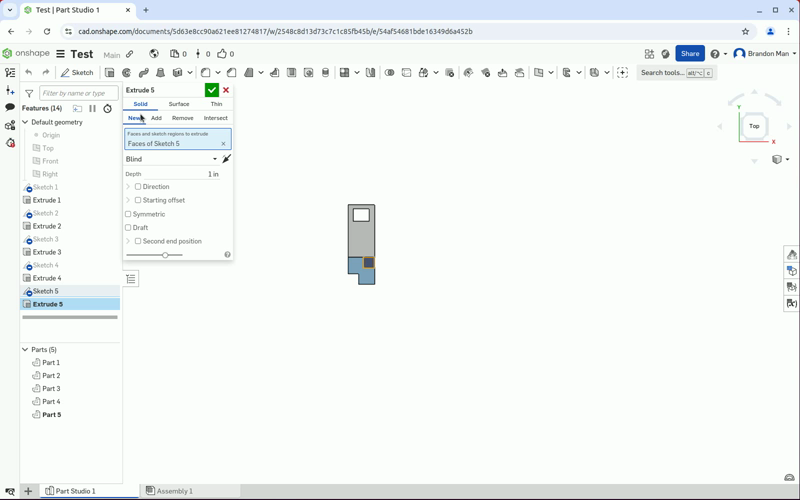
mouse_move(137, 120)
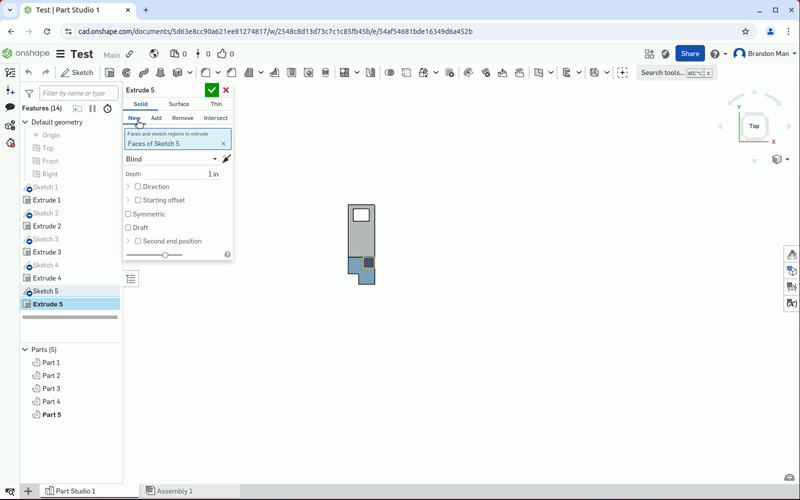
click(137, 120)
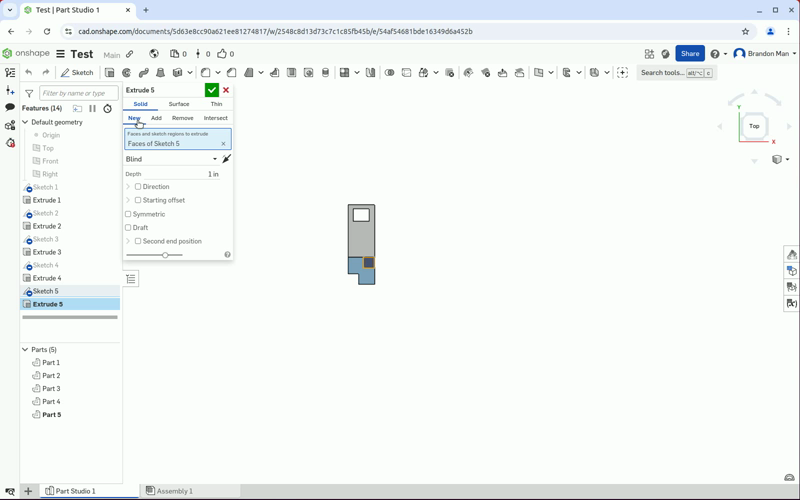
key(tab, 4)
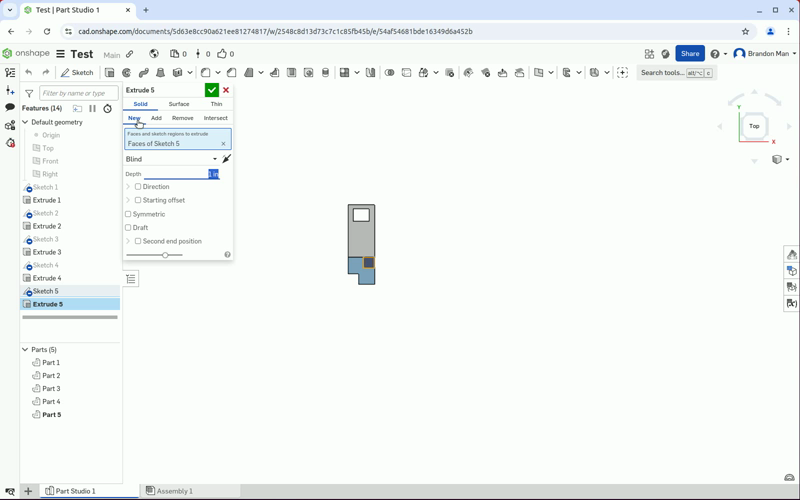
text(-3.129)
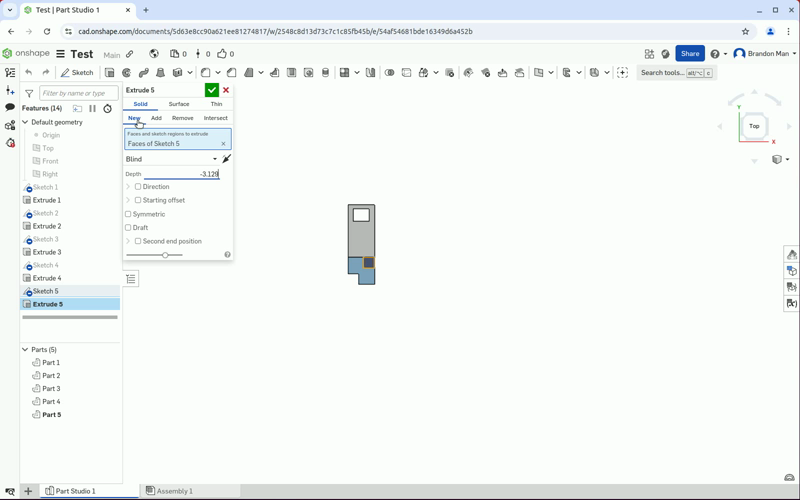
key(enter)
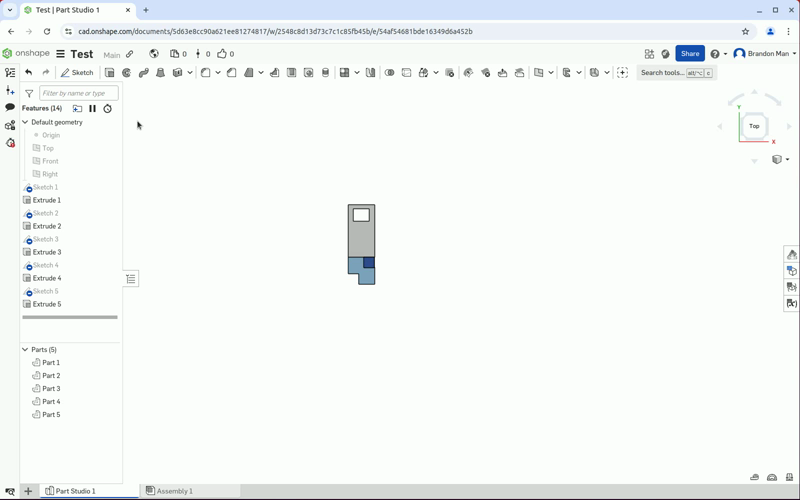
key(shift+h)
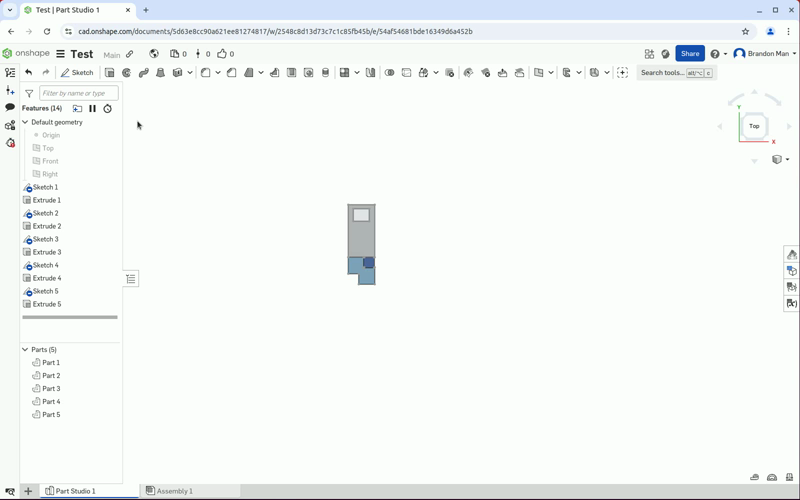
key(shift+h)
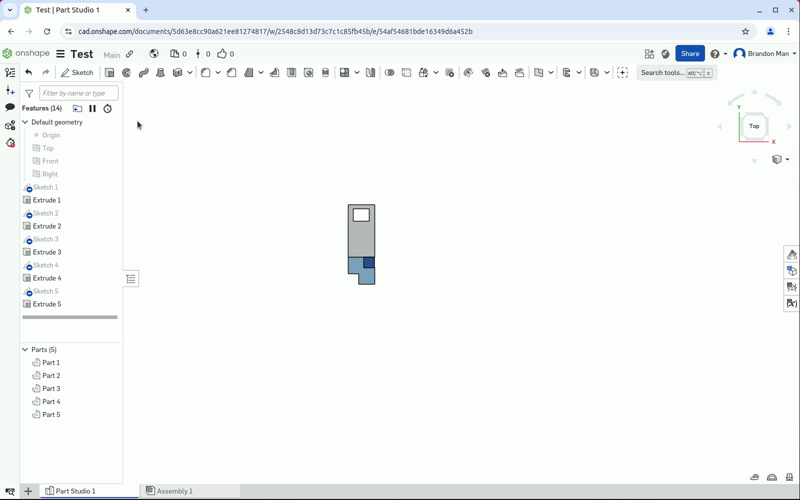
mouse_move(73, 189)
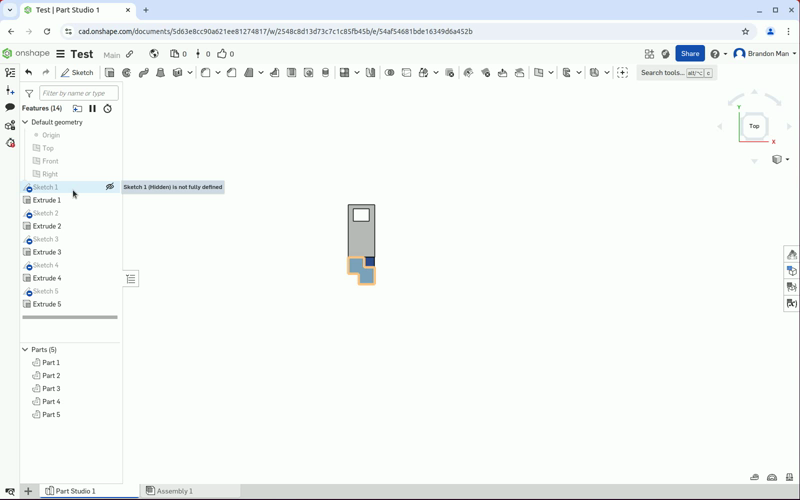
click(73, 189)
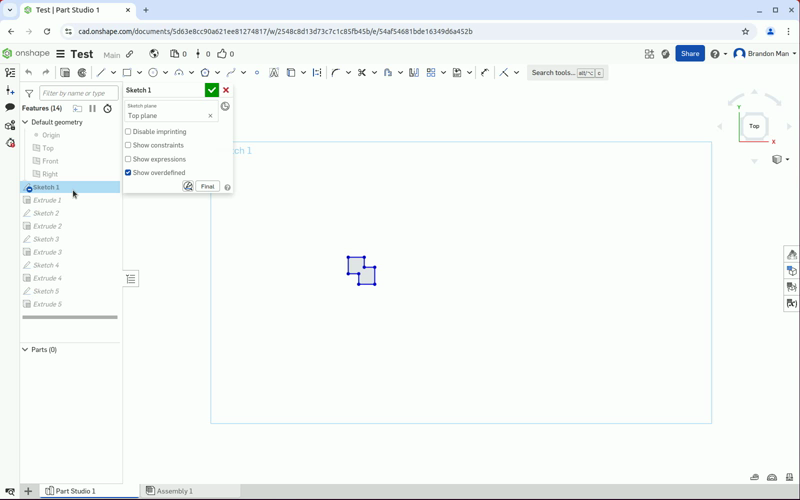
mouse_move(229, 92)
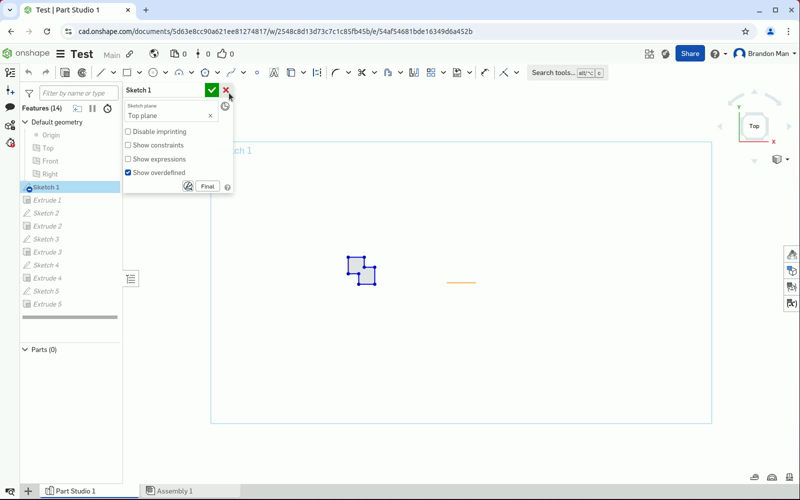
click(229, 92)
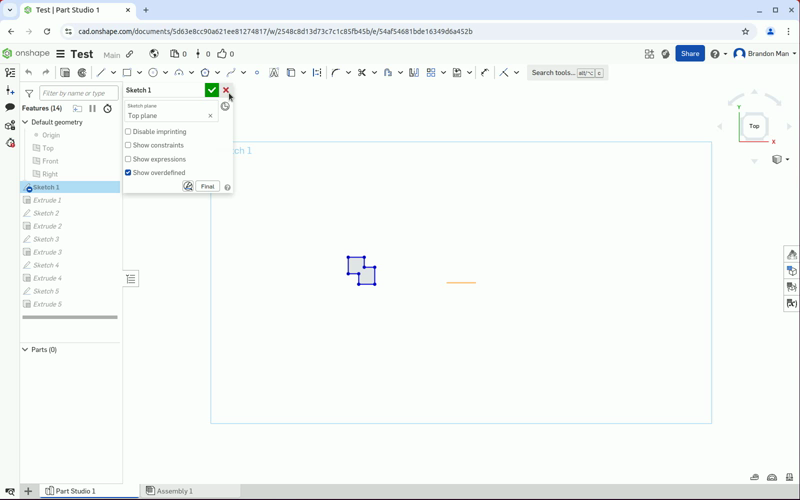
key(shift+s)
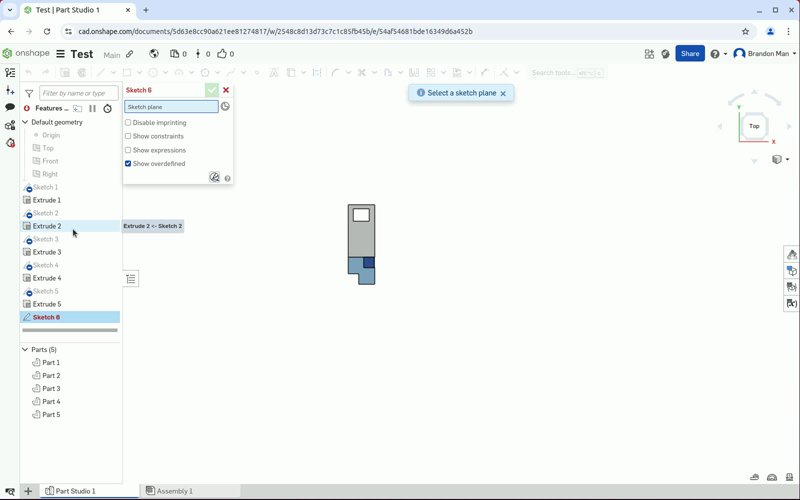
scroll(3)
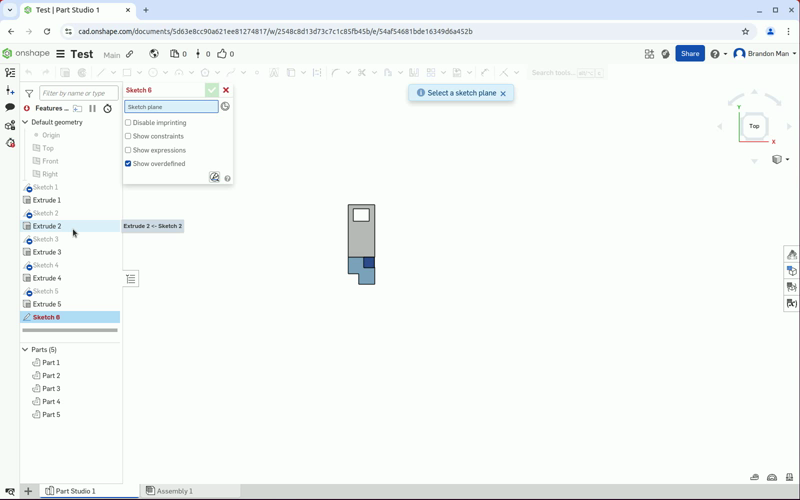
mouse_move(73, 150)
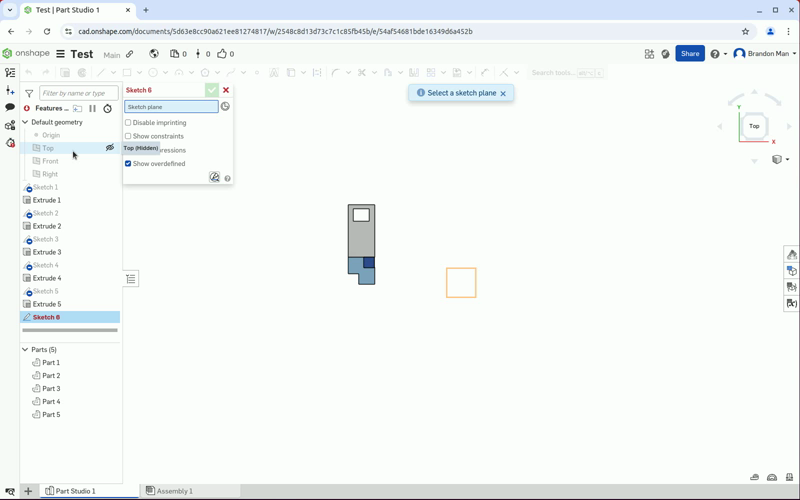
click(73, 150)
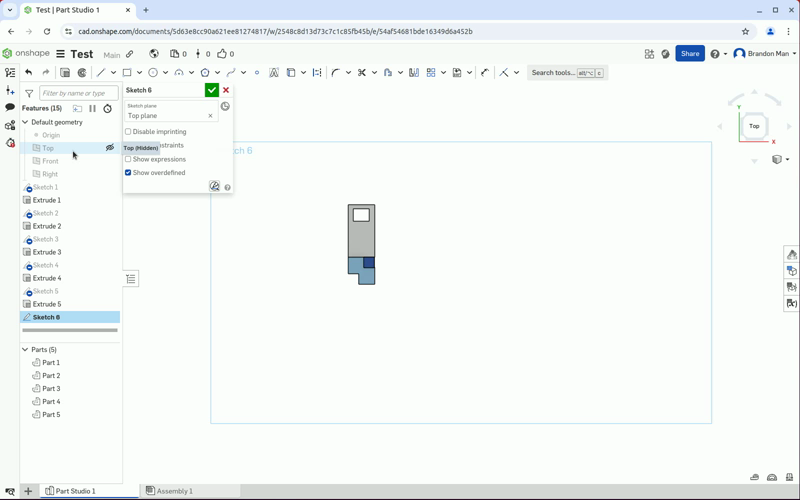
mouse_move(73, 352)
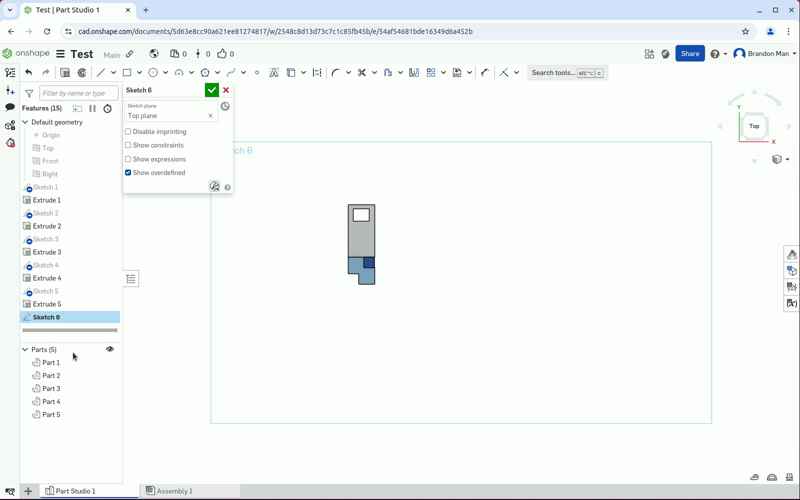
key(y)
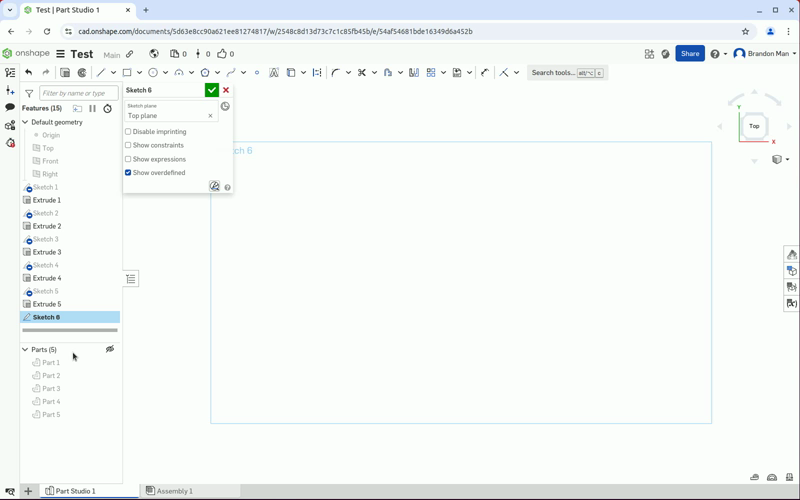
key(l)
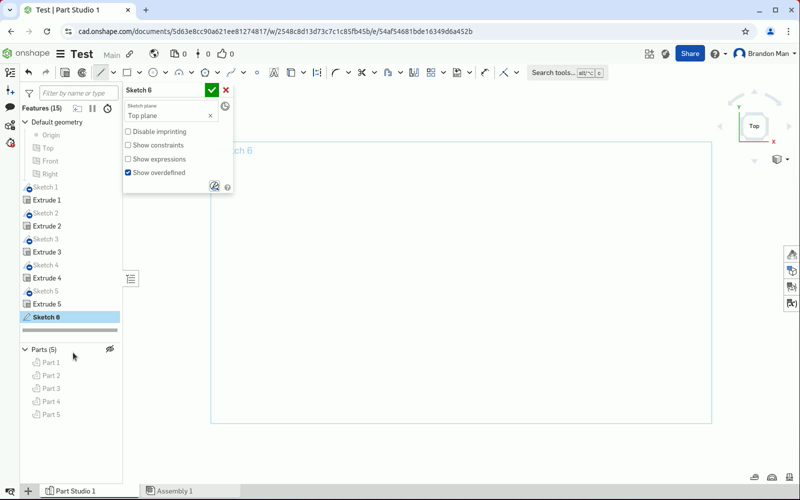
key_down(shift)
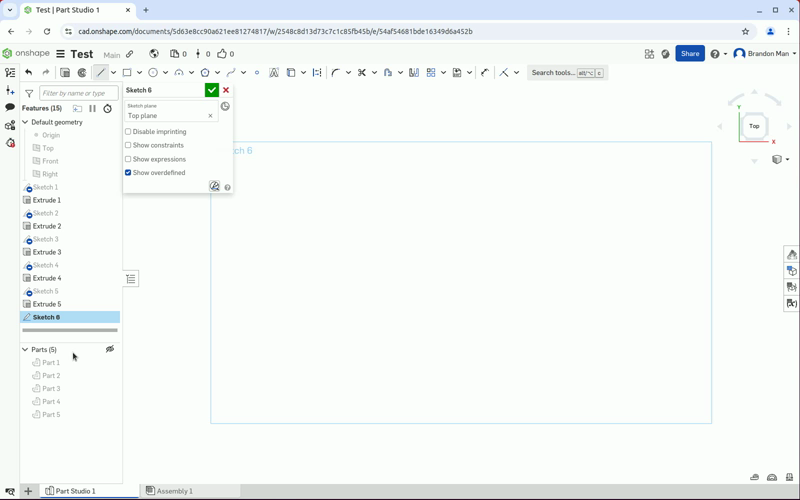
mouse_move(348, 273)
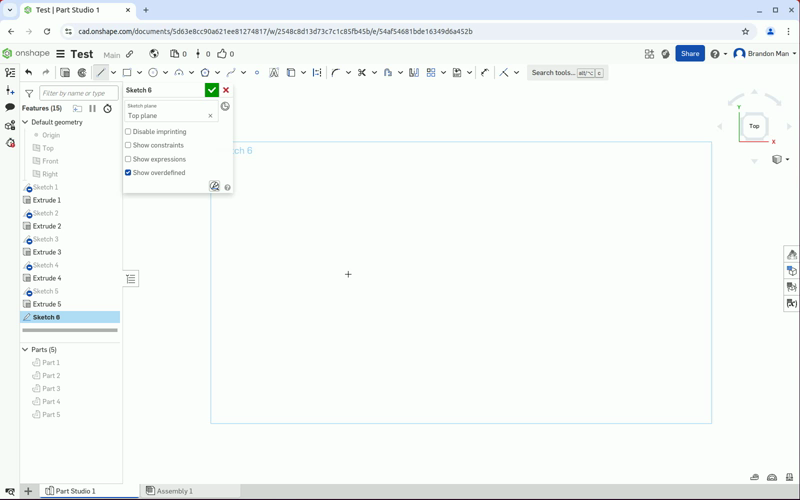
click(348, 273)
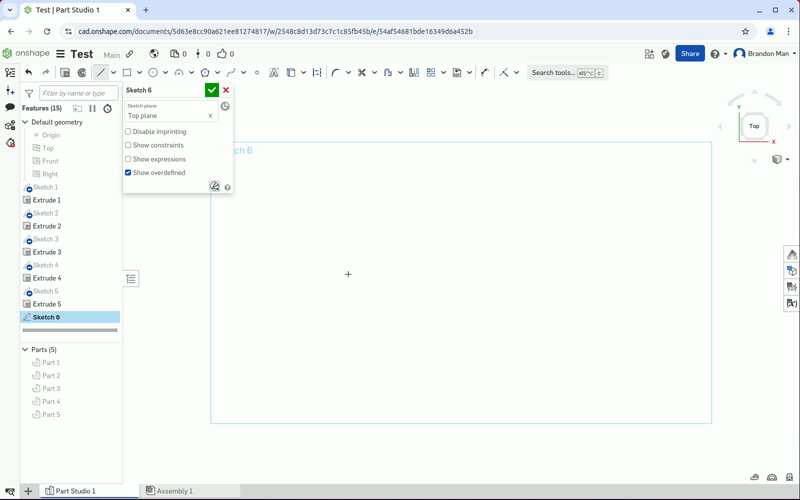
key_up(shift)
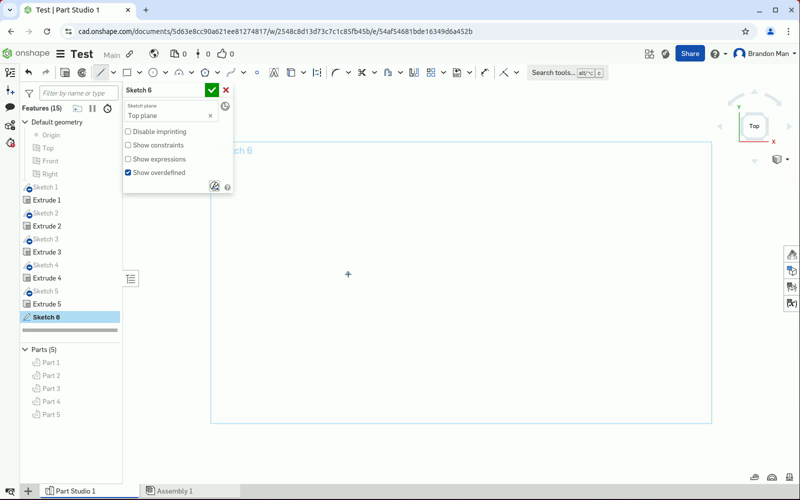
key_down(shift)
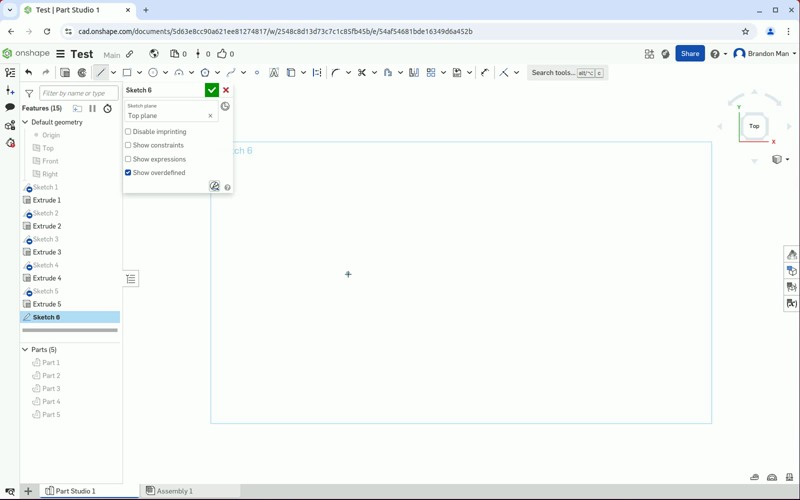
mouse_move(378, 273)
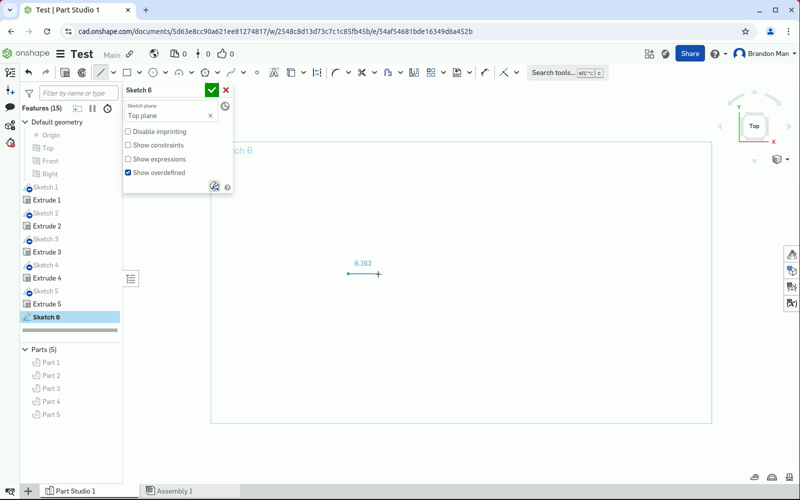
mouse_move(358, 273)
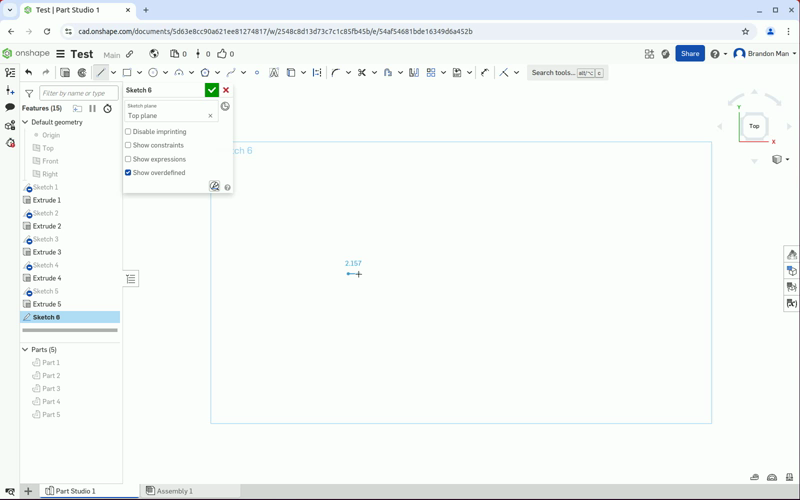
click(358, 273)
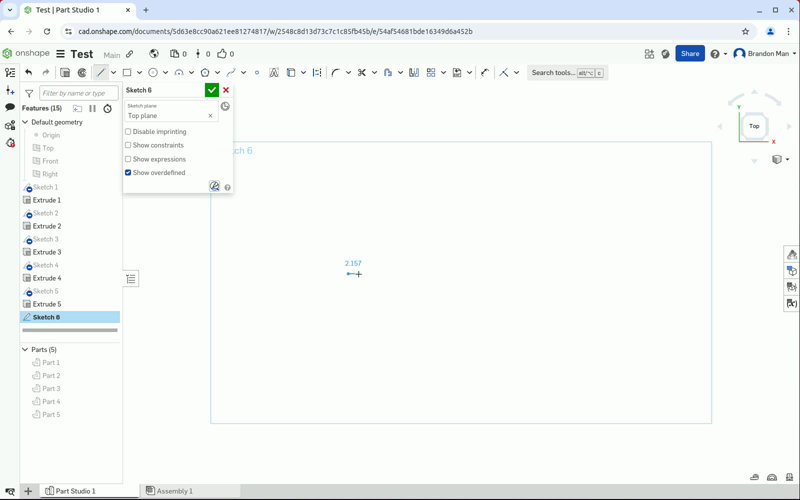
key_up(shift)
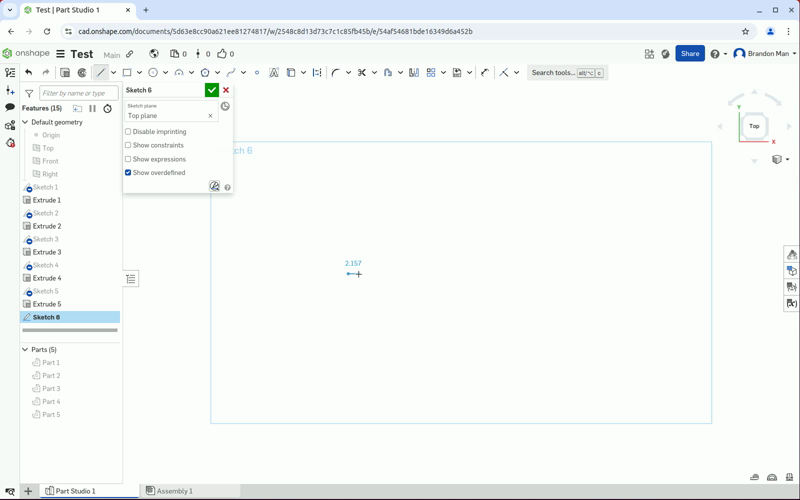
key_down(shift)
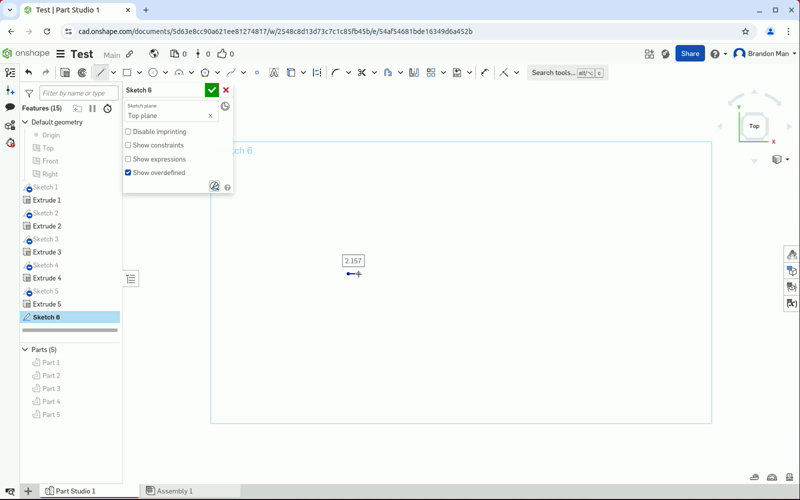
mouse_move(388, 273)
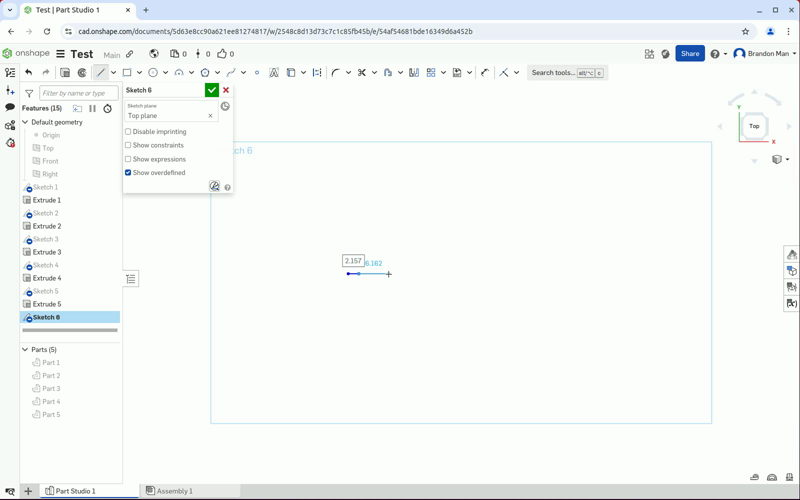
mouse_move(358, 284)
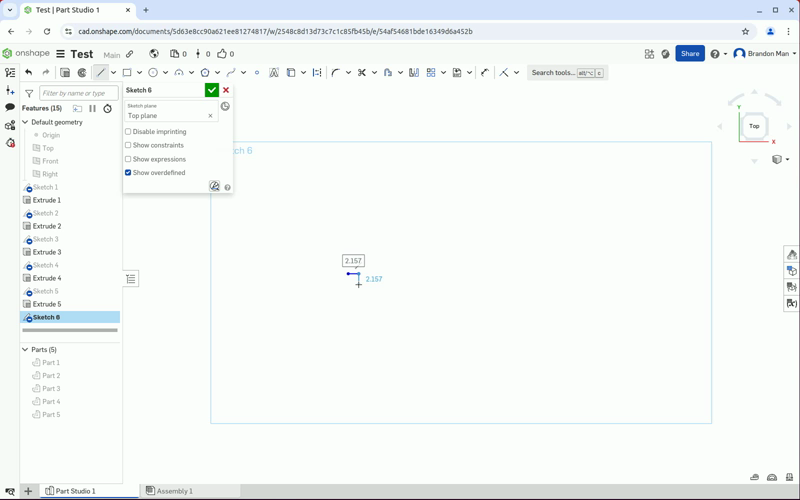
click(358, 284)
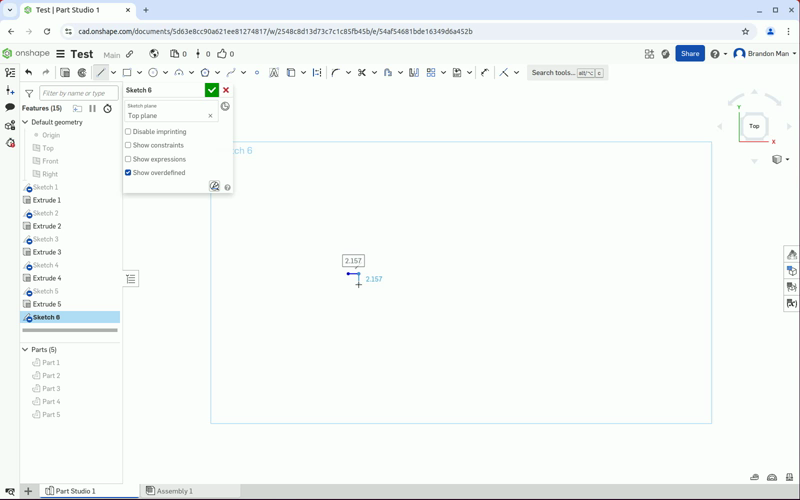
key_up(shift)
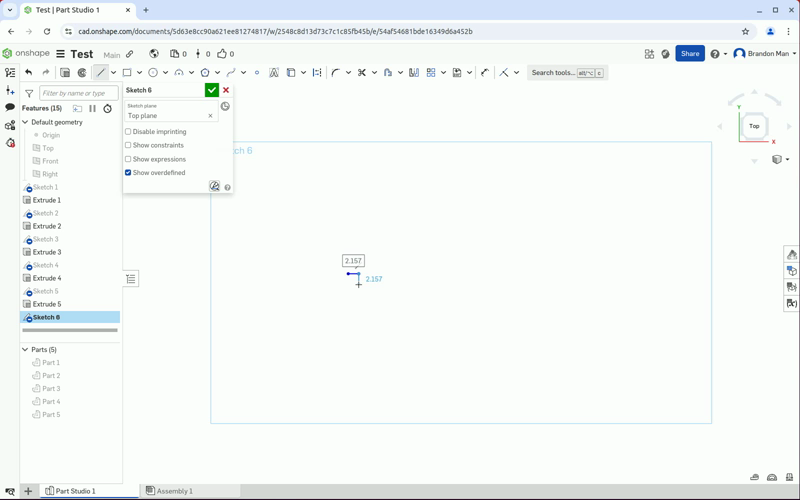
key_down(shift)
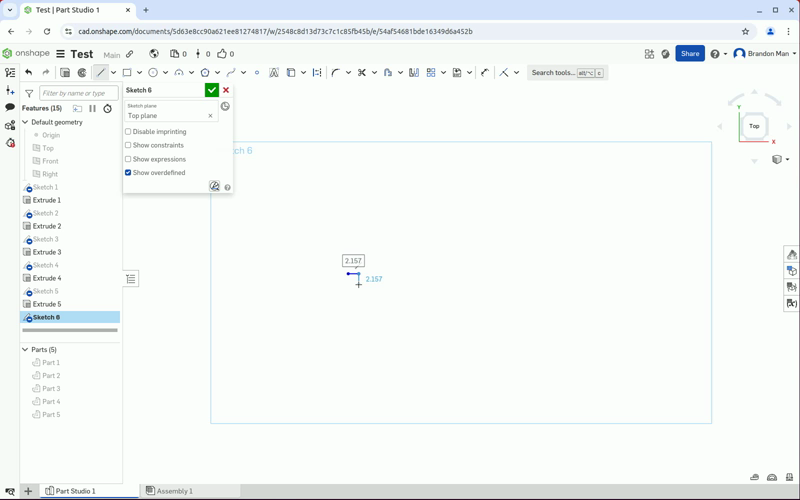
mouse_move(388, 284)
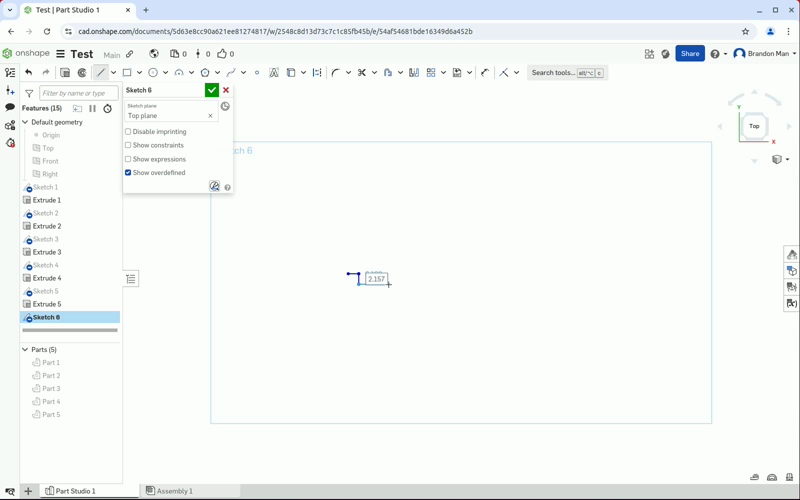
mouse_move(374, 284)
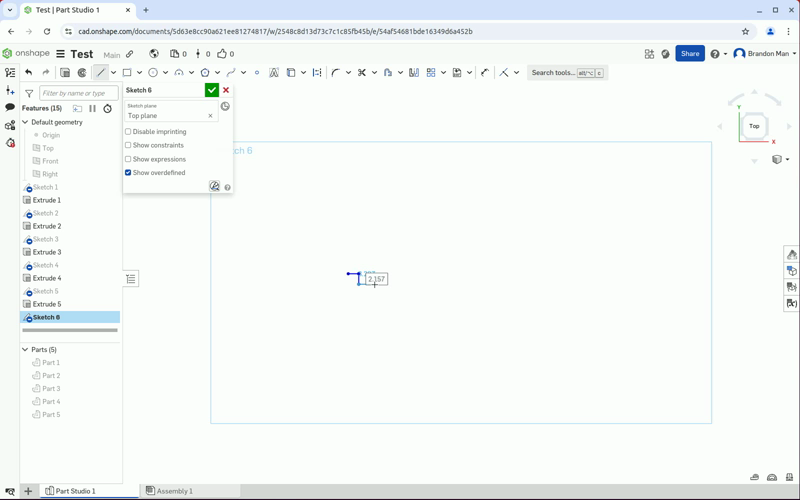
click(374, 284)
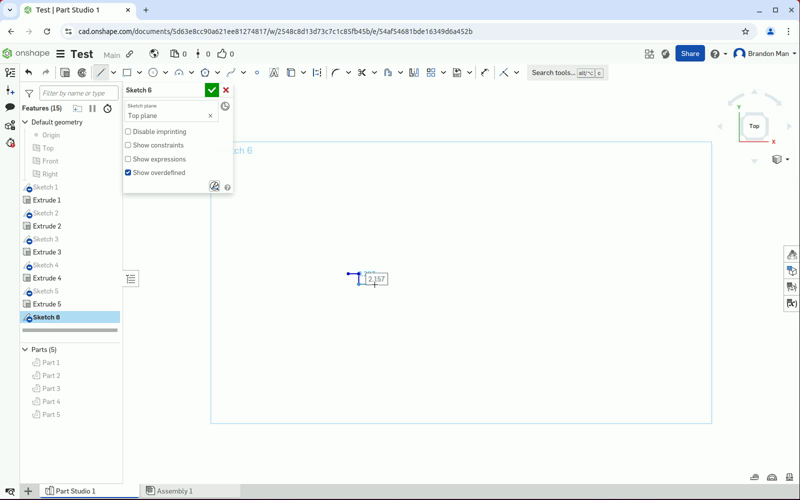
key_up(shift)
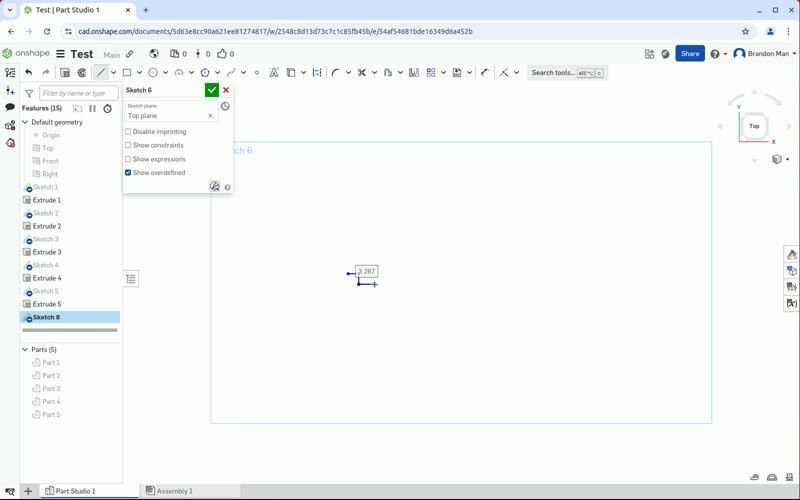
key_down(shift)
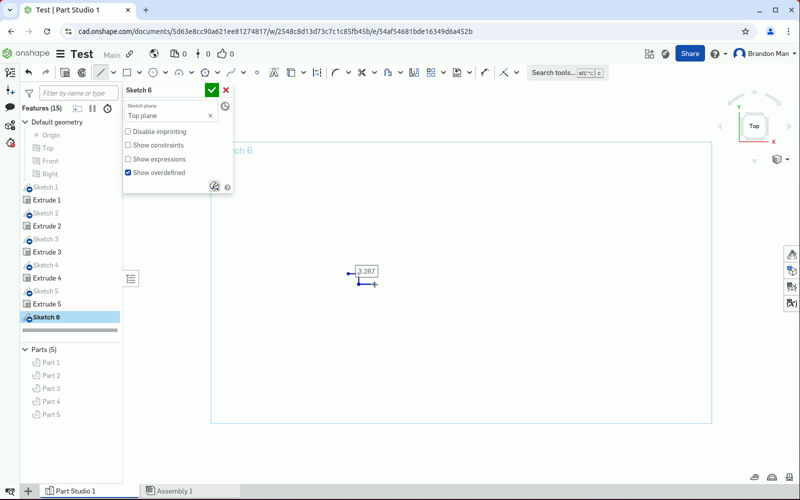
mouse_move(404, 284)
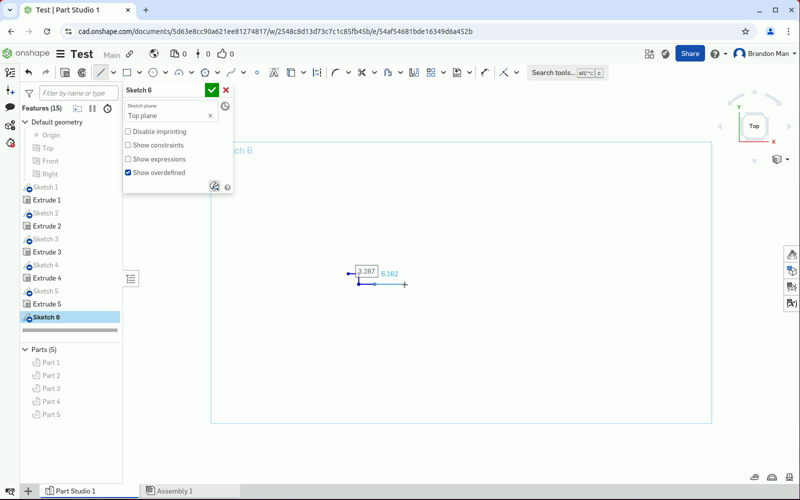
mouse_move(374, 267)
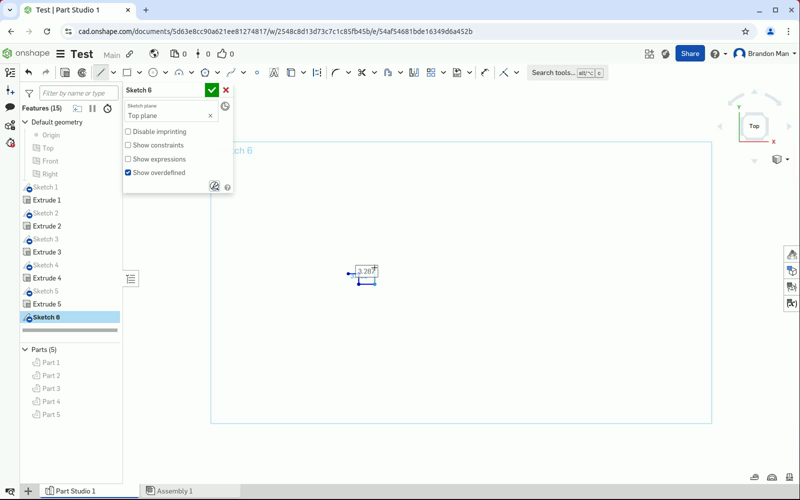
click(374, 267)
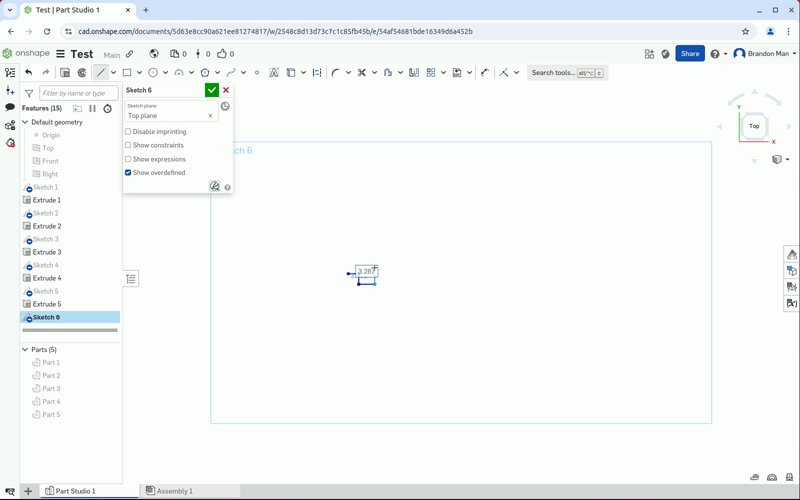
key_up(shift)
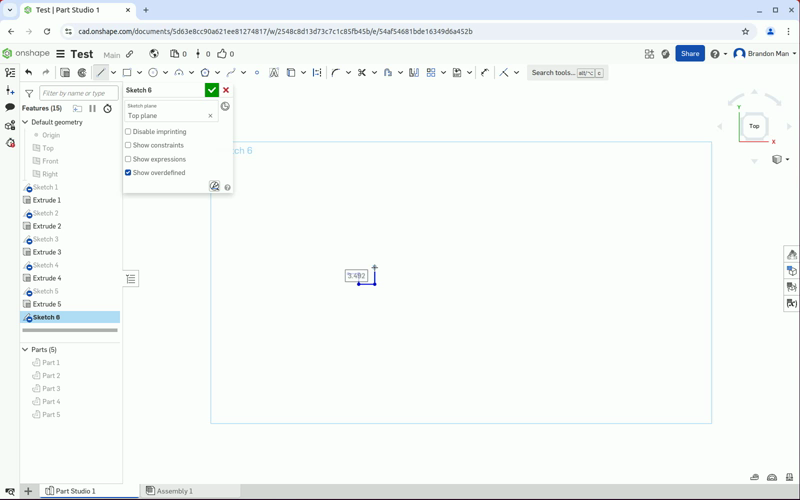
key_down(shift)
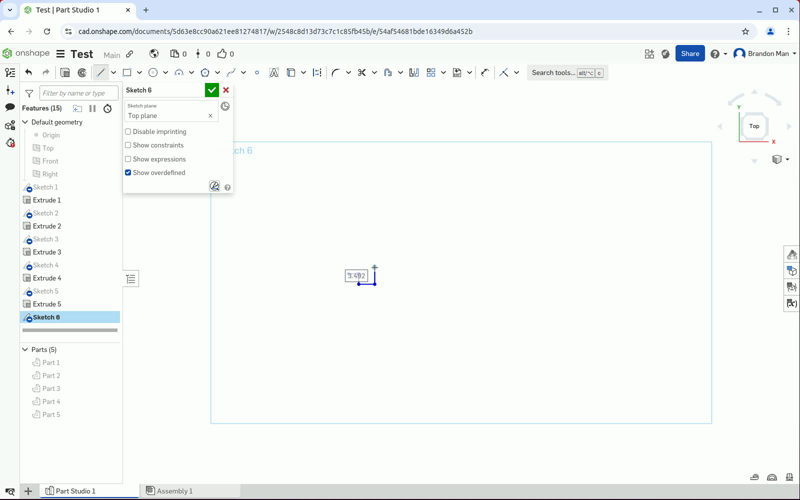
mouse_move(404, 267)
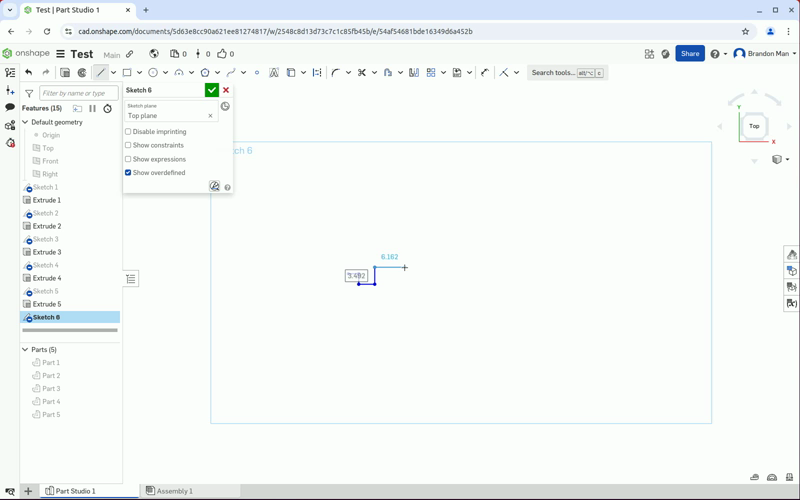
mouse_move(364, 267)
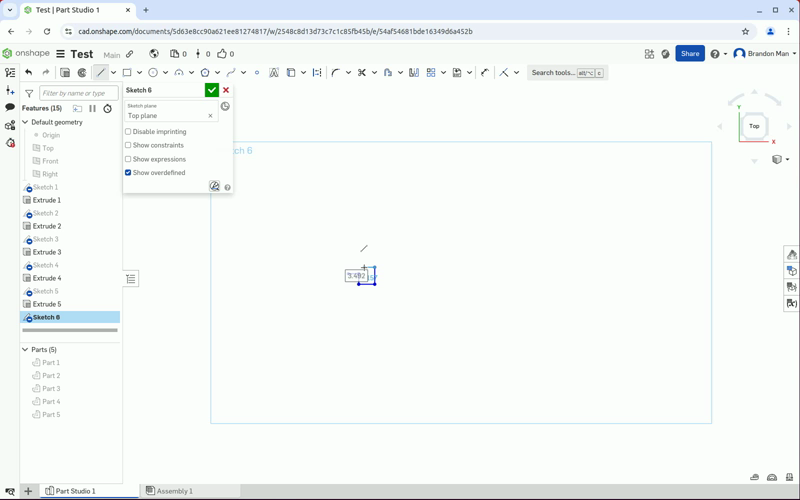
click(364, 267)
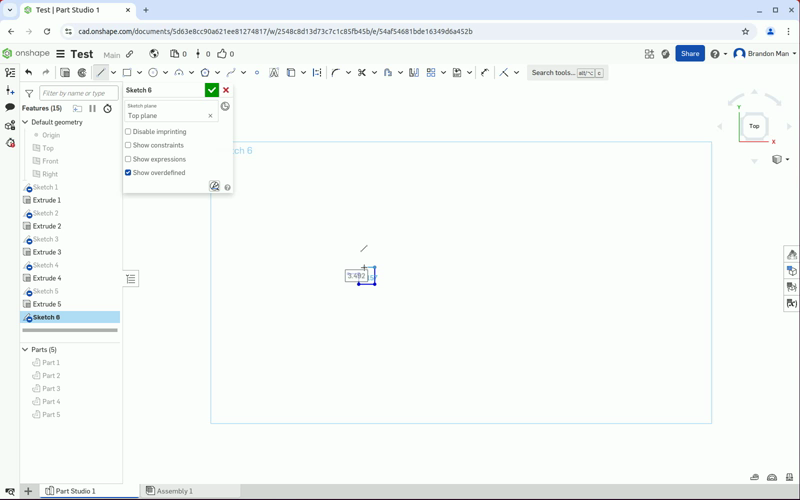
key_up(shift)
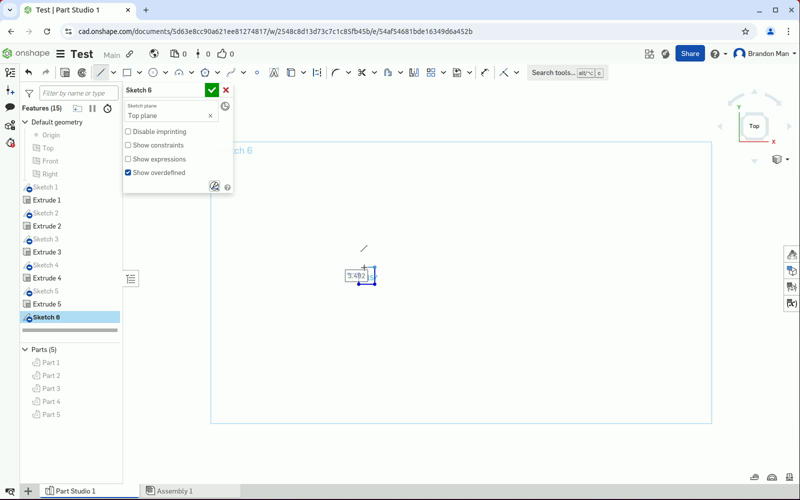
key_down(shift)
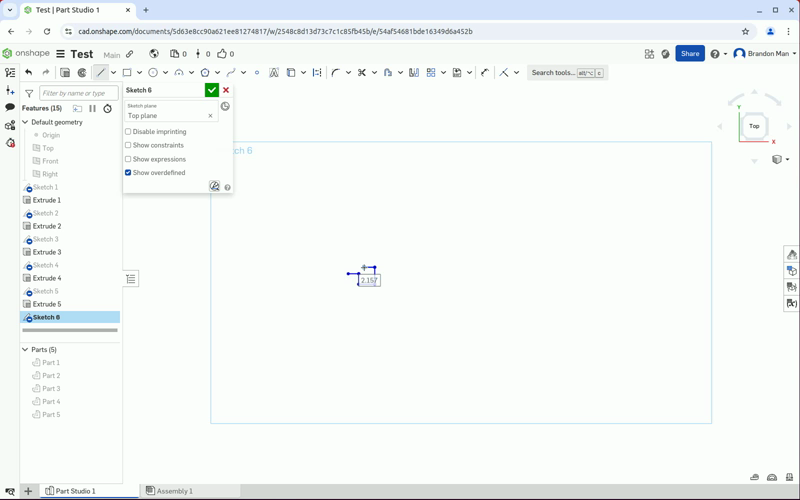
mouse_move(394, 267)
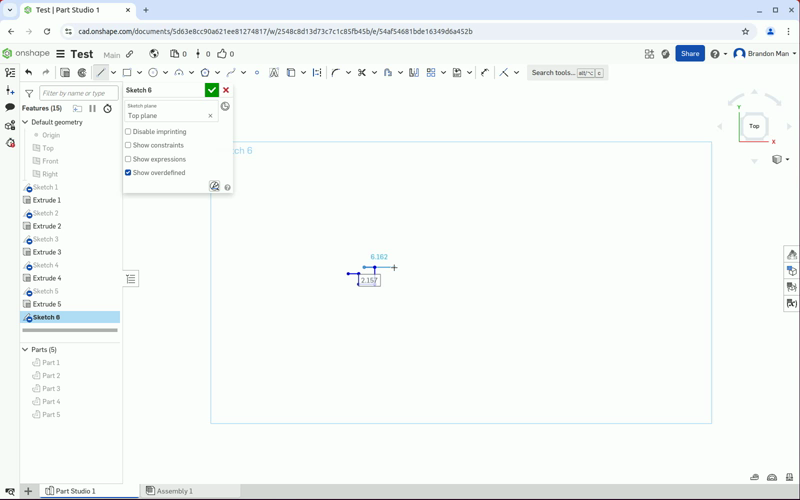
mouse_move(364, 257)
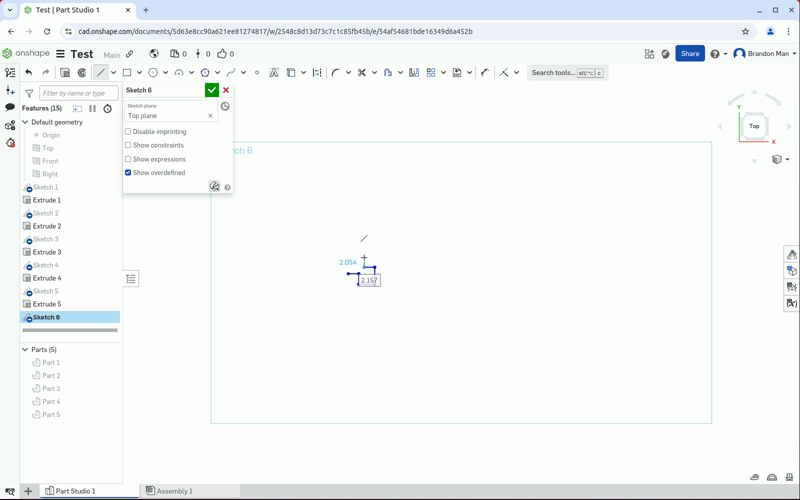
click(364, 257)
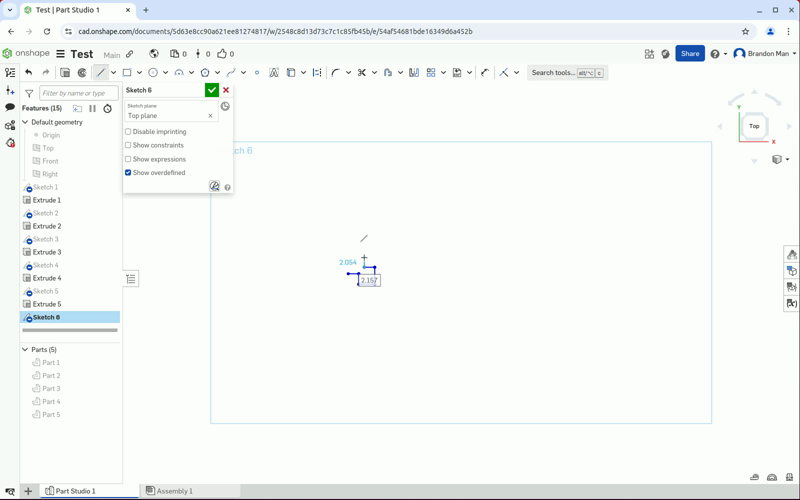
key_up(shift)
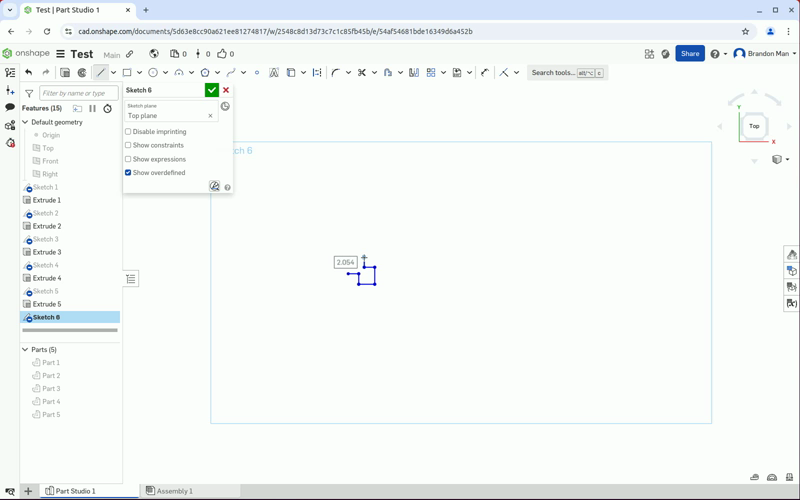
key_down(shift)
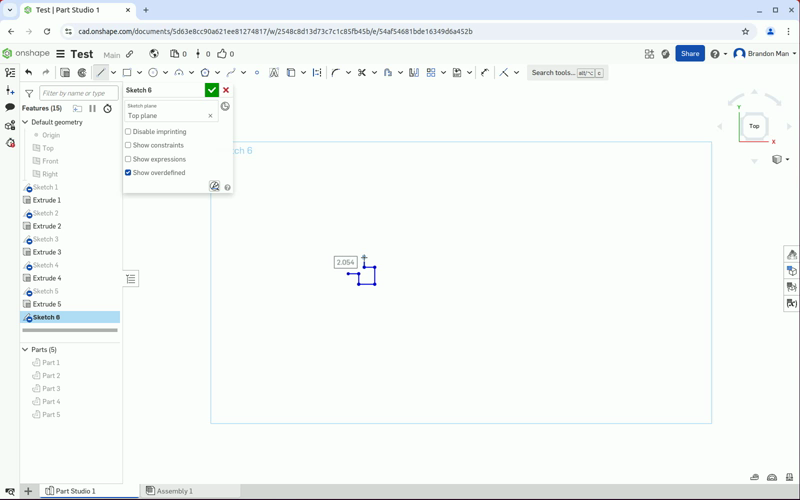
mouse_move(394, 257)
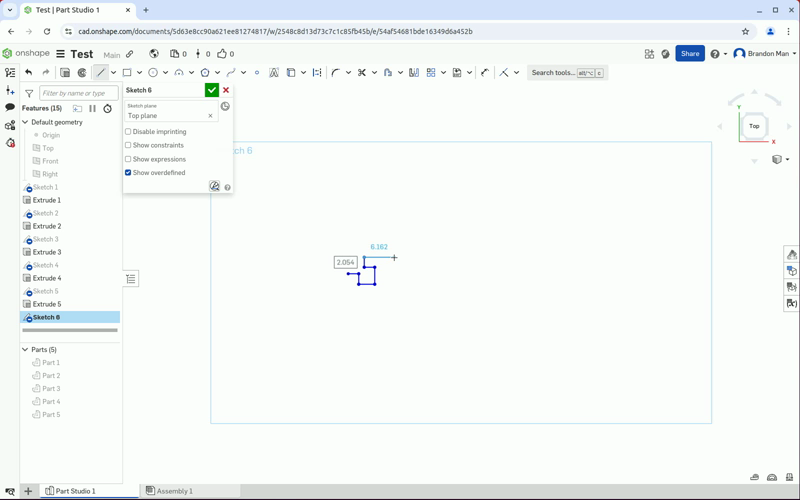
mouse_move(348, 257)
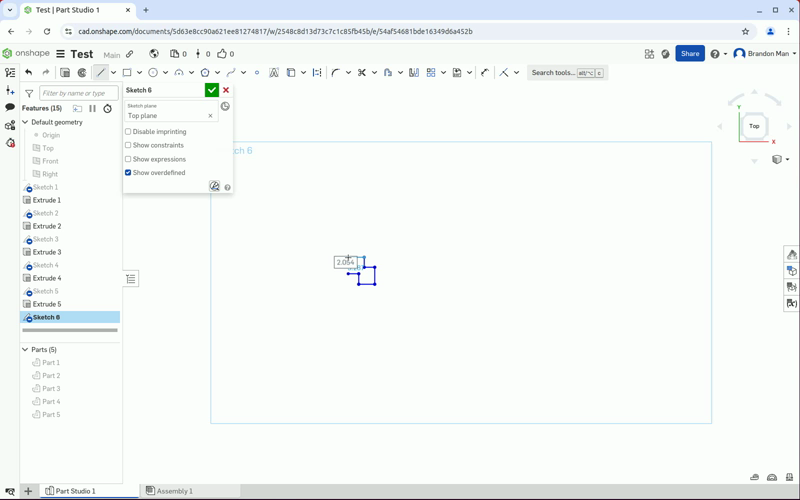
click(348, 257)
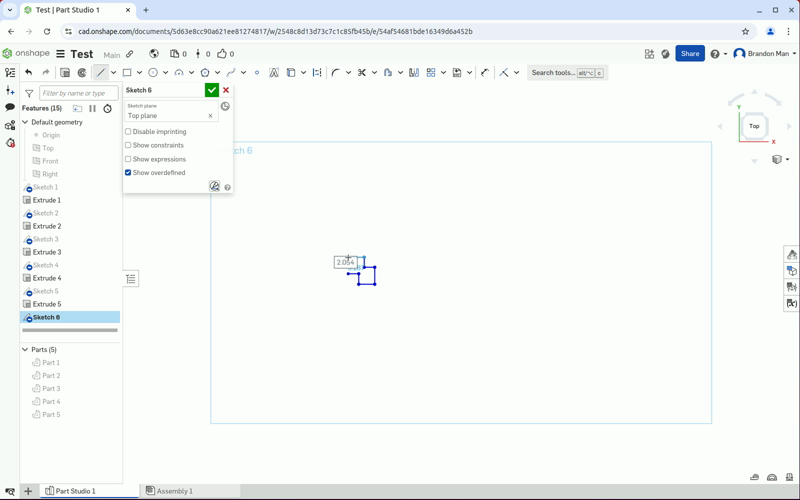
key_up(shift)
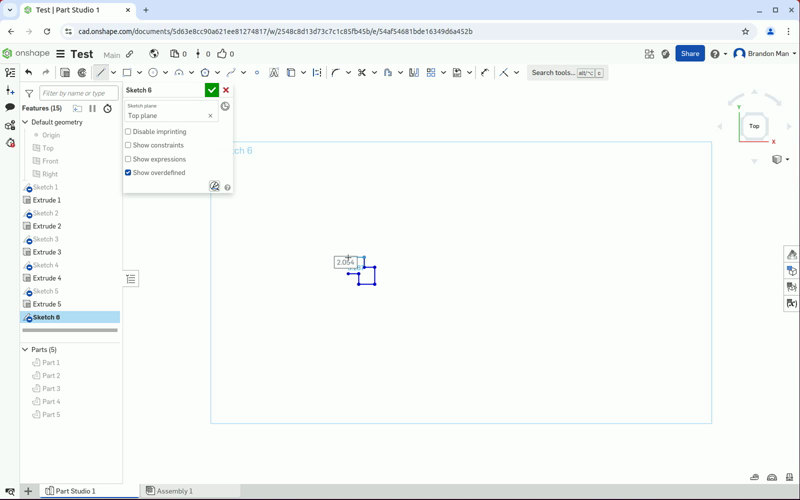
mouse_move(378, 257)
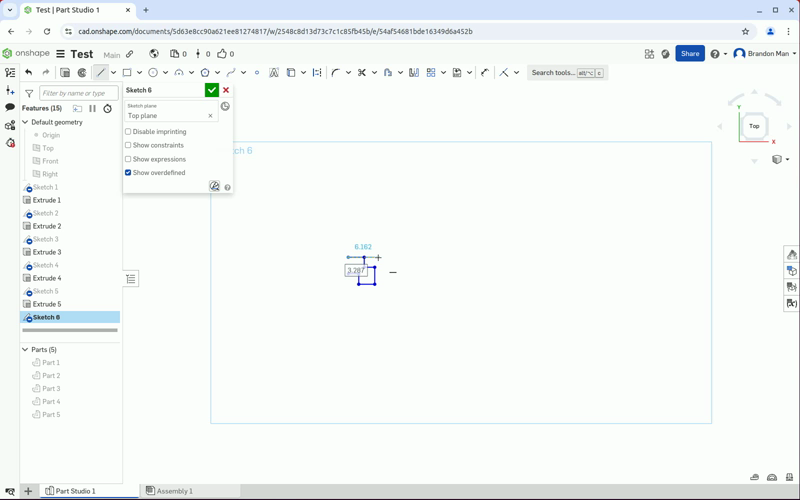
key_down(shift)
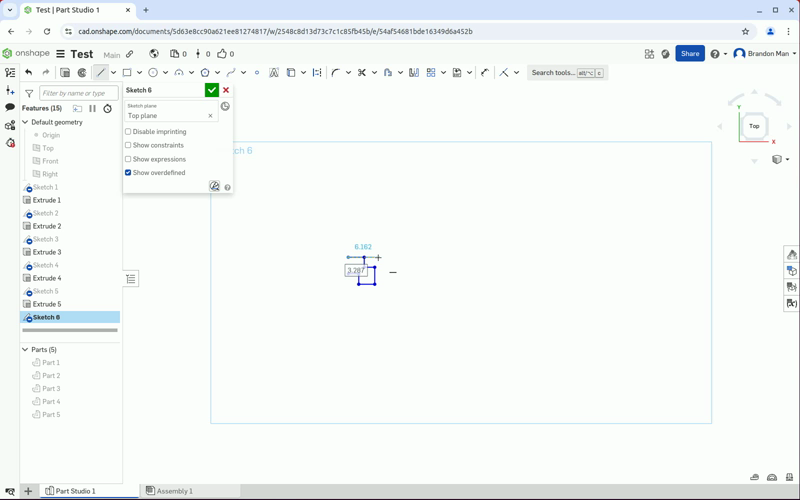
mouse_move(348, 273)
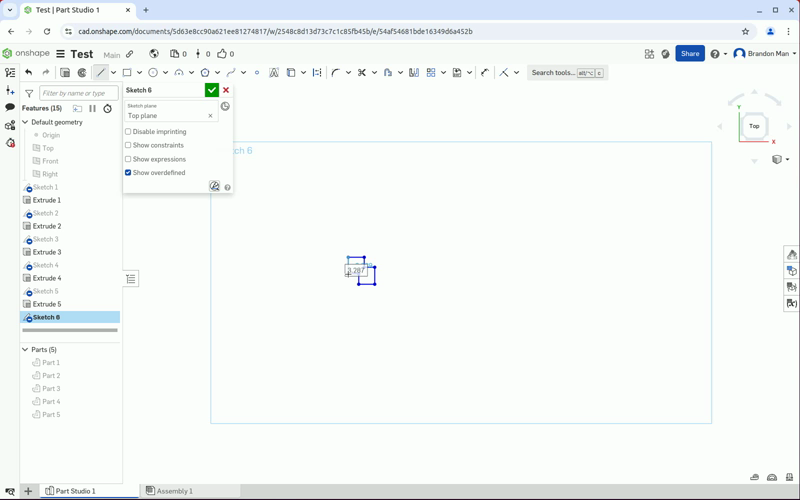
key_up(shift)
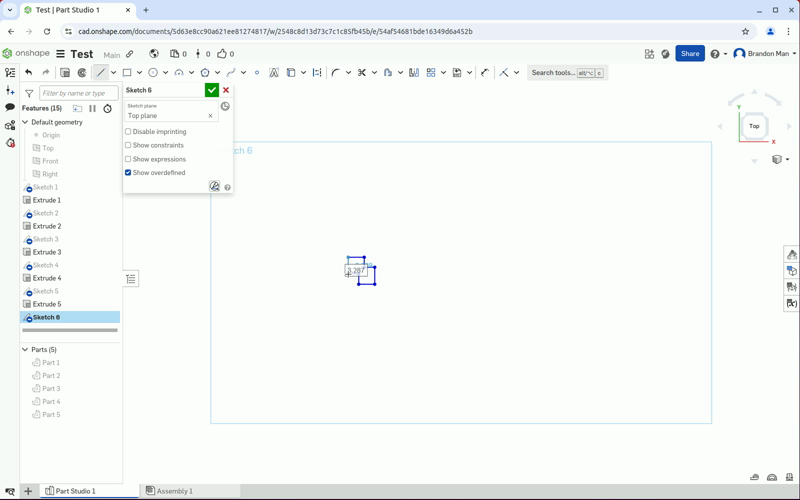
click(348, 273)
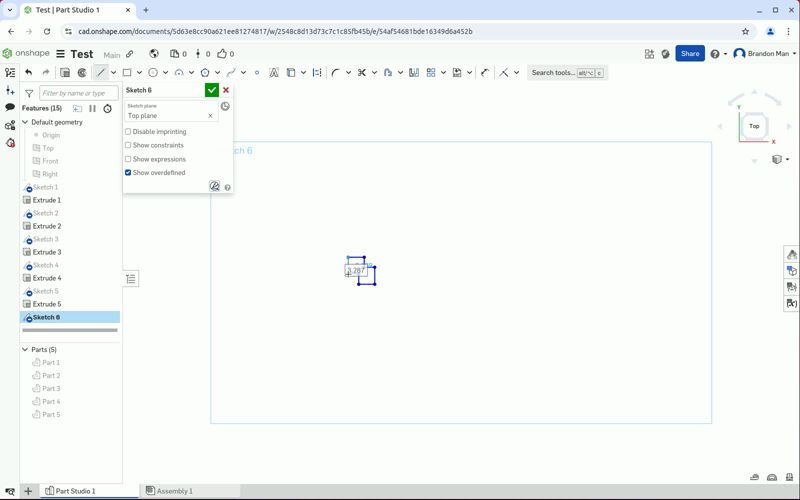
key(esc)
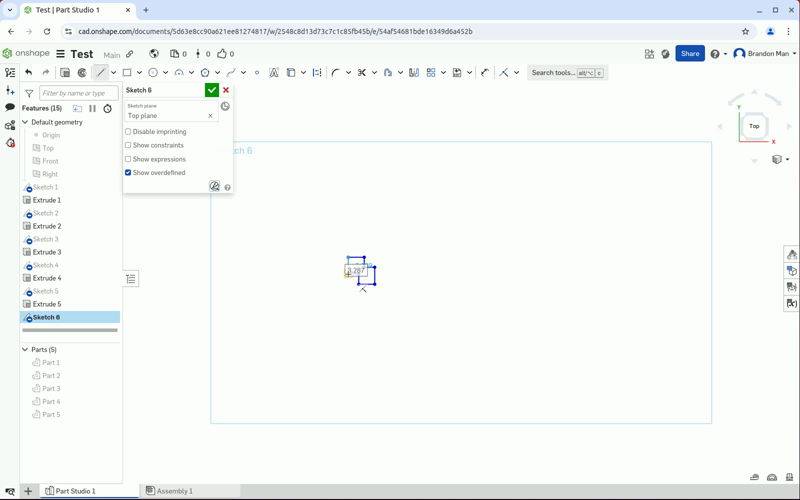
mouse_move(367, 272)
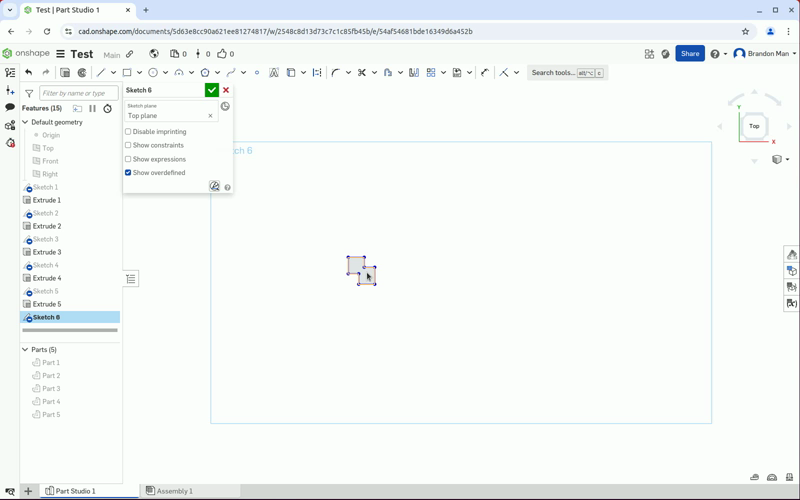
scroll(6)
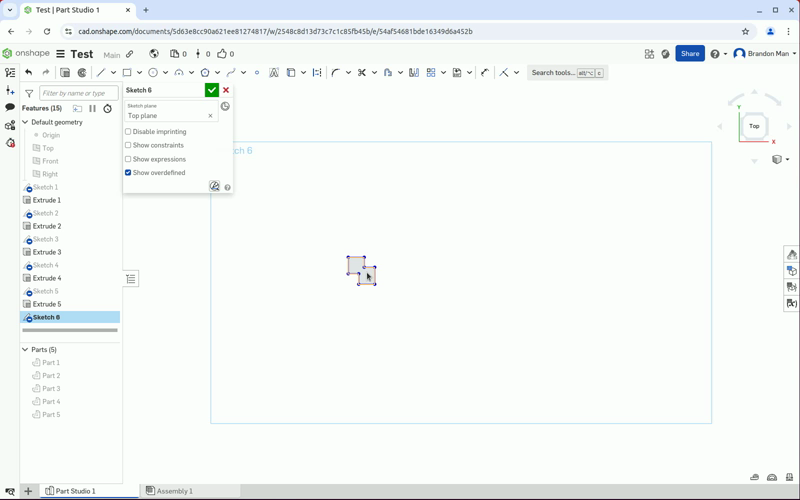
scroll(6)
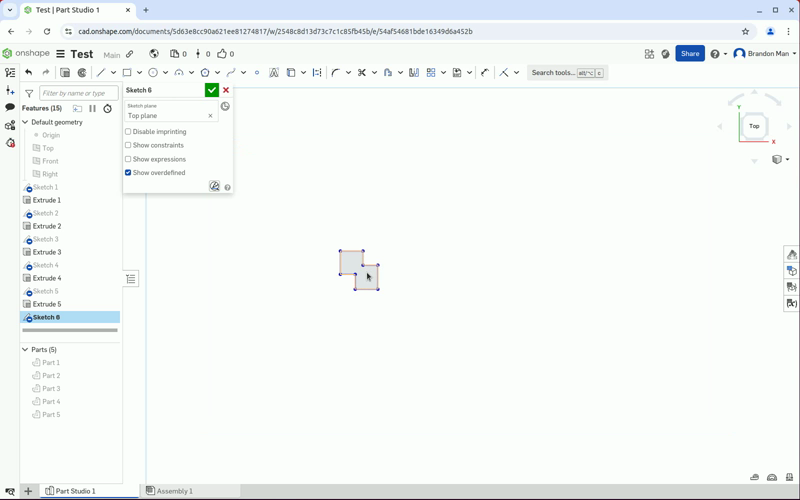
scroll(6)
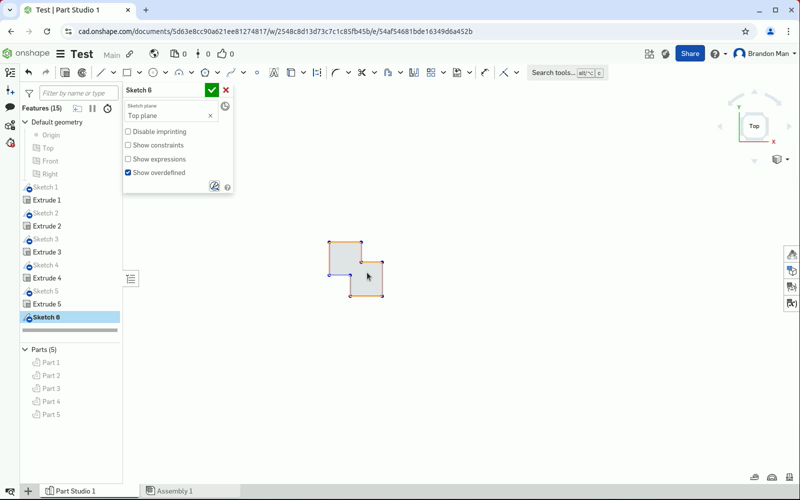
scroll(6)
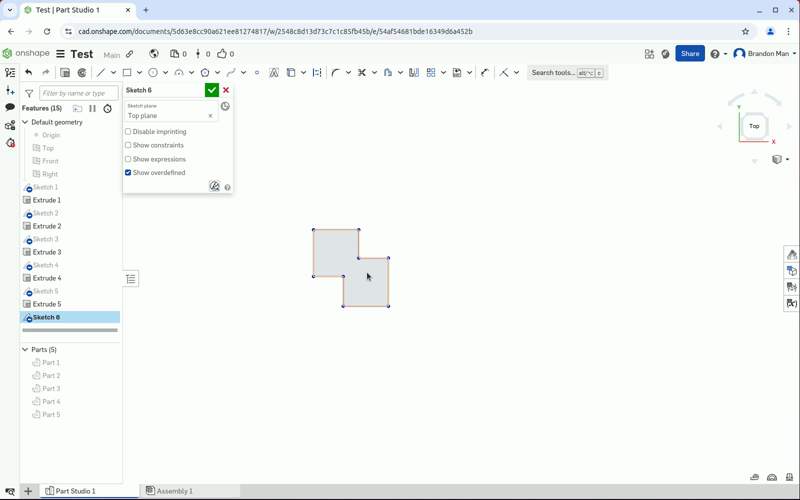
scroll(6)
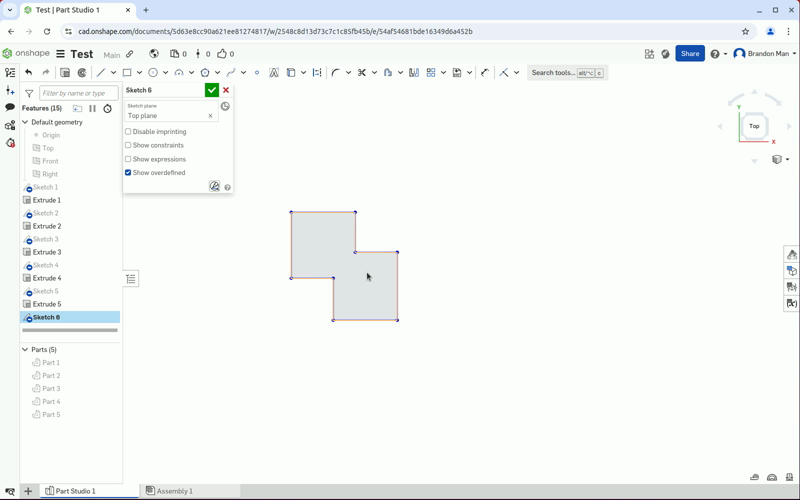
scroll(6)
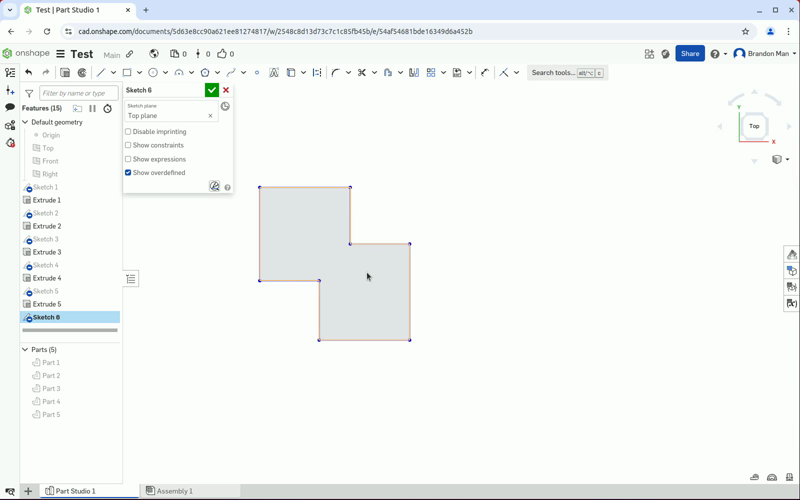
scroll(6)
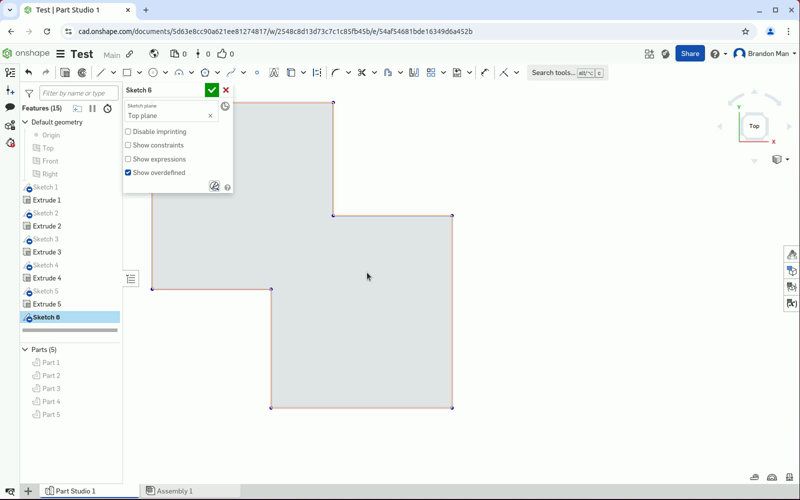
click(367, 272)
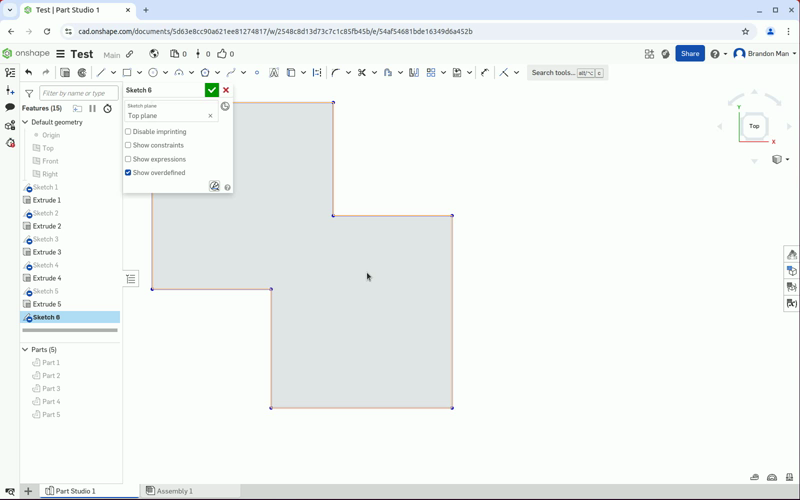
scroll(-6)
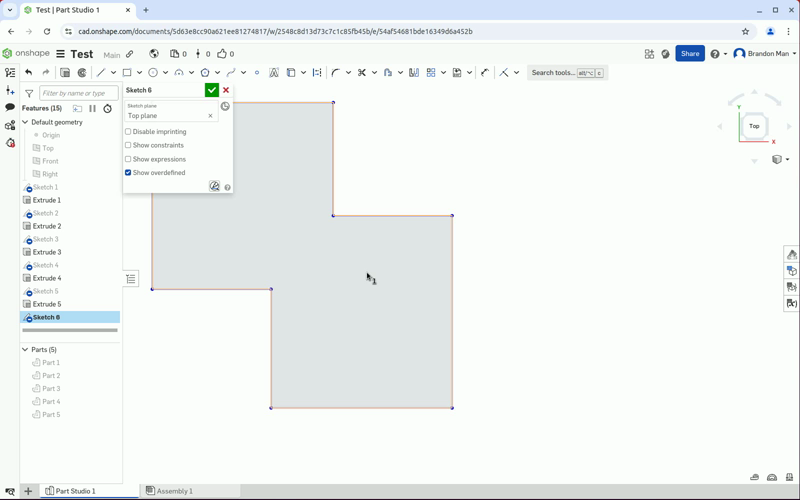
scroll(-6)
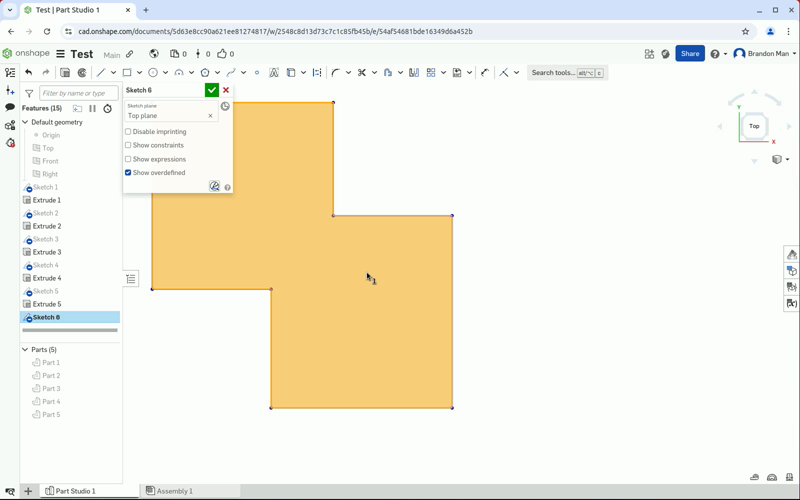
scroll(-6)
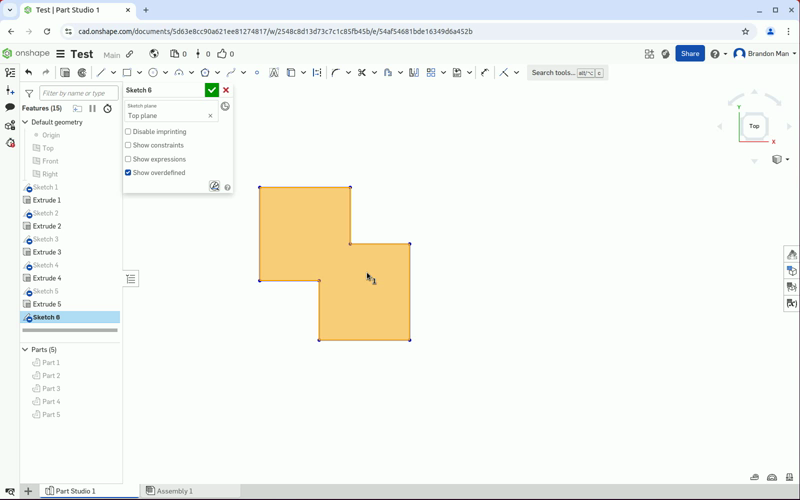
scroll(-6)
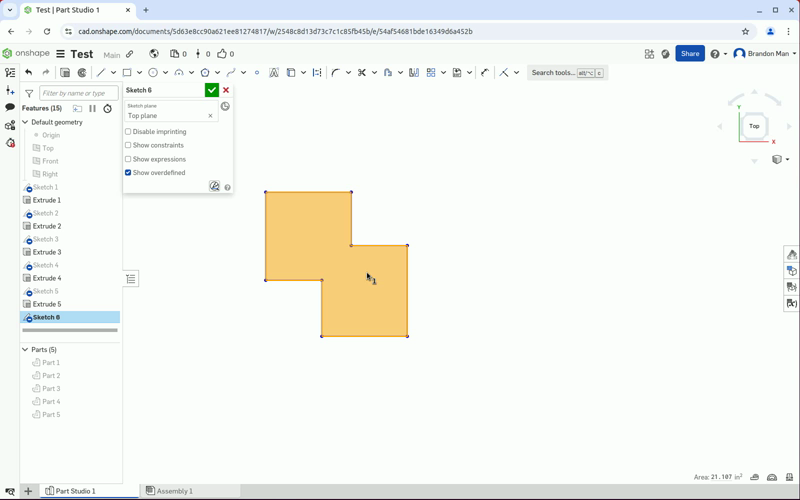
scroll(-6)
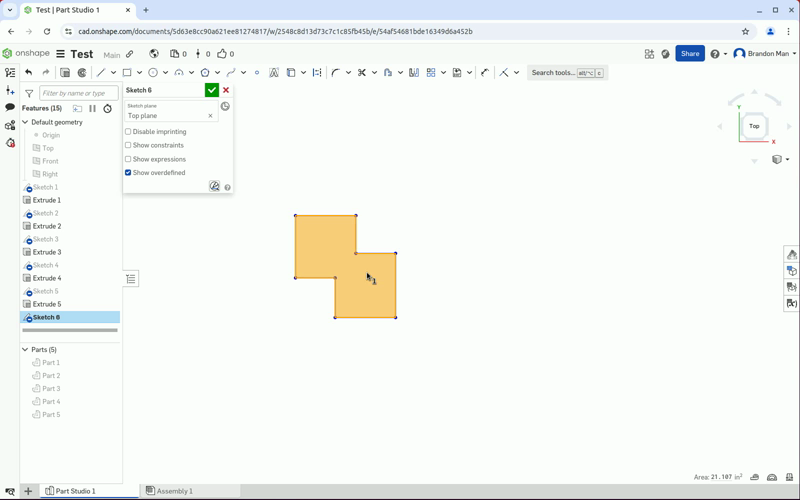
scroll(-6)
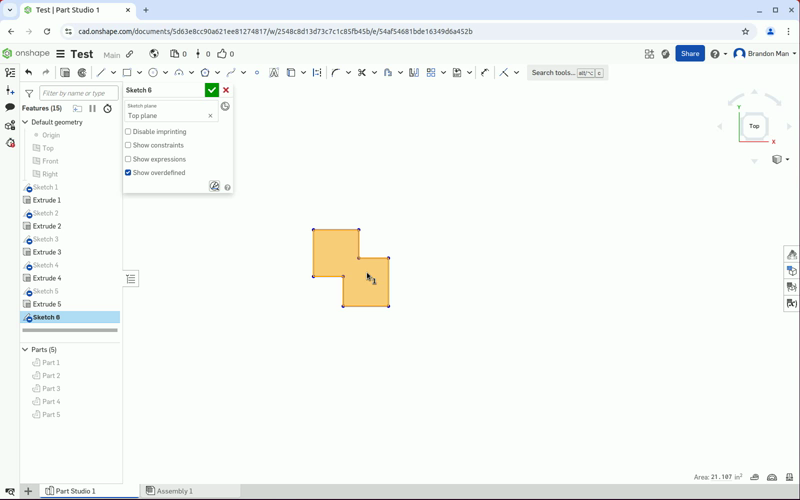
scroll(-6)
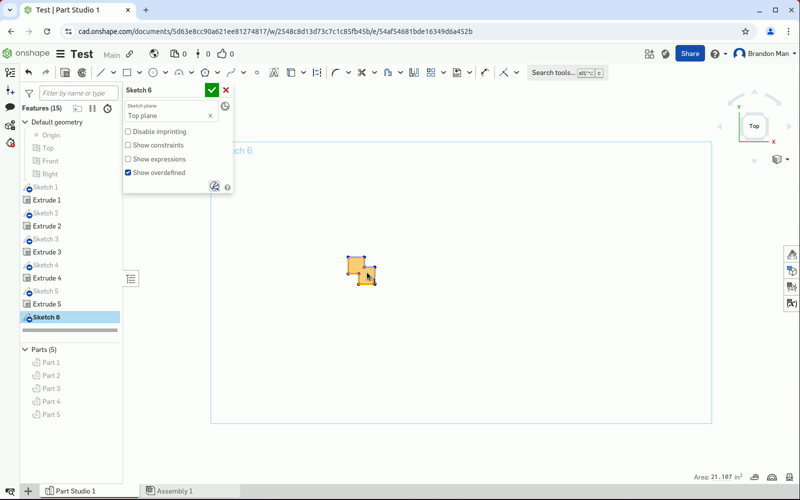
mouse_move(73, 352)
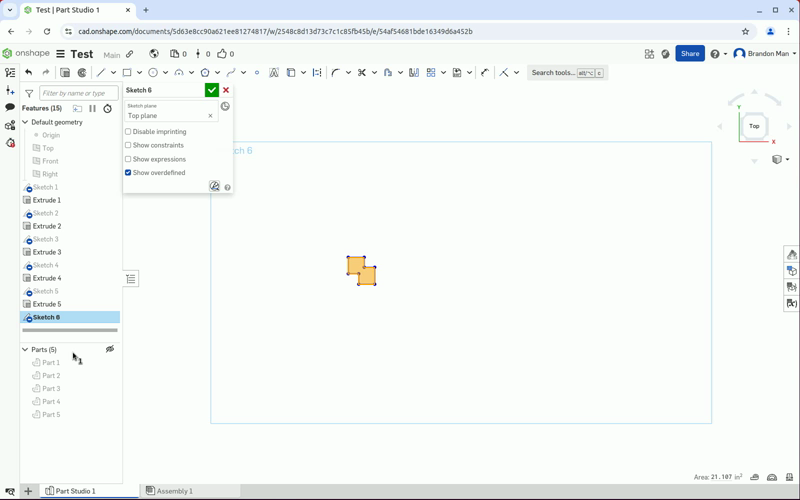
key(shift+y)
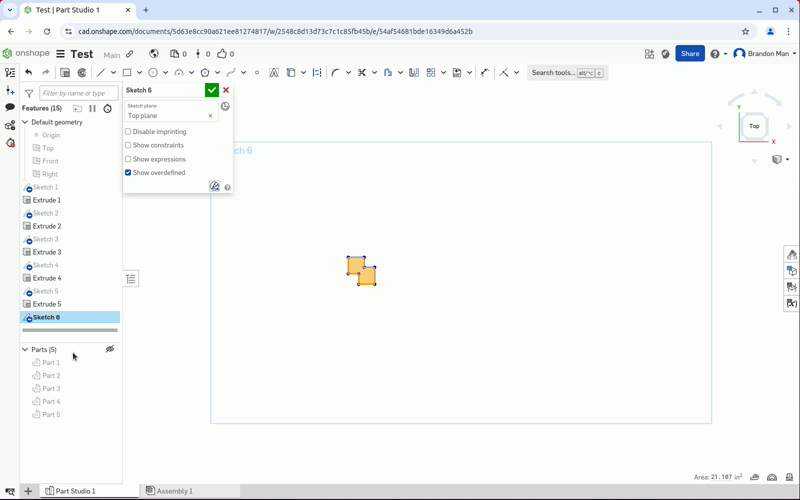
key(shift+e)
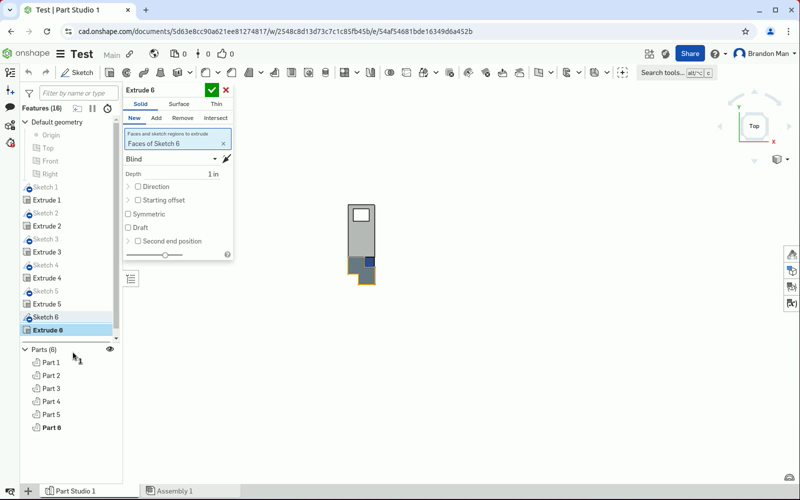
mouse_move(143, 106)
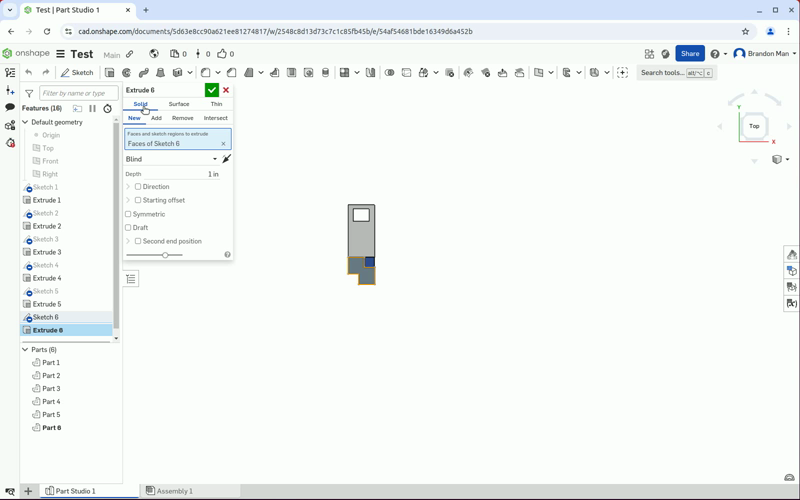
click(143, 106)
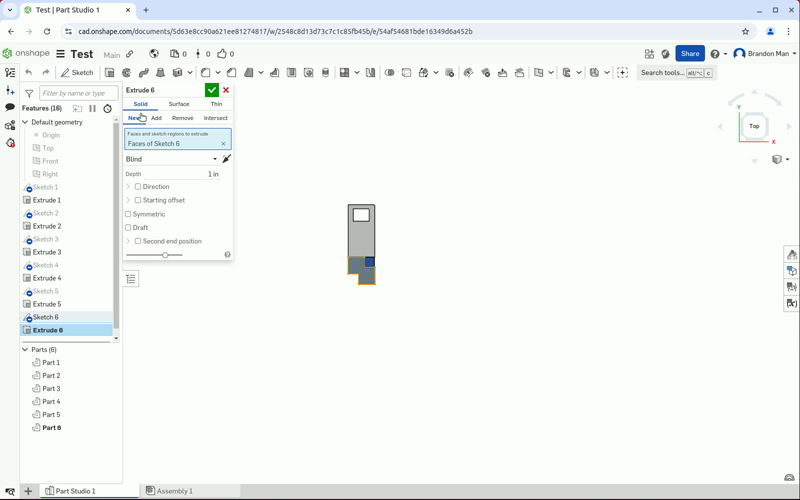
mouse_move(137, 120)
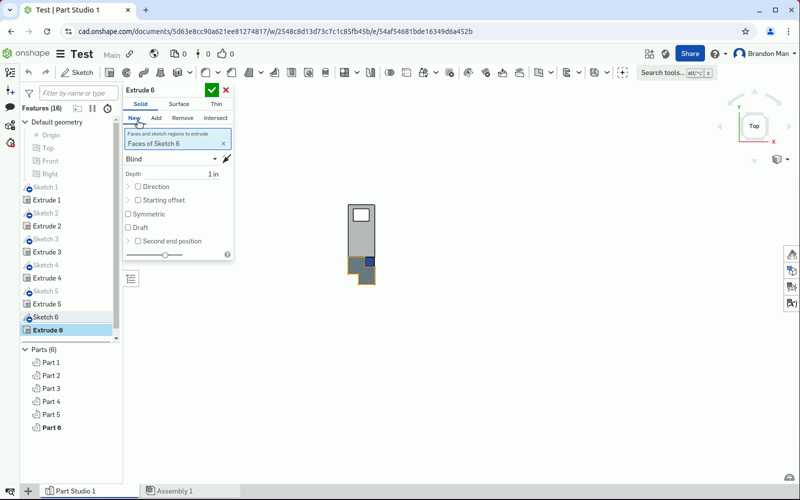
click(137, 120)
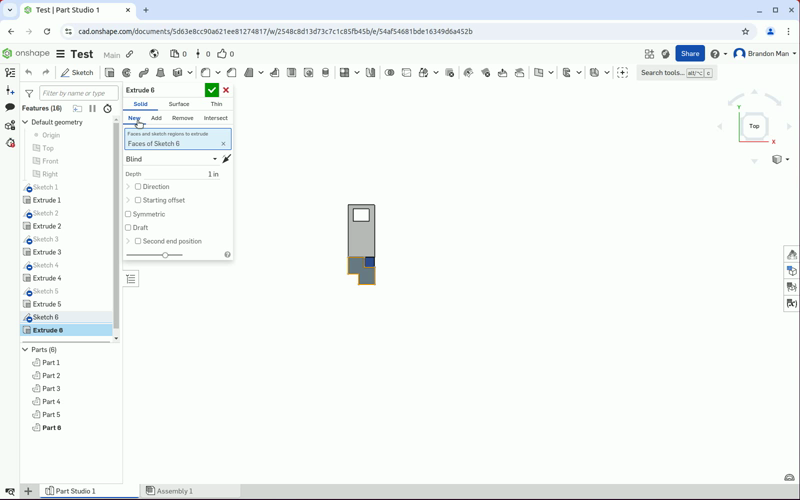
key(tab, 4)
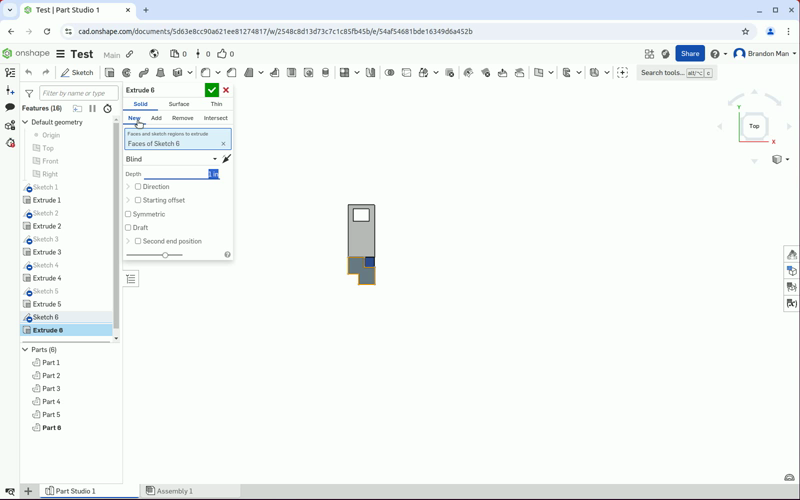
text(-3.129)
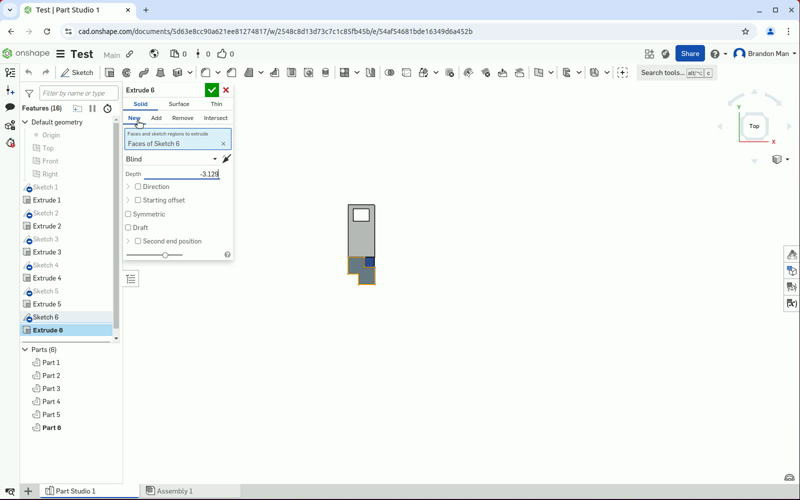
key(enter)
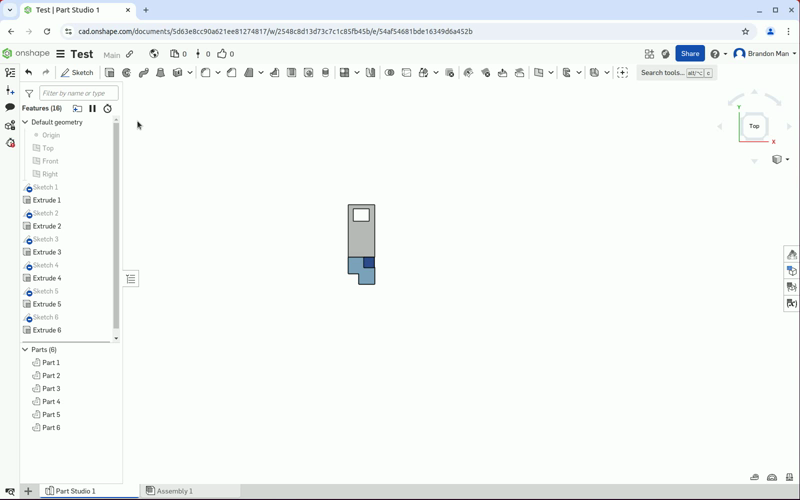
key(shift+h)
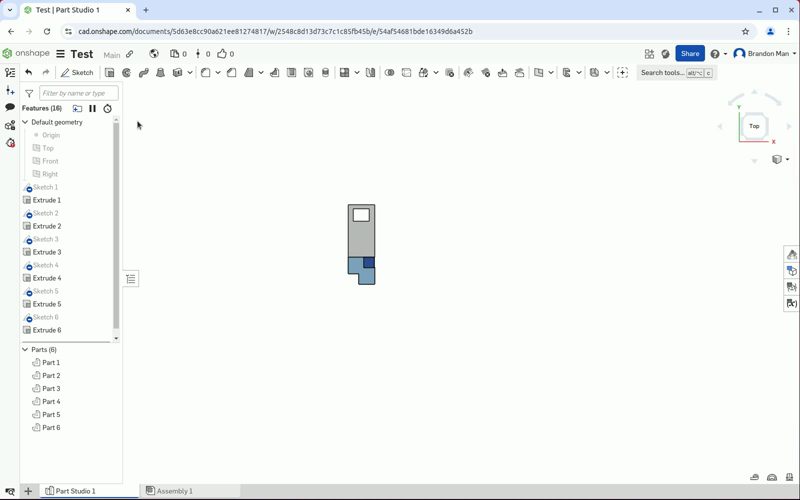
key(shift+h)
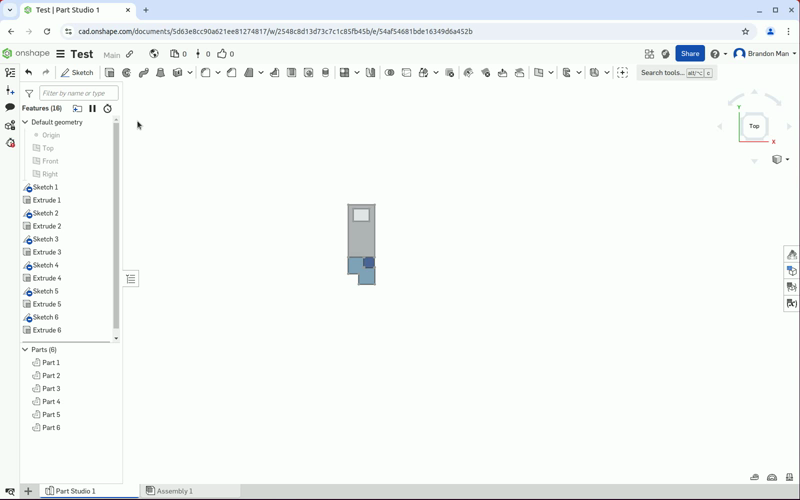
key(shift+7)
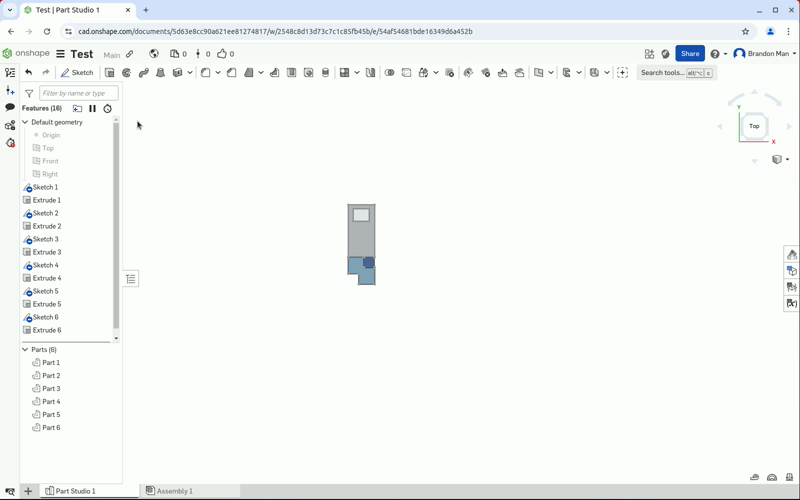
key(up, 3)
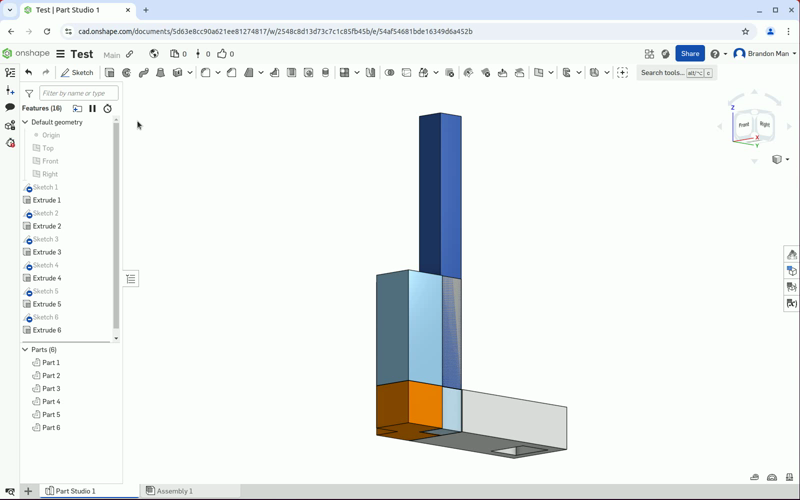
key(left, 3)
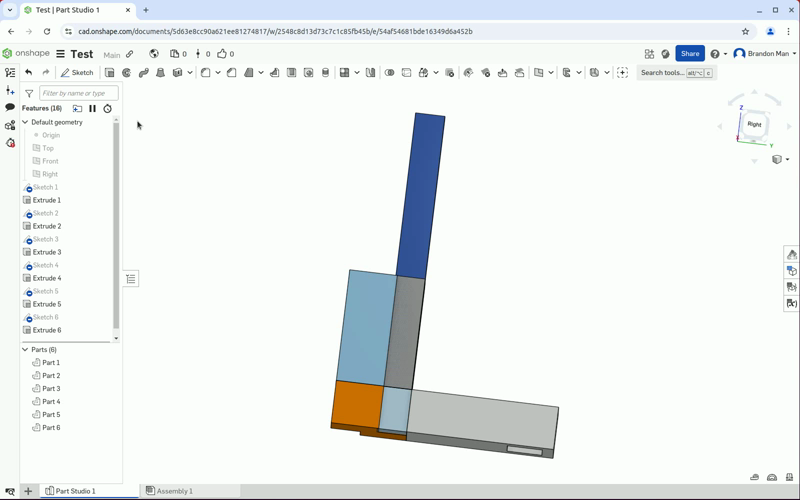
key(right, 3)
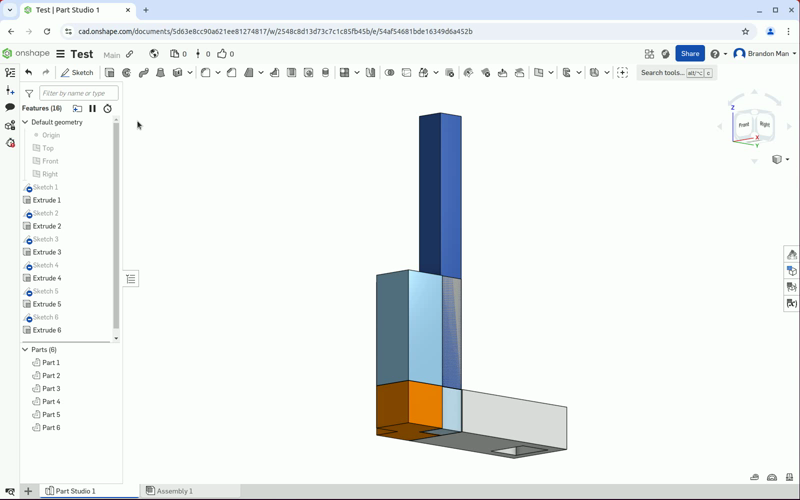
key(down, 3)
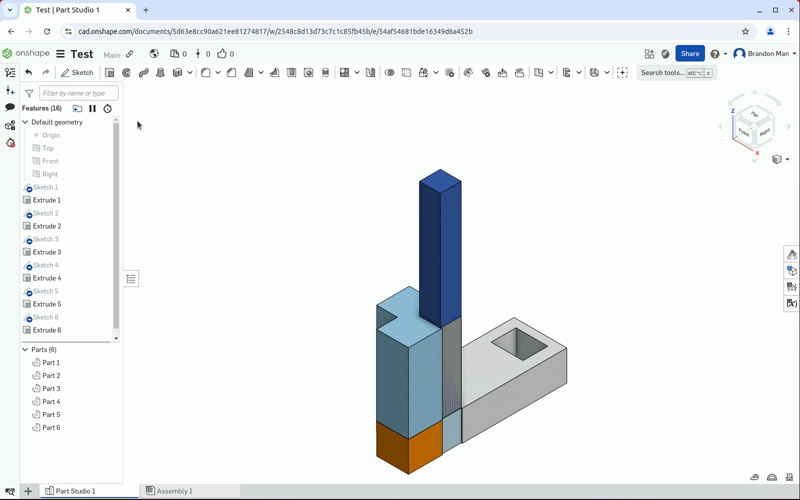
mouse_move(69, 189)
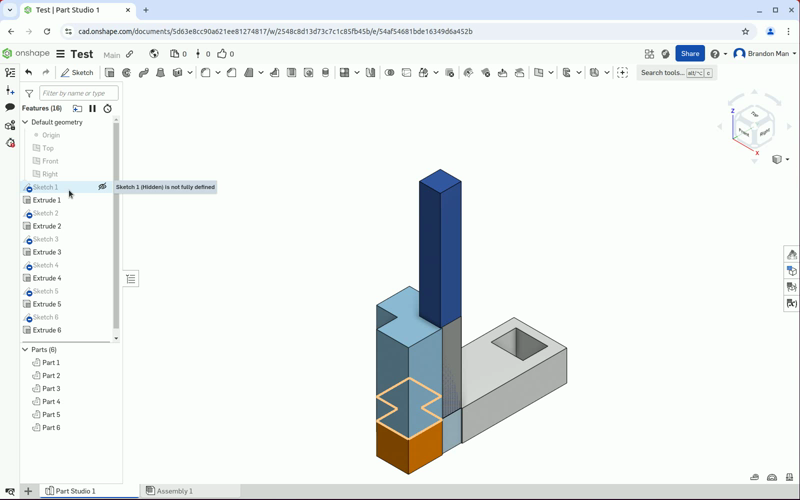
click(69, 189)